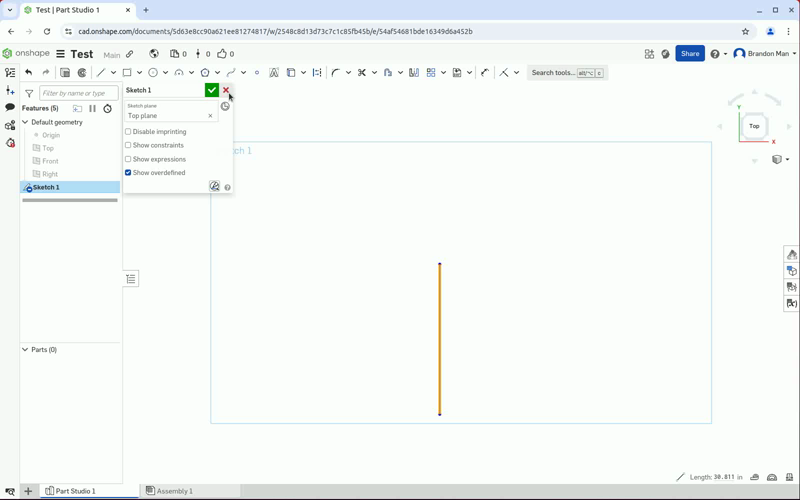
key(shift+h)
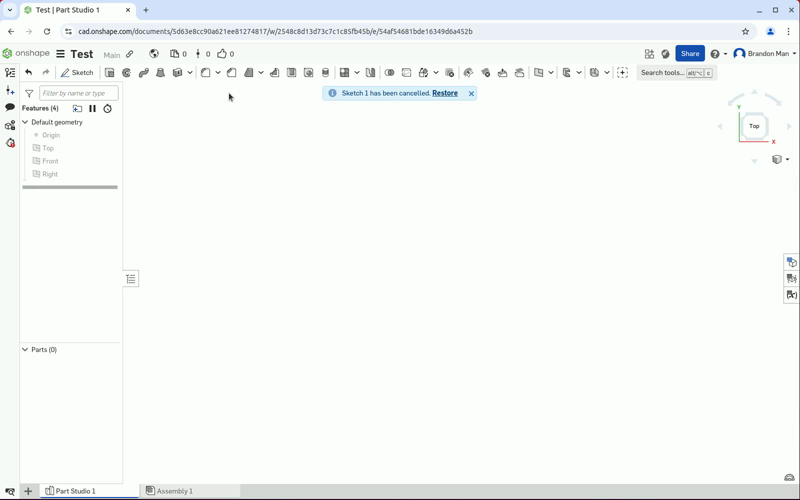
mouse_move(73, 352)
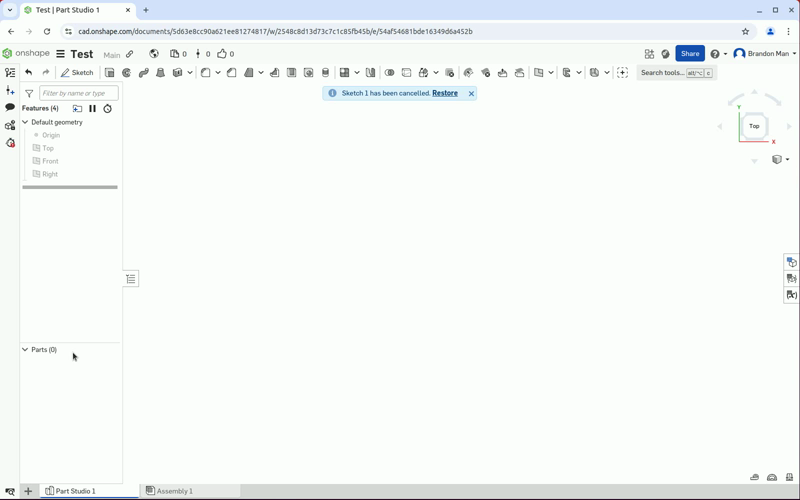
key(y)
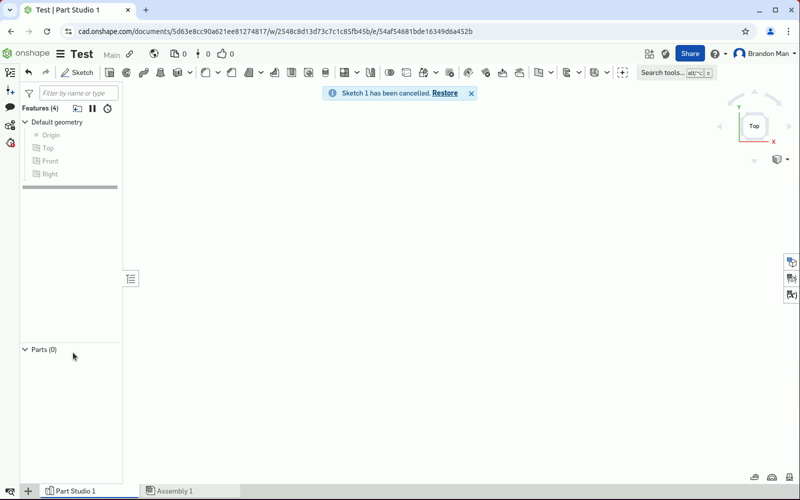
key(shift+p)
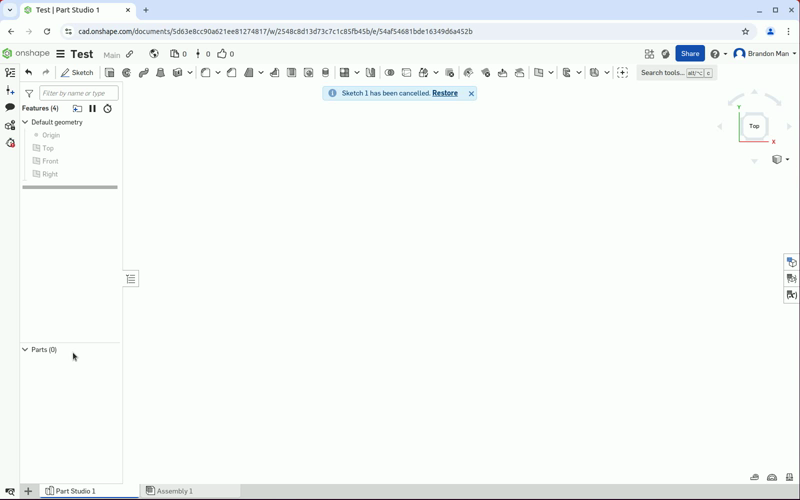
key(space)
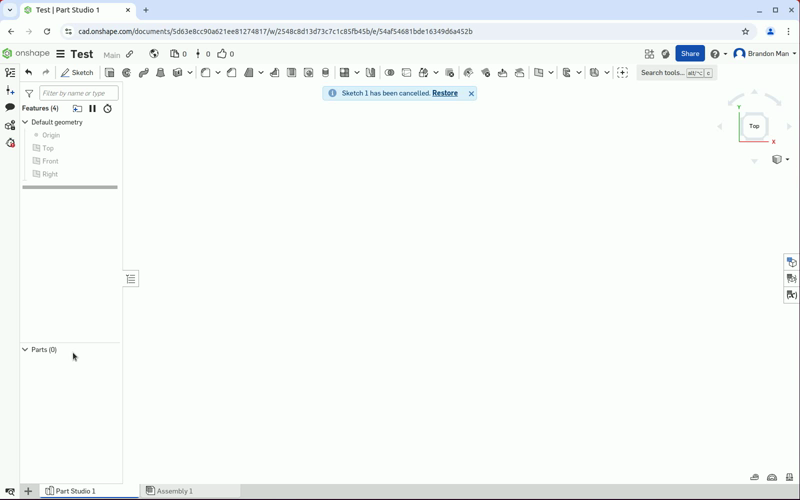
key_down(shift)
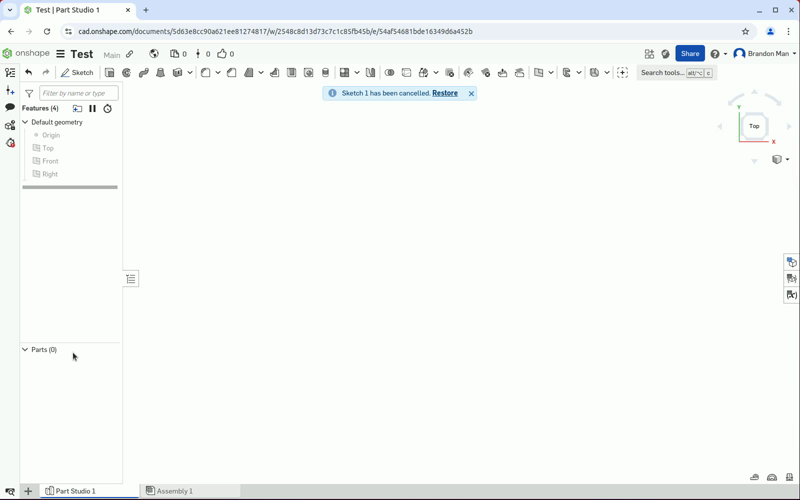
key(up)
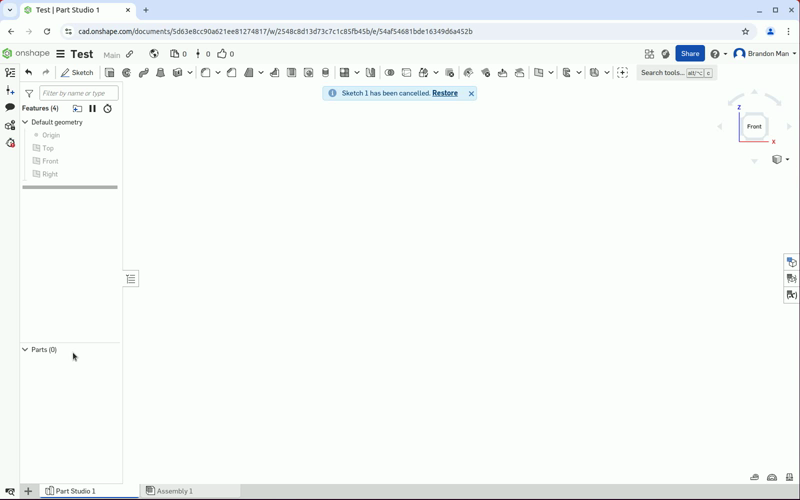
key_up(shift)
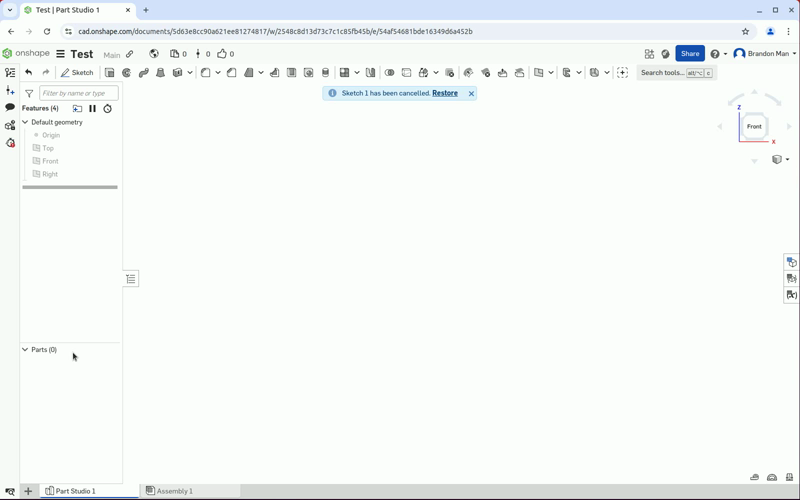
mouse_move(73, 352)
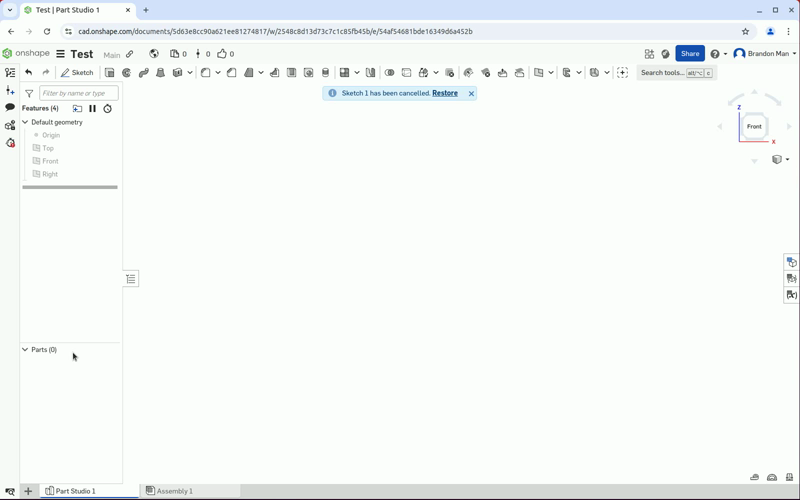
key(shift+y)
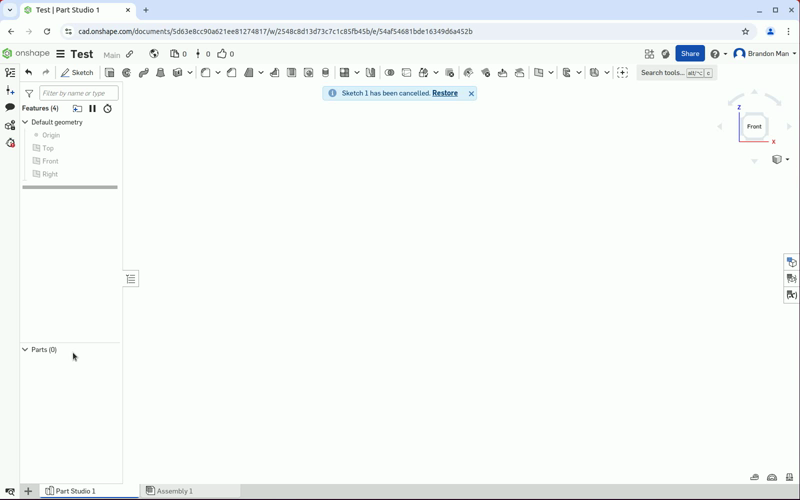
key(shift+s)
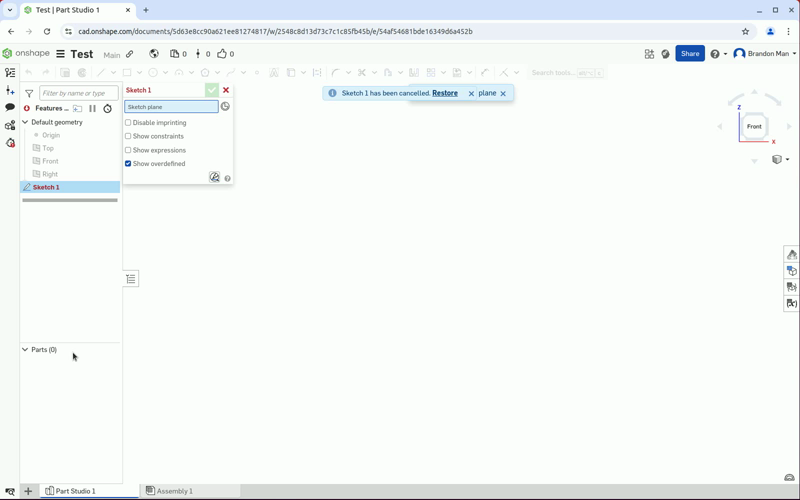
mouse_move(73, 163)
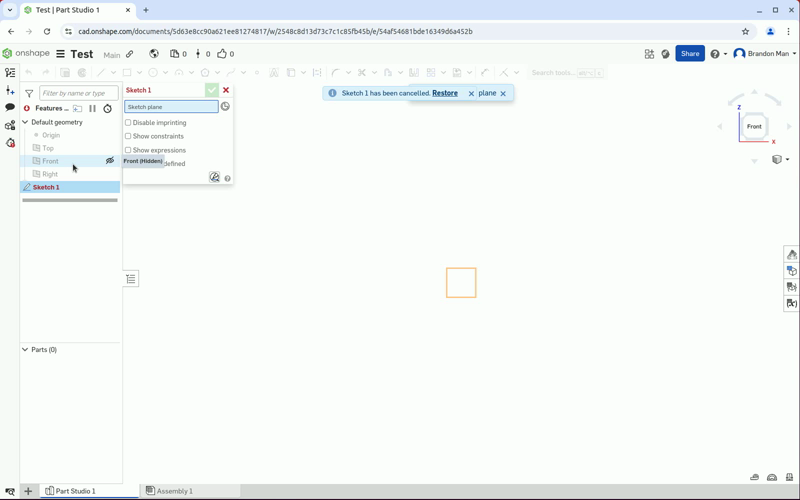
click(73, 163)
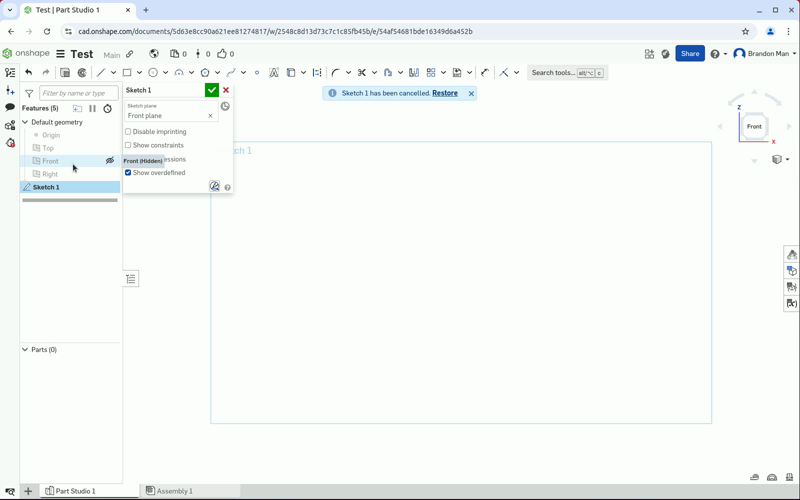
mouse_move(73, 352)
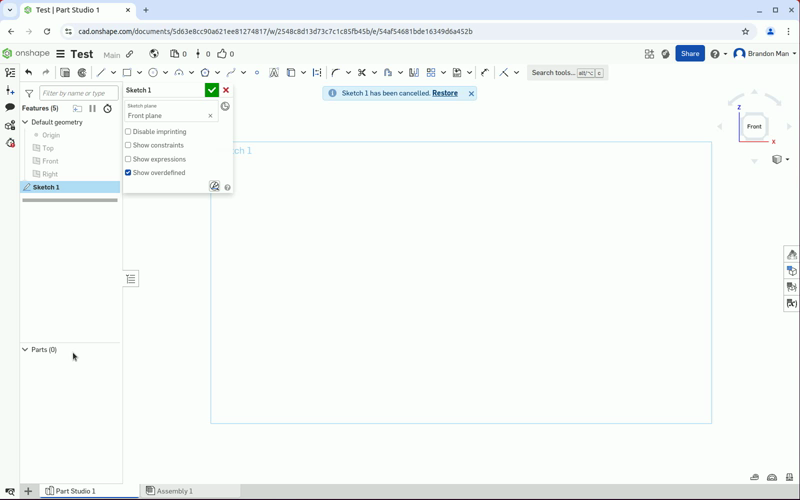
key(y)
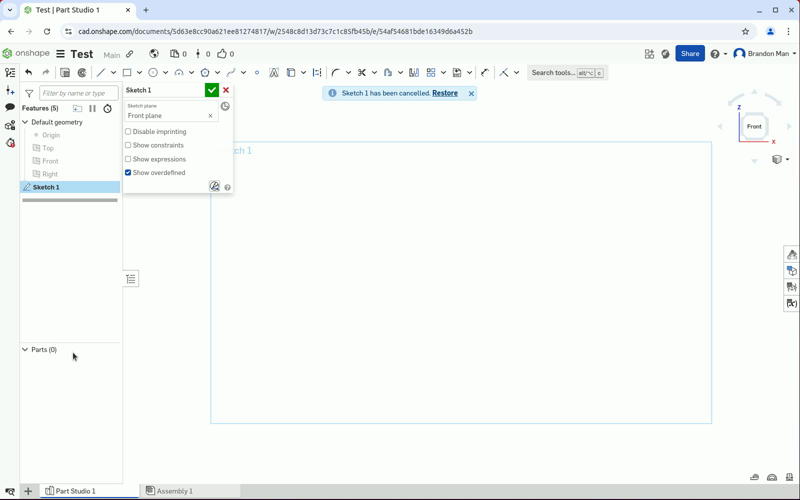
key(l)
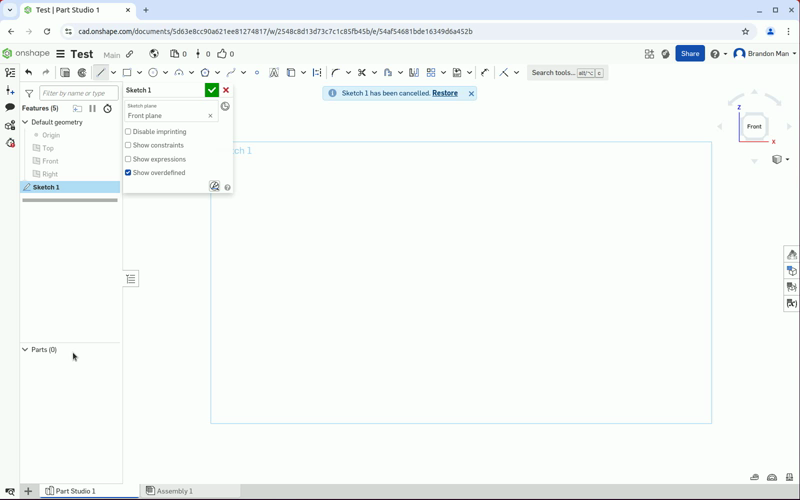
key_down(shift)
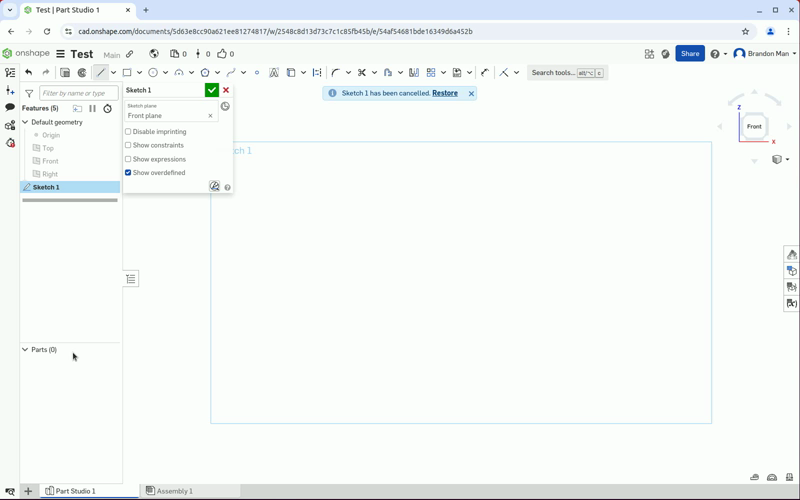
mouse_move(389, 249)
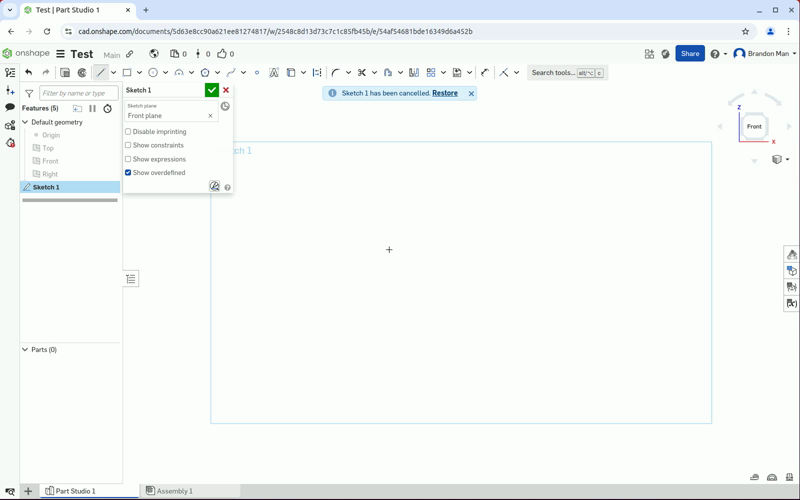
click(389, 249)
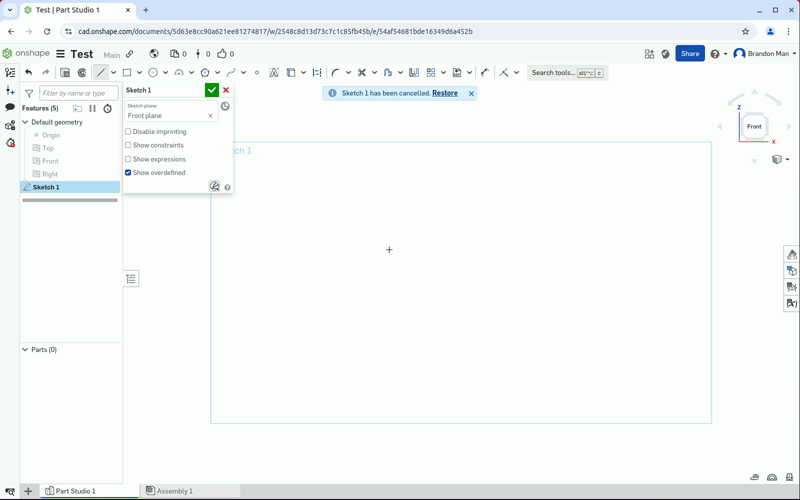
key_up(shift)
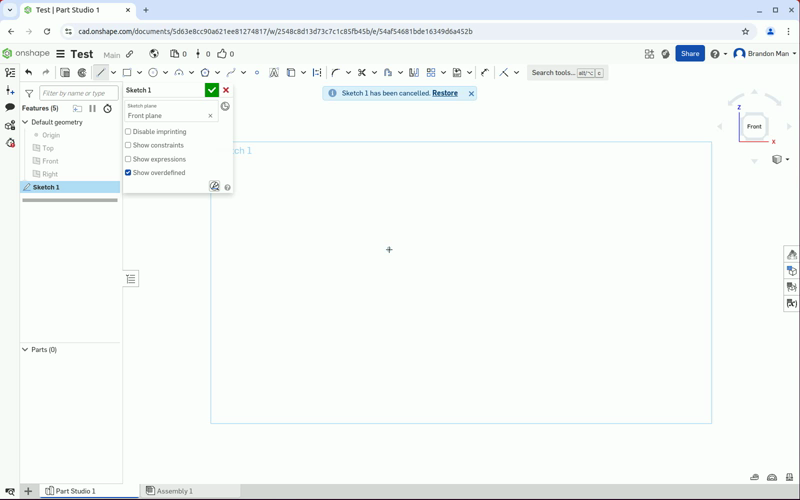
key_down(shift)
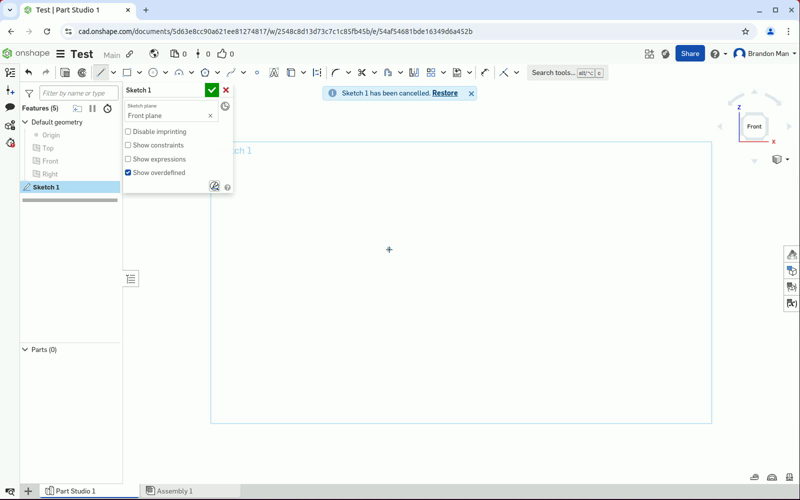
mouse_move(419, 249)
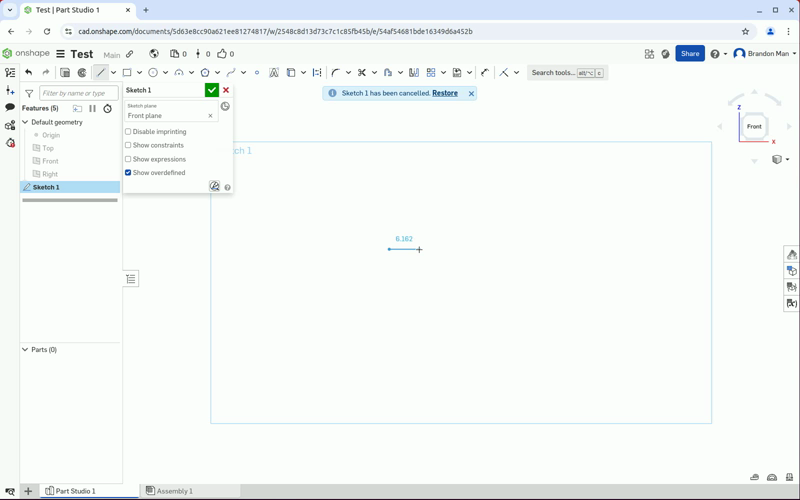
mouse_move(390, 259)
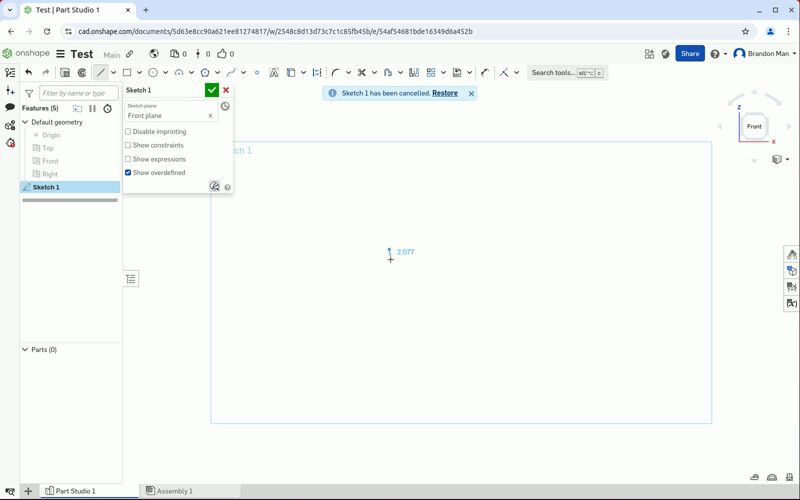
click(390, 259)
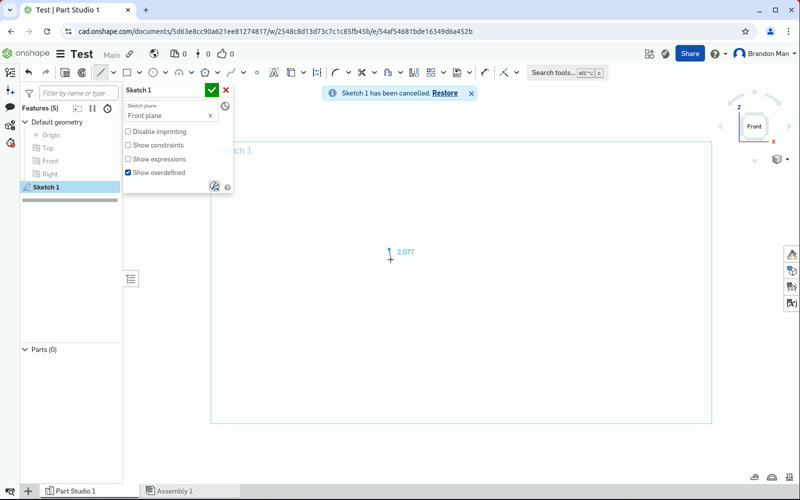
key_up(shift)
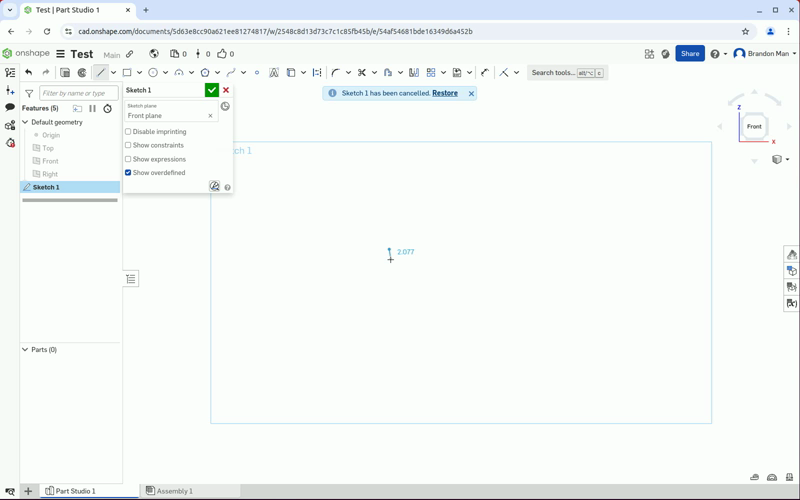
key(esc)
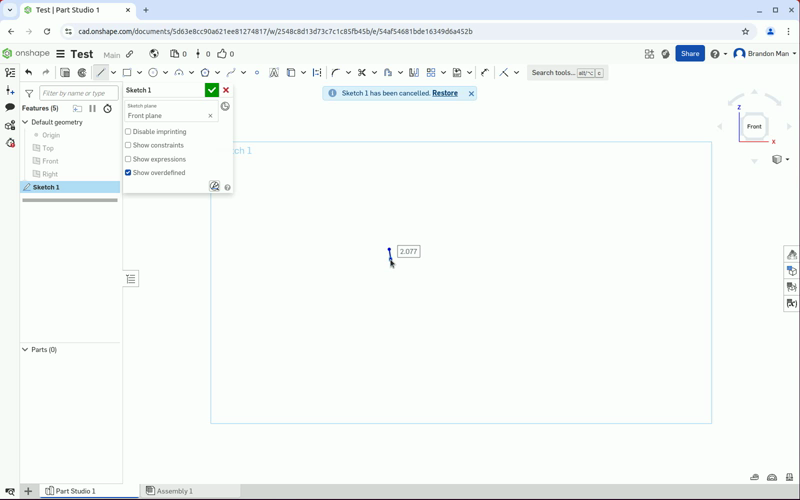
key(a)
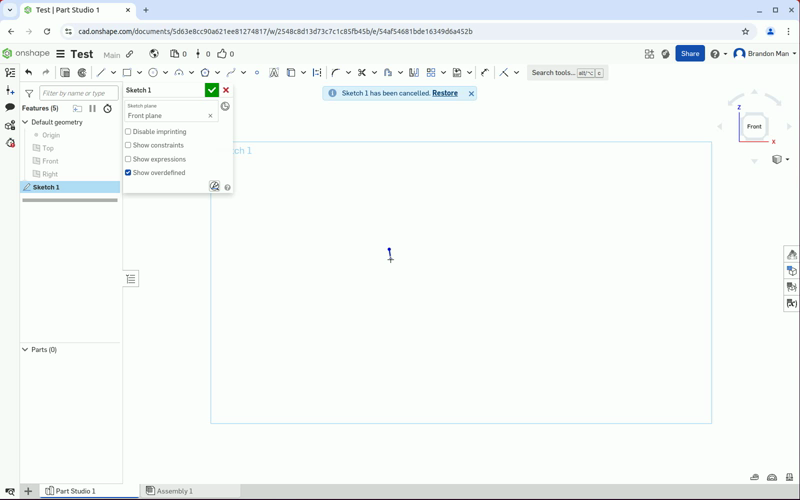
mouse_move(390, 259)
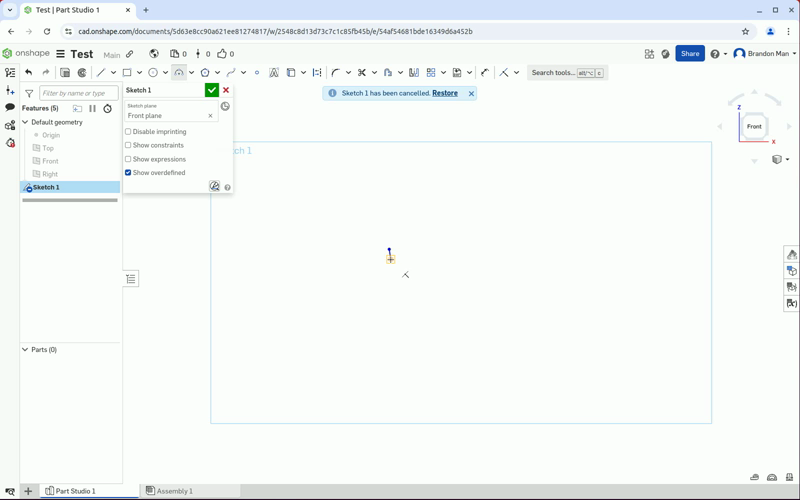
click(390, 259)
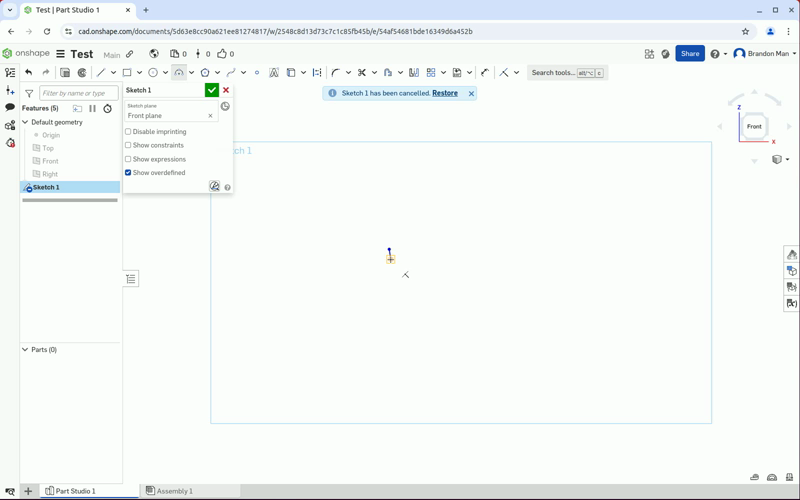
mouse_move(389, 249)
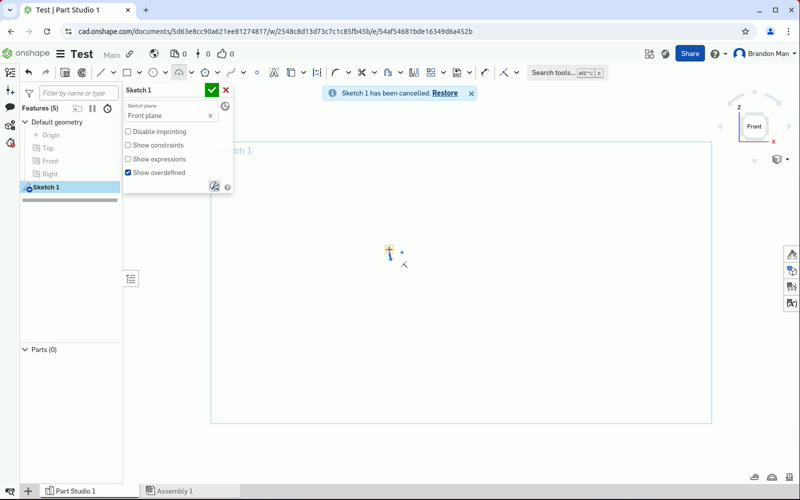
click(389, 249)
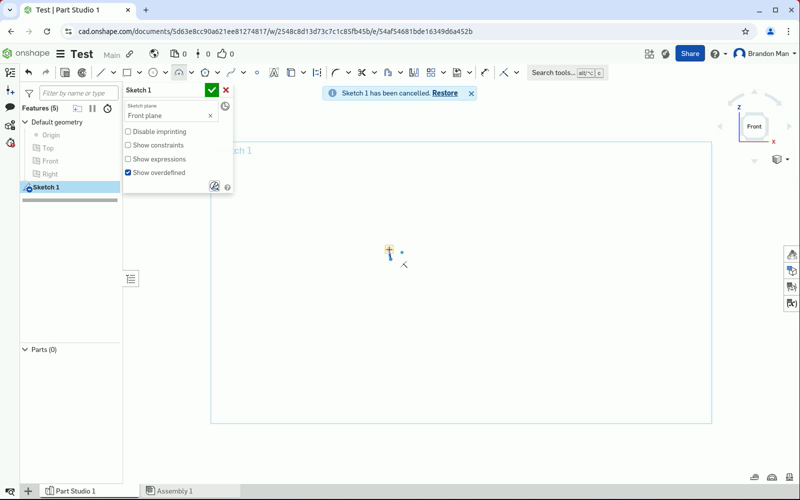
key_down(shift)
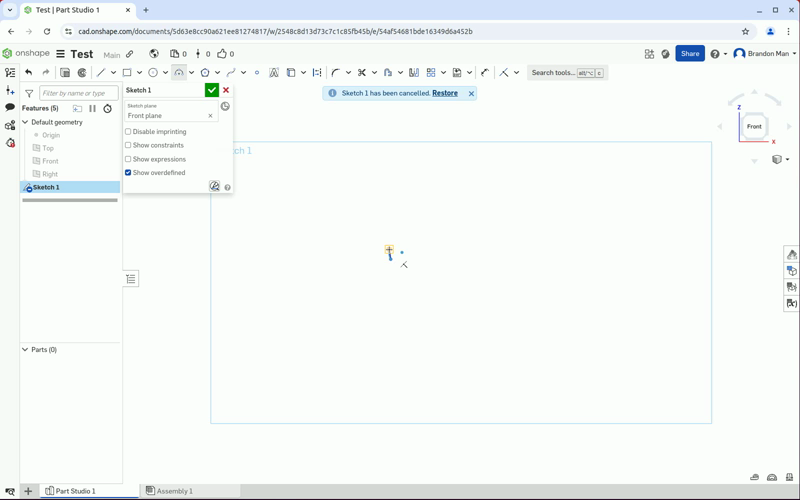
mouse_move(390, 254)
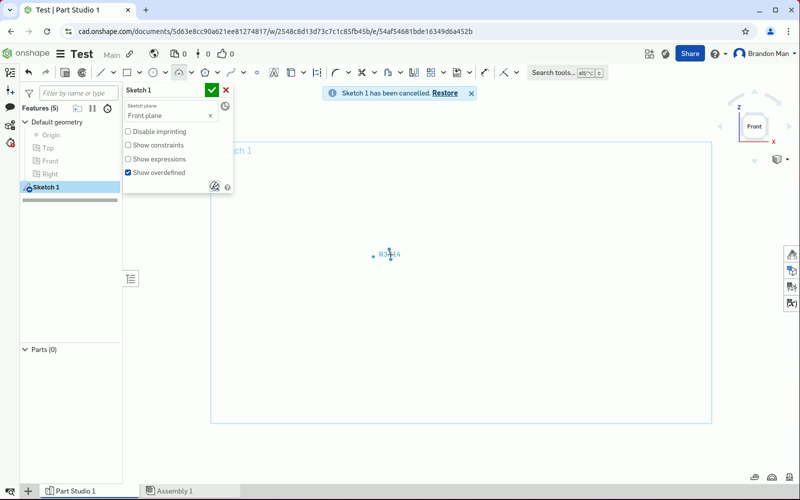
click(390, 254)
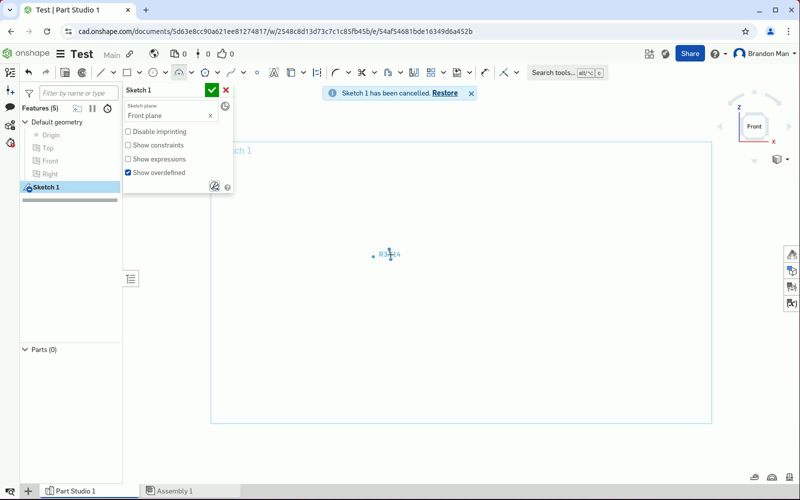
key_up(shift)
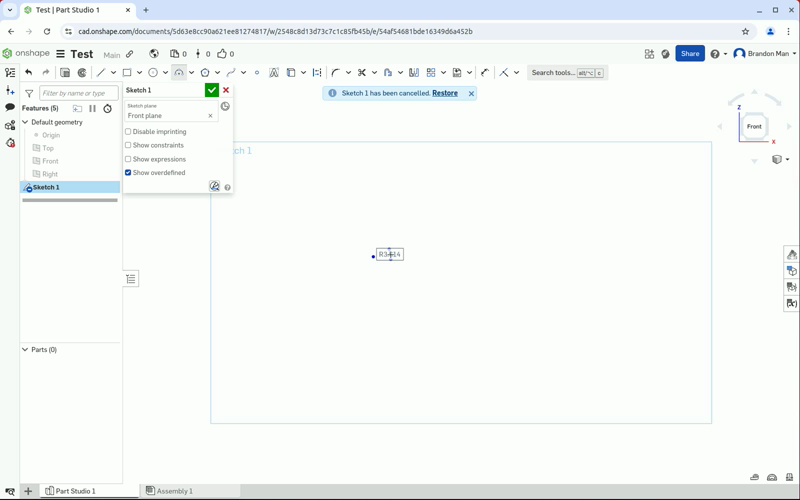
key(esc)
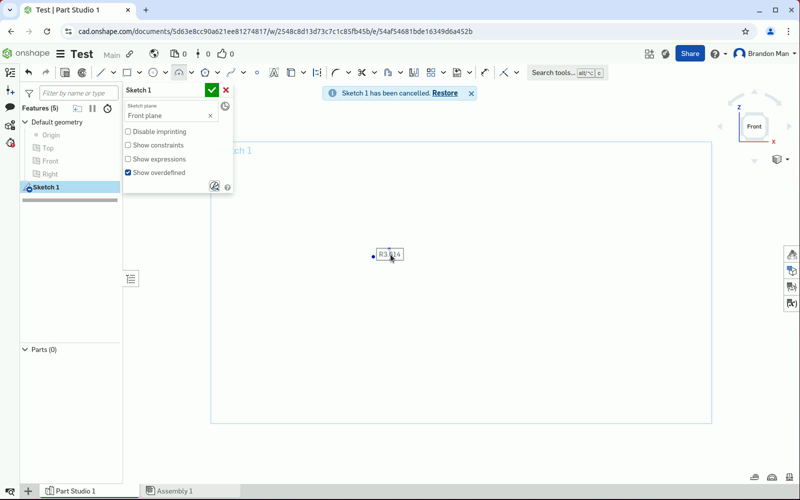
mouse_move(390, 255)
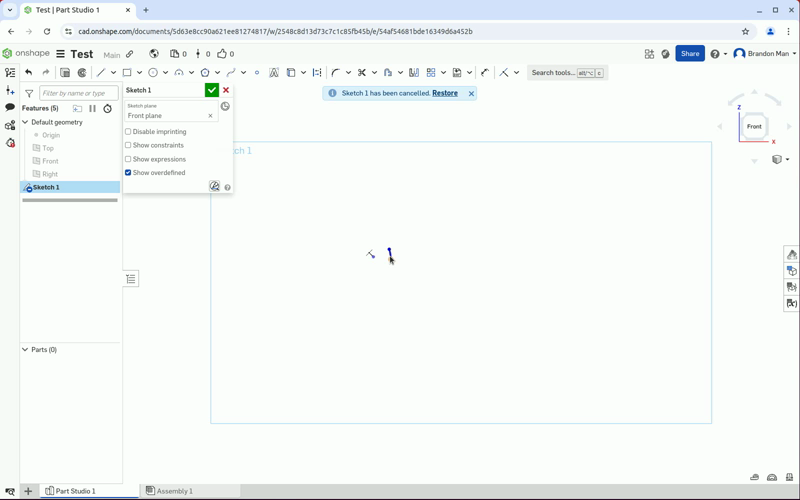
scroll(6)
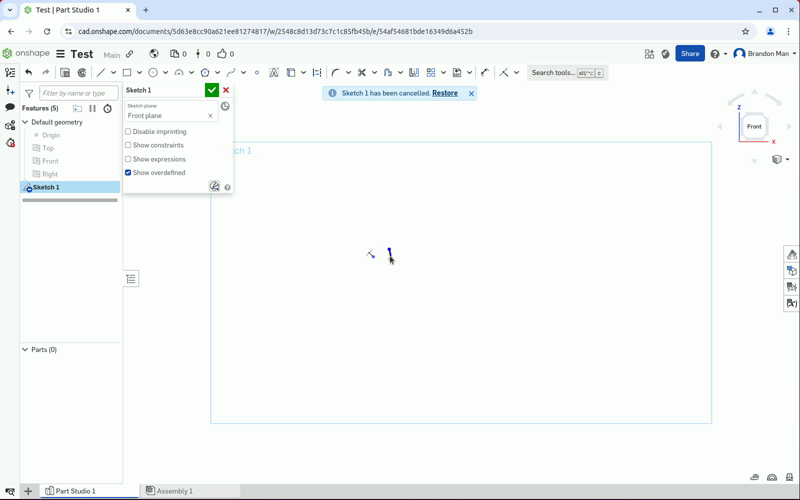
scroll(6)
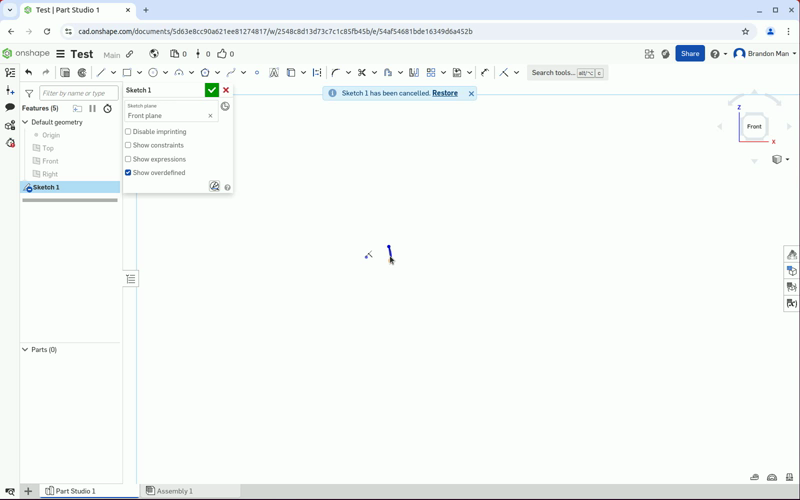
scroll(6)
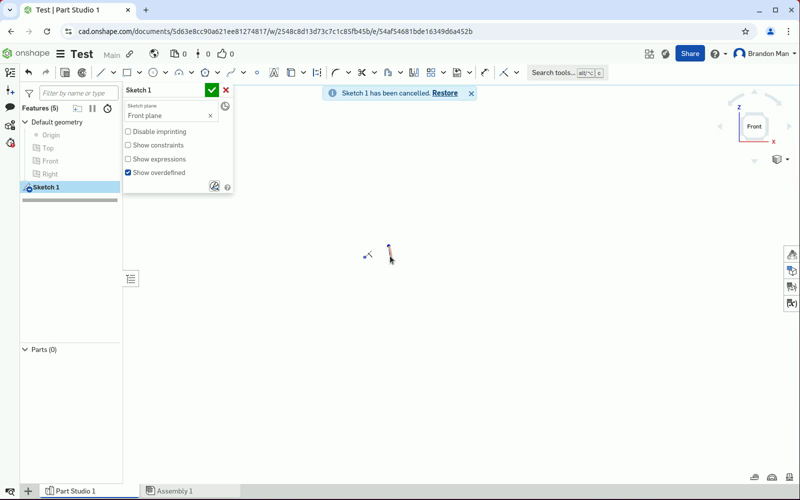
scroll(6)
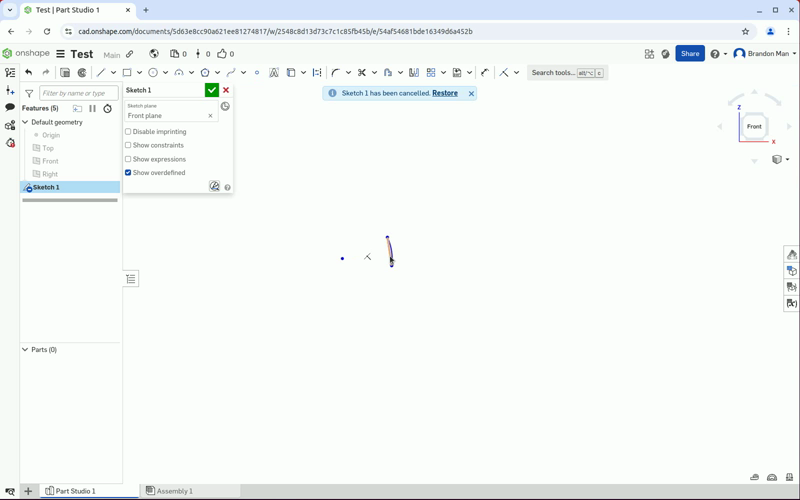
scroll(6)
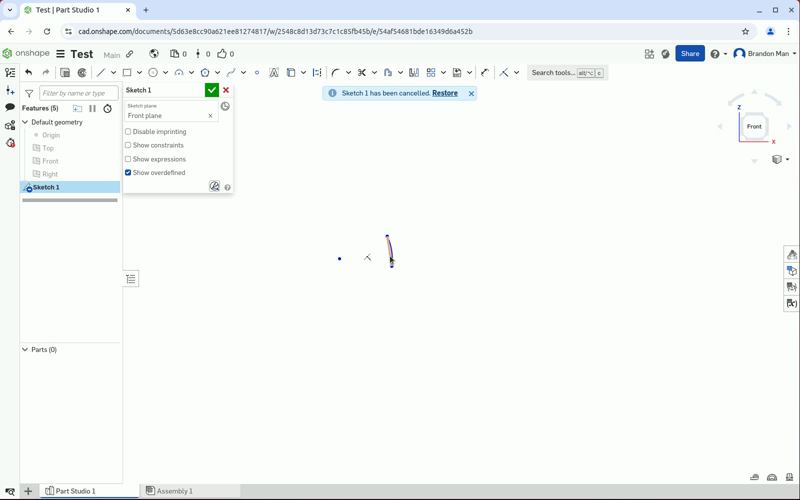
scroll(6)
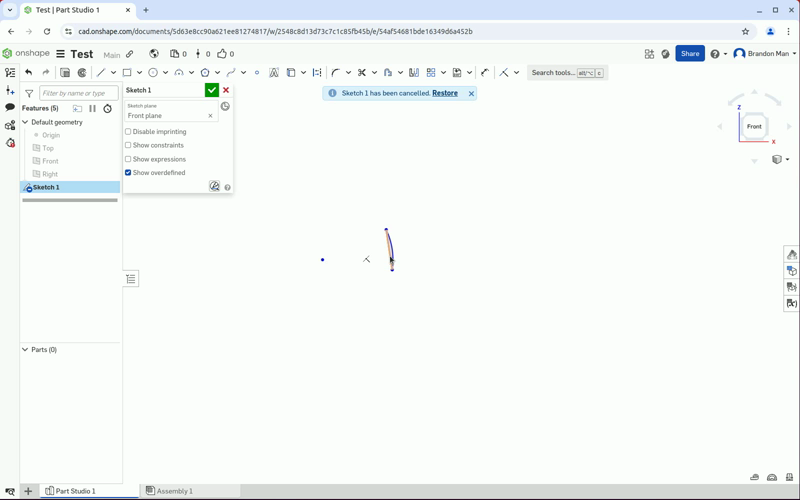
scroll(6)
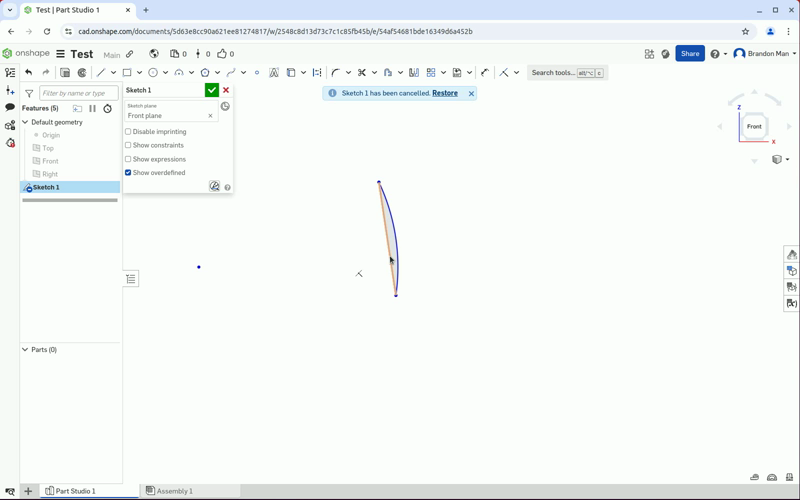
click(390, 255)
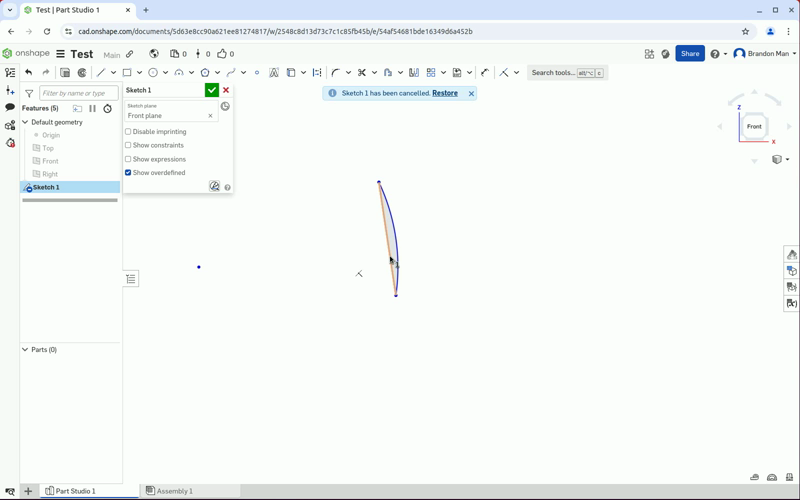
scroll(-6)
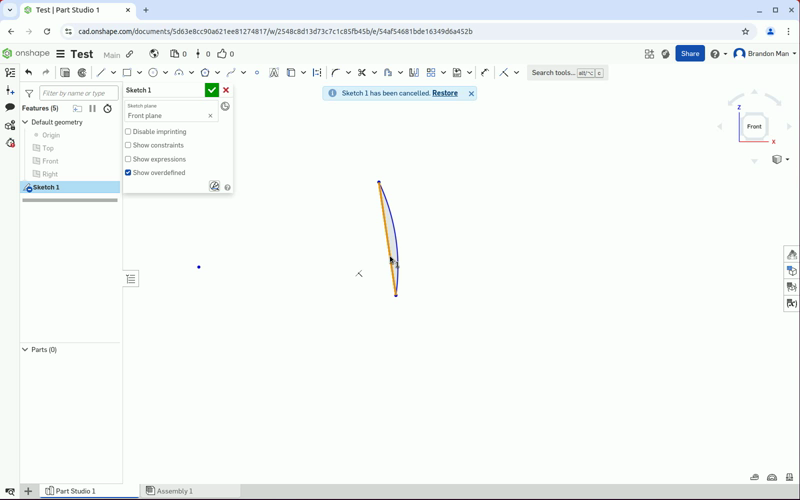
scroll(-6)
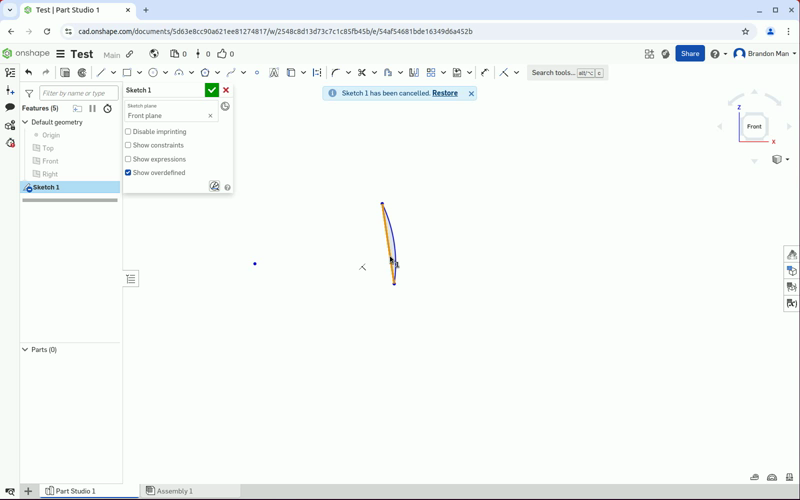
scroll(-6)
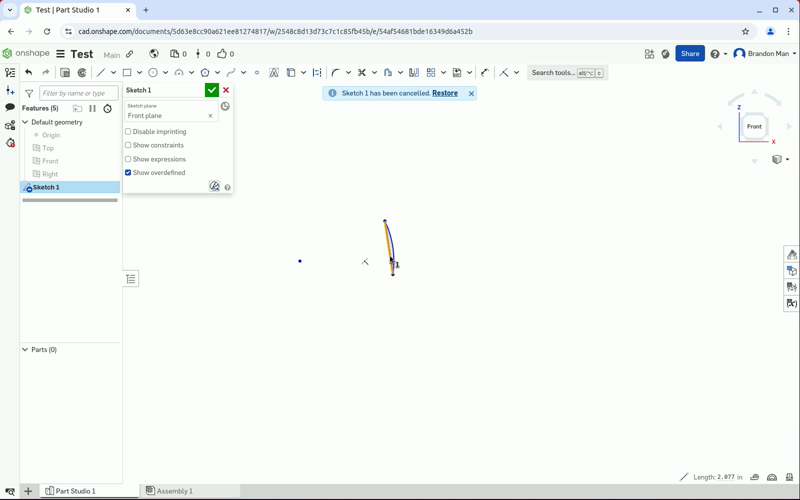
scroll(-6)
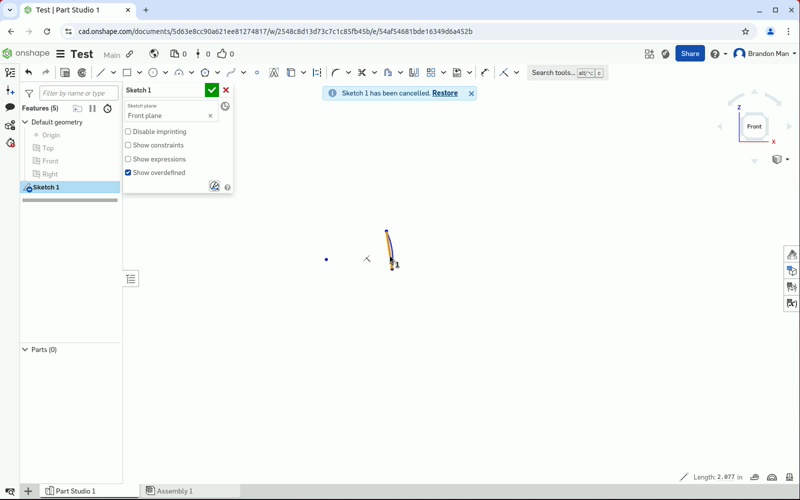
scroll(-6)
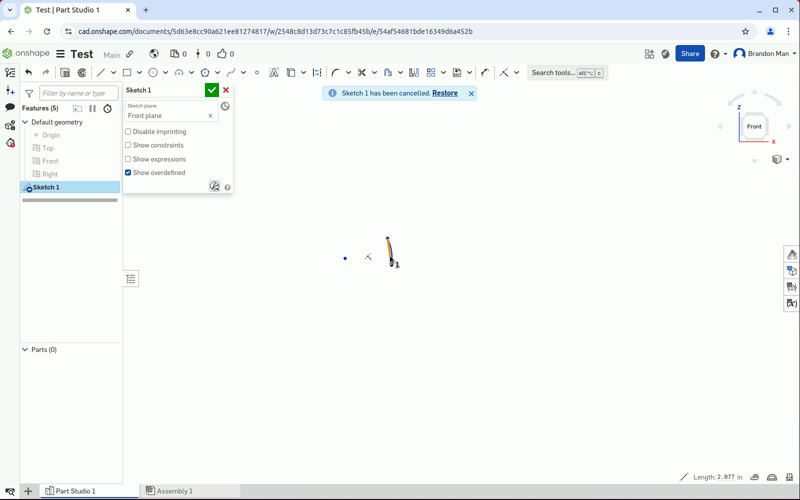
scroll(-6)
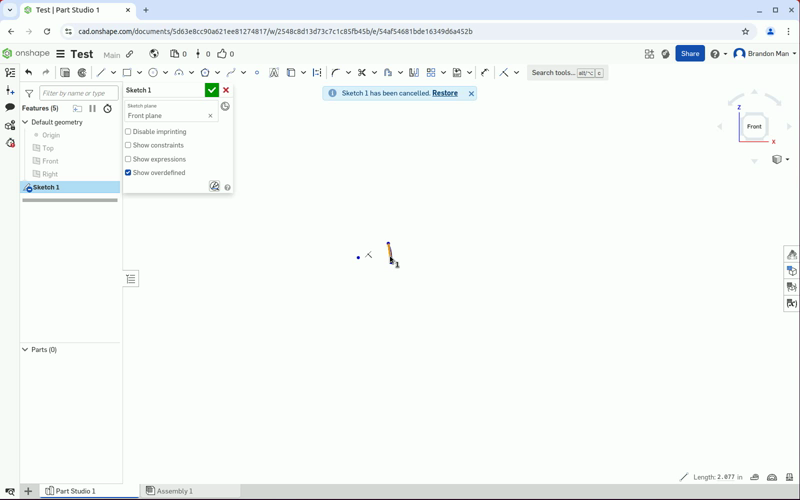
scroll(-6)
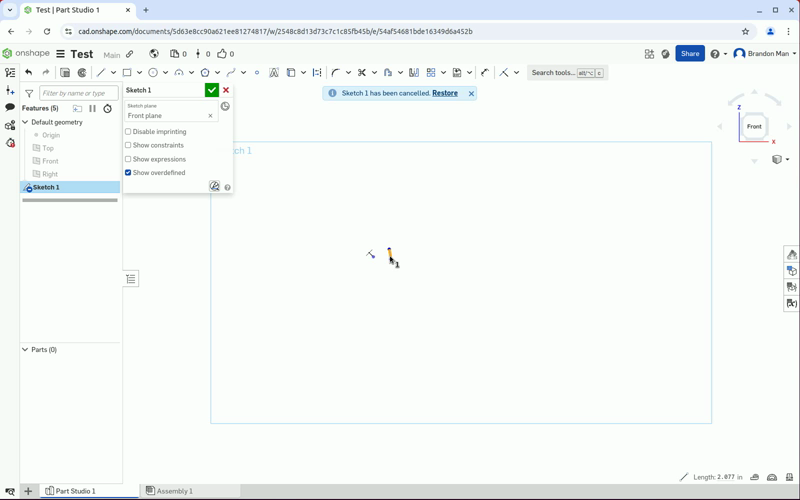
mouse_move(73, 352)
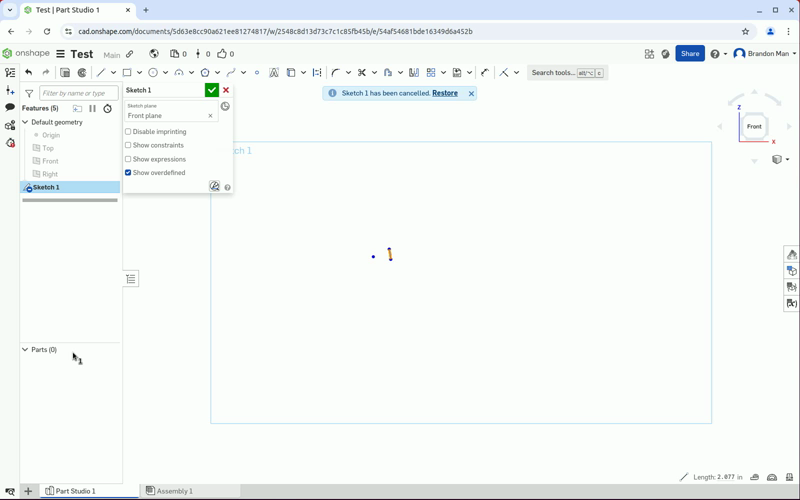
key(shift+y)
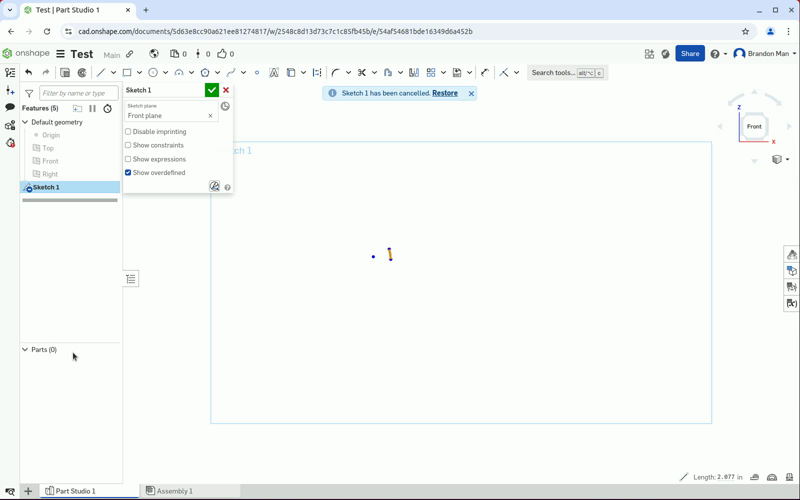
key(shift+e)
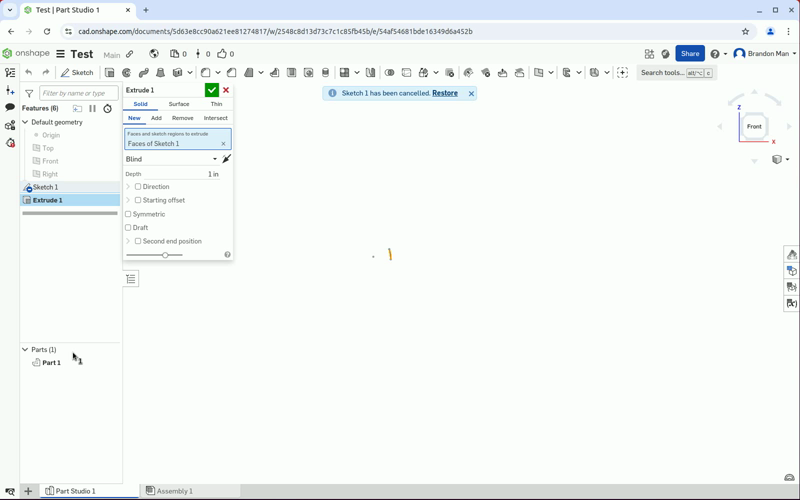
mouse_move(143, 106)
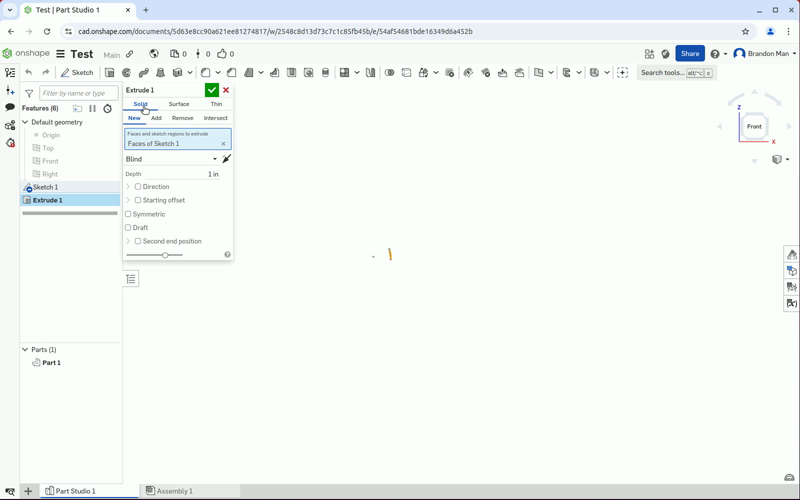
click(143, 106)
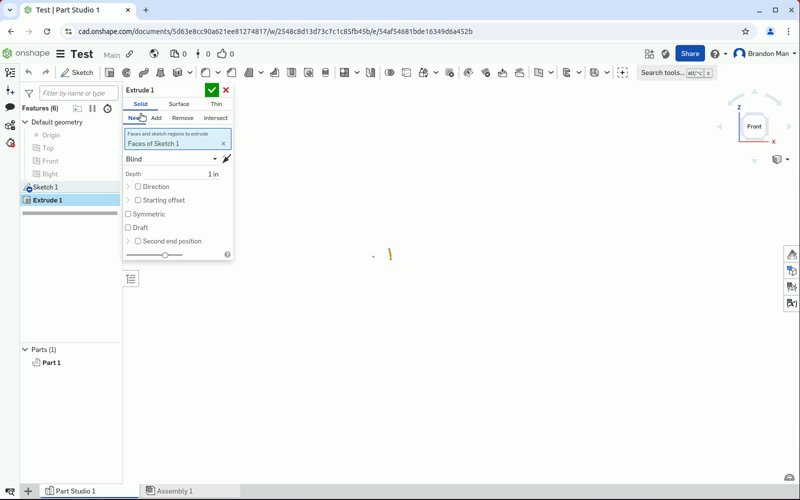
mouse_move(137, 120)
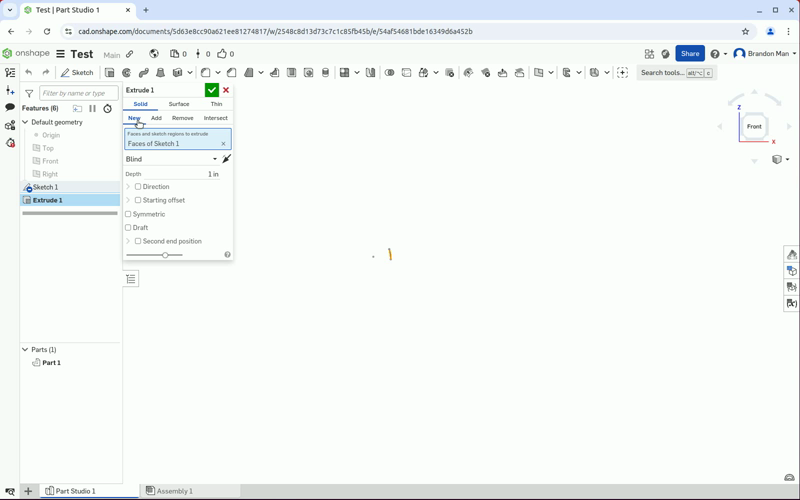
click(137, 120)
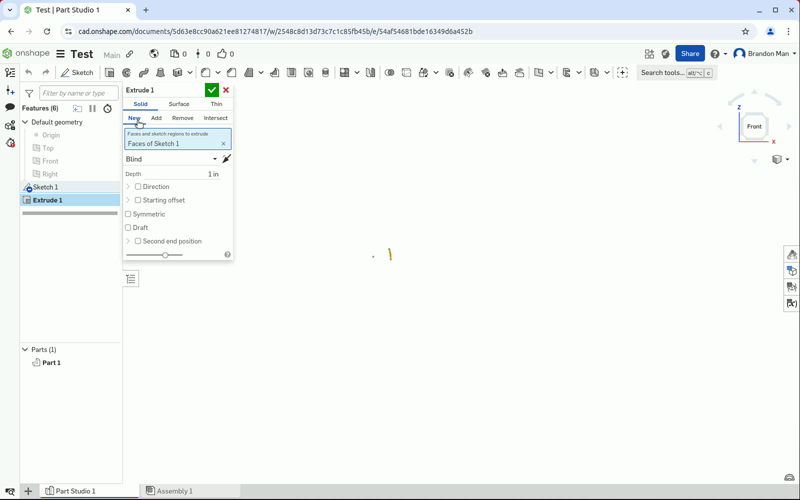
key(tab, 4)
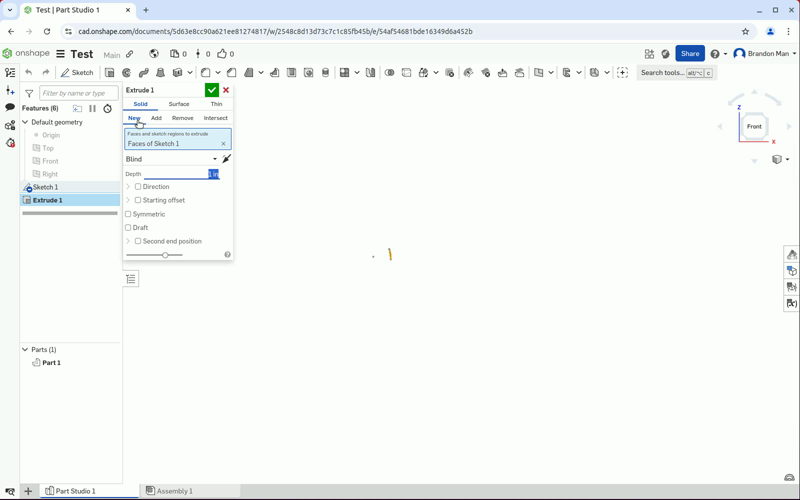
text(0.722)
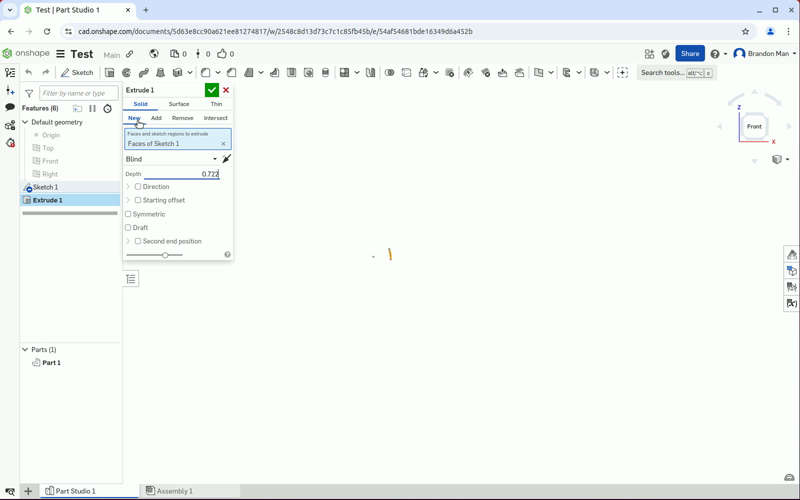
key(enter)
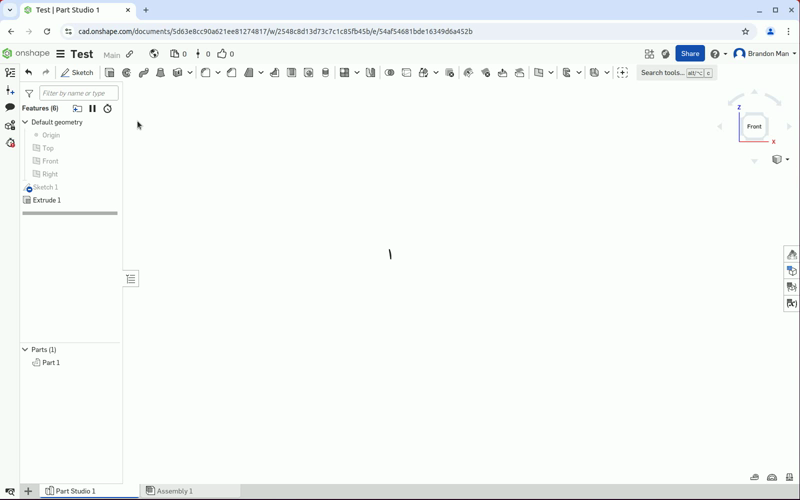
key(shift+h)
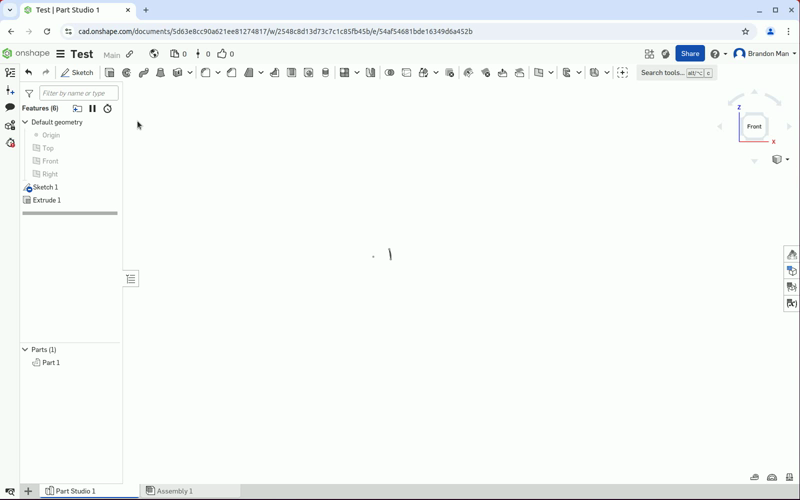
key(shift+h)
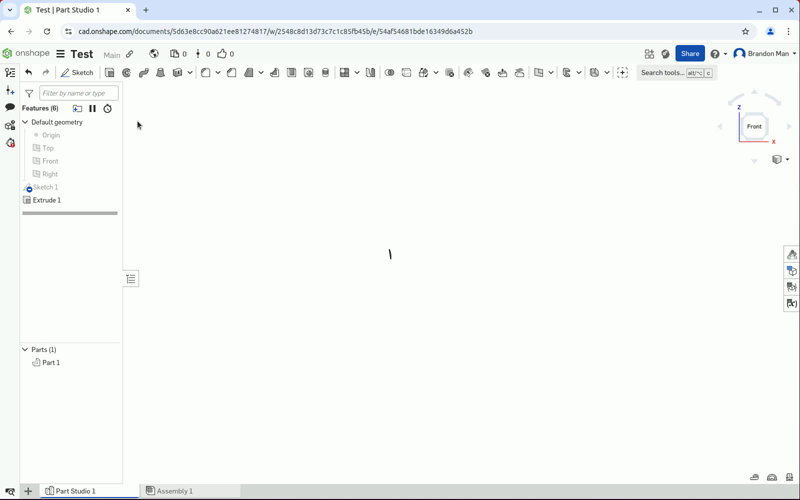
mouse_move(73, 189)
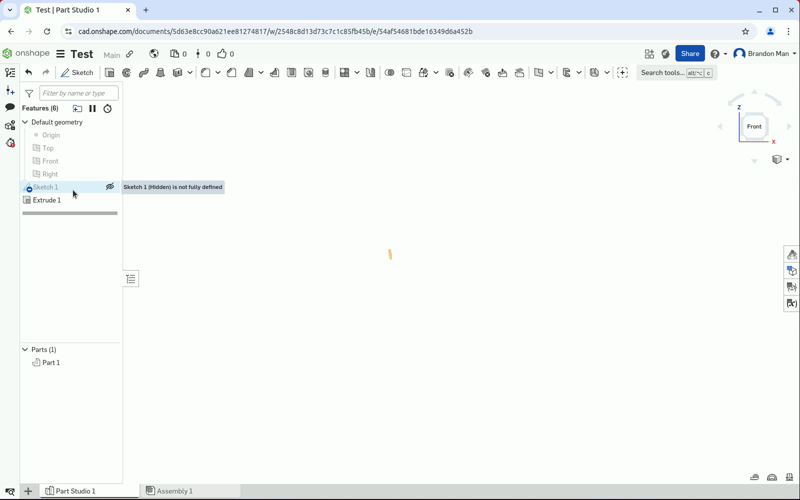
click(73, 189)
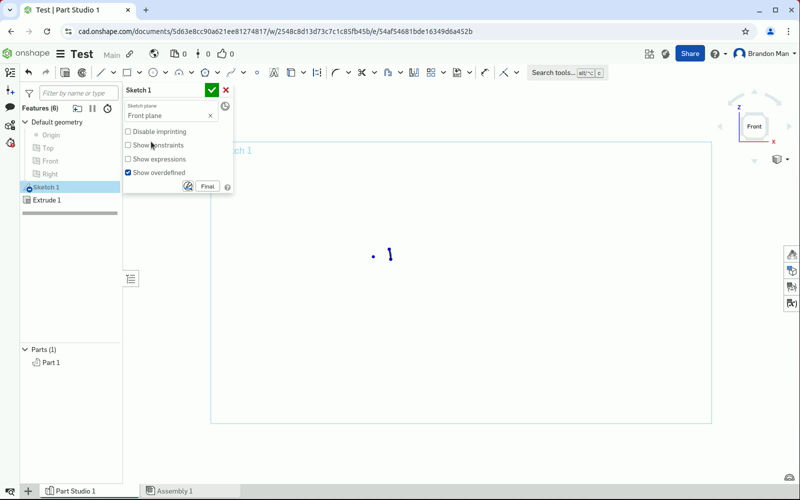
mouse_move(229, 92)
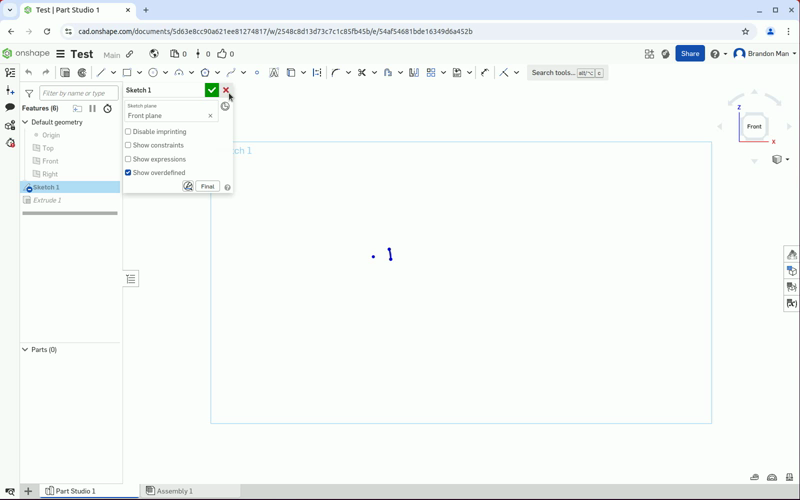
click(229, 92)
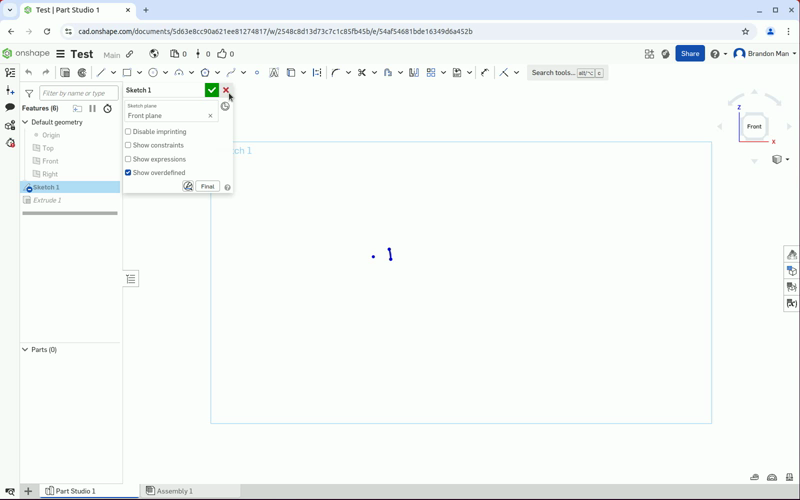
key(shift+s)
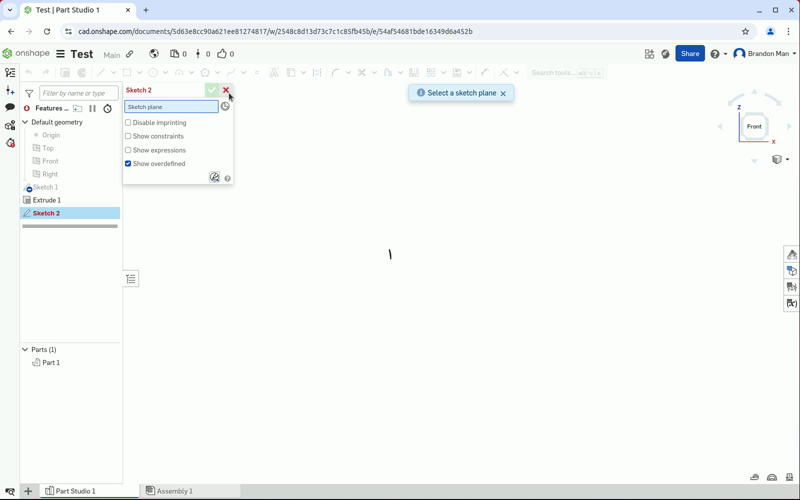
mouse_move(73, 163)
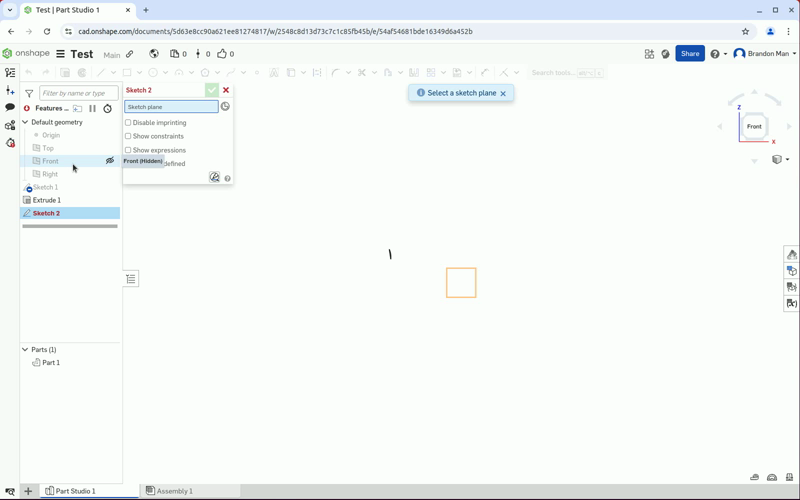
click(73, 163)
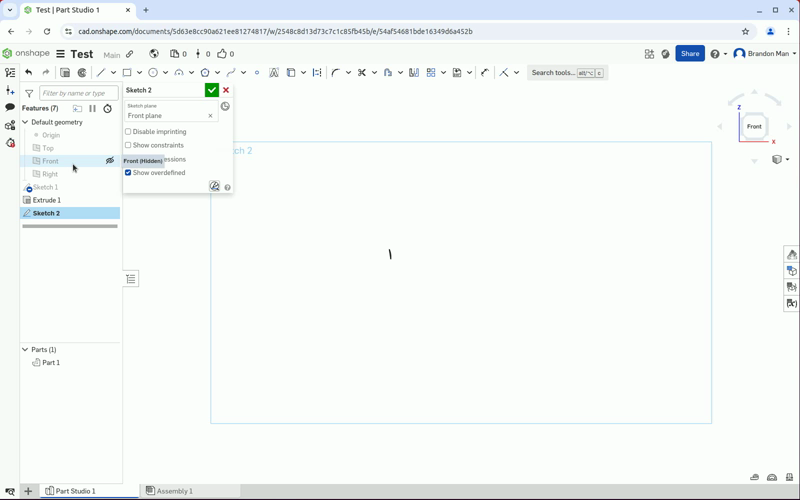
mouse_move(73, 352)
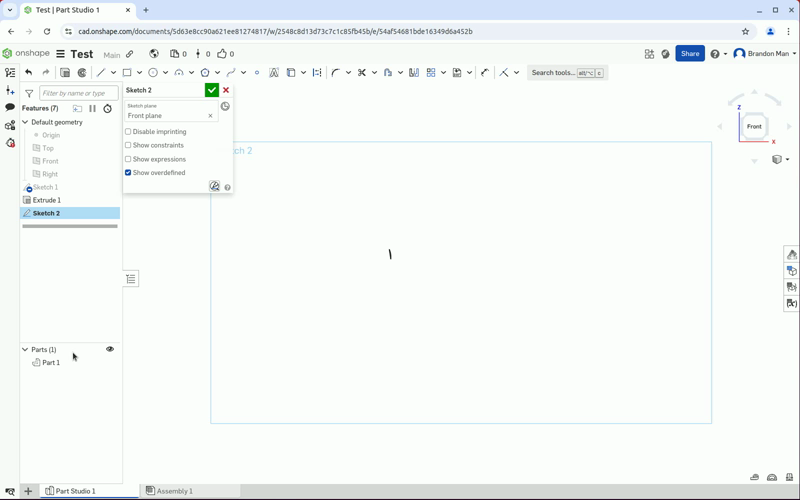
key(y)
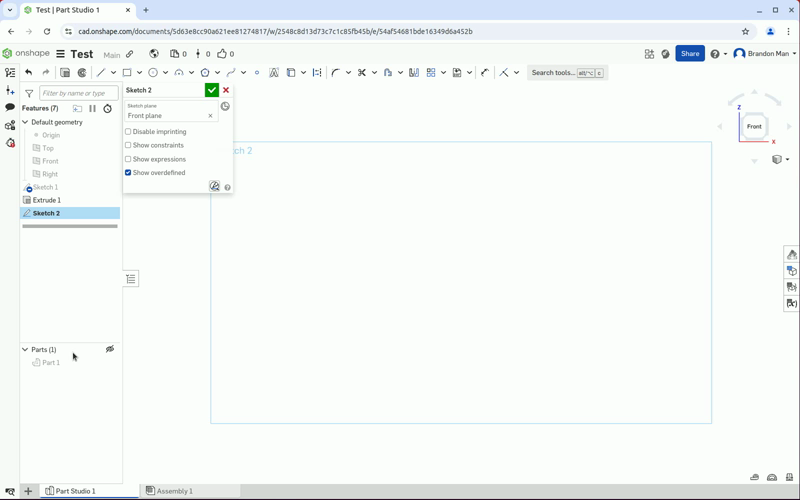
key(c)
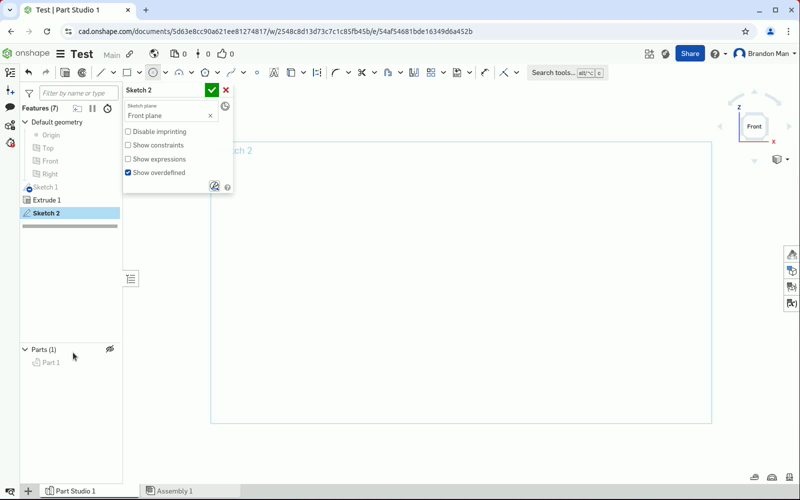
key_down(shift)
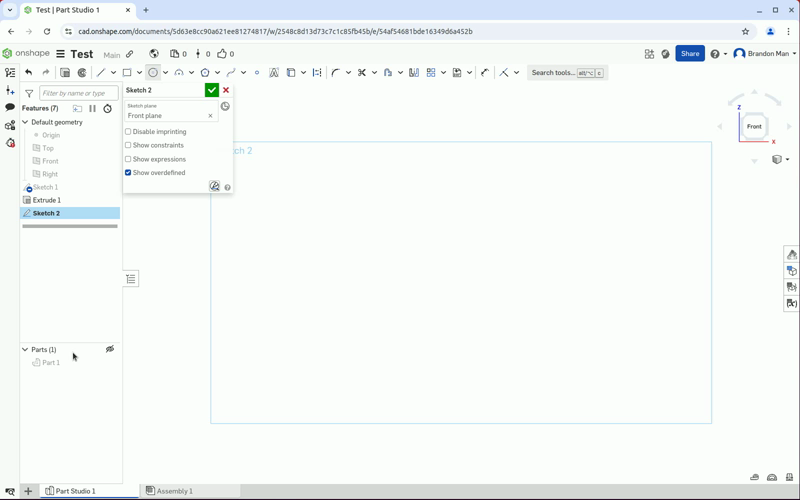
mouse_move(369, 189)
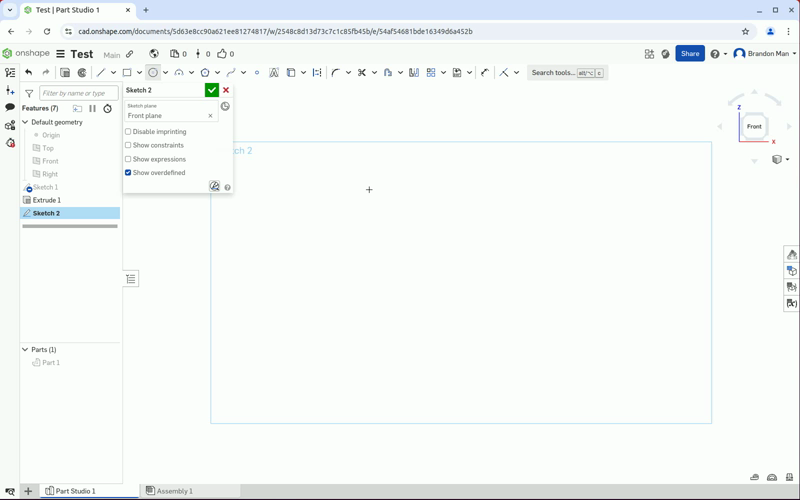
click(369, 189)
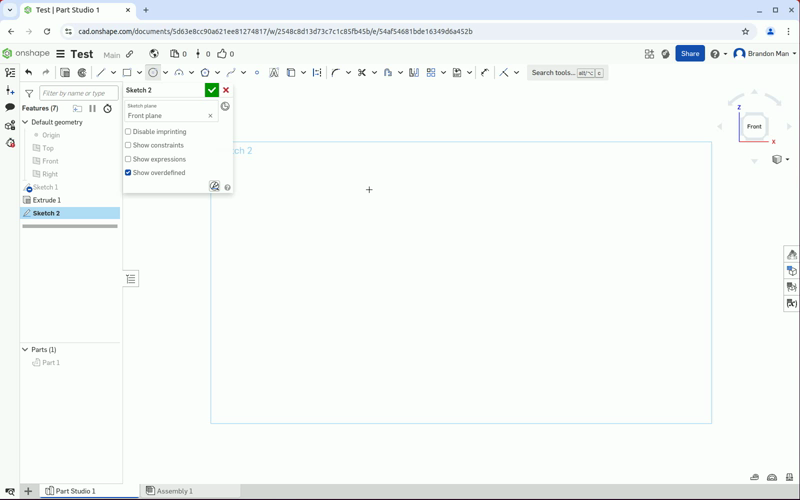
key_up(shift)
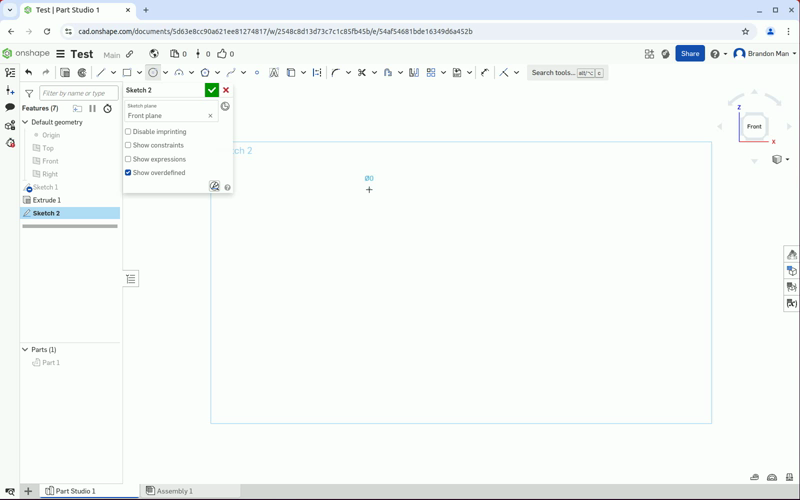
mouse_move(381, 189)
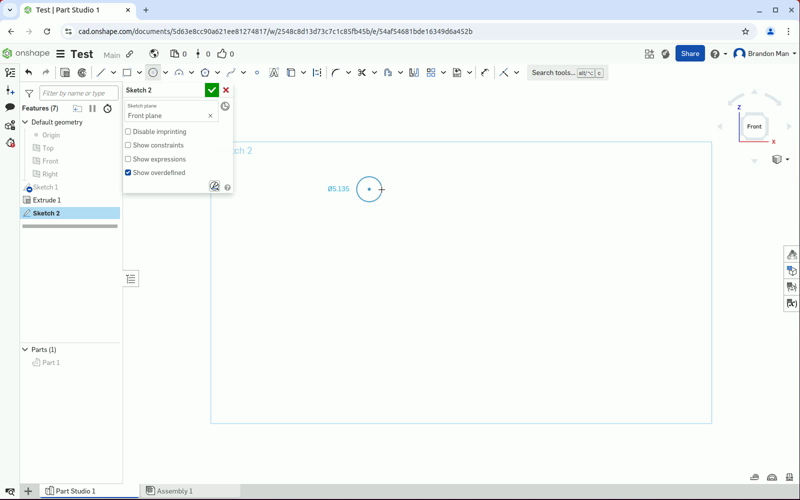
click(381, 189)
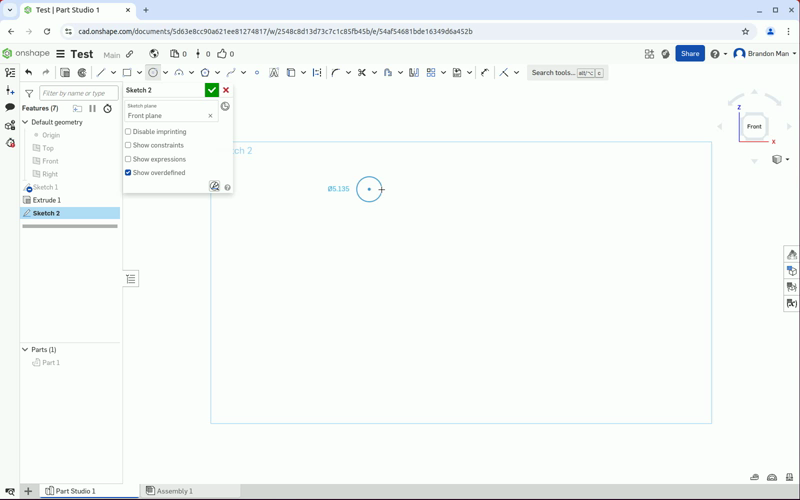
key(esc)
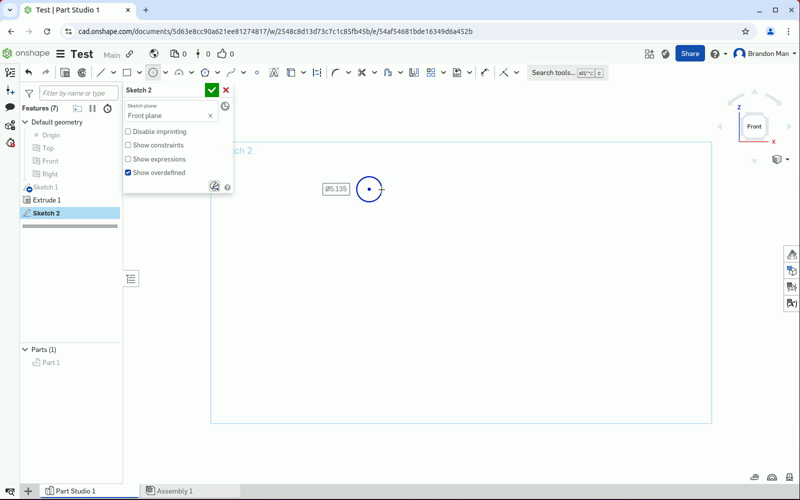
key(c)
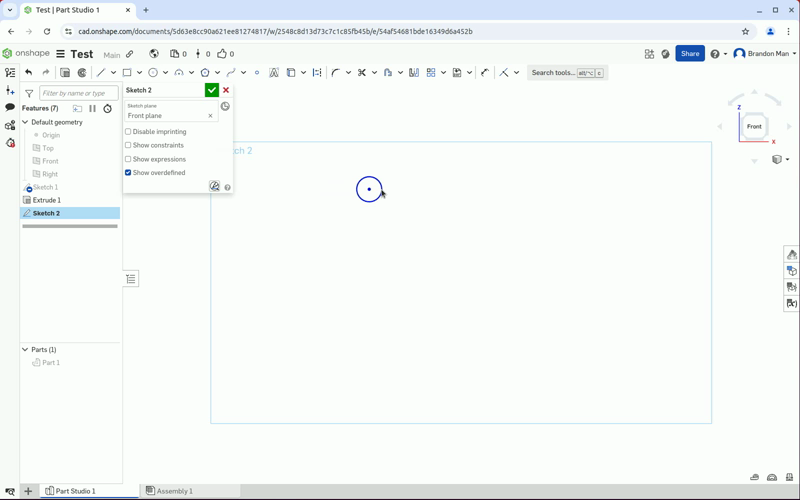
key_down(shift)
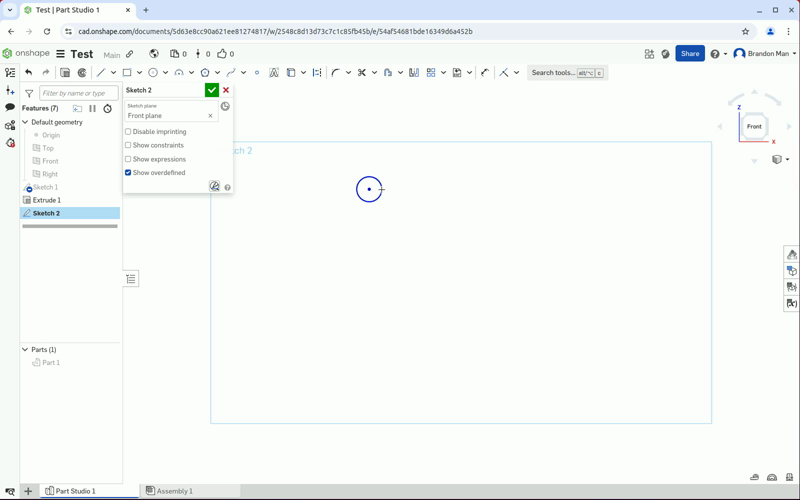
mouse_move(369, 189)
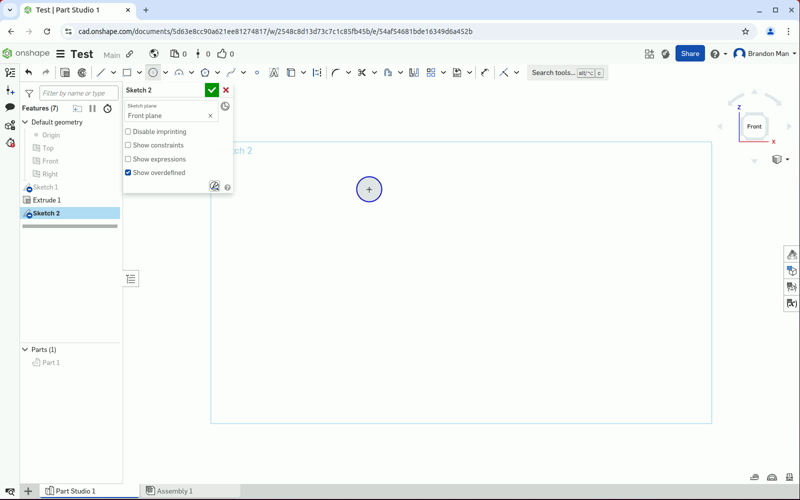
click(369, 189)
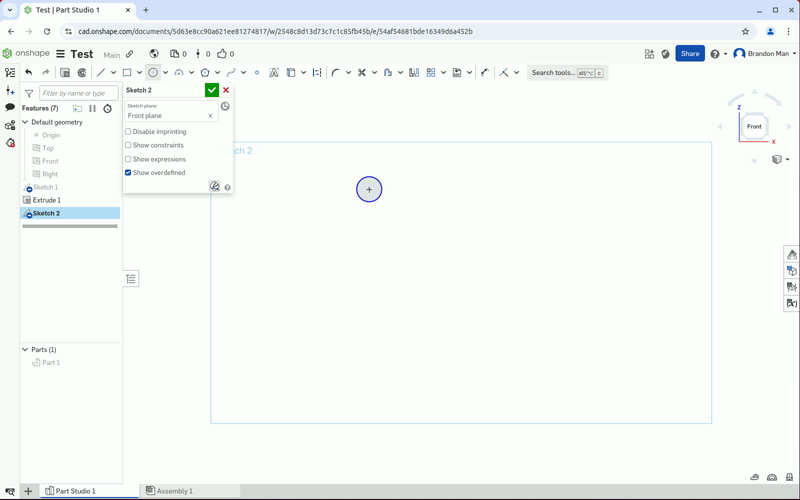
key_up(shift)
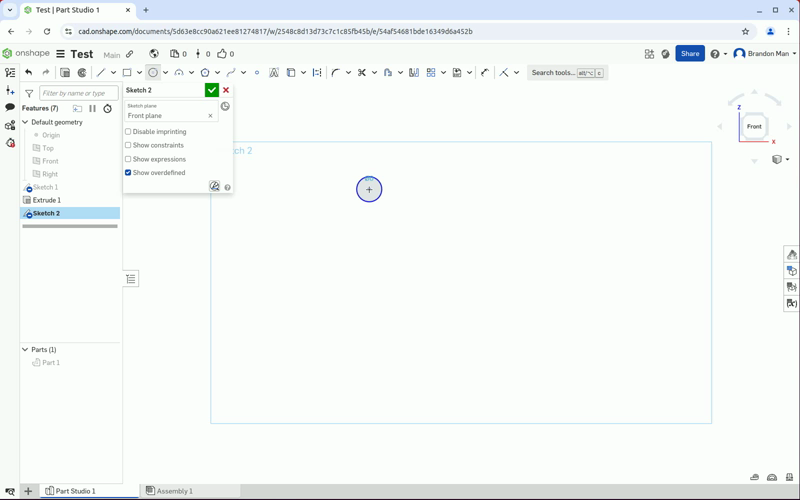
mouse_move(373, 189)
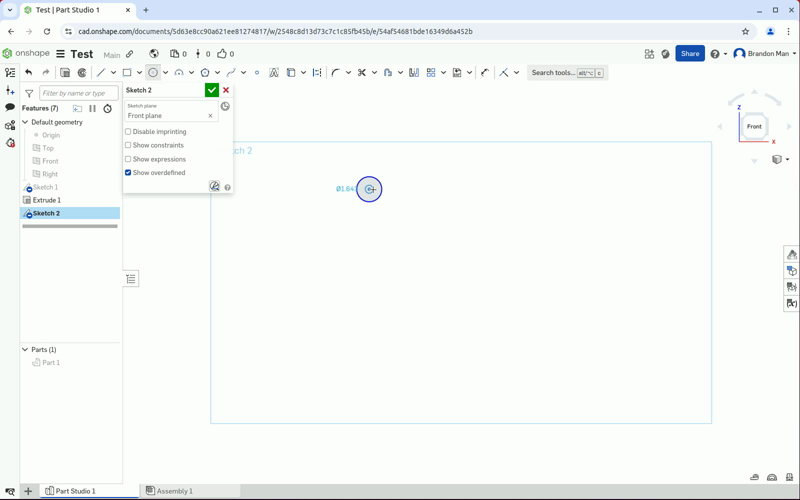
scroll(6)
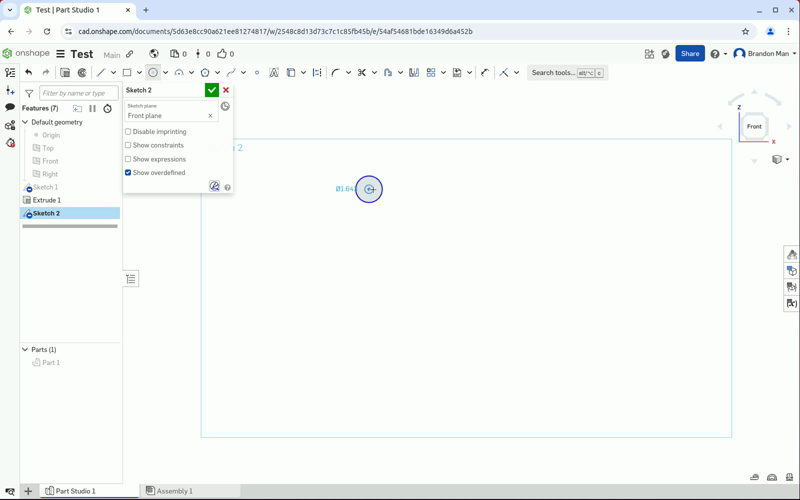
scroll(6)
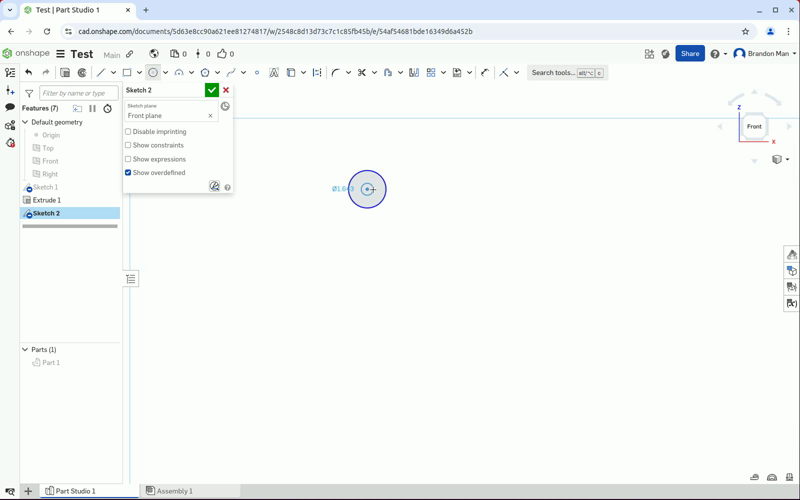
scroll(6)
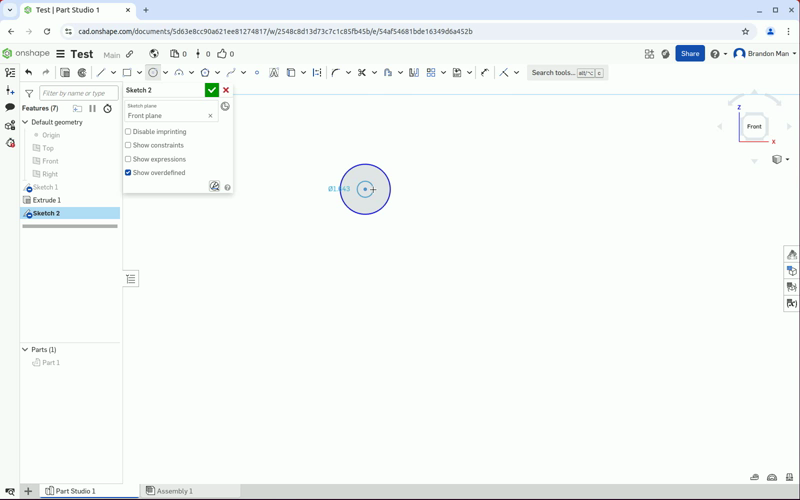
scroll(6)
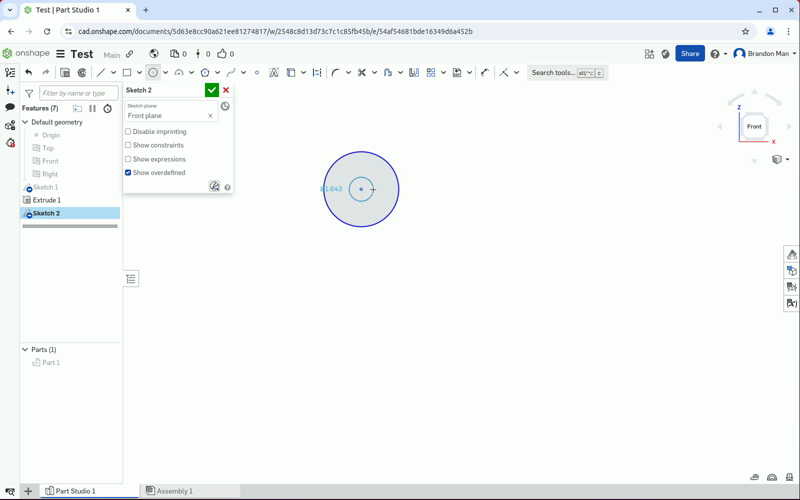
scroll(6)
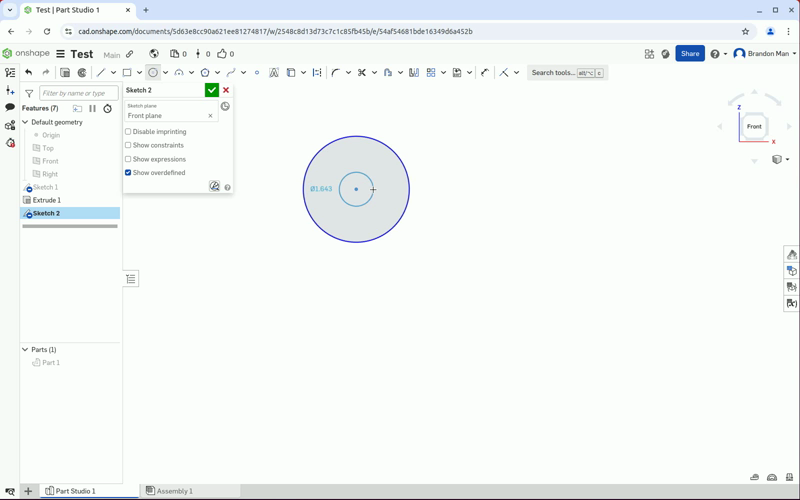
scroll(6)
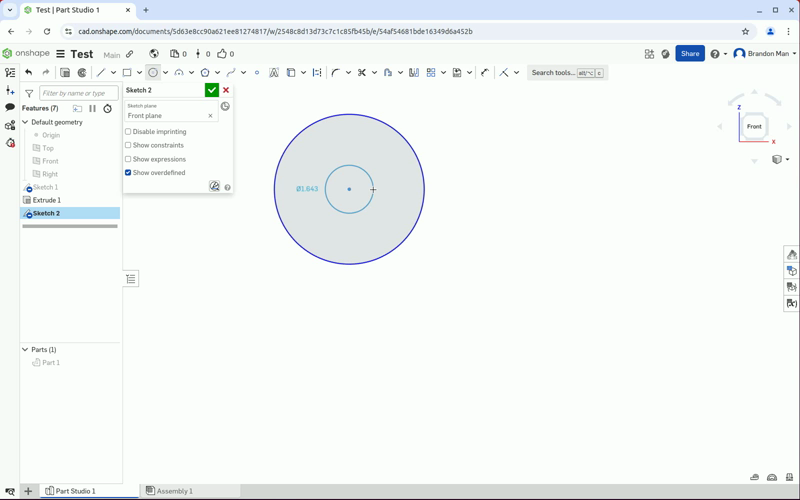
scroll(6)
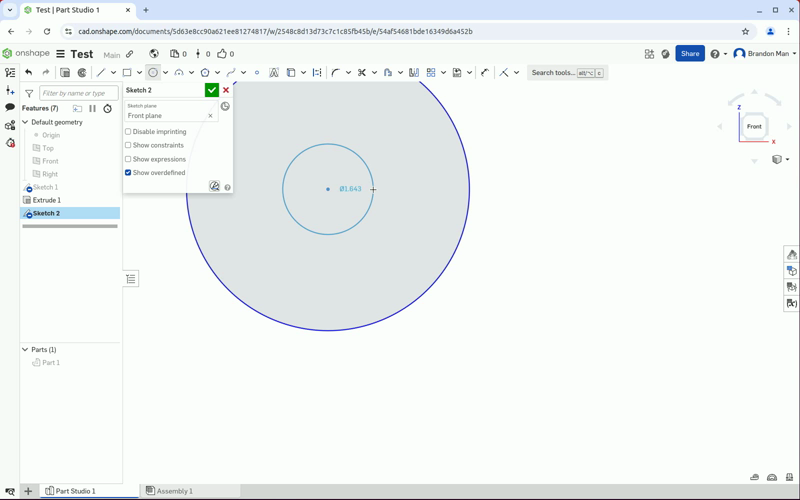
click(373, 189)
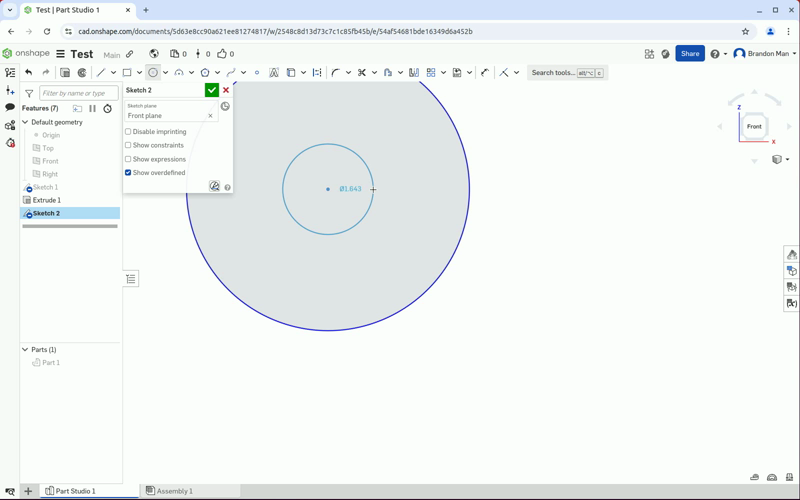
scroll(-6)
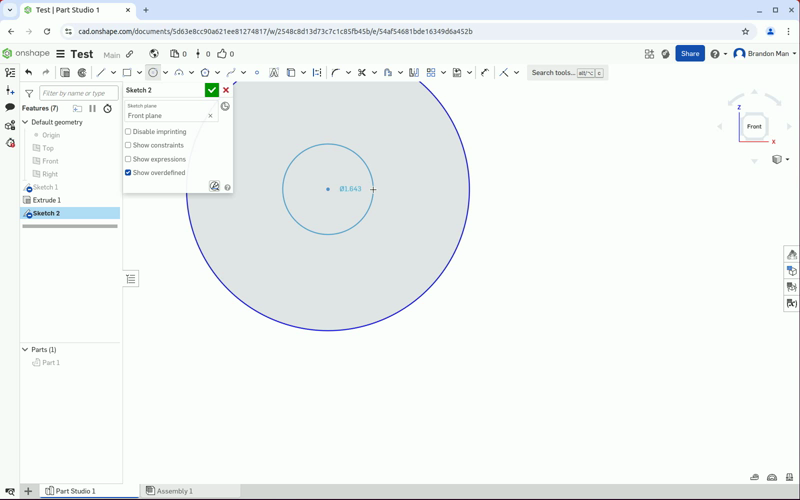
scroll(-6)
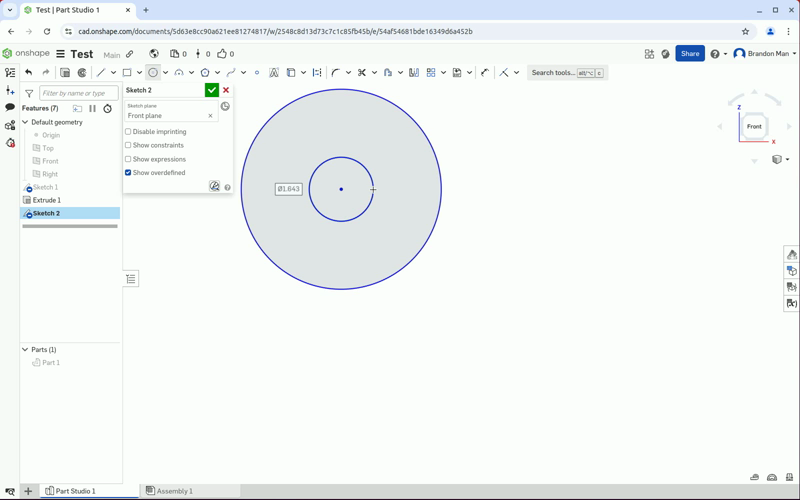
scroll(-6)
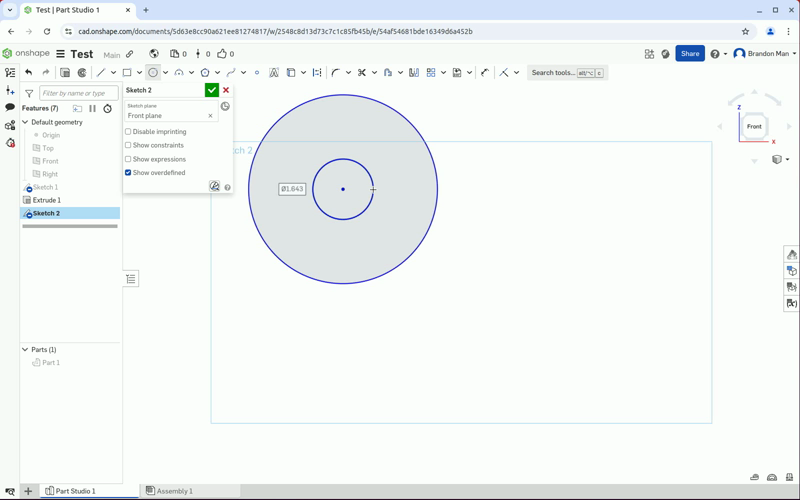
scroll(-6)
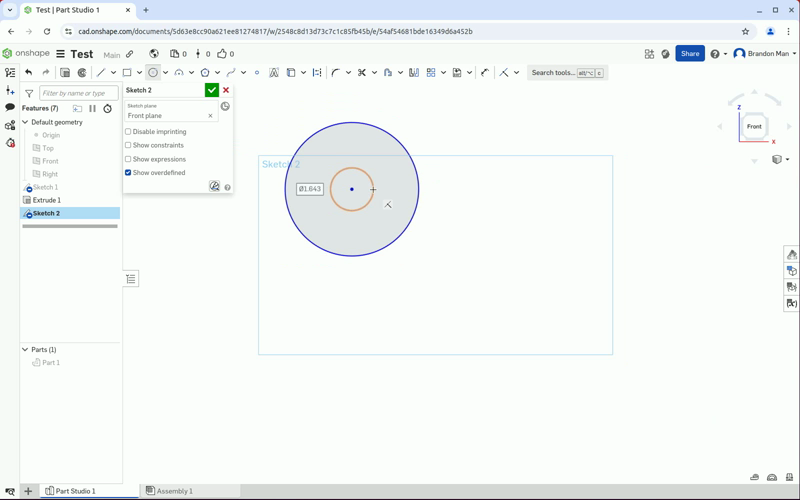
scroll(-6)
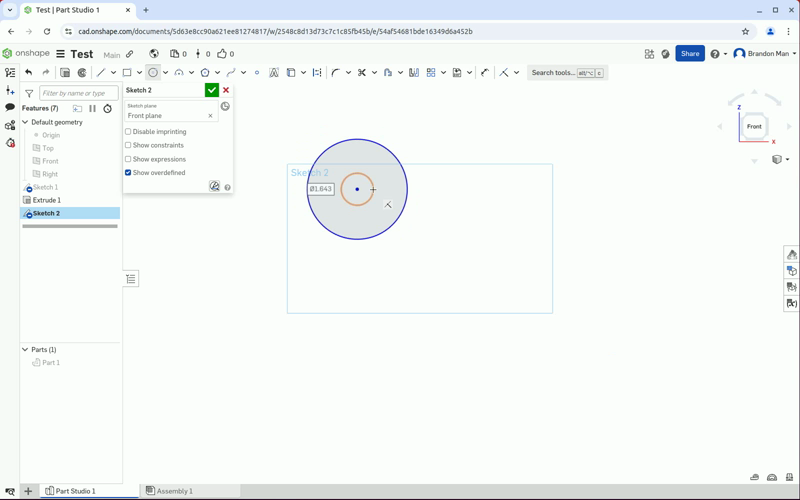
scroll(-6)
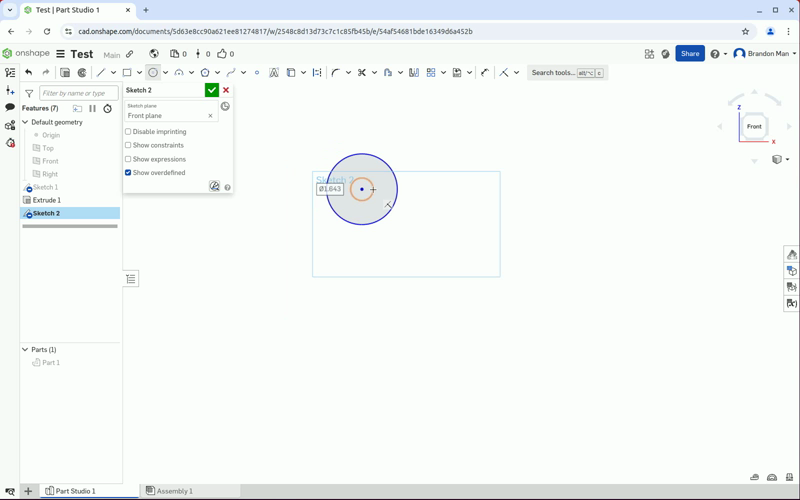
scroll(-6)
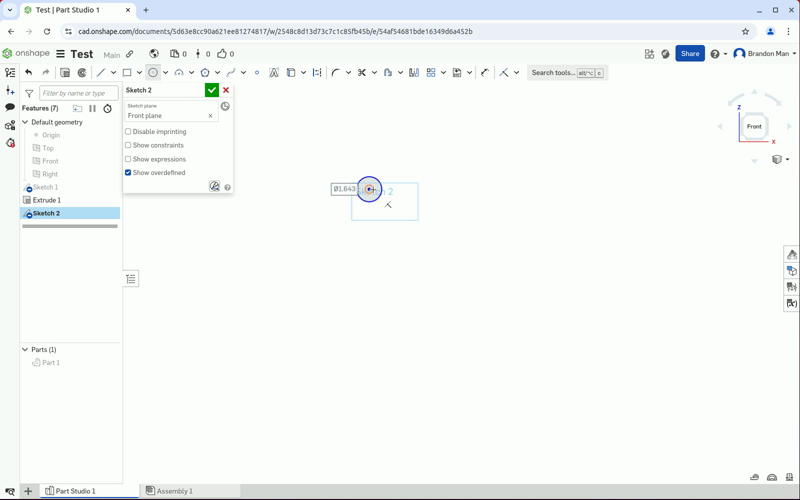
key(esc)
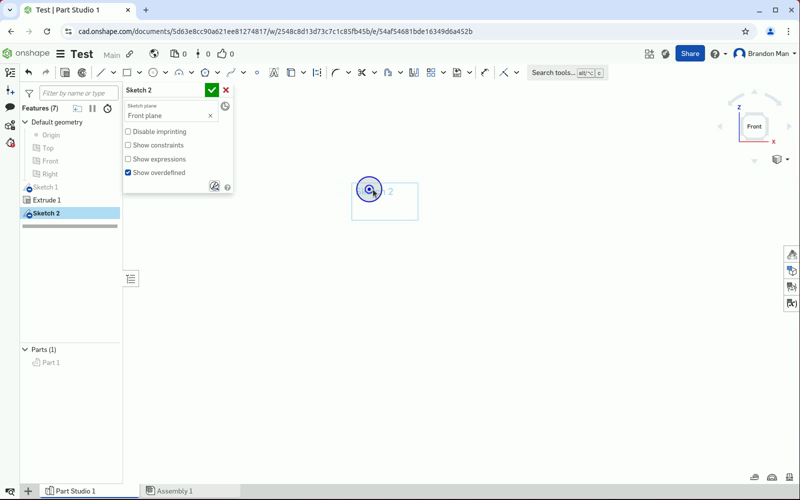
mouse_move(360, 187)
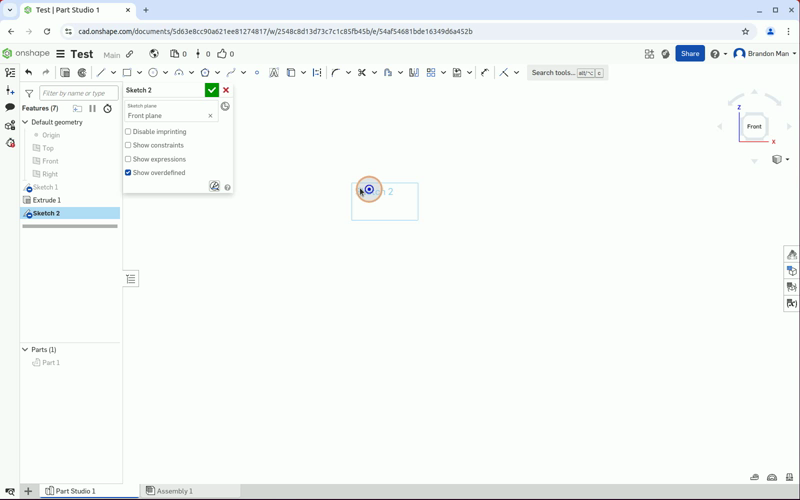
scroll(6)
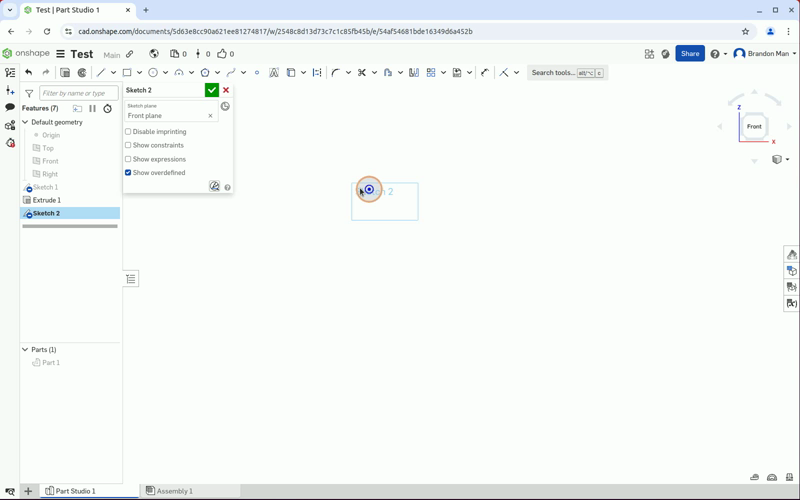
scroll(6)
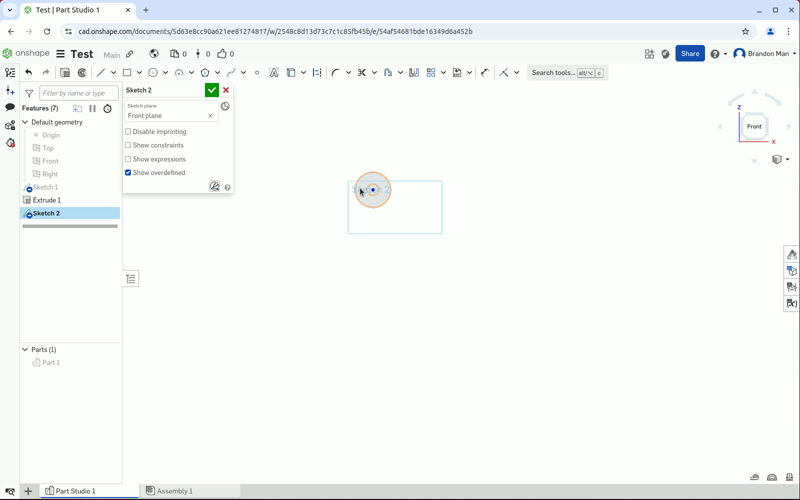
scroll(6)
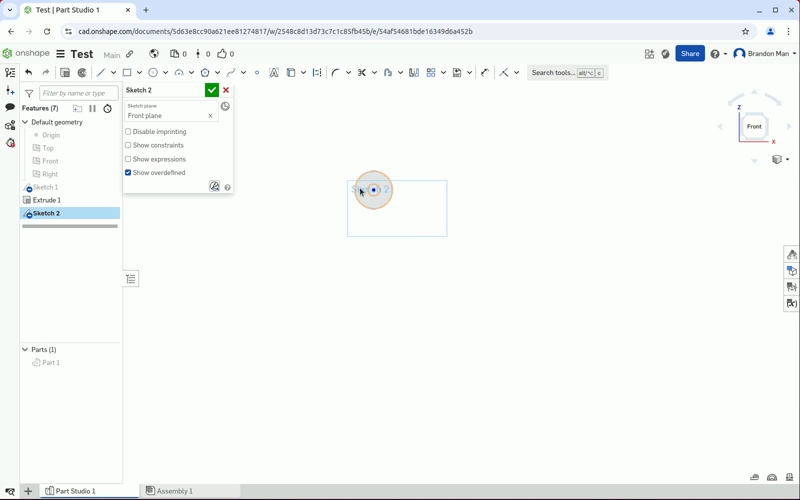
scroll(6)
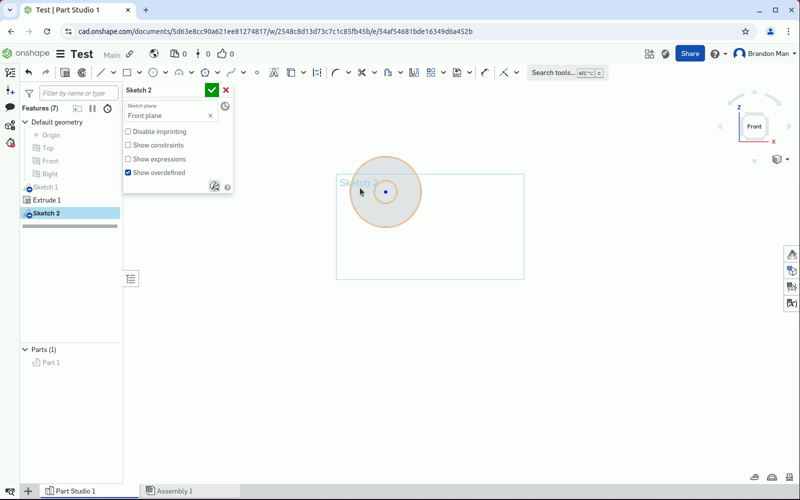
scroll(6)
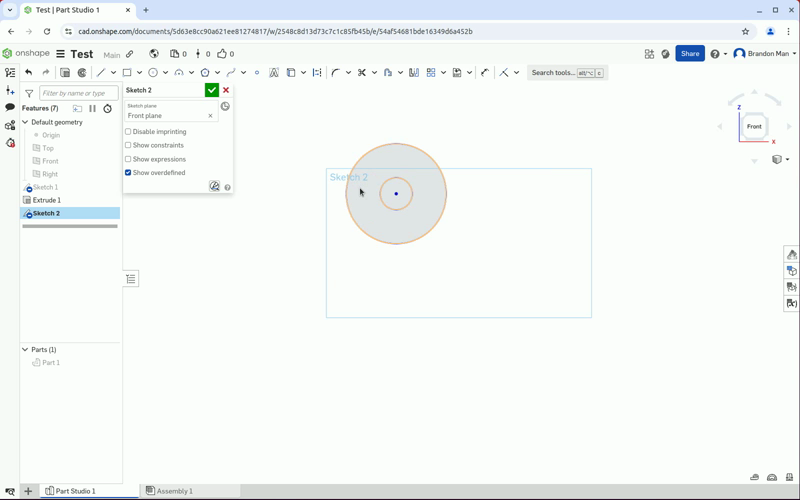
scroll(6)
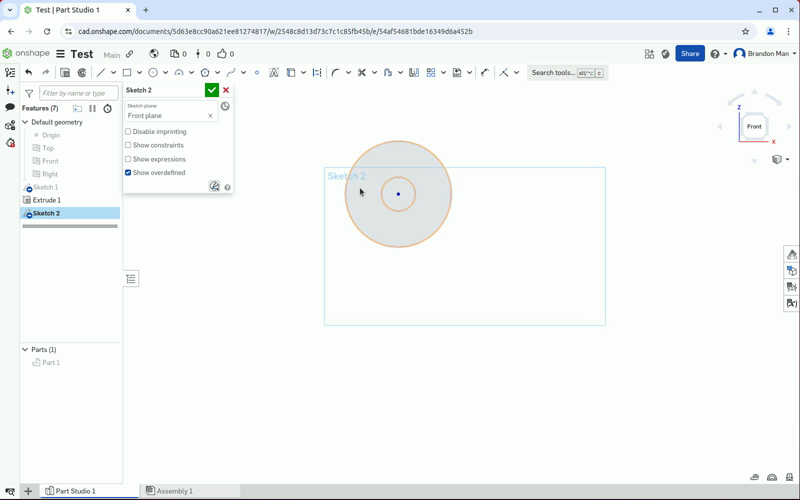
scroll(6)
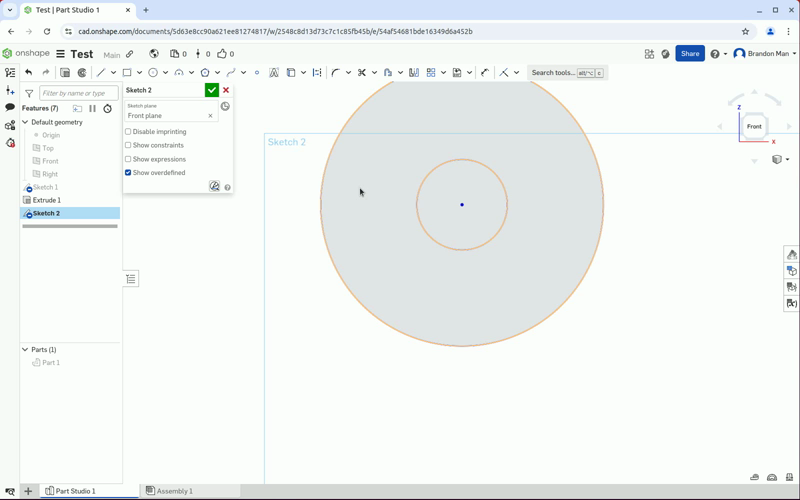
click(360, 187)
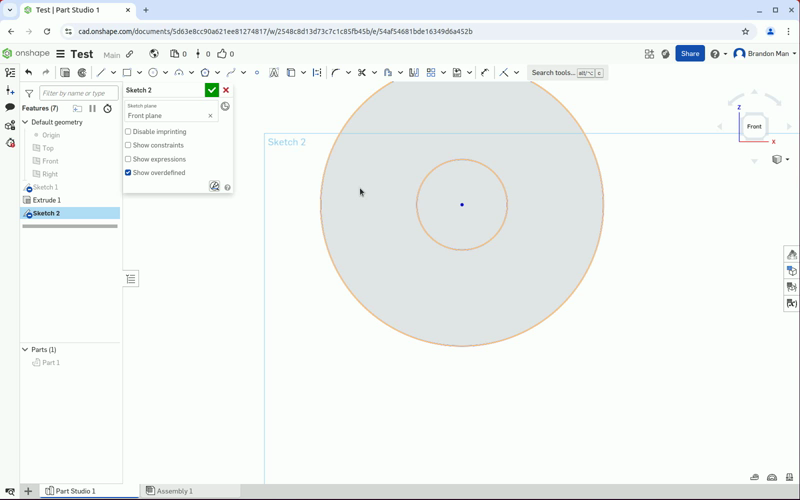
scroll(-6)
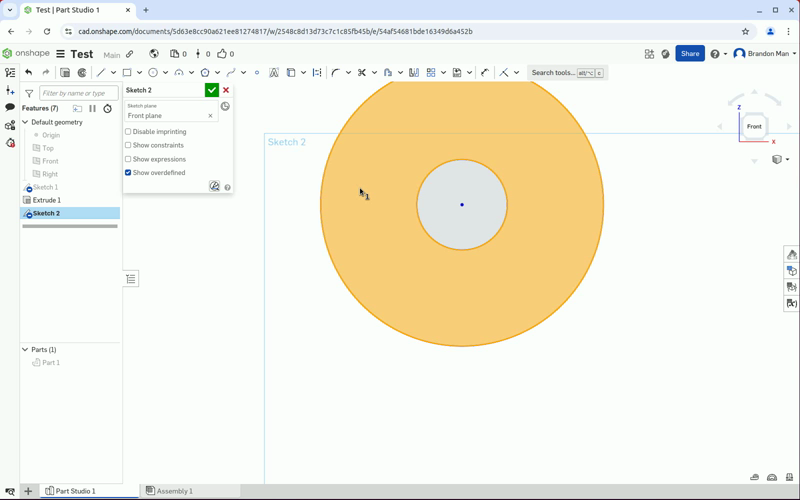
scroll(-6)
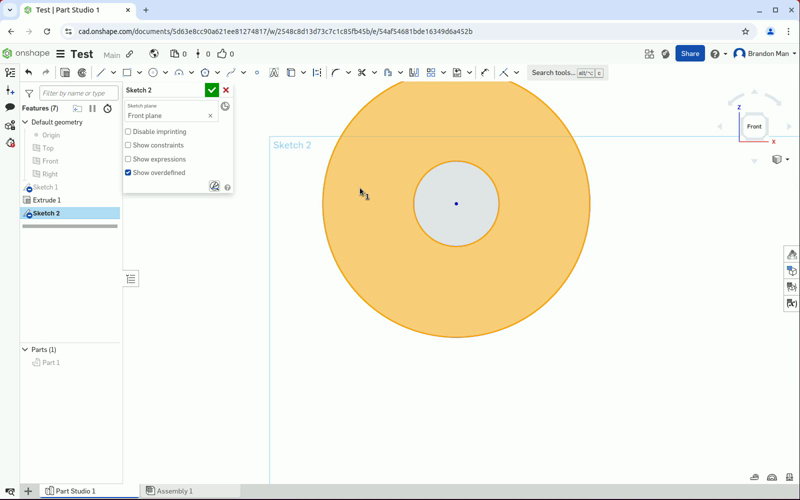
scroll(-6)
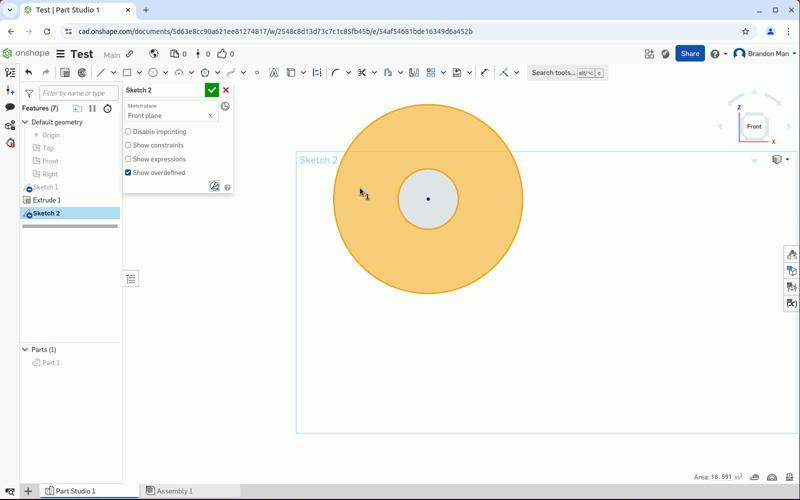
scroll(-6)
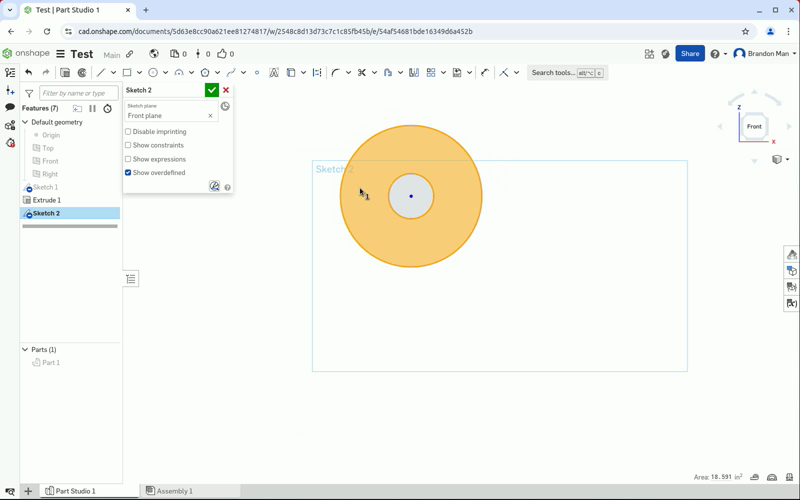
scroll(-6)
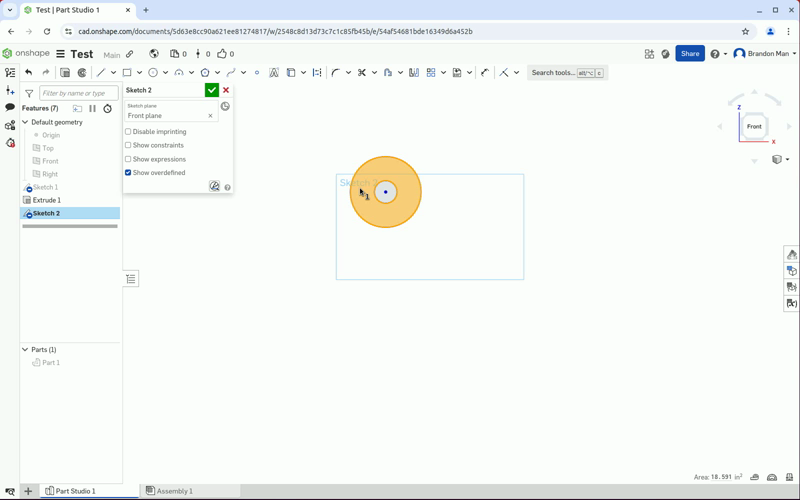
scroll(-6)
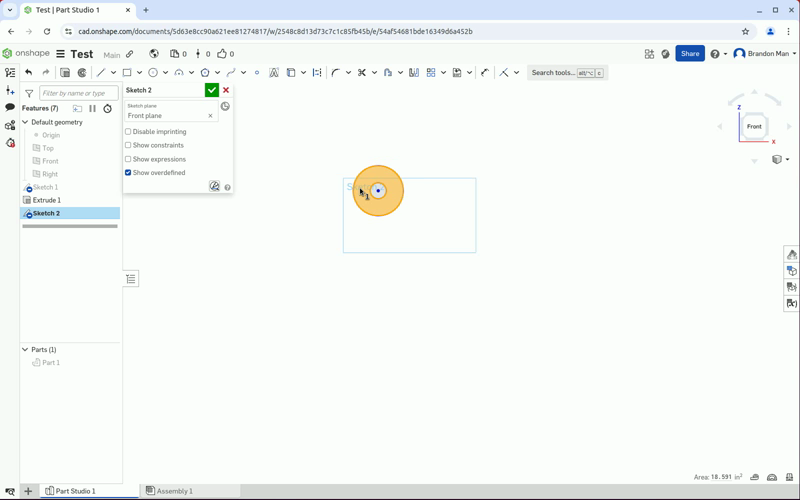
scroll(-6)
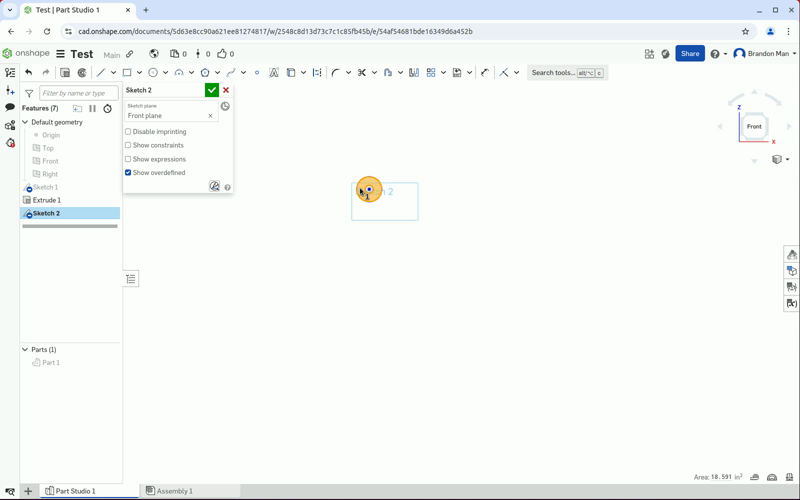
mouse_move(73, 352)
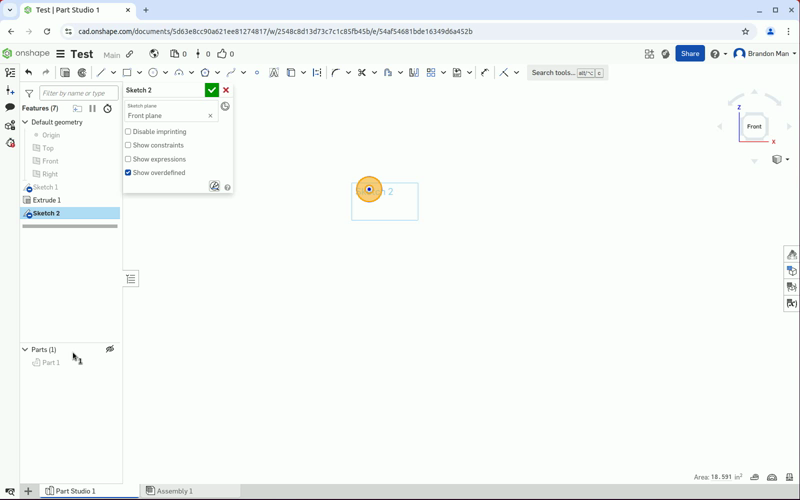
key(shift+y)
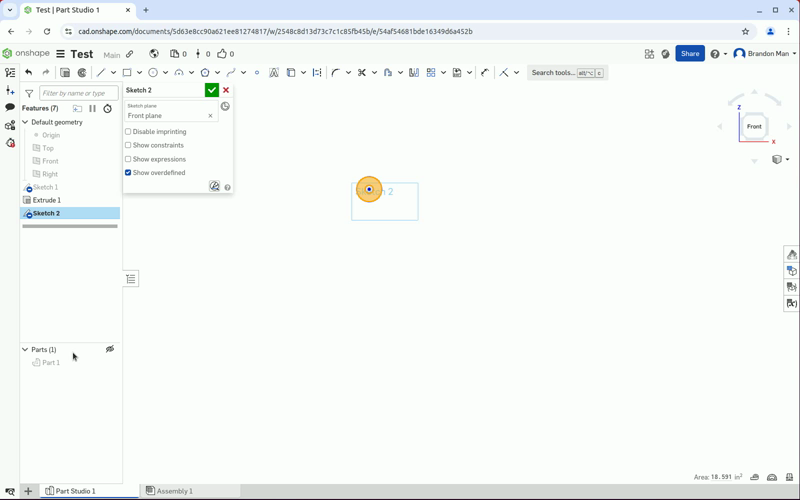
key(shift+e)
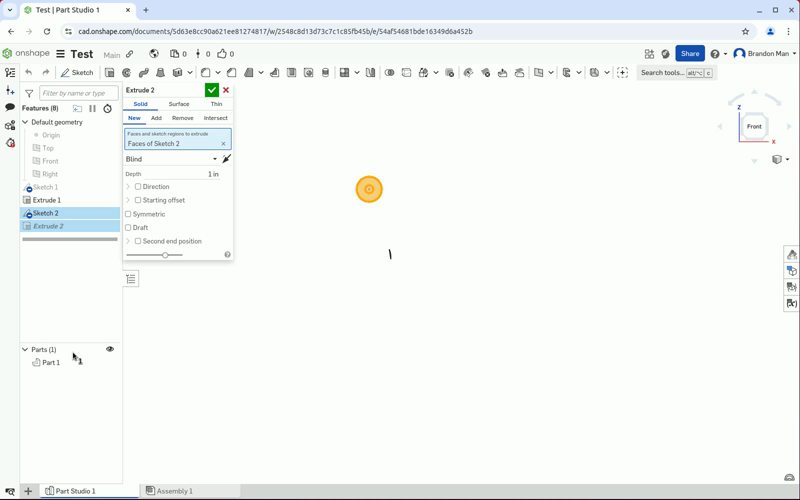
mouse_move(143, 106)
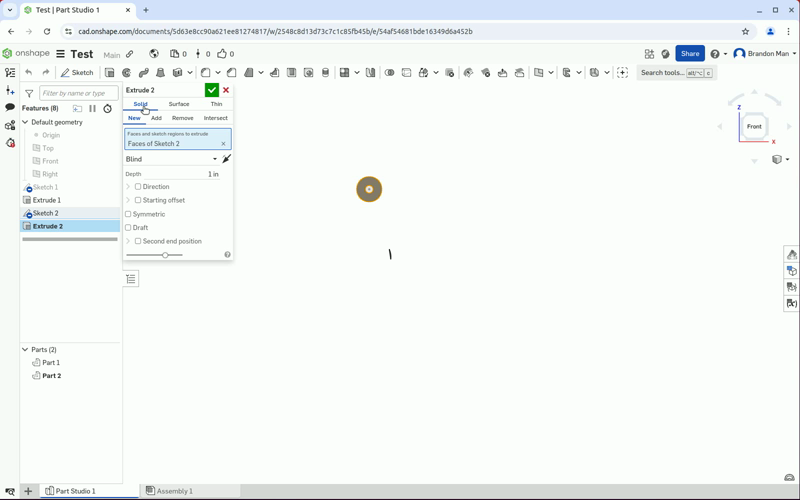
click(143, 106)
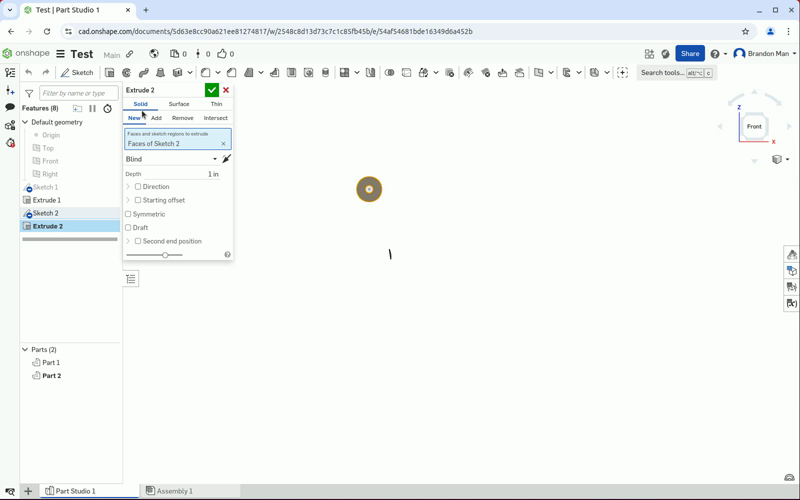
mouse_move(137, 120)
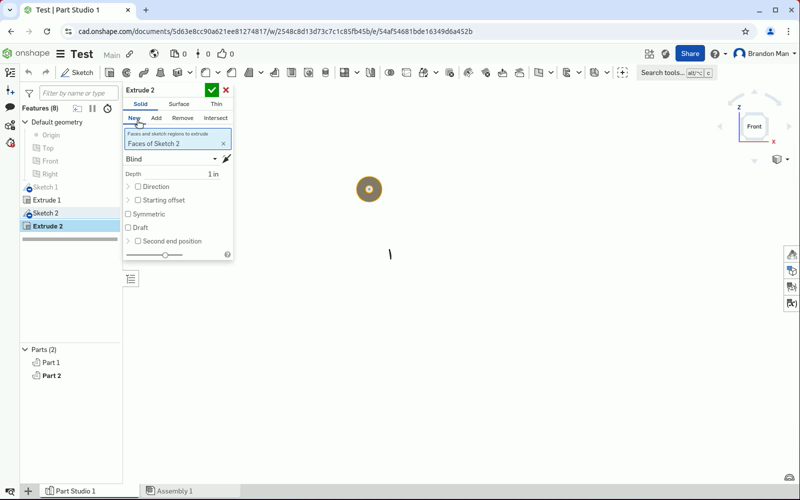
click(137, 120)
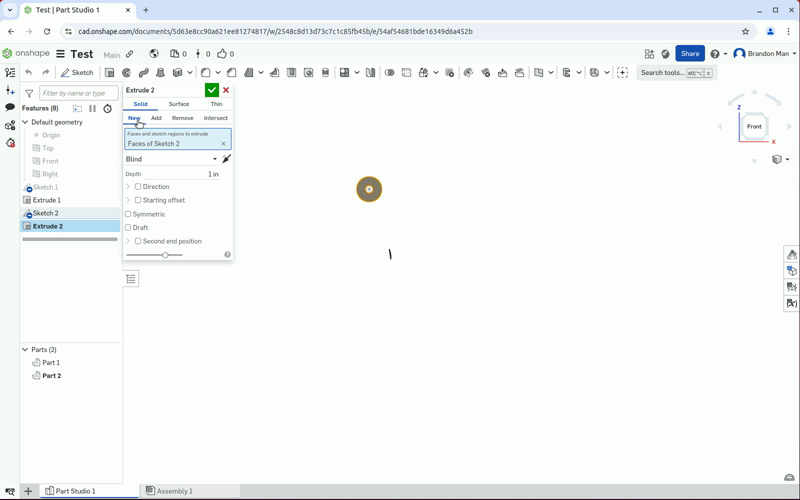
key(tab, 4)
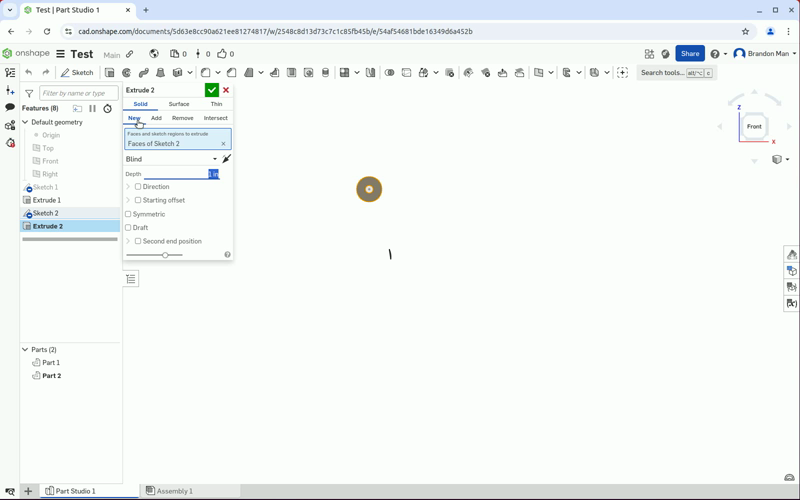
text(0.722)
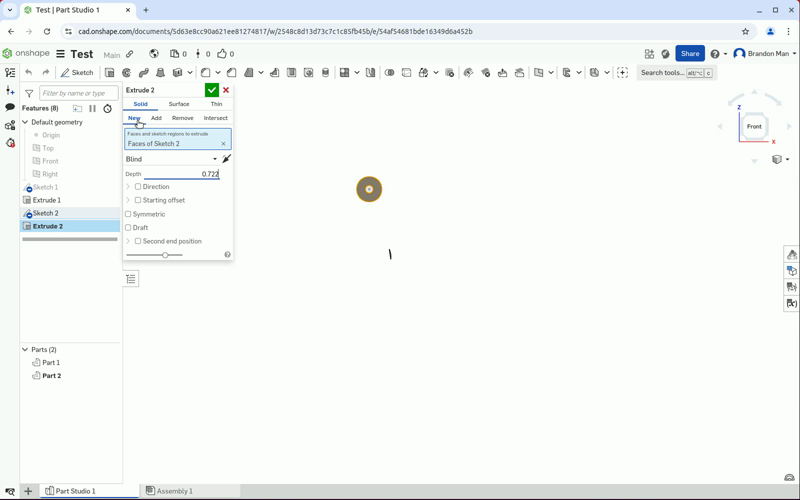
key(enter)
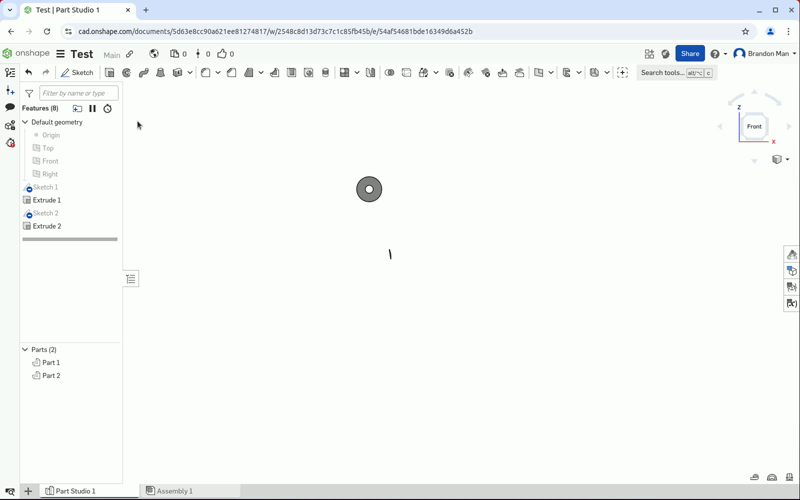
key(shift+h)
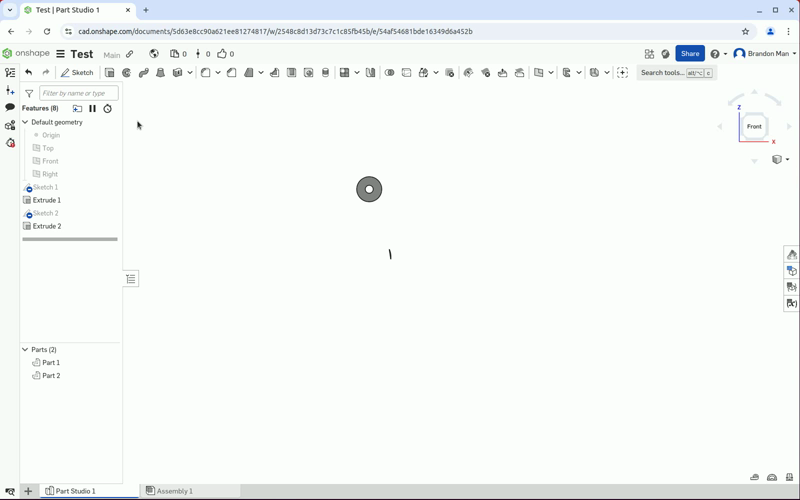
key(shift+h)
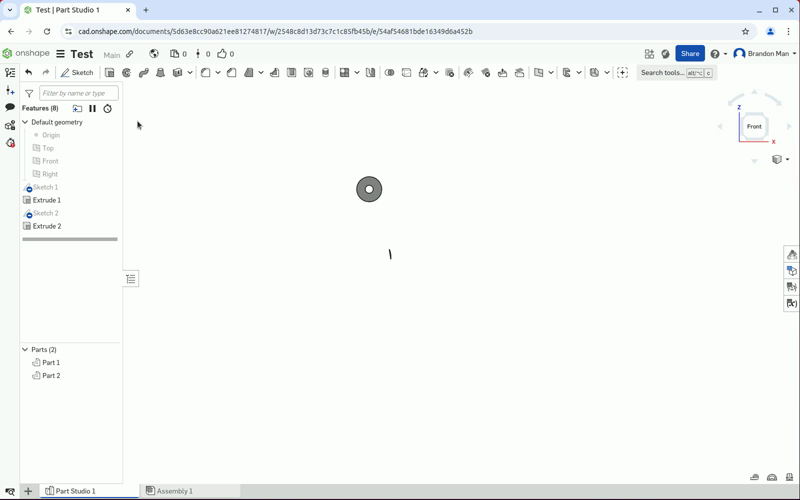
mouse_move(73, 189)
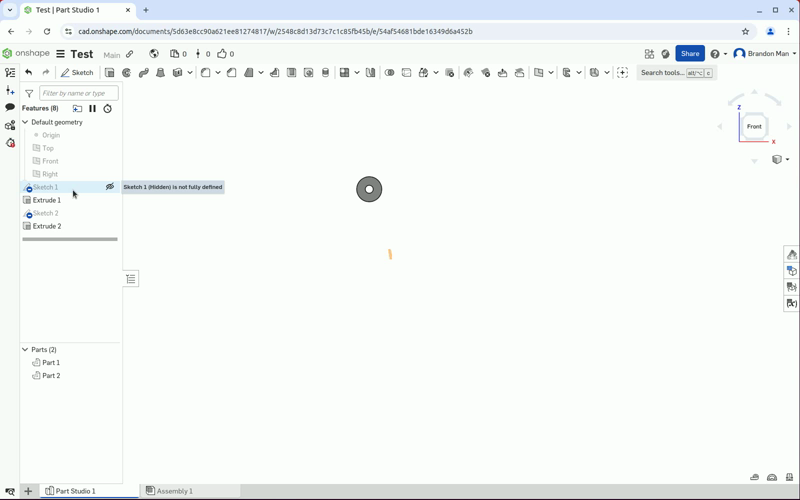
click(73, 189)
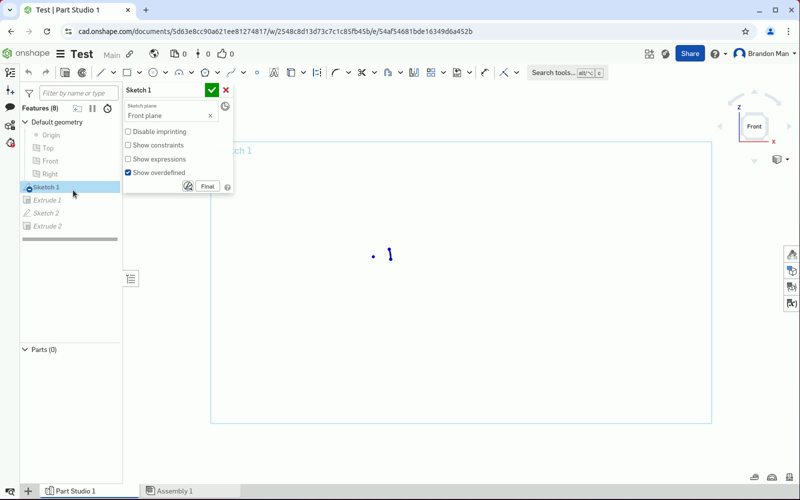
mouse_move(229, 92)
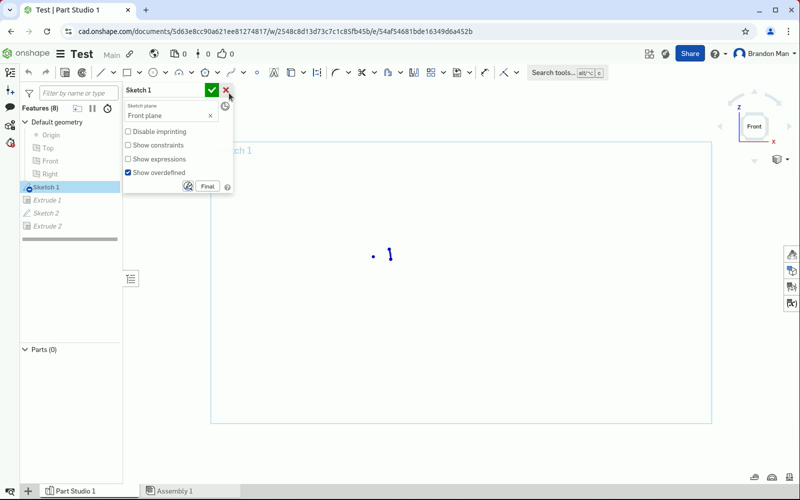
click(229, 92)
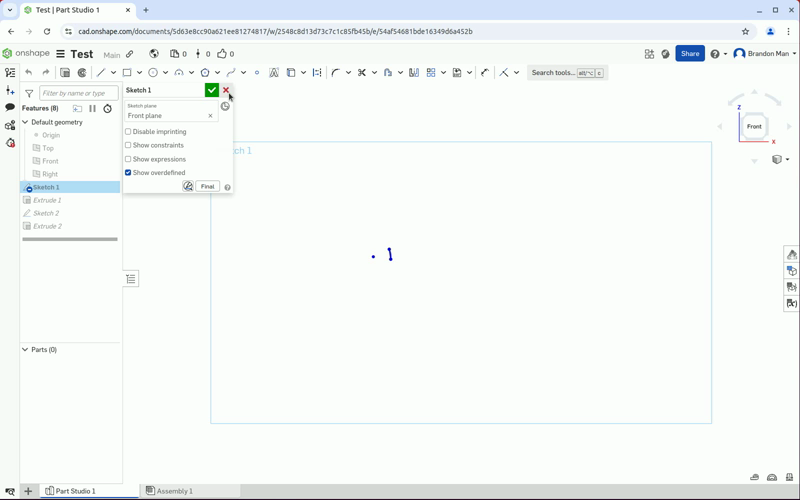
key(shift+s)
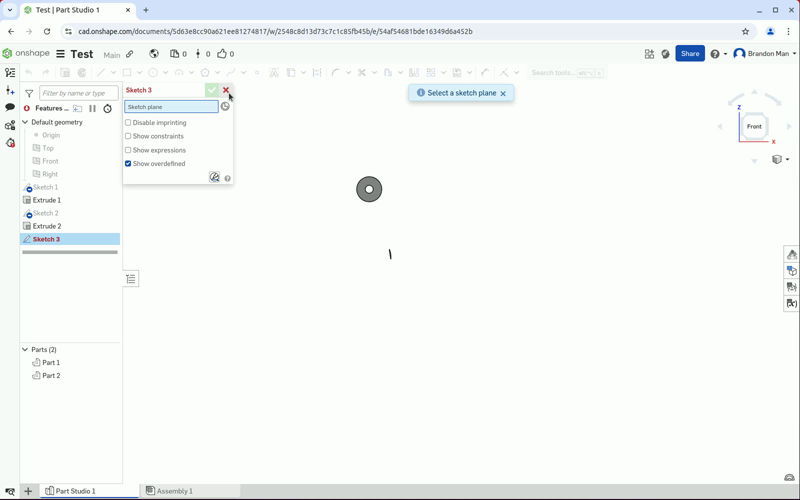
mouse_move(73, 163)
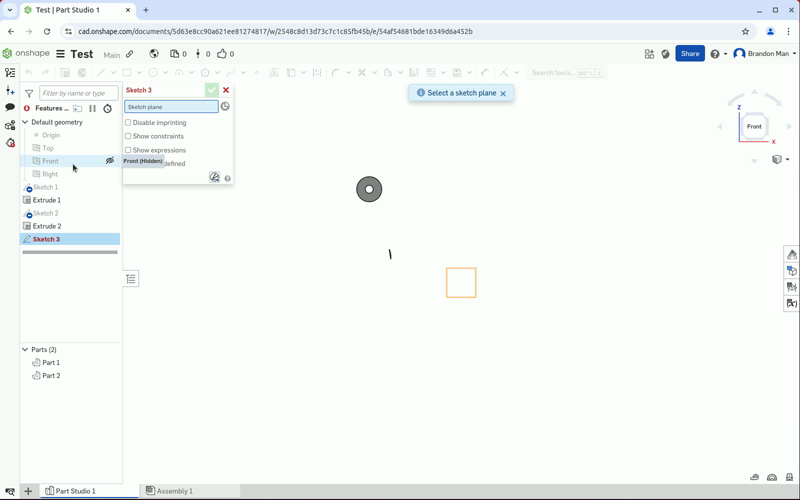
click(73, 163)
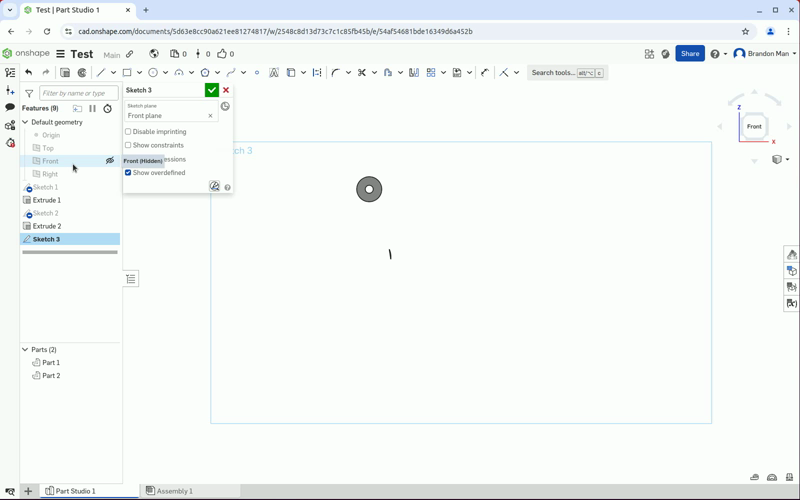
mouse_move(73, 352)
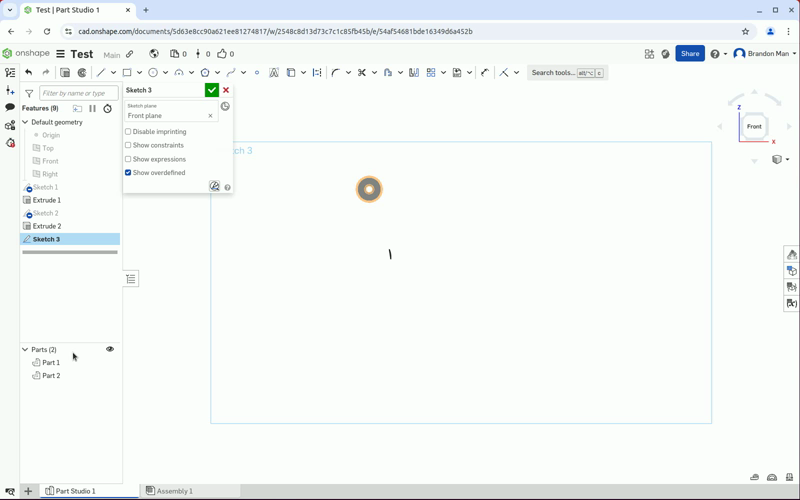
key(y)
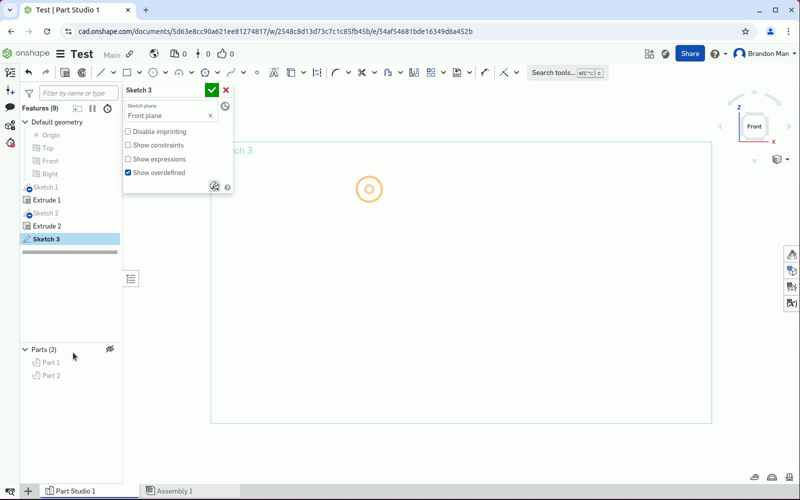
key(c)
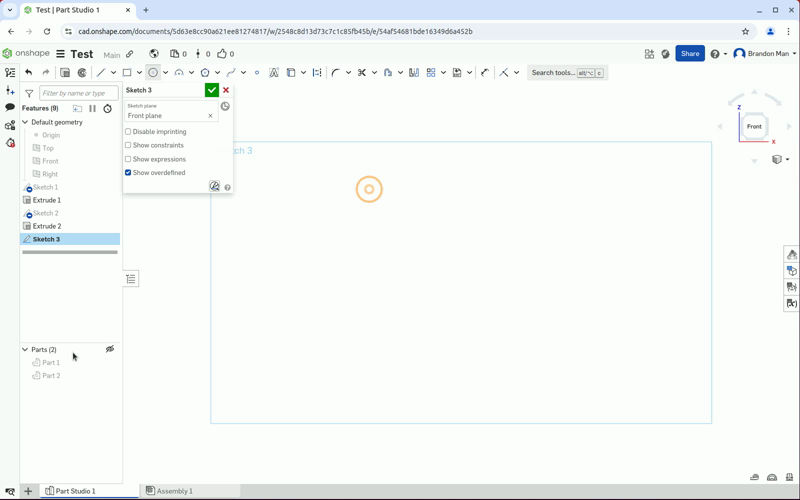
key_down(shift)
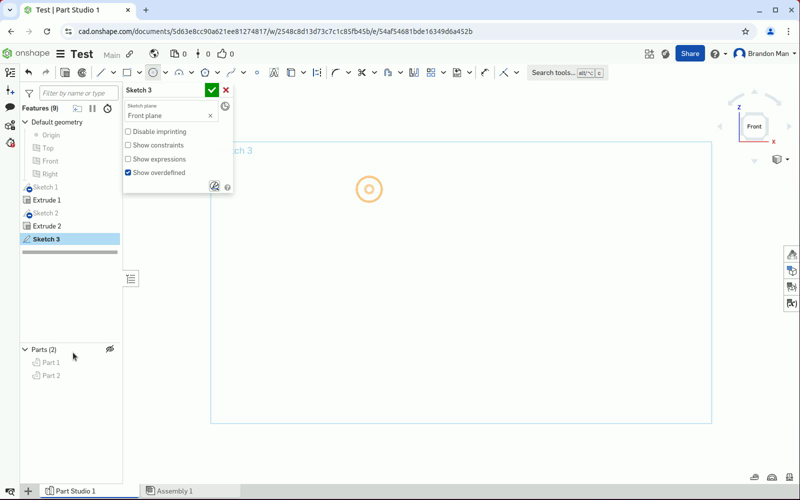
mouse_move(369, 340)
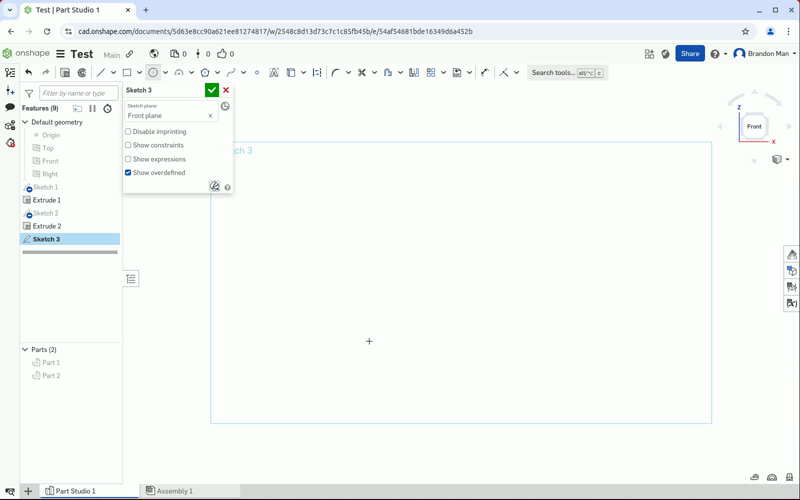
click(369, 340)
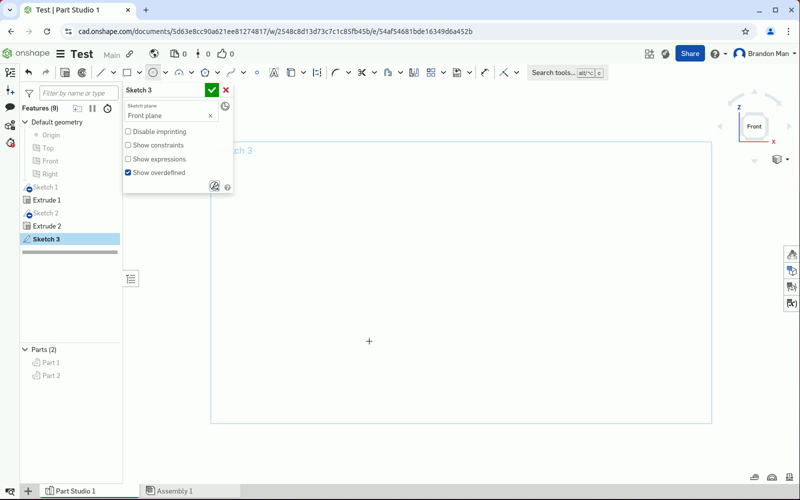
key_up(shift)
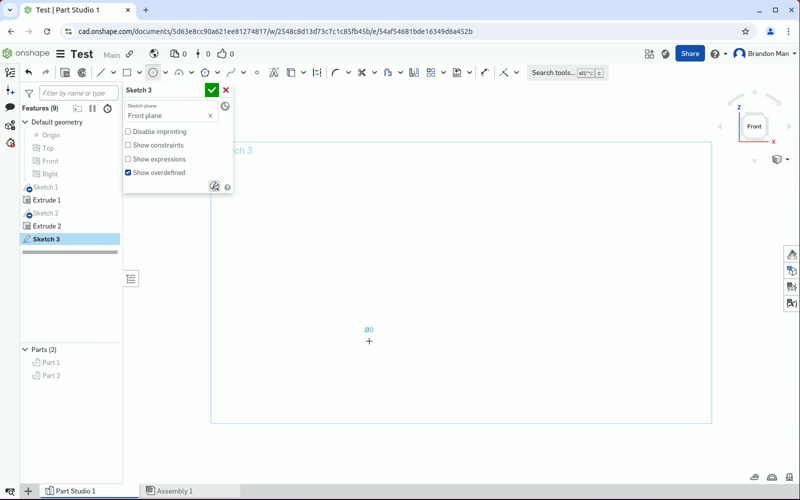
mouse_move(381, 340)
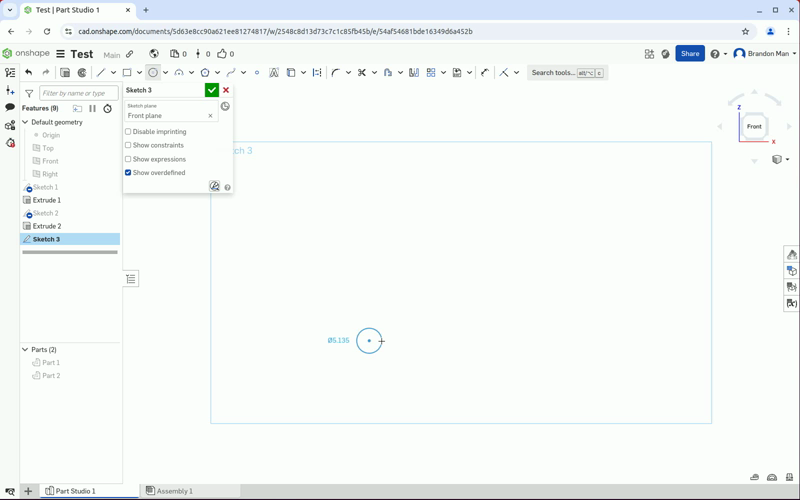
click(381, 340)
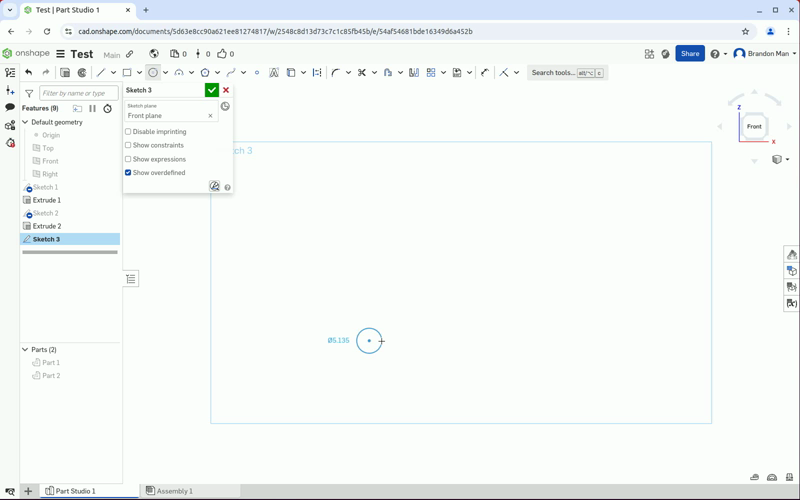
key(esc)
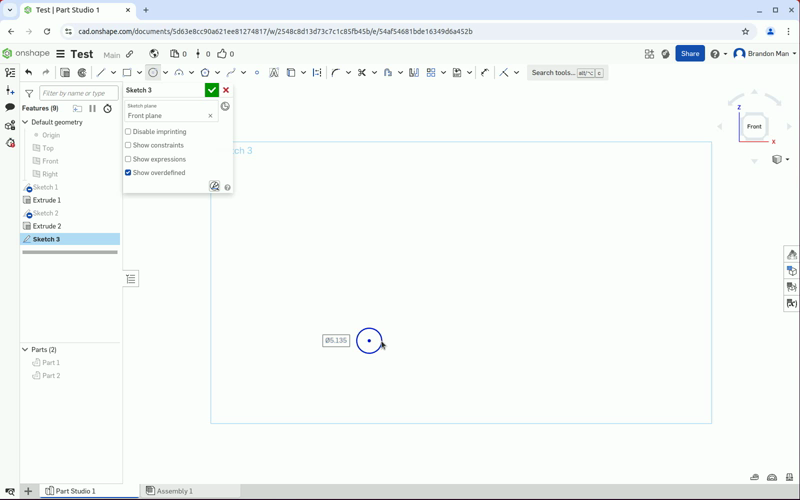
key(c)
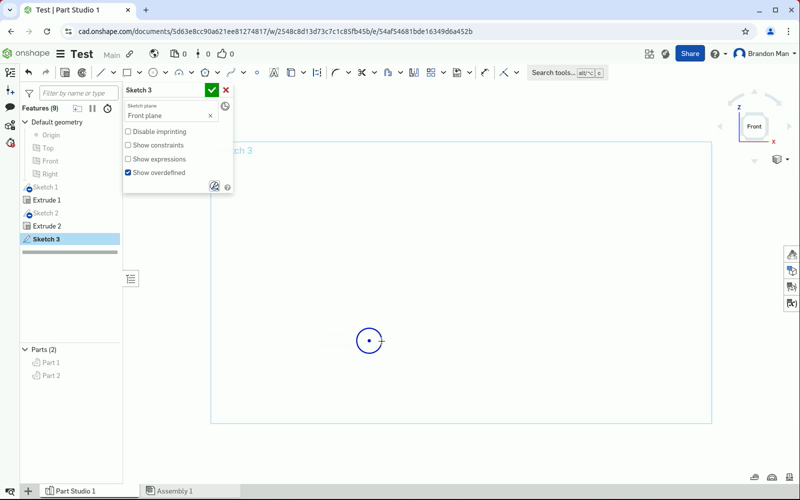
key_down(shift)
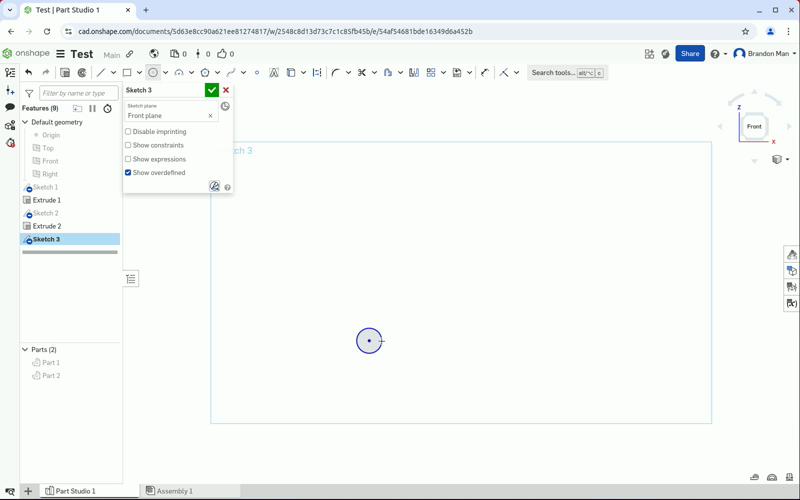
mouse_move(369, 340)
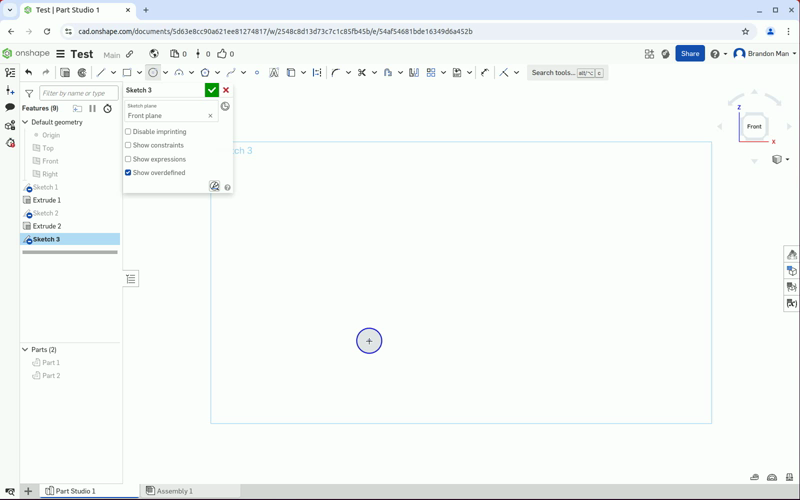
click(369, 340)
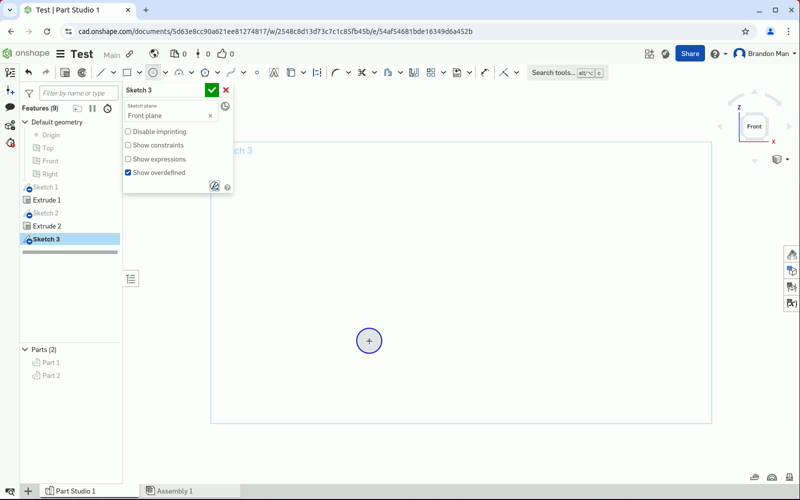
key_up(shift)
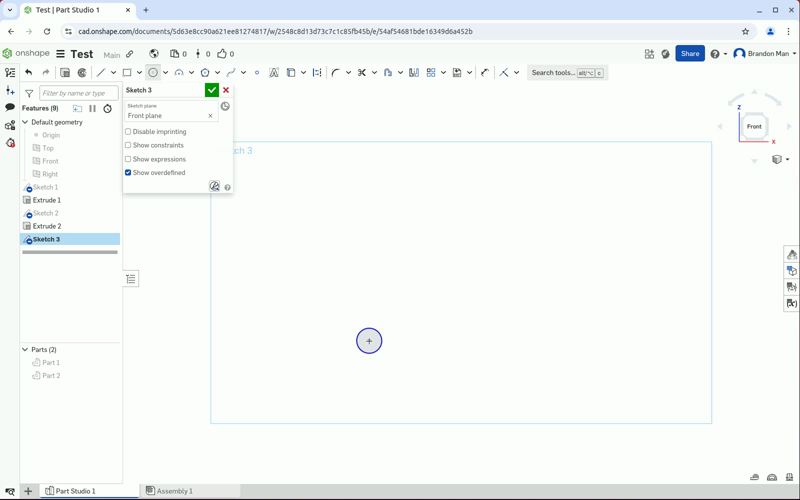
mouse_move(373, 340)
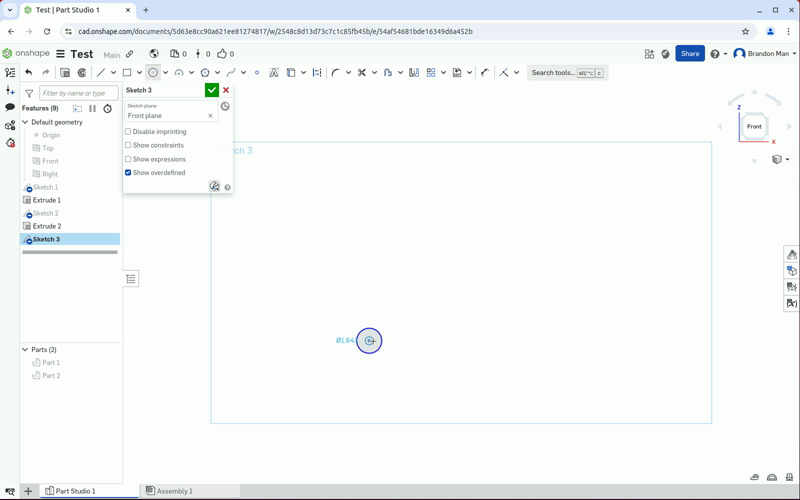
scroll(6)
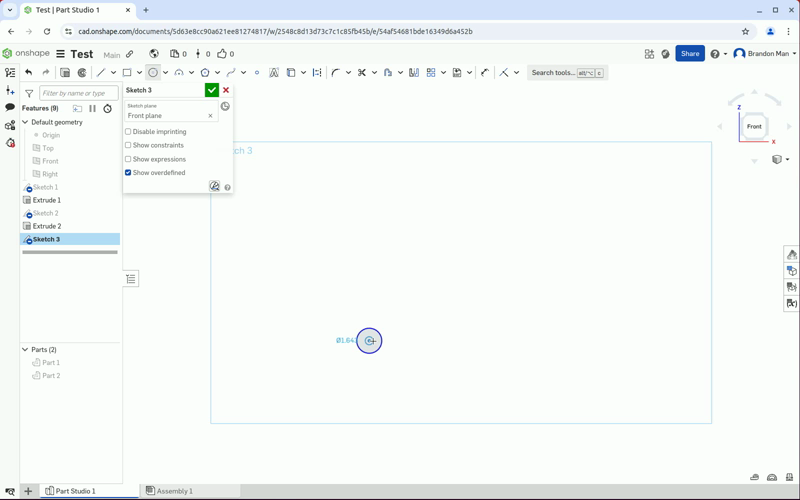
scroll(6)
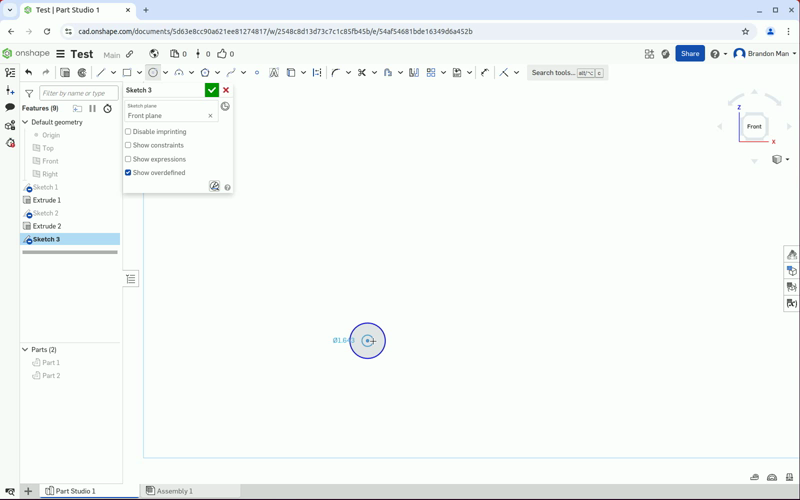
scroll(6)
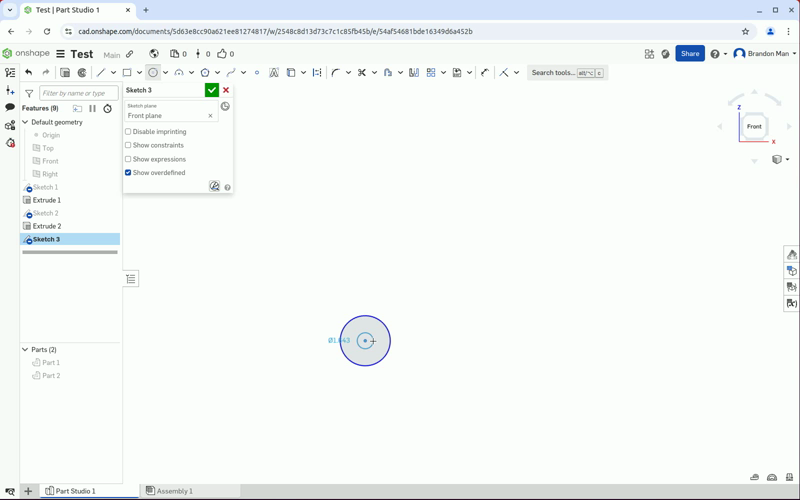
scroll(6)
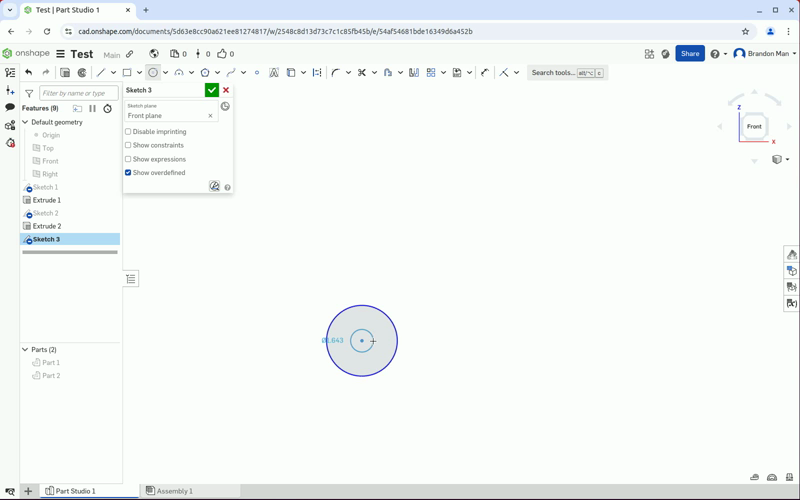
scroll(6)
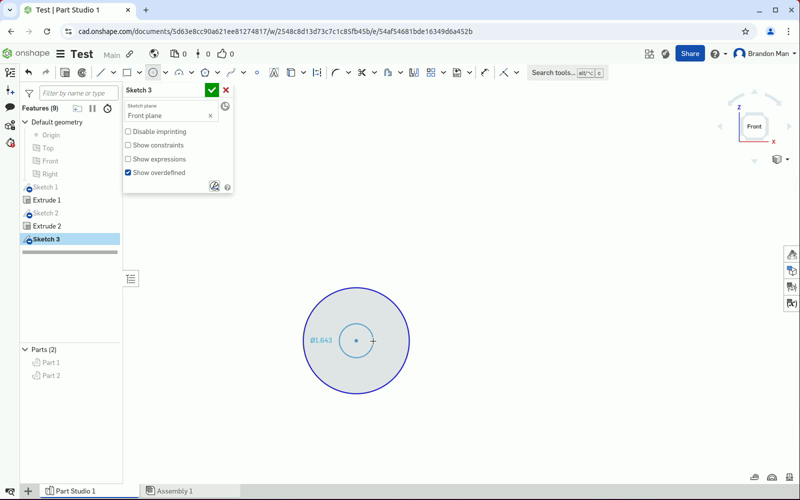
scroll(6)
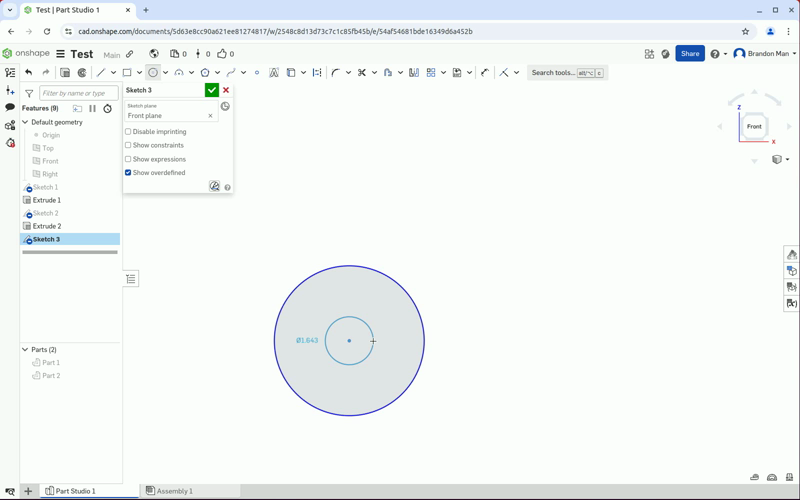
scroll(6)
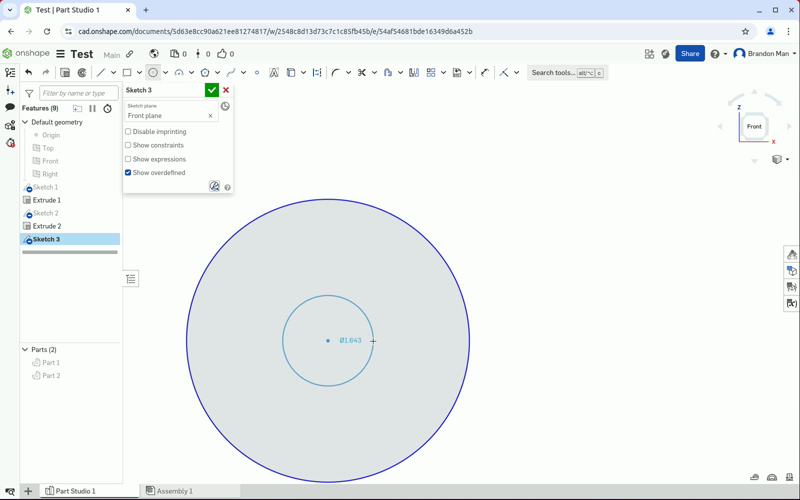
click(373, 340)
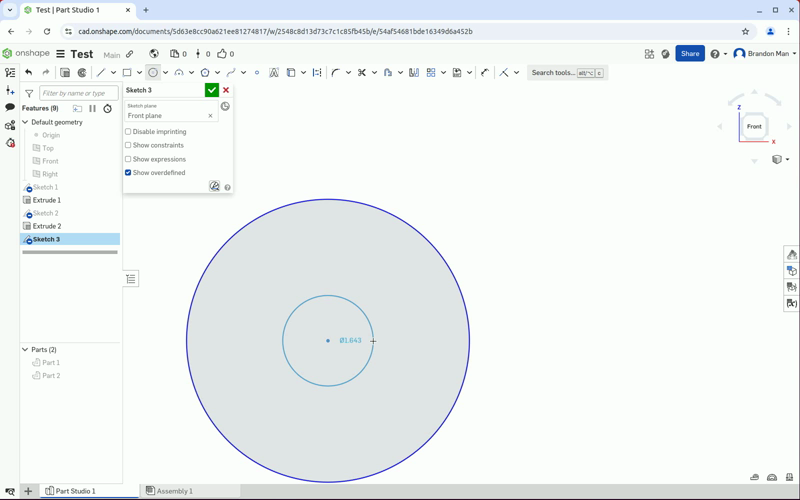
scroll(-6)
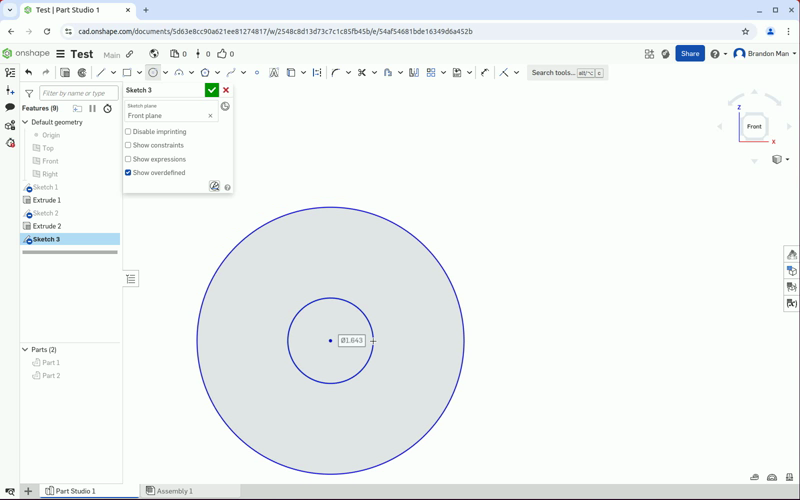
scroll(-6)
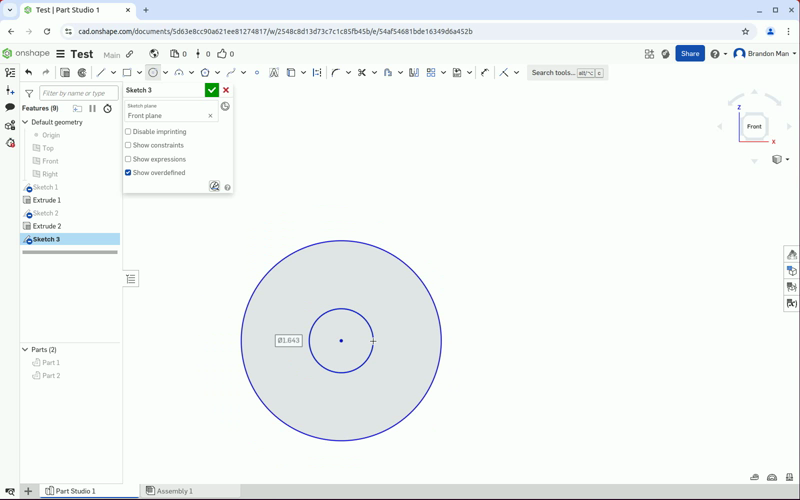
scroll(-6)
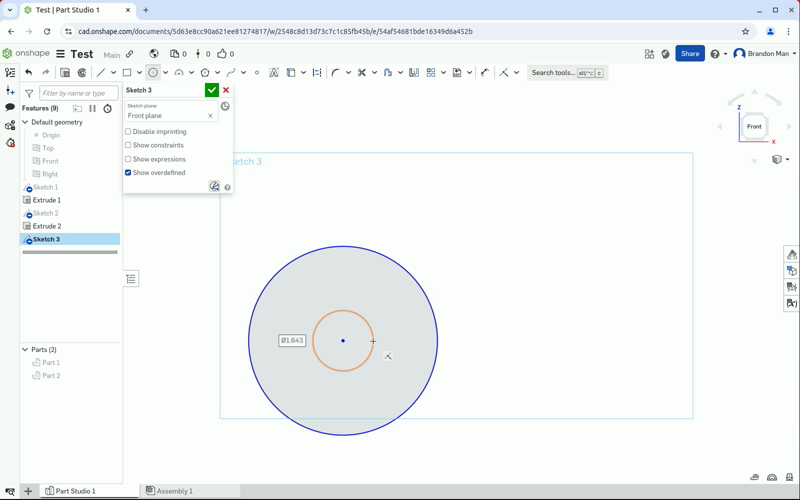
scroll(-6)
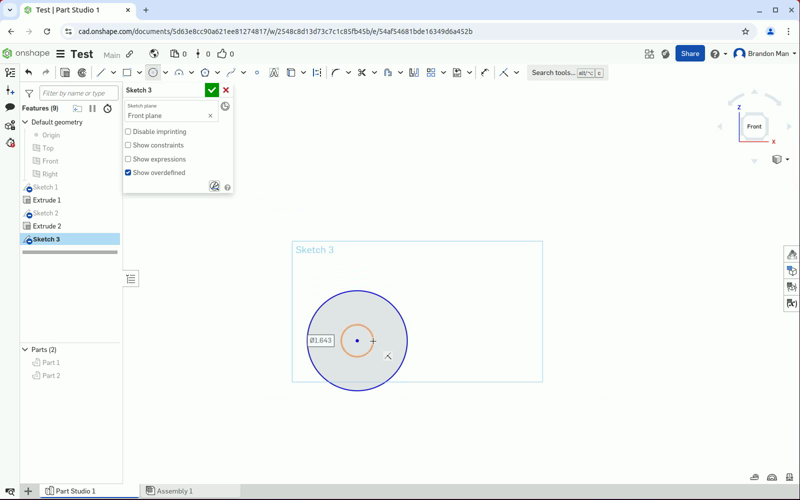
scroll(-6)
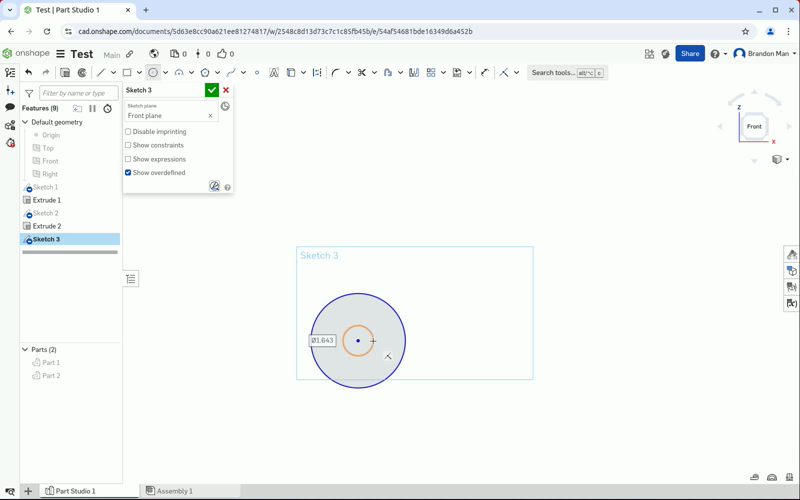
scroll(-6)
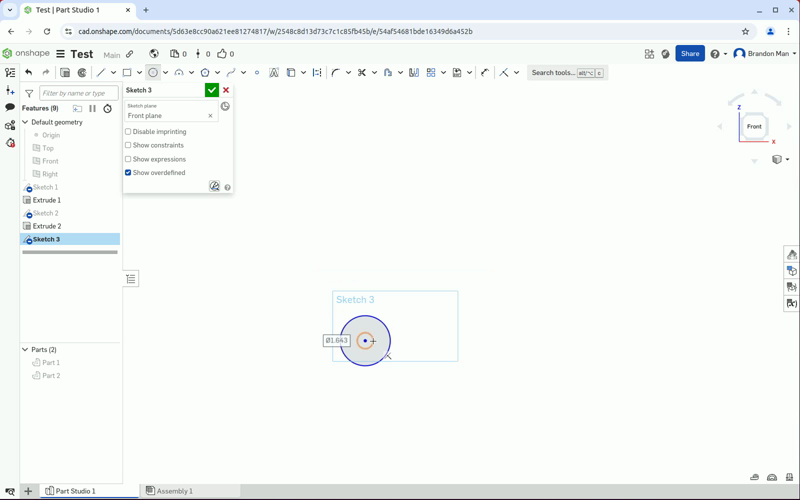
scroll(-6)
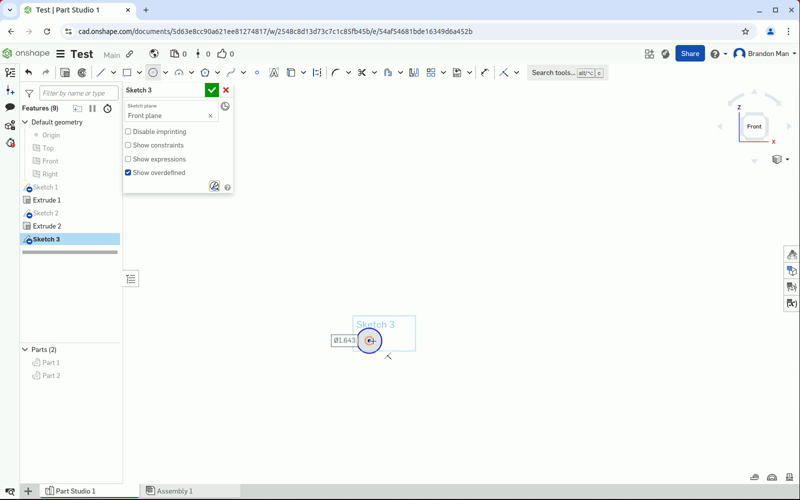
key(esc)
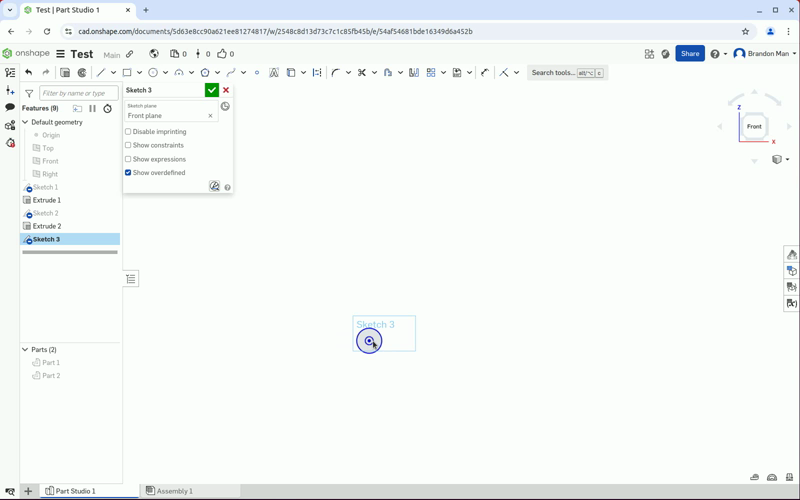
mouse_move(364, 336)
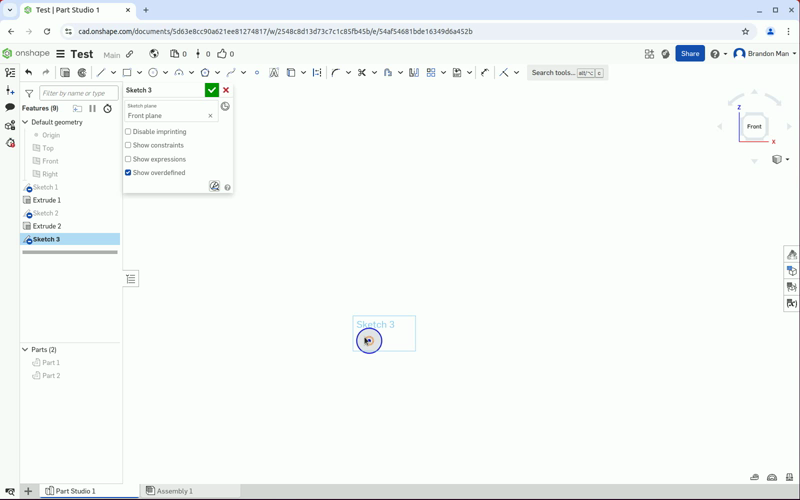
scroll(6)
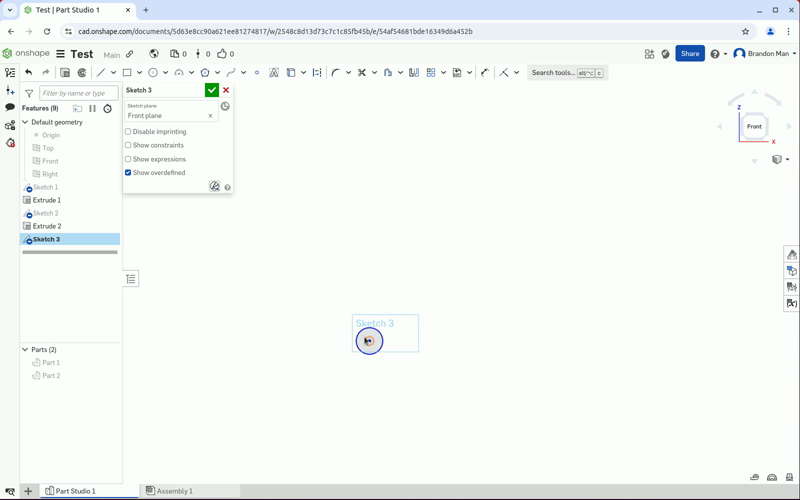
scroll(6)
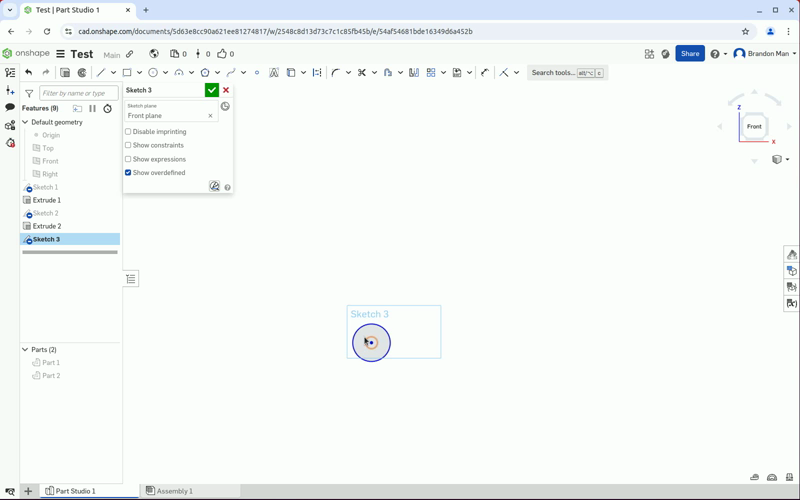
scroll(6)
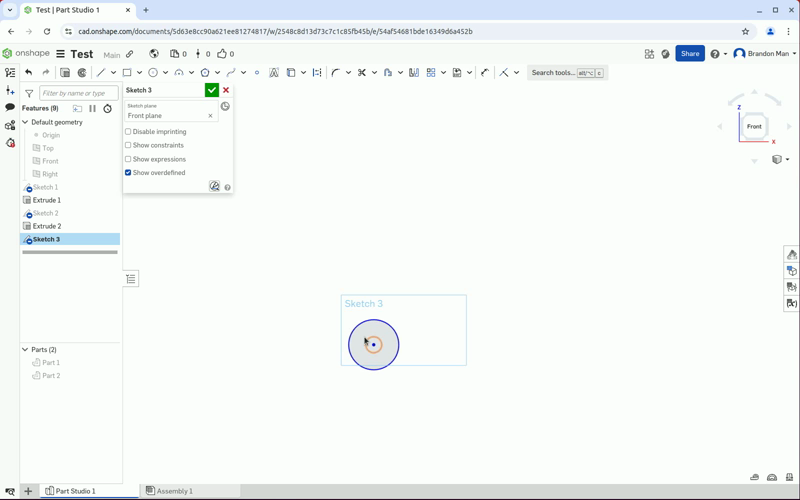
scroll(6)
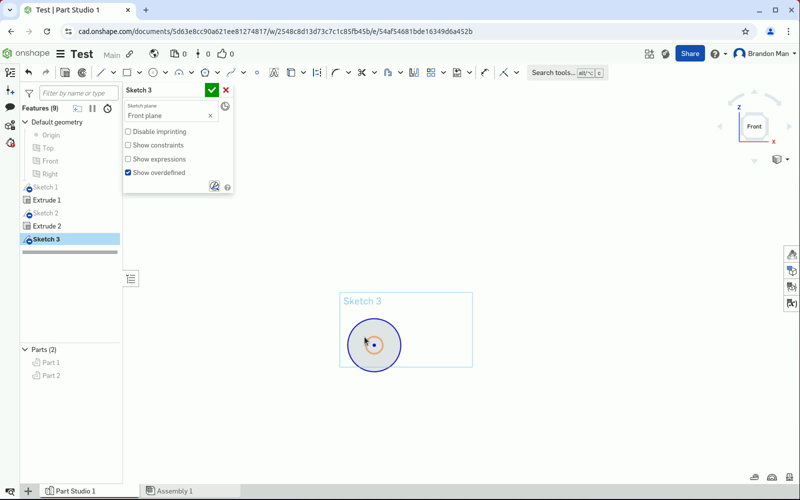
scroll(6)
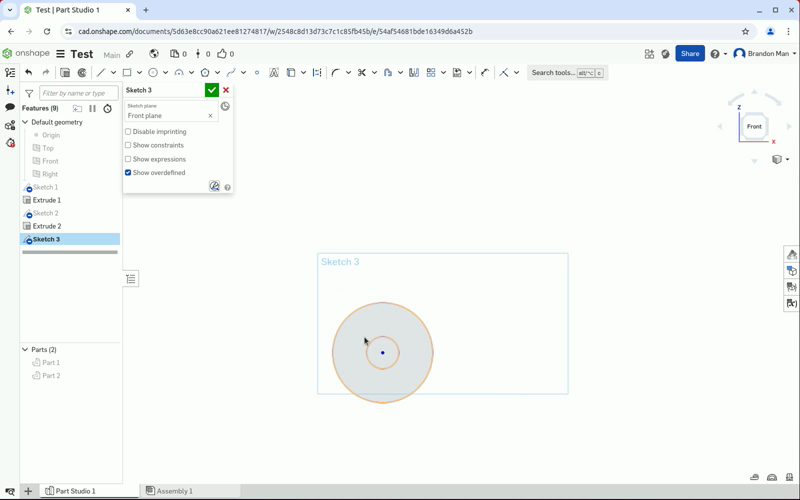
scroll(6)
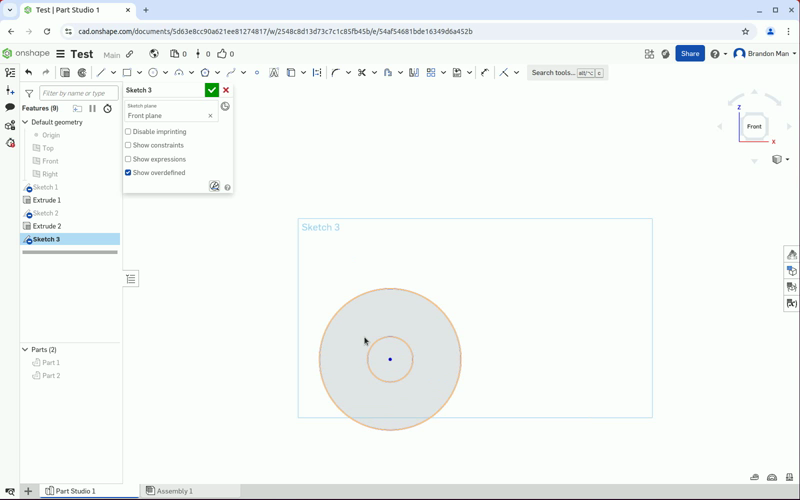
scroll(6)
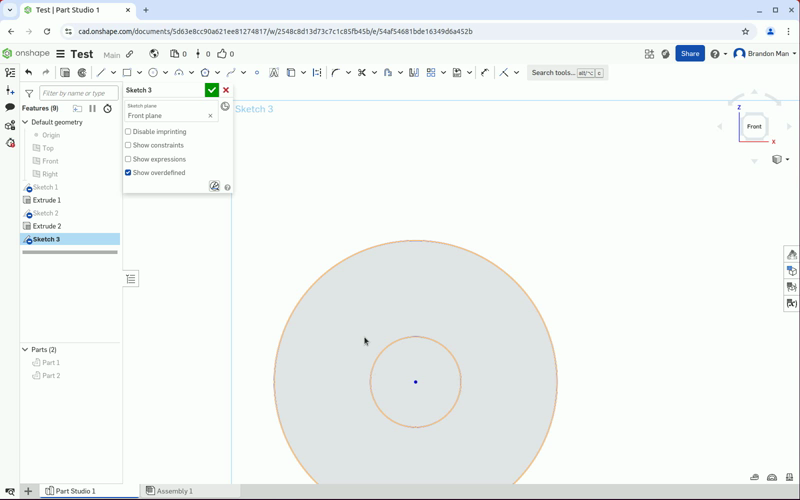
click(364, 336)
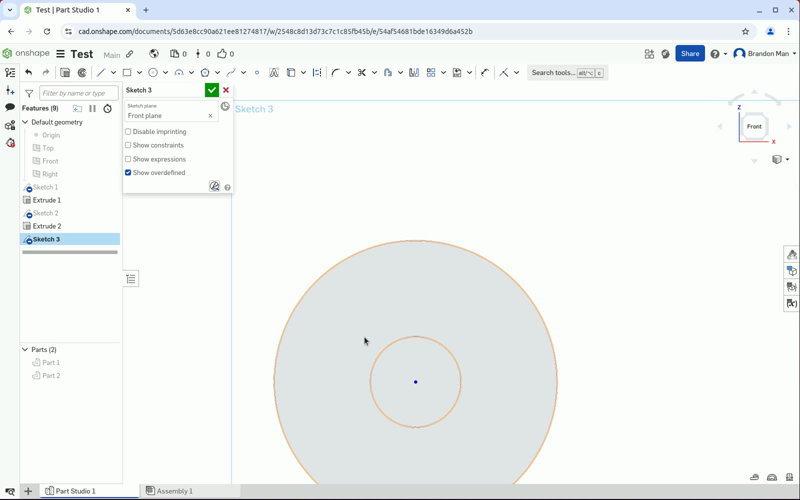
scroll(-6)
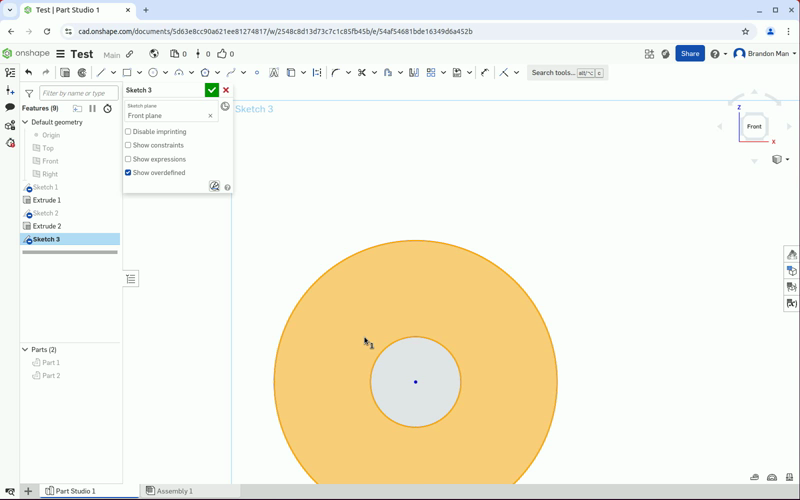
scroll(-6)
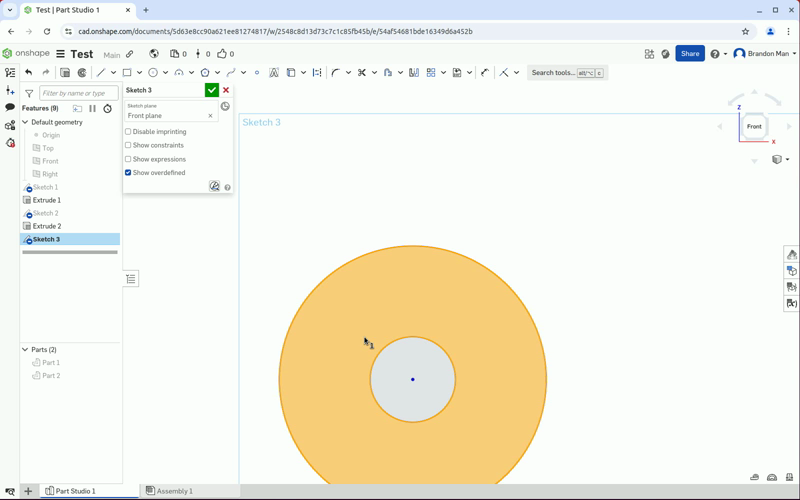
scroll(-6)
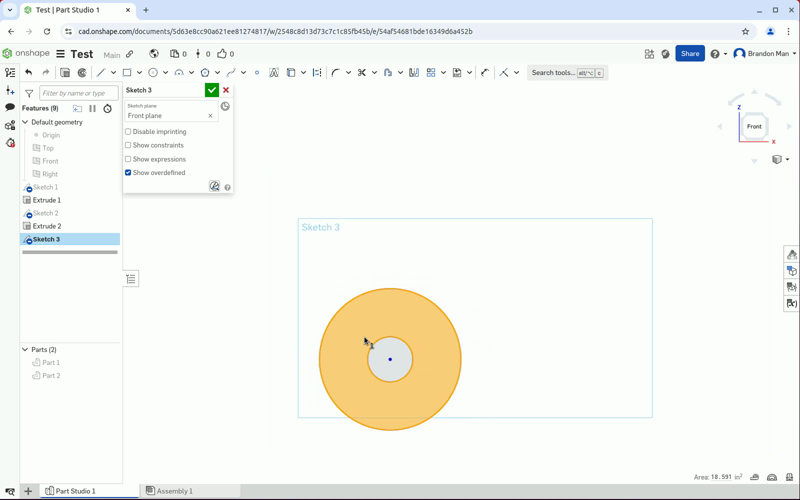
scroll(-6)
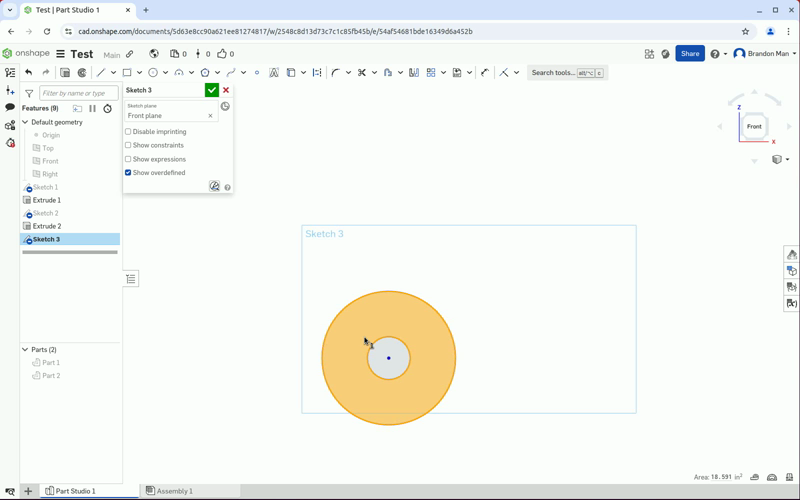
scroll(-6)
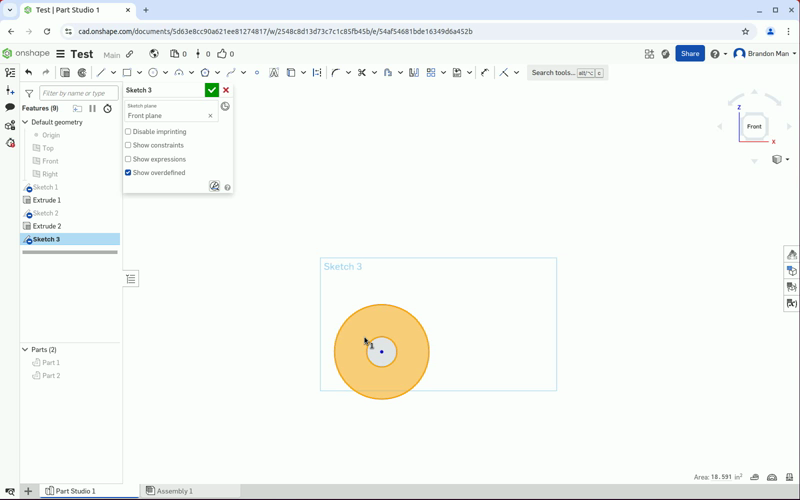
scroll(-6)
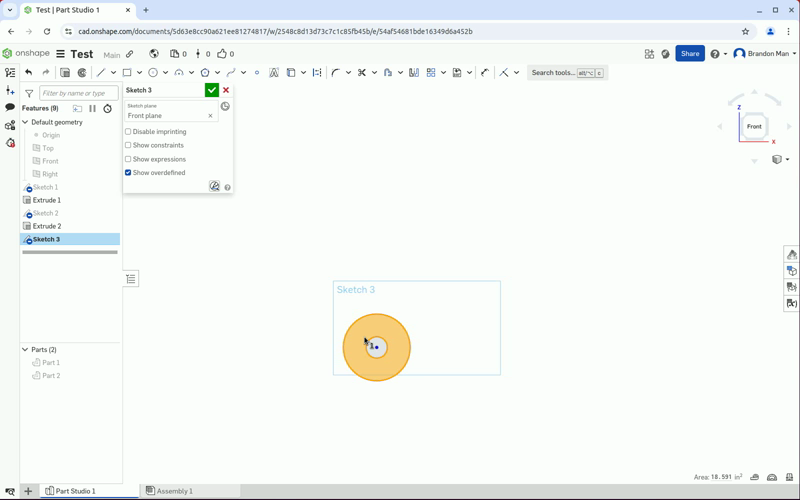
scroll(-6)
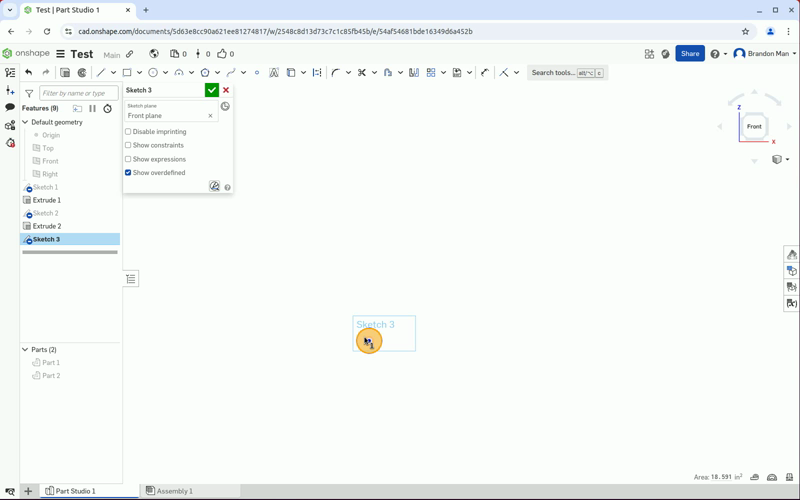
mouse_move(73, 352)
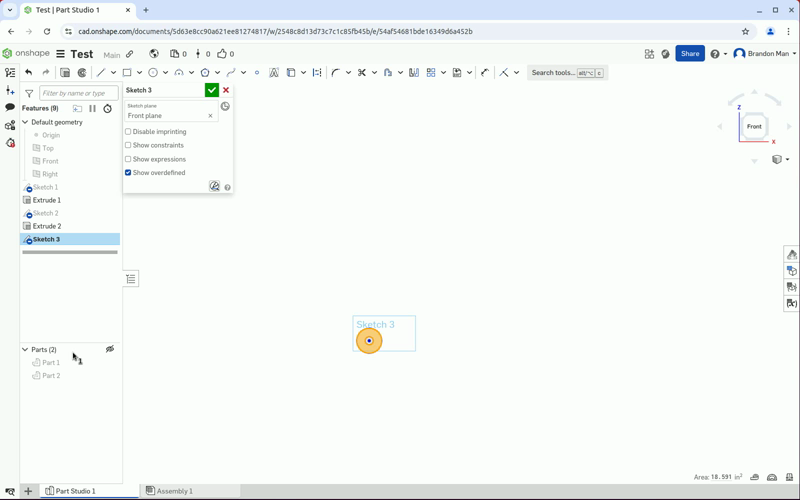
key(shift+y)
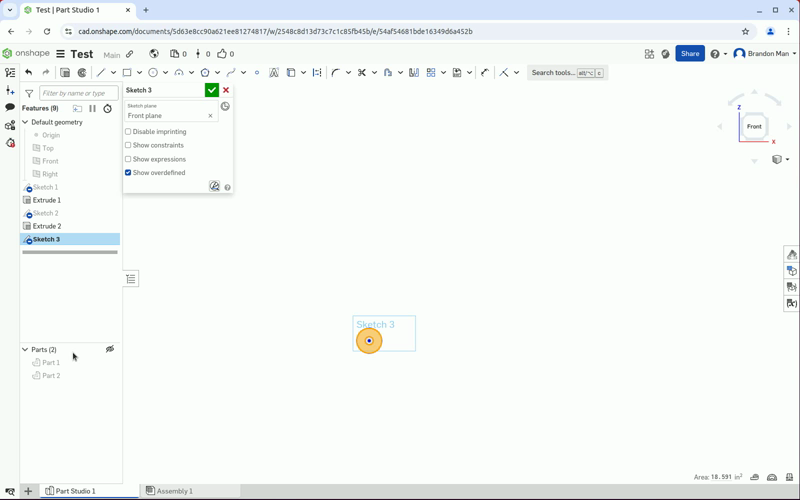
key(shift+e)
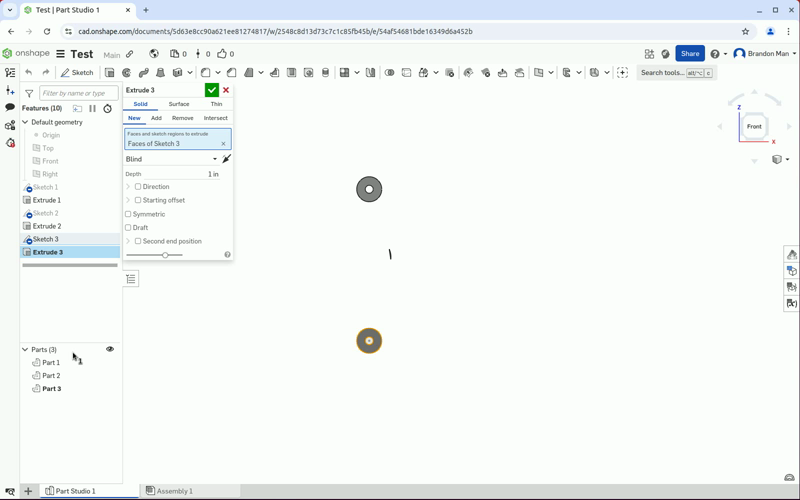
mouse_move(143, 106)
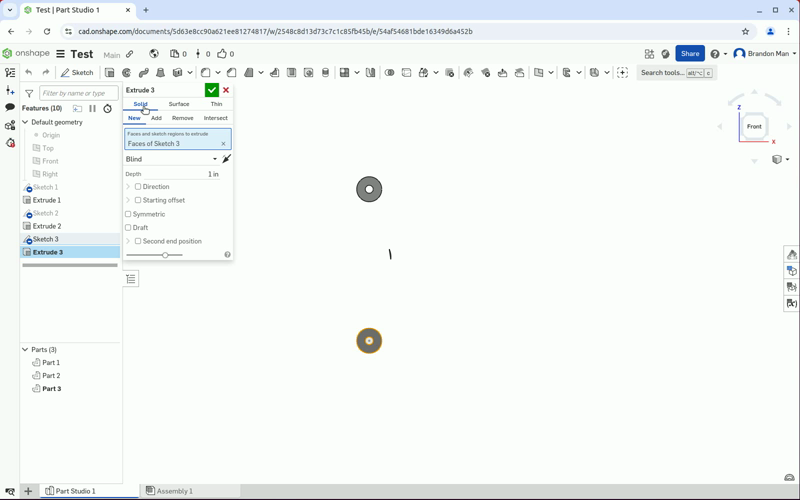
click(143, 106)
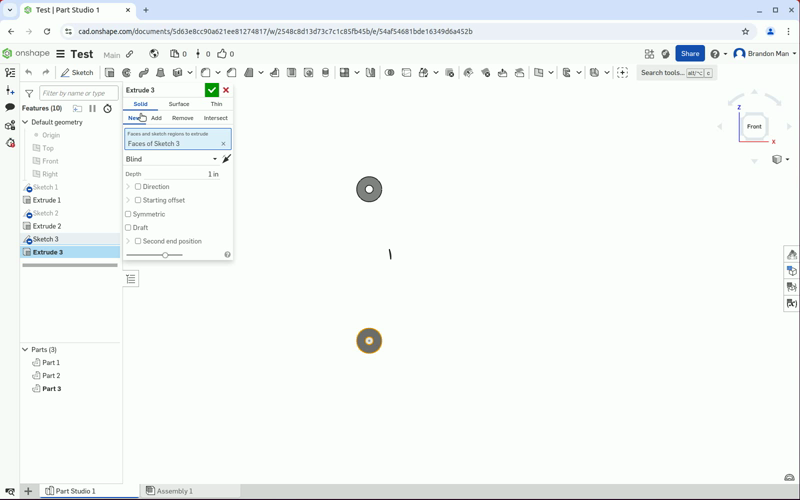
mouse_move(137, 120)
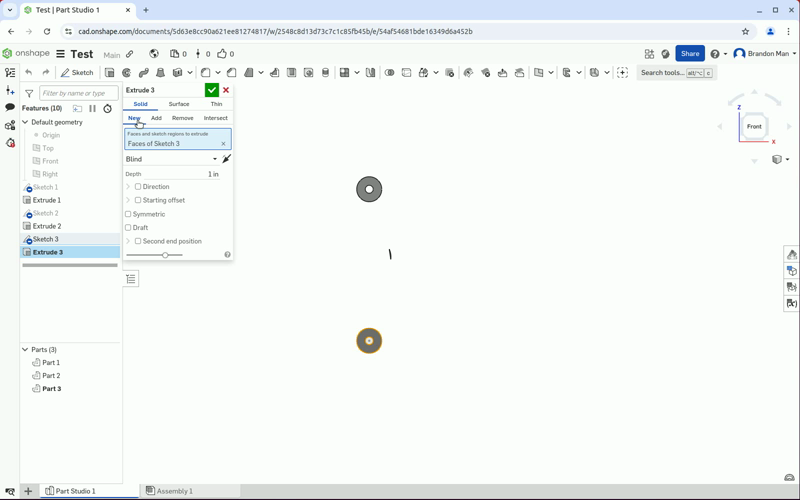
click(137, 120)
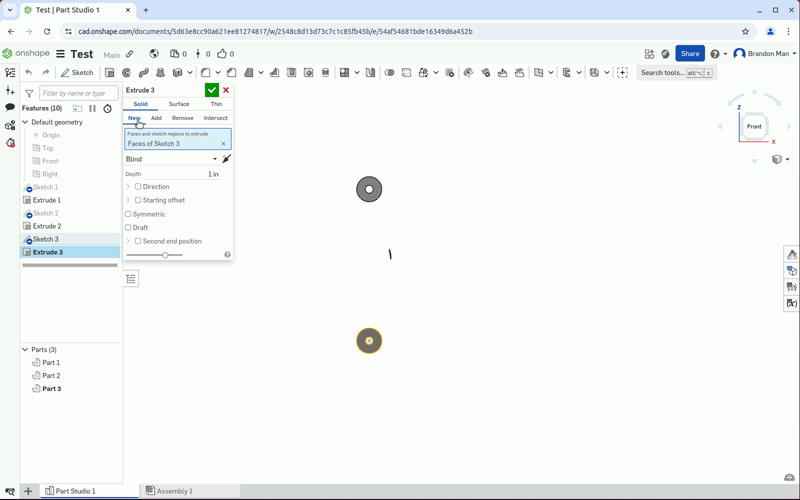
key(tab, 4)
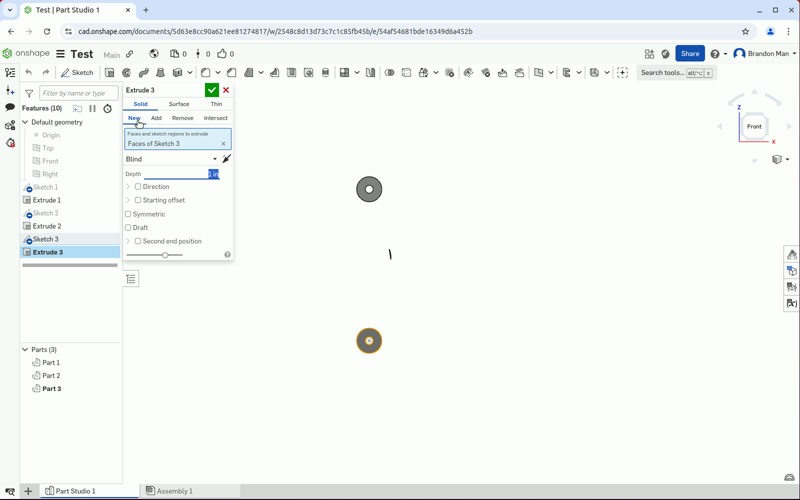
text(0.722)
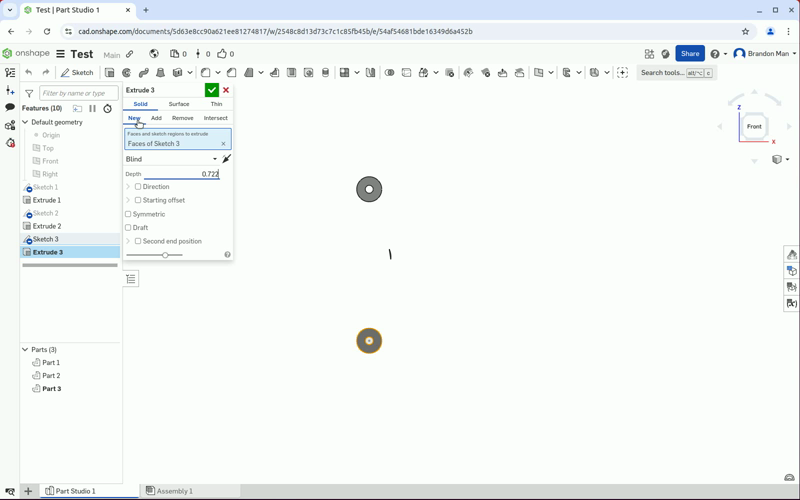
key(enter)
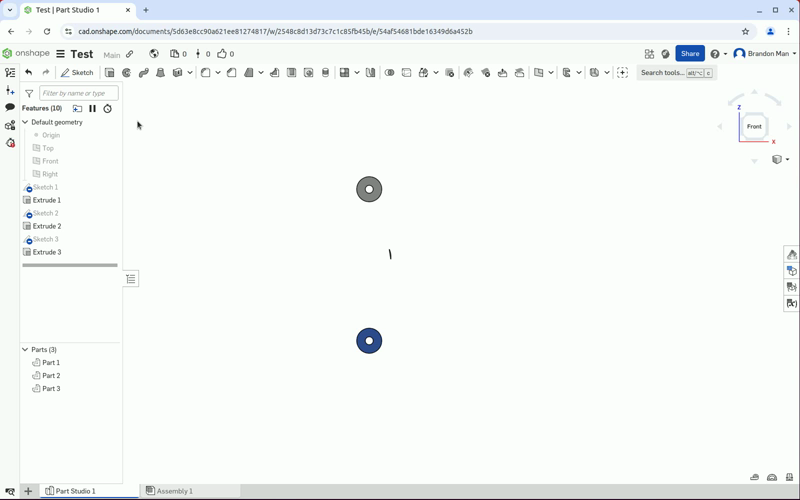
key(shift+h)
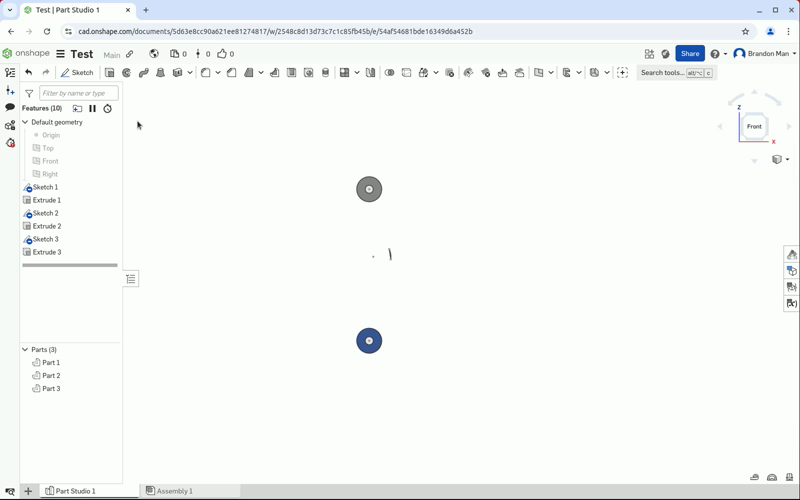
key(shift+h)
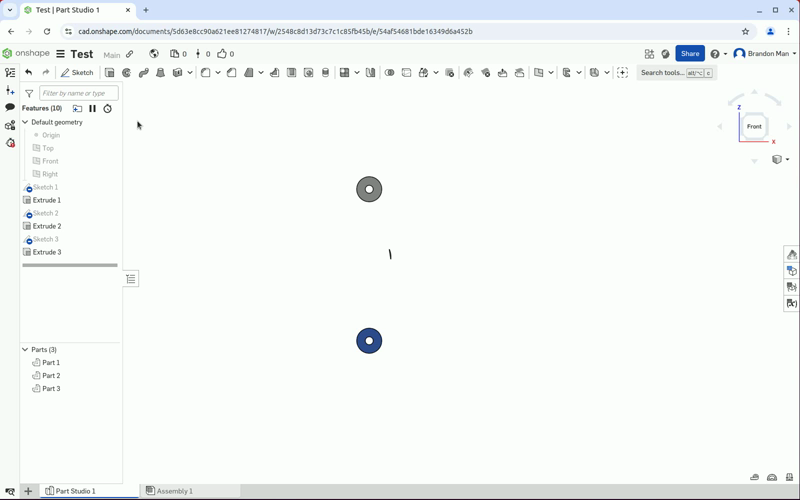
mouse_move(73, 189)
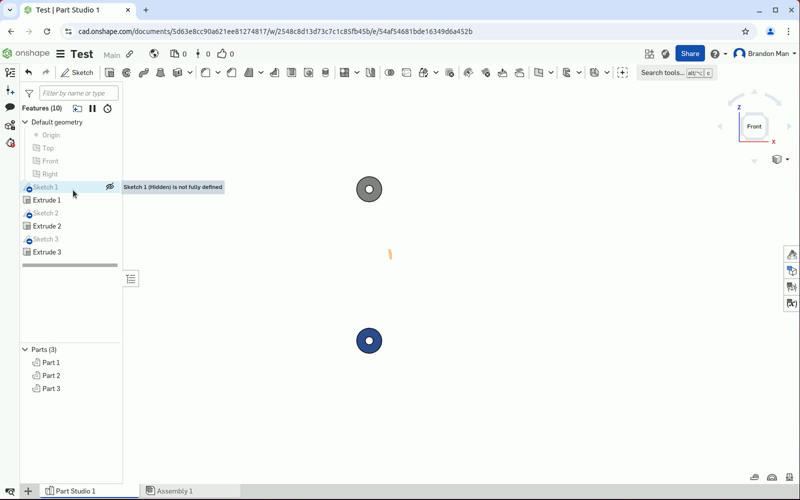
click(73, 189)
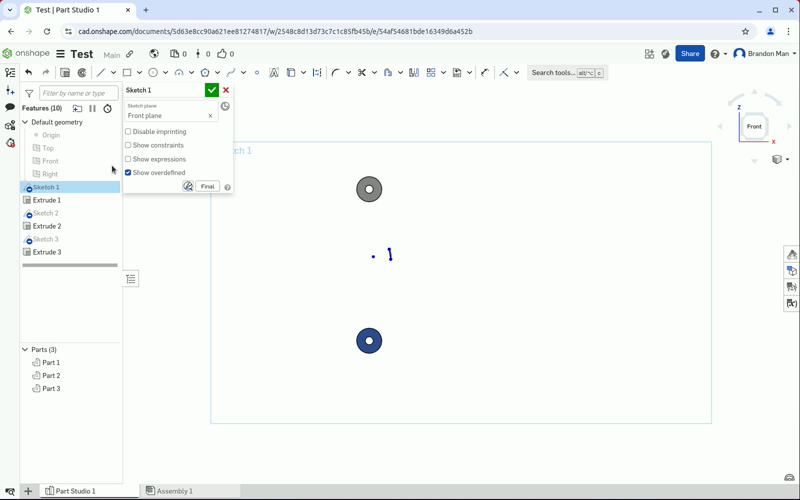
mouse_move(229, 92)
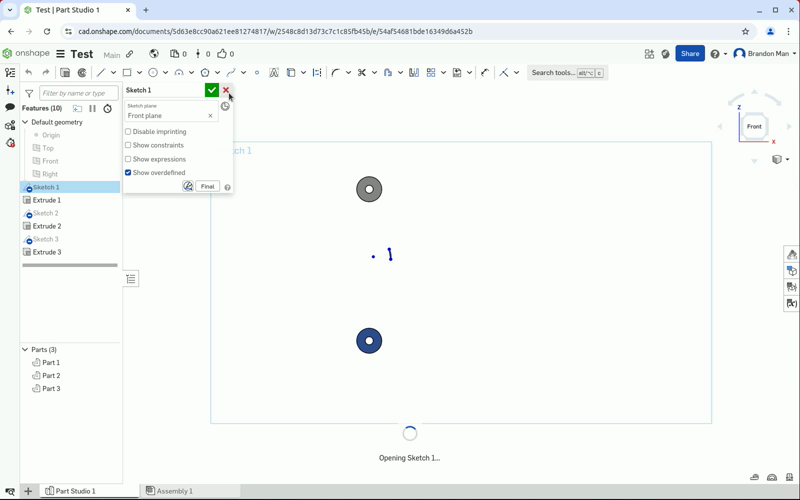
click(229, 92)
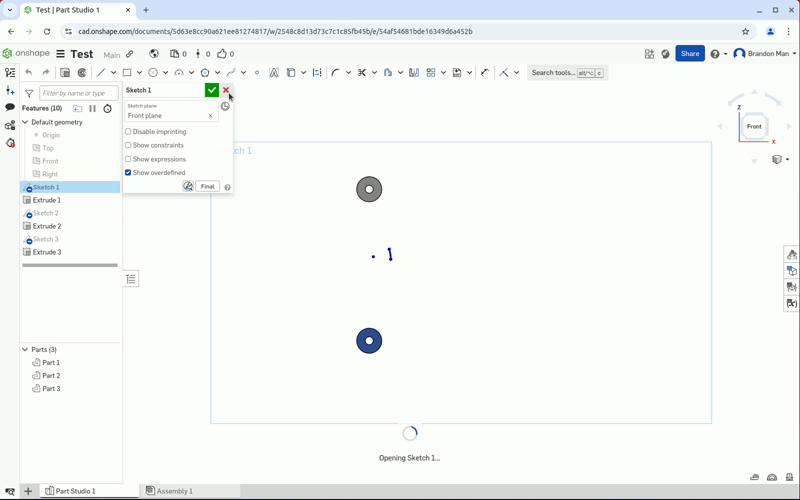
key(shift+s)
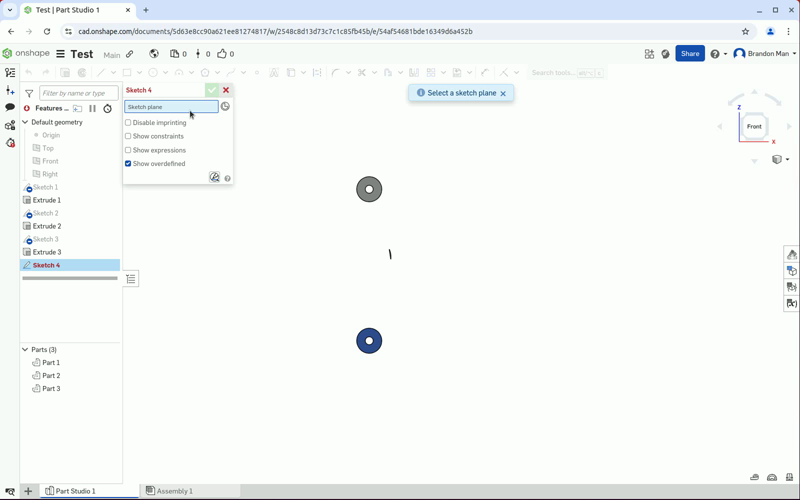
mouse_move(73, 163)
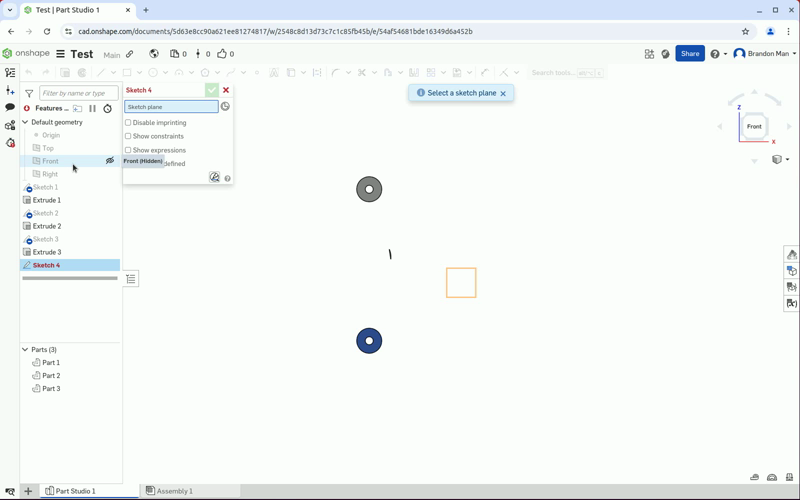
click(73, 163)
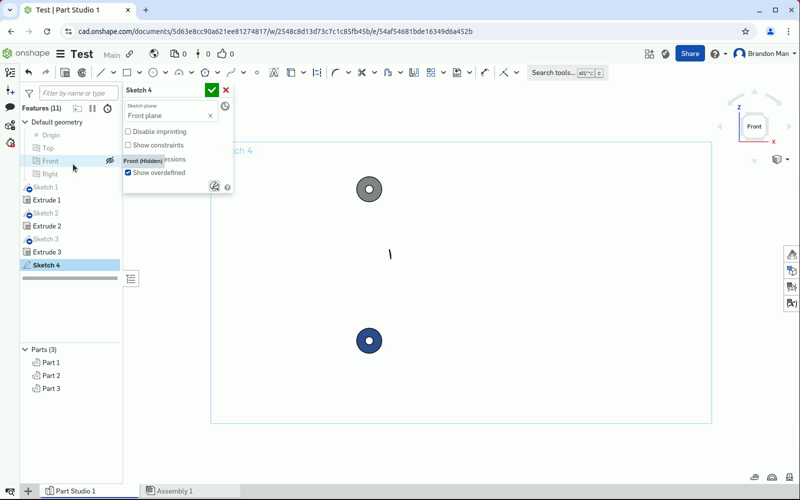
mouse_move(73, 352)
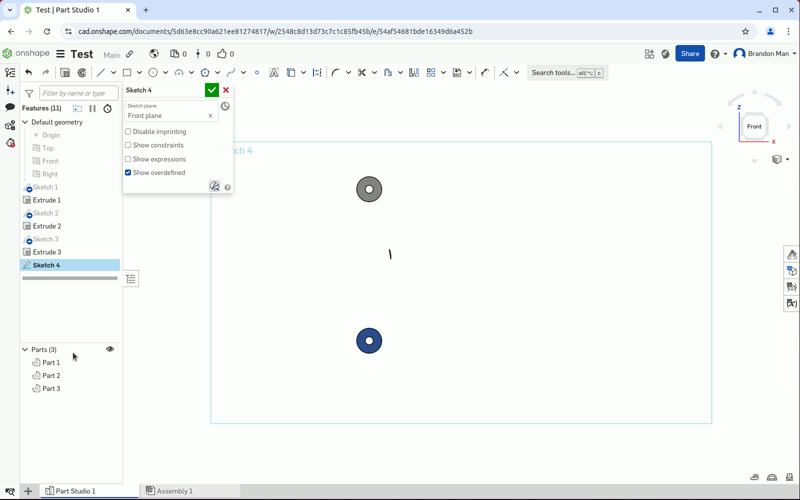
key(y)
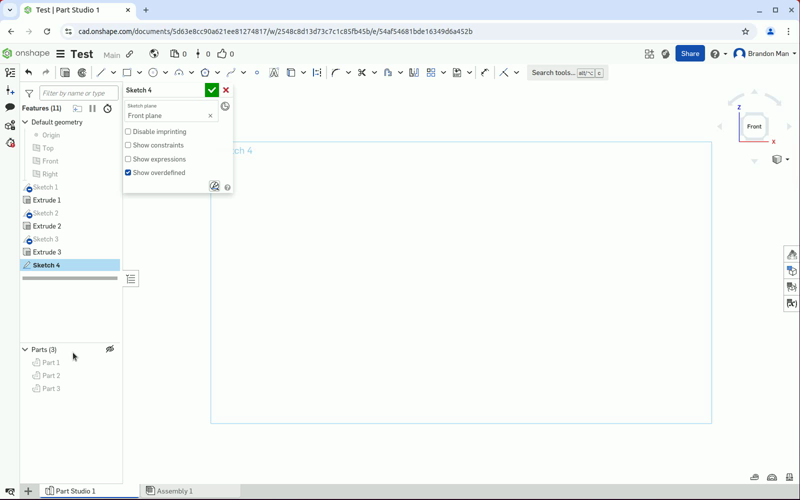
key(c)
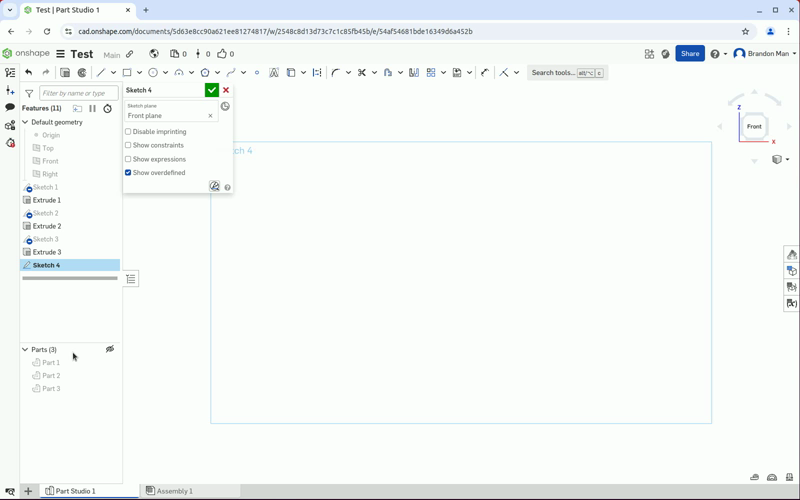
key_down(shift)
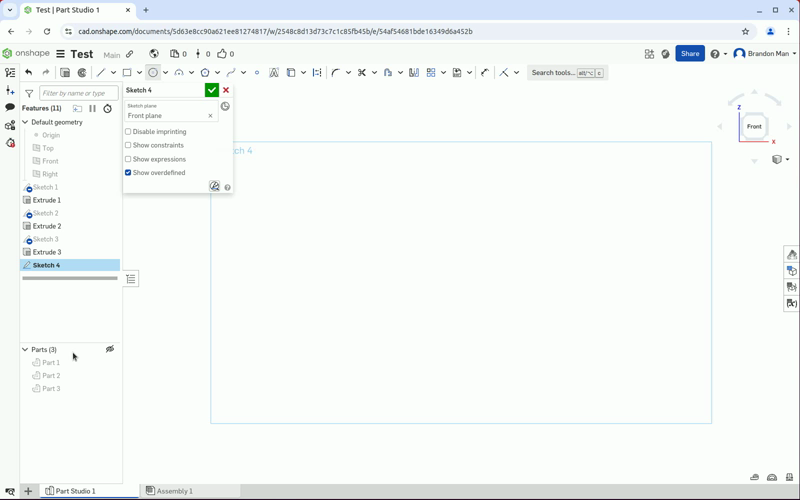
mouse_move(428, 340)
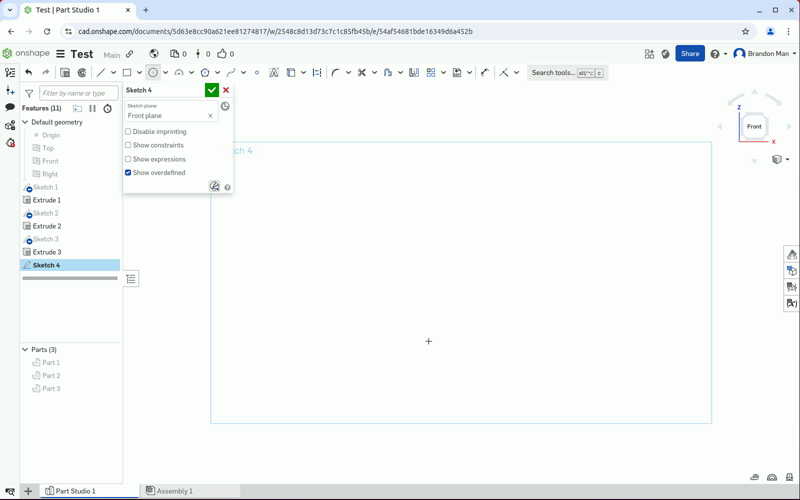
click(428, 340)
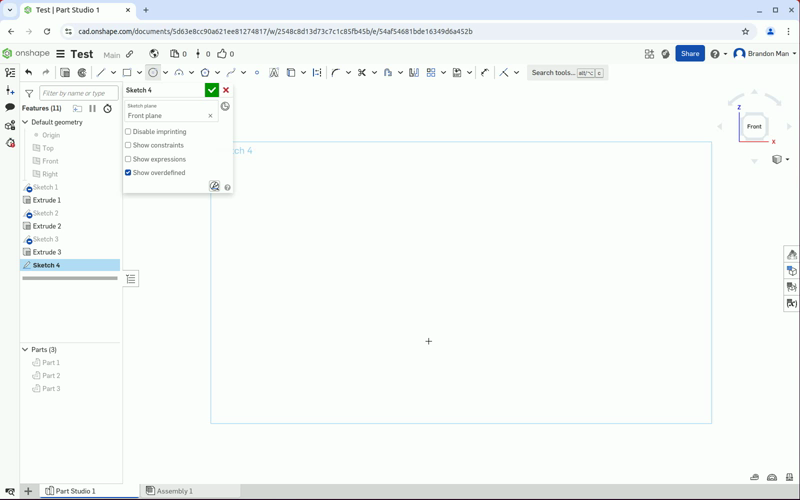
key_up(shift)
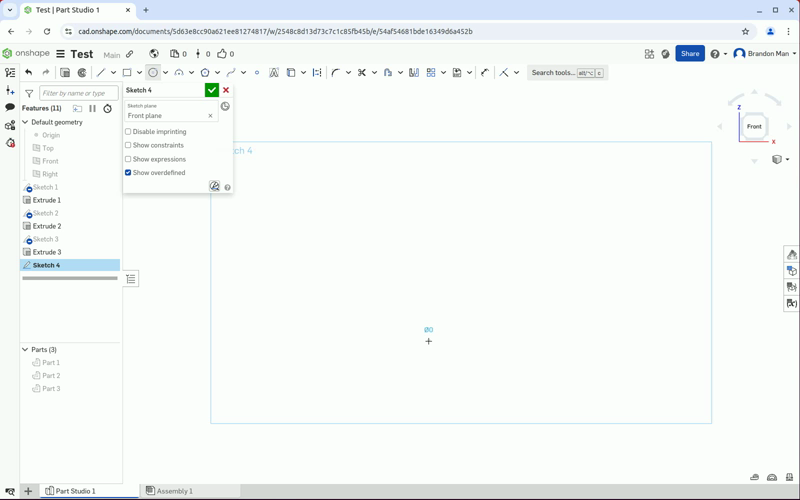
mouse_move(439, 340)
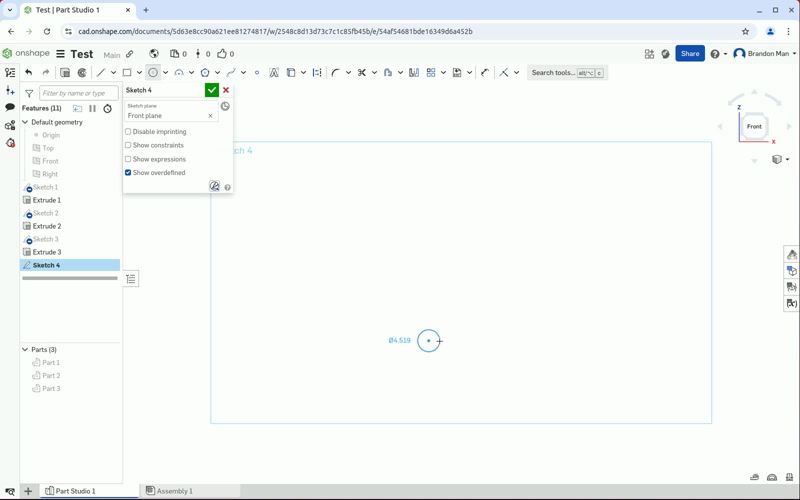
click(439, 340)
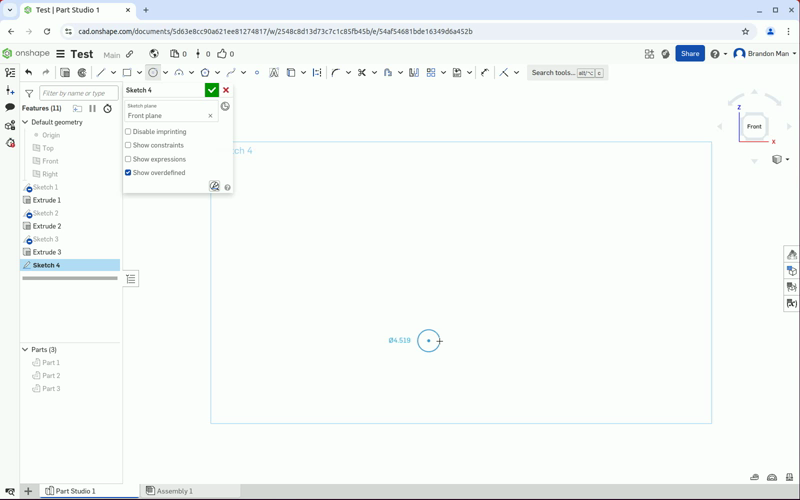
key(esc)
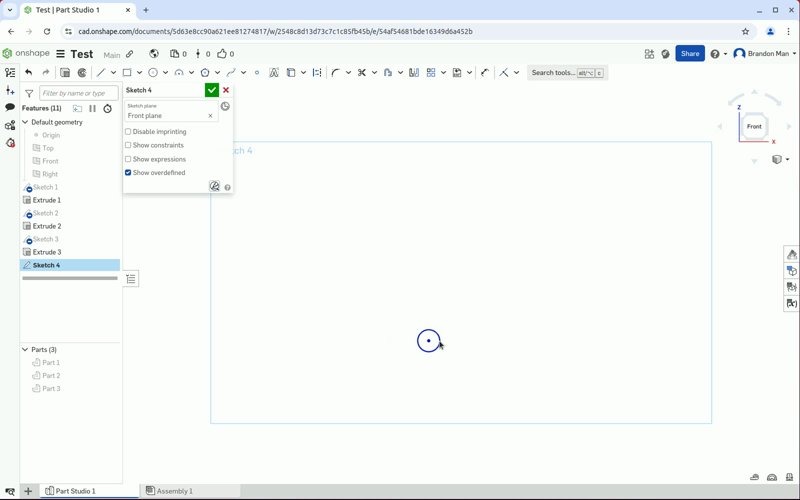
key(c)
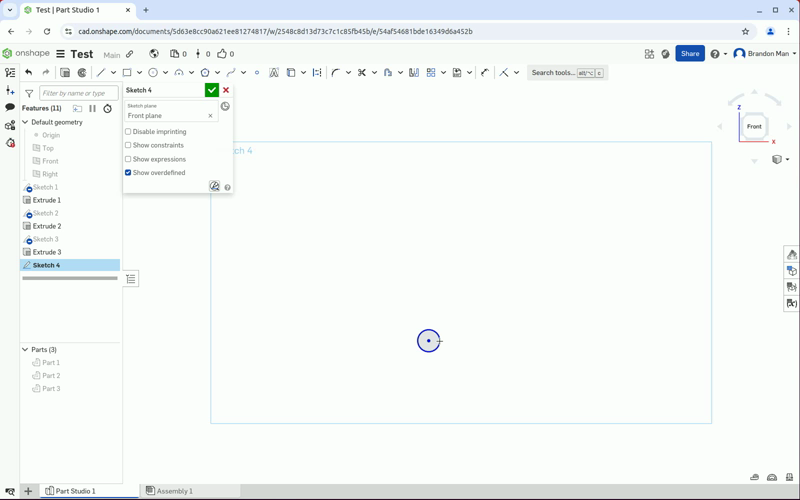
key_down(shift)
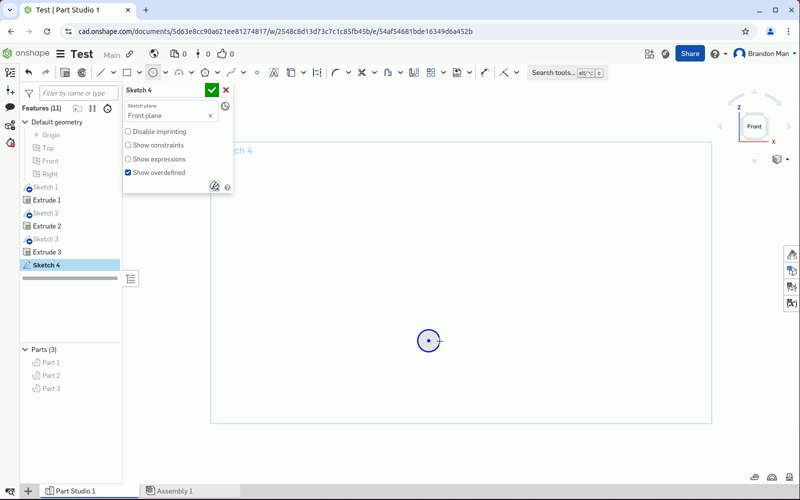
mouse_move(428, 340)
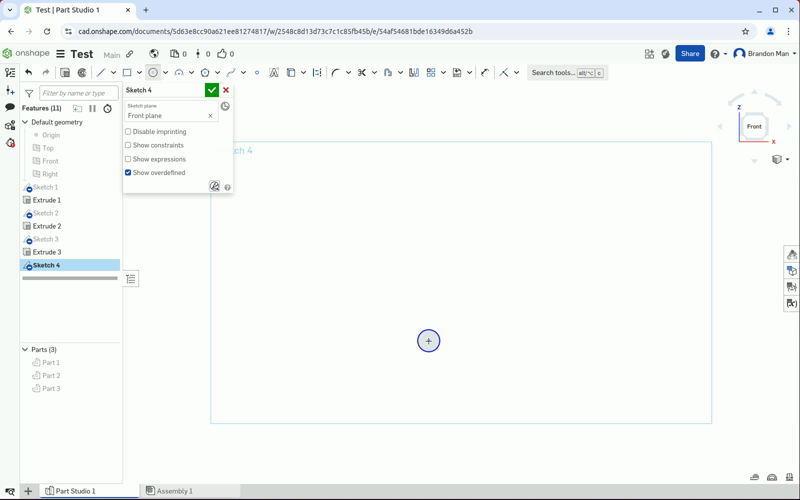
click(428, 340)
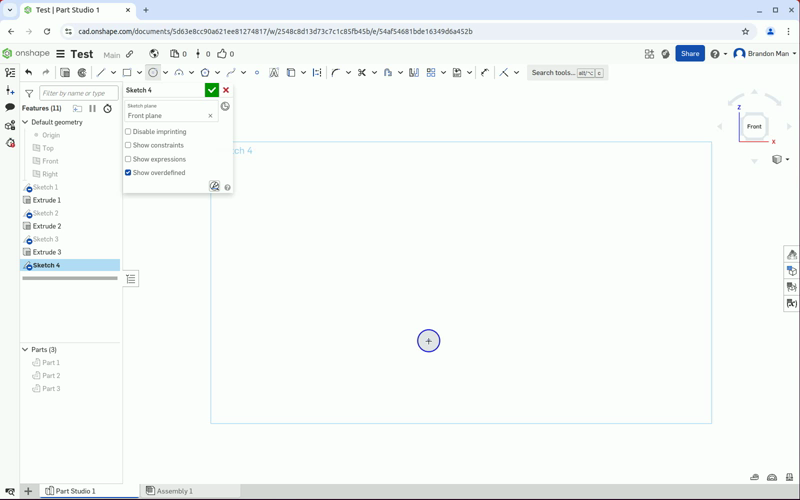
key_up(shift)
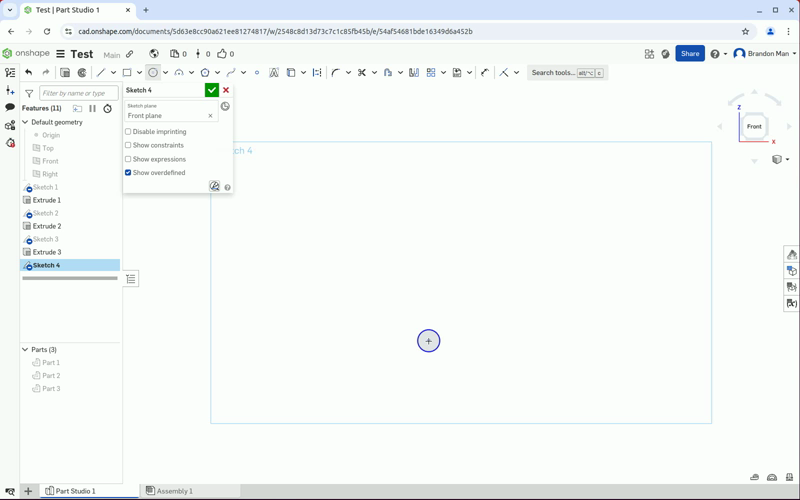
mouse_move(433, 340)
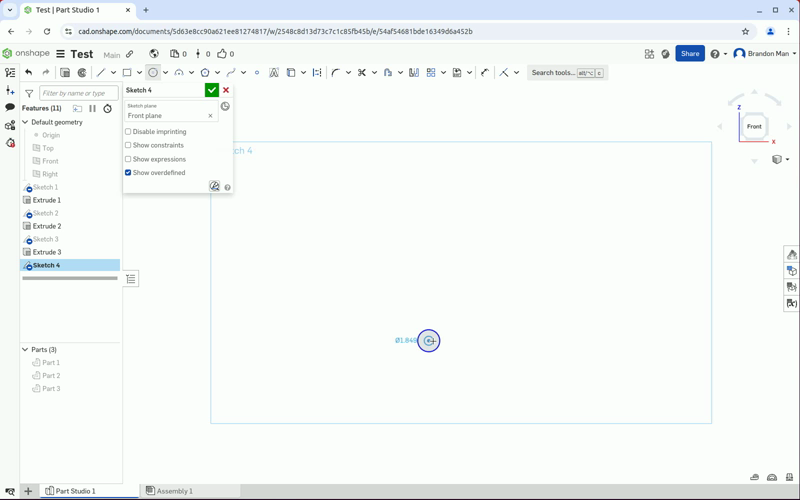
click(433, 340)
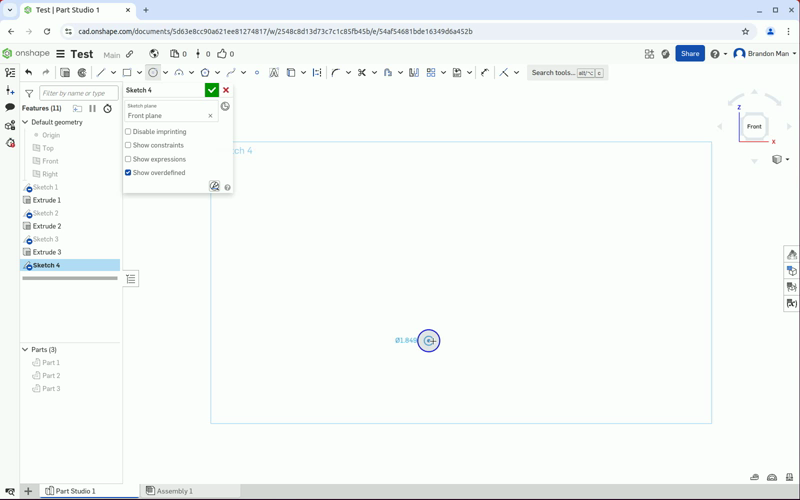
key(esc)
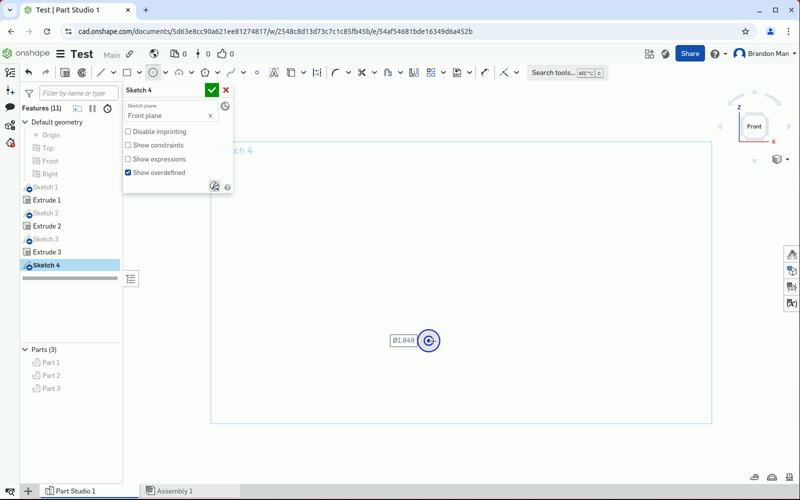
mouse_move(435, 333)
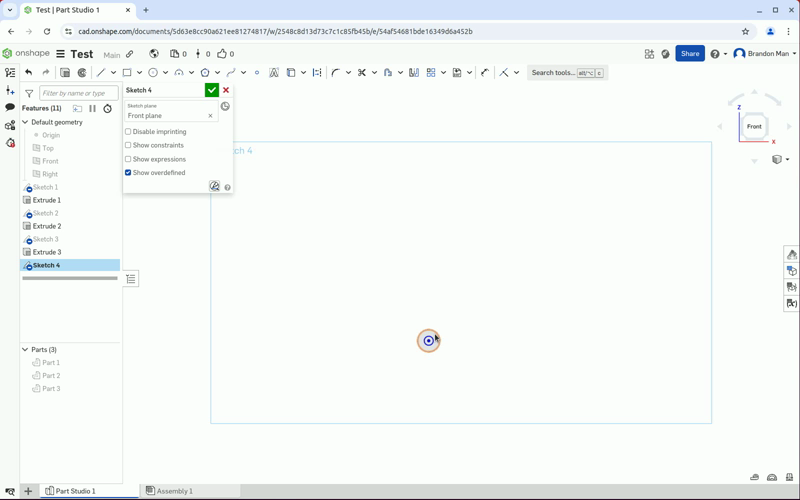
scroll(6)
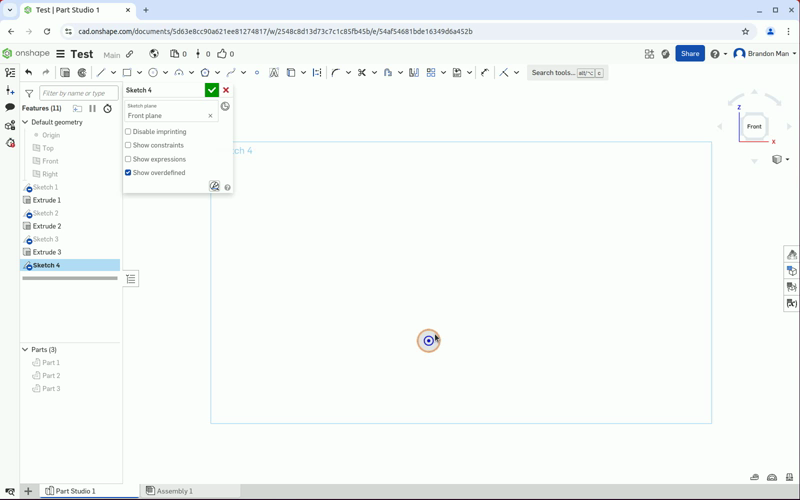
scroll(6)
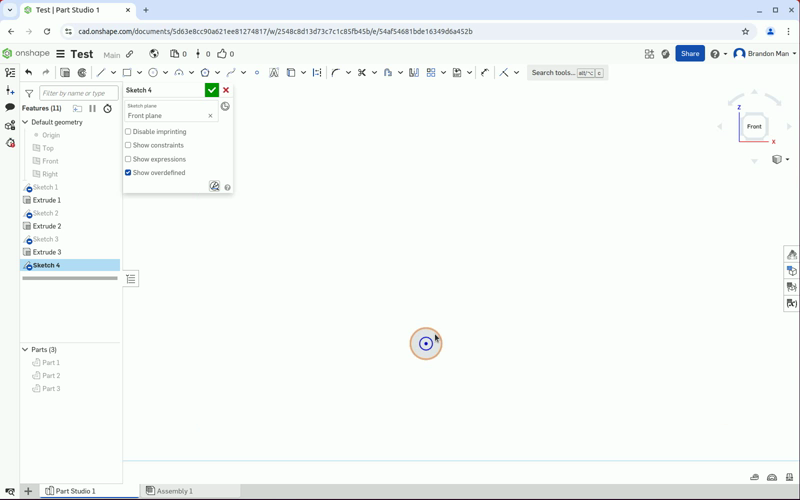
scroll(6)
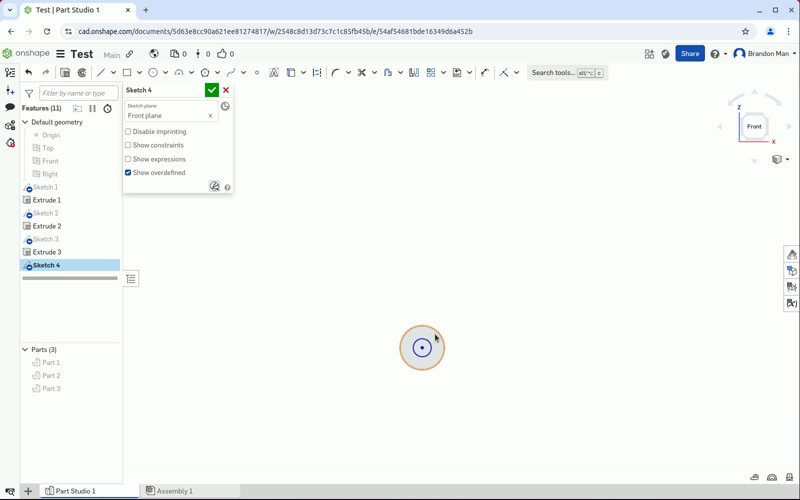
scroll(6)
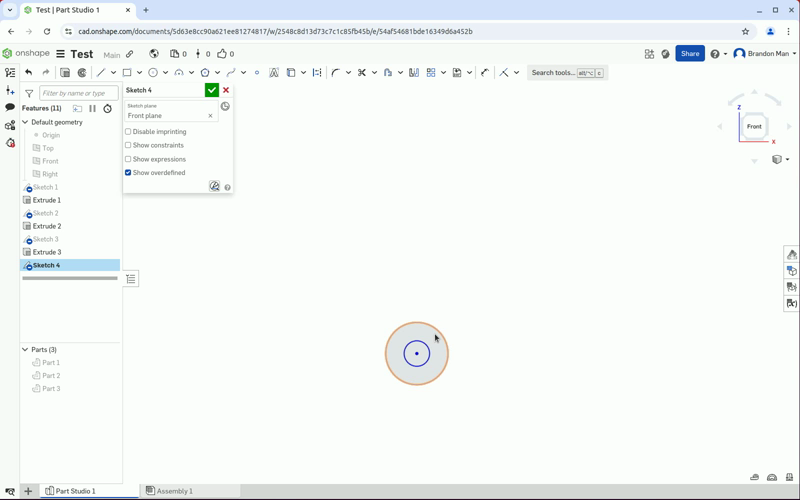
scroll(6)
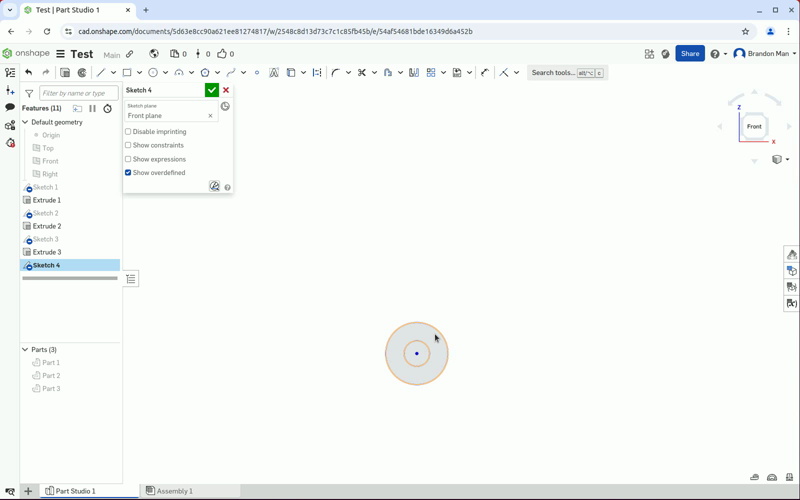
scroll(6)
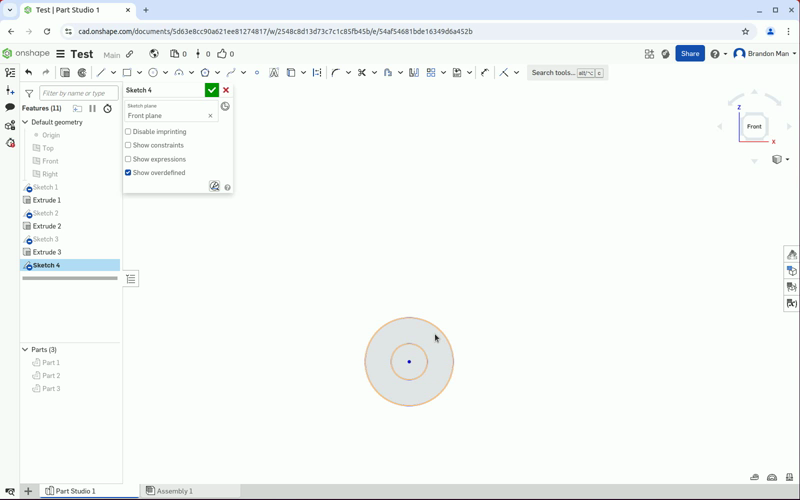
scroll(6)
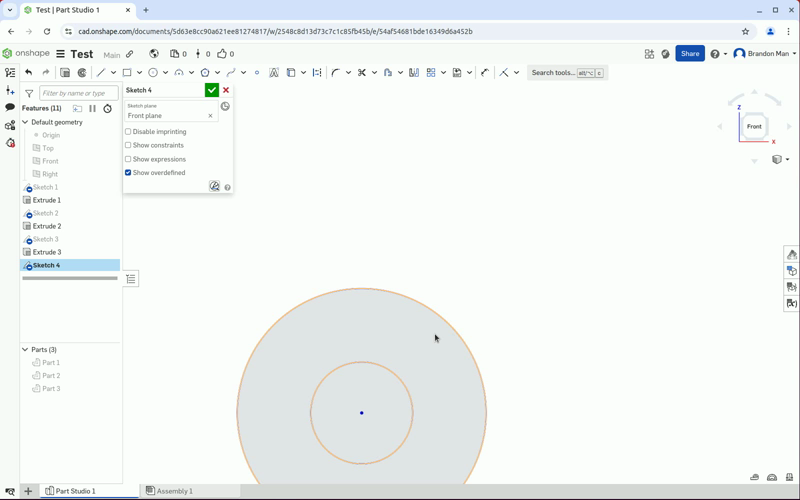
click(435, 333)
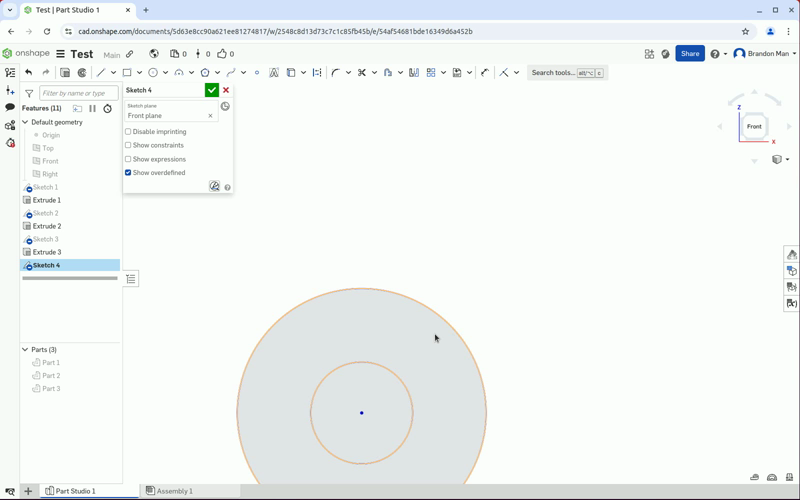
scroll(-6)
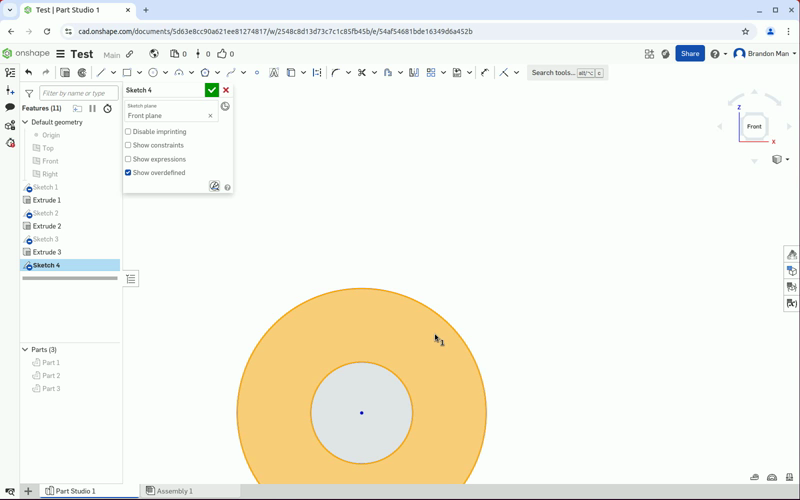
scroll(-6)
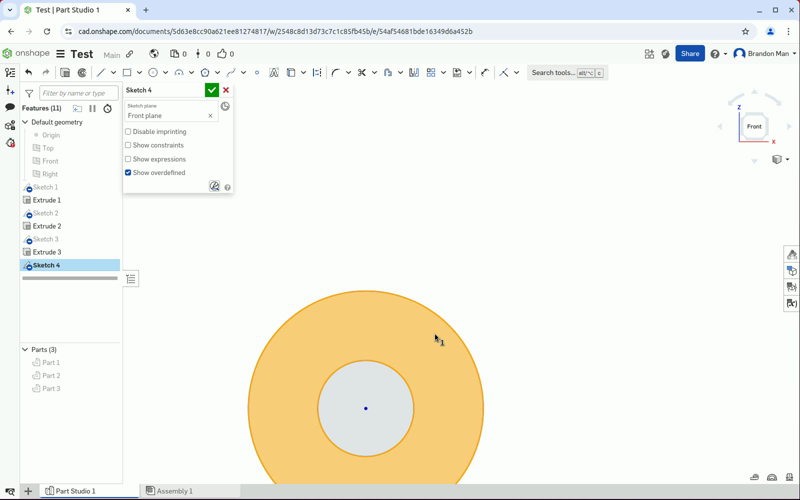
scroll(-6)
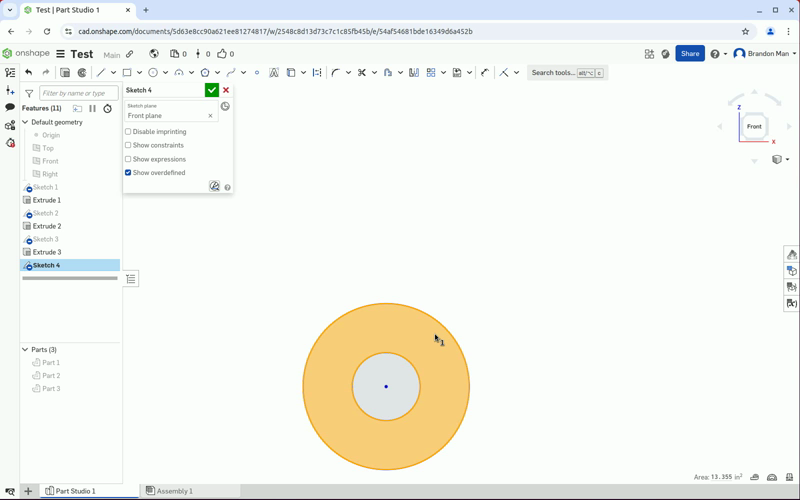
scroll(-6)
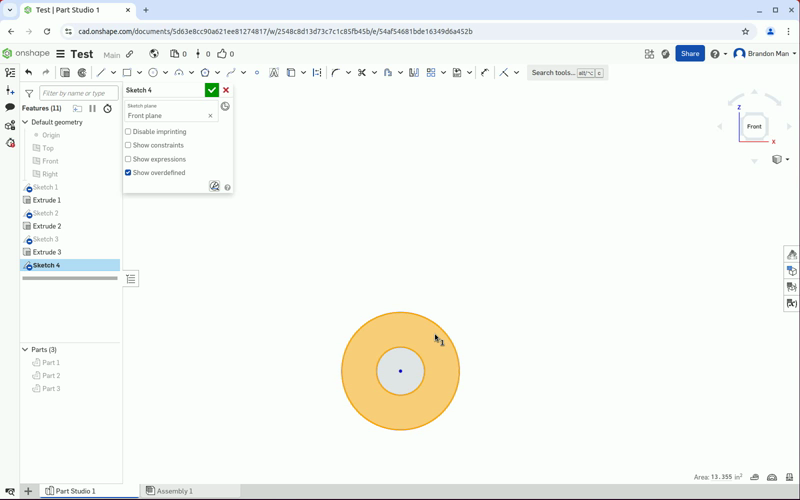
scroll(-6)
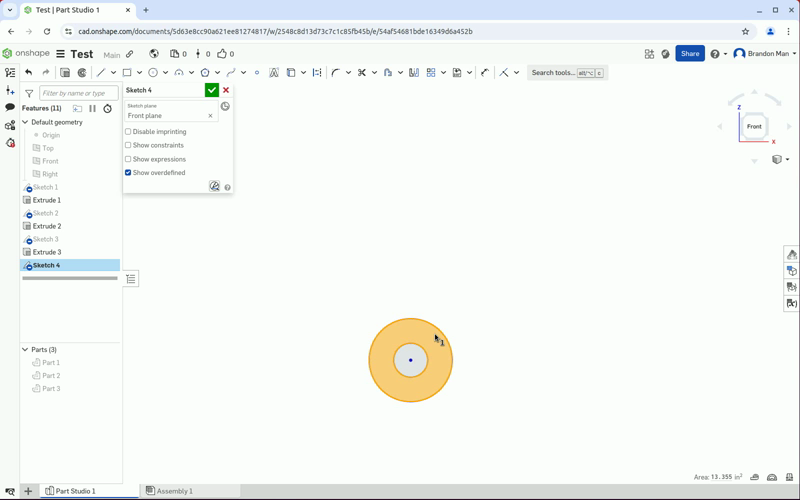
scroll(-6)
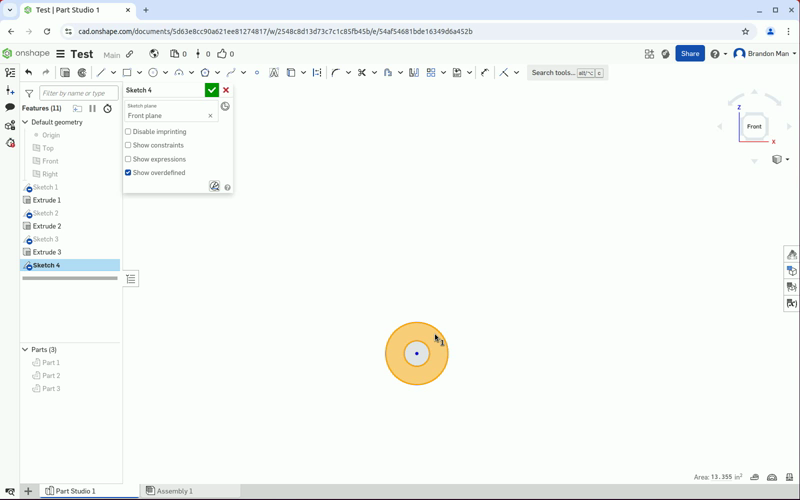
scroll(-6)
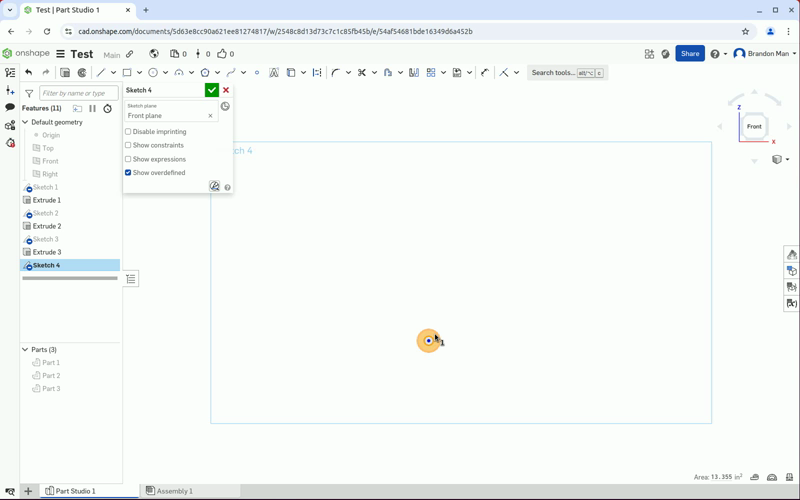
mouse_move(73, 352)
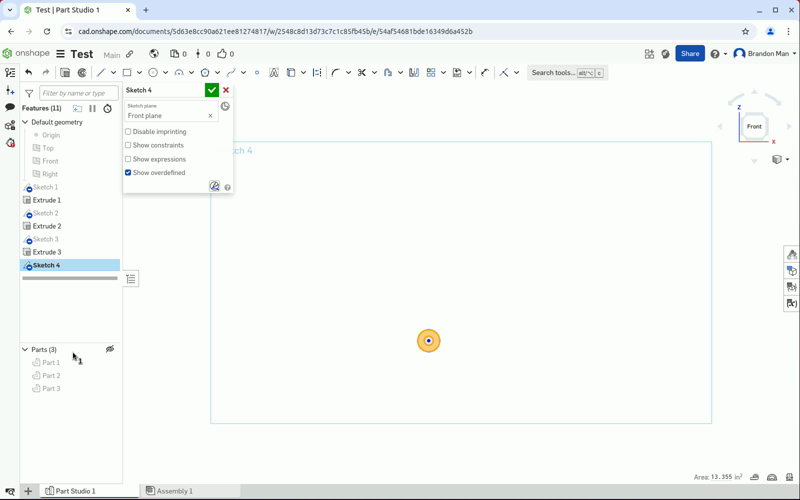
key(shift+y)
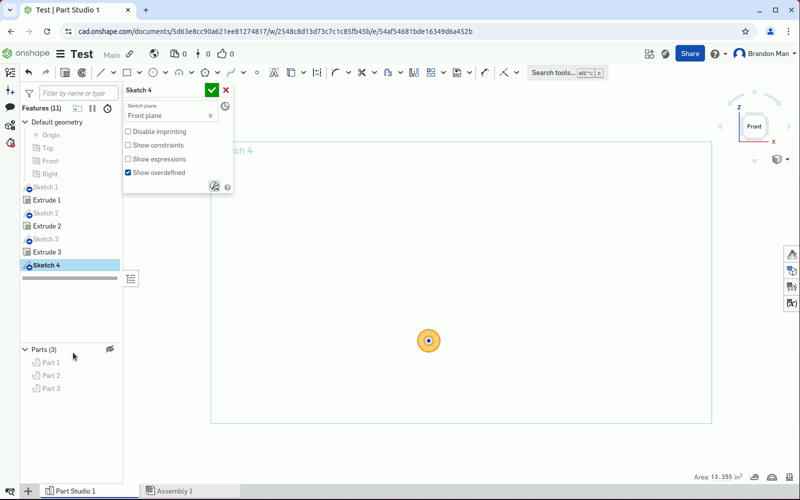
key(shift+e)
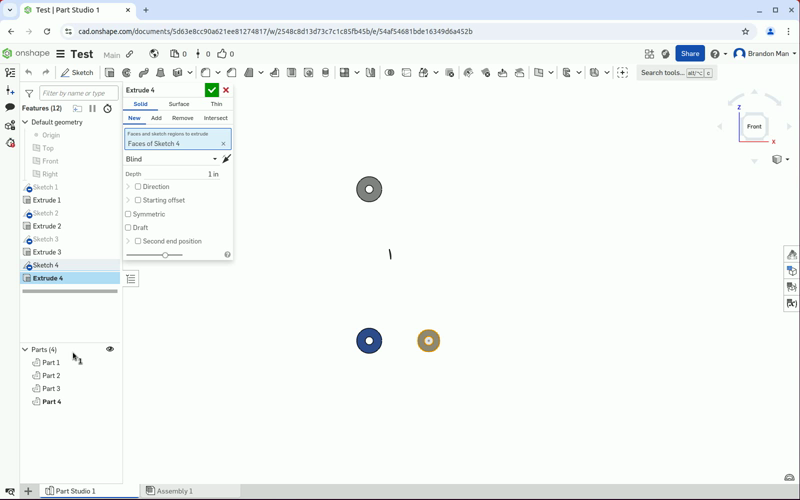
mouse_move(143, 106)
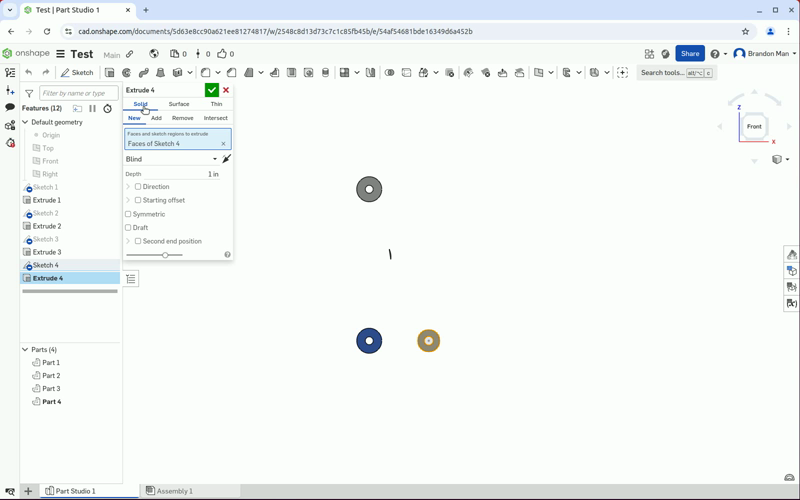
click(143, 106)
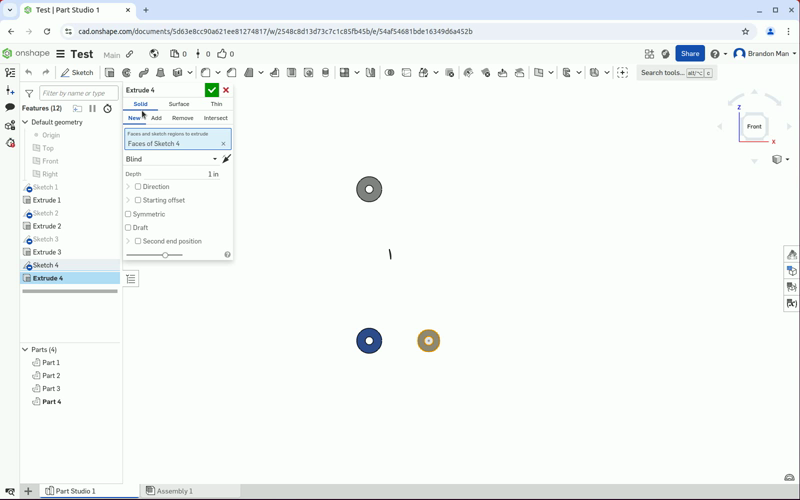
mouse_move(137, 120)
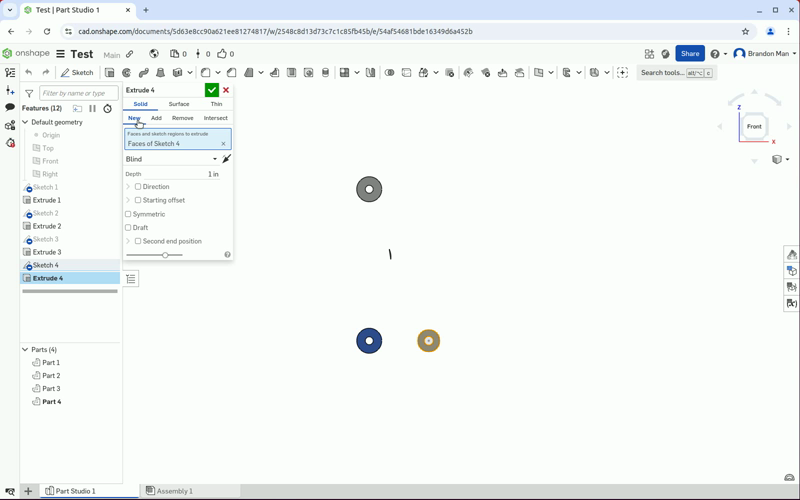
click(137, 120)
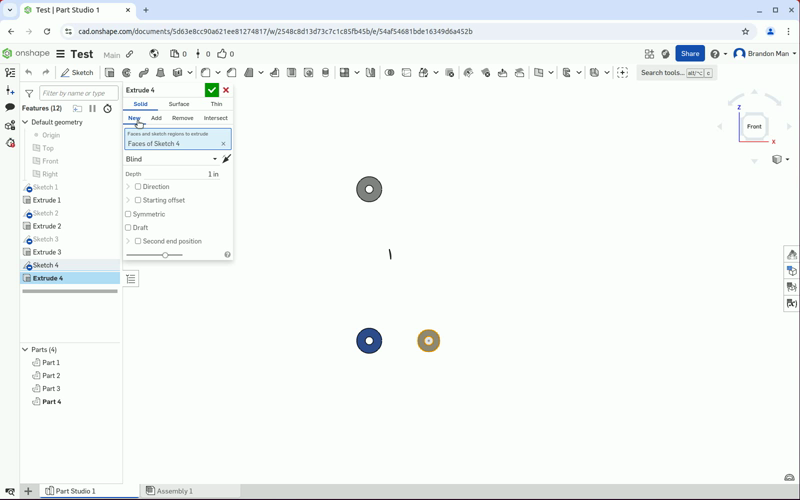
key(tab, 4)
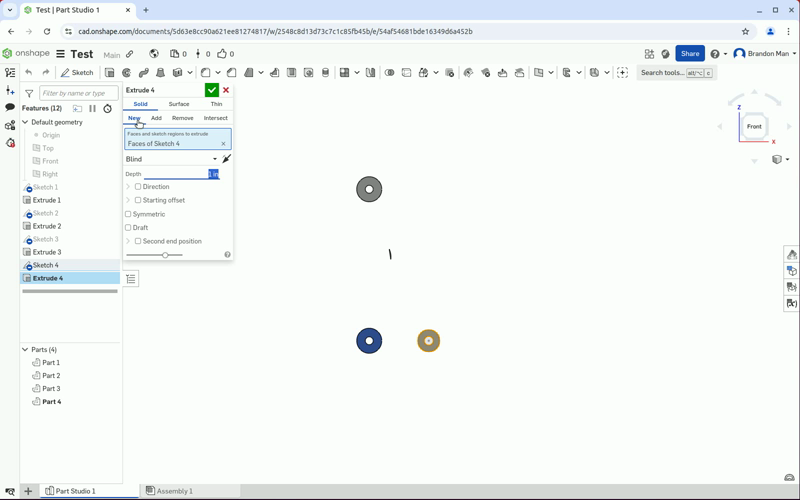
text(0.722)
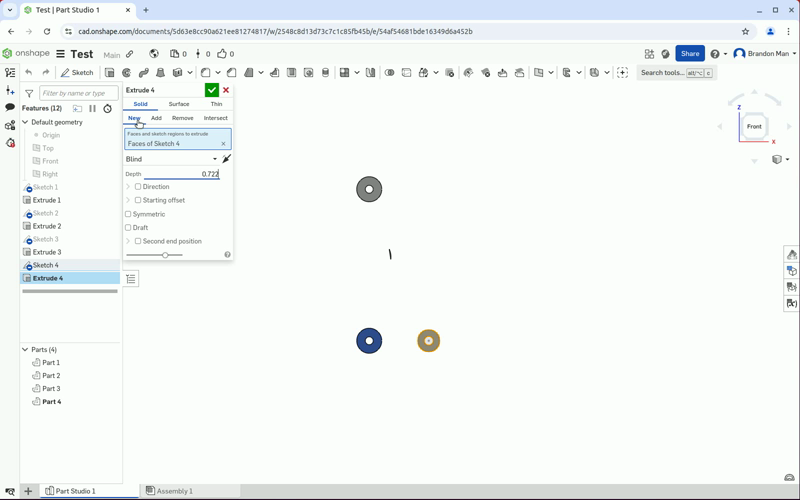
key(enter)
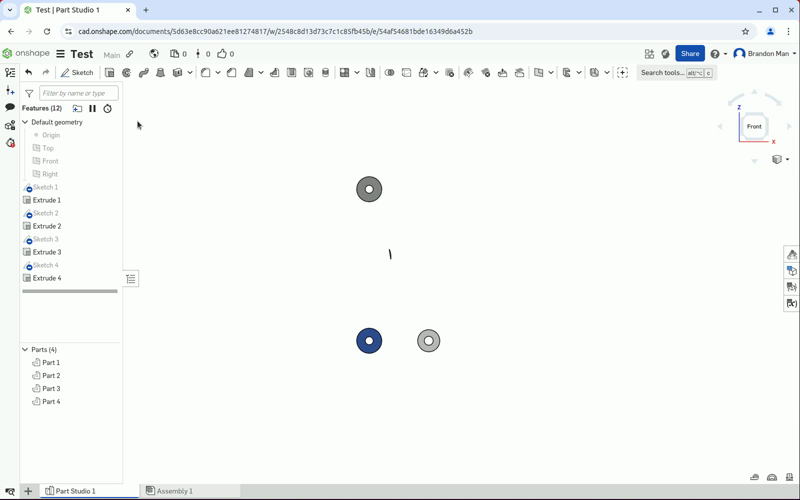
key(shift+h)
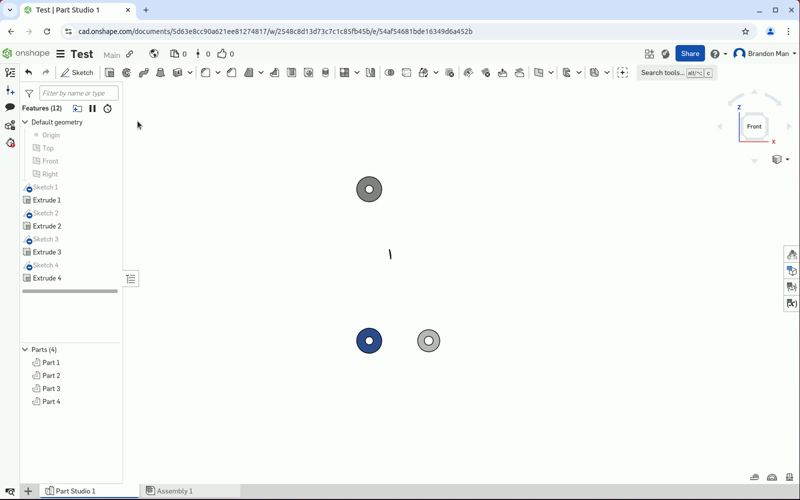
key(shift+h)
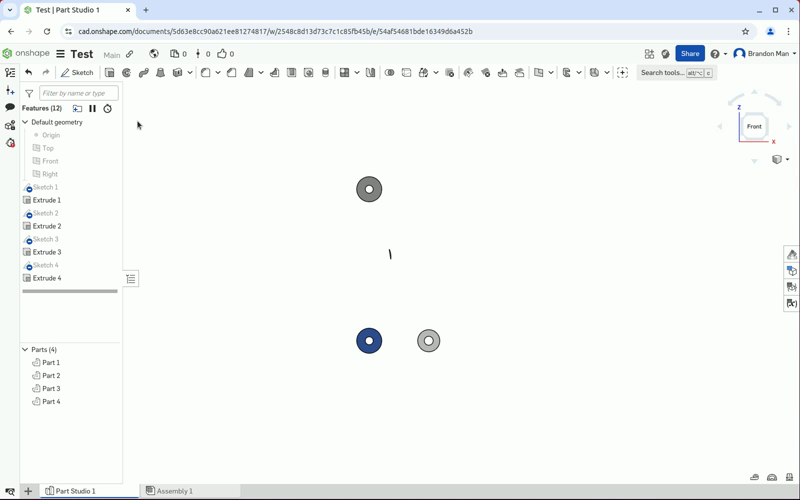
mouse_move(73, 189)
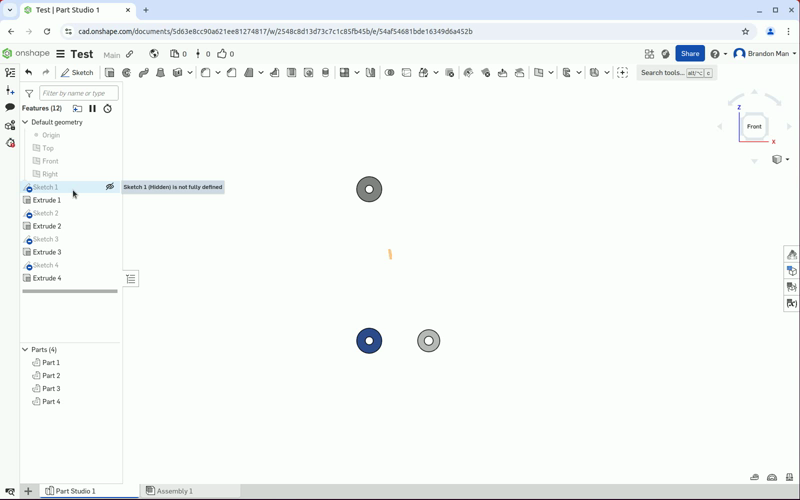
click(73, 189)
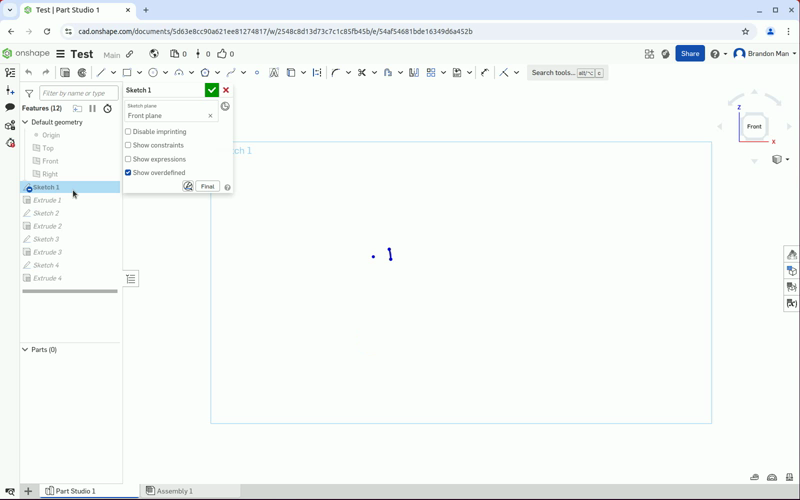
mouse_move(229, 92)
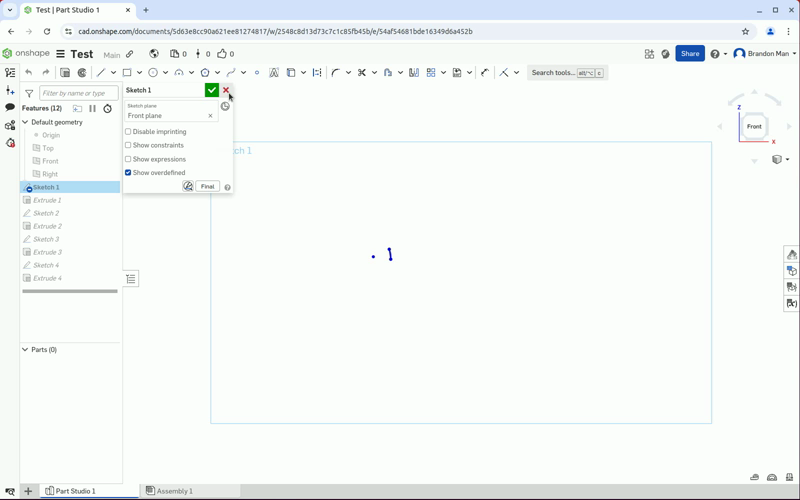
click(229, 92)
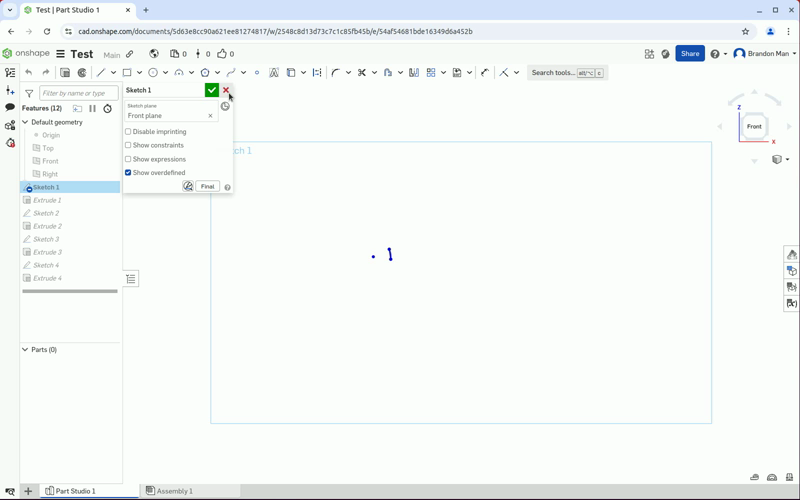
key(shift+s)
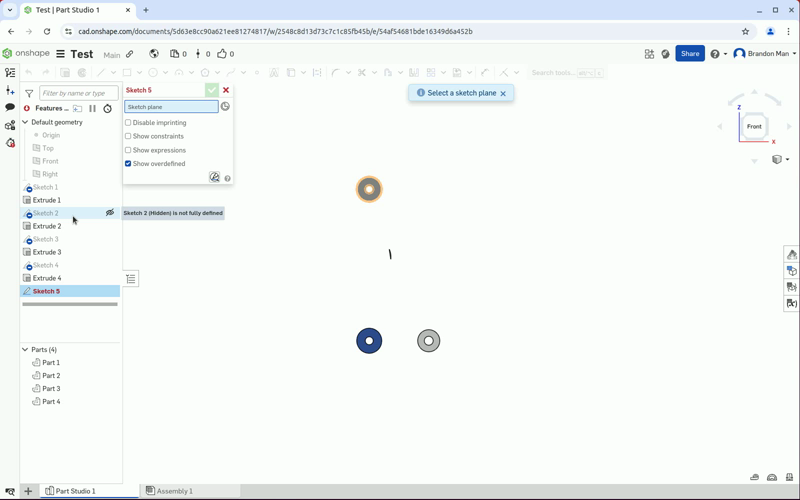
scroll(3)
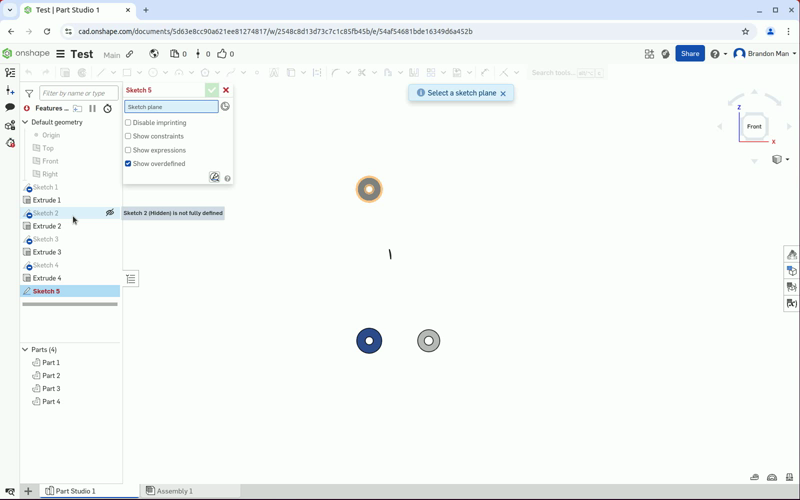
mouse_move(73, 163)
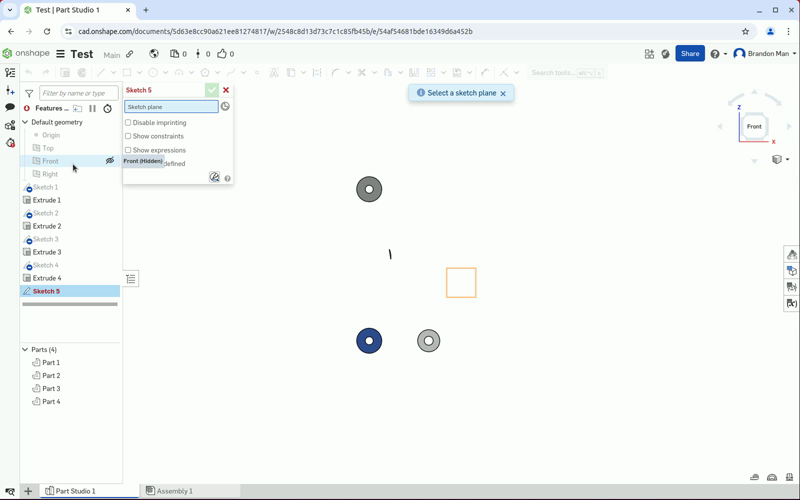
click(73, 163)
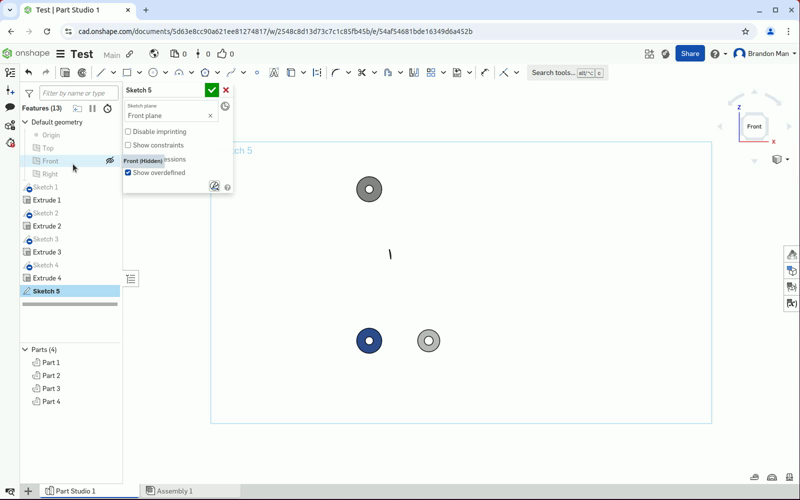
mouse_move(73, 352)
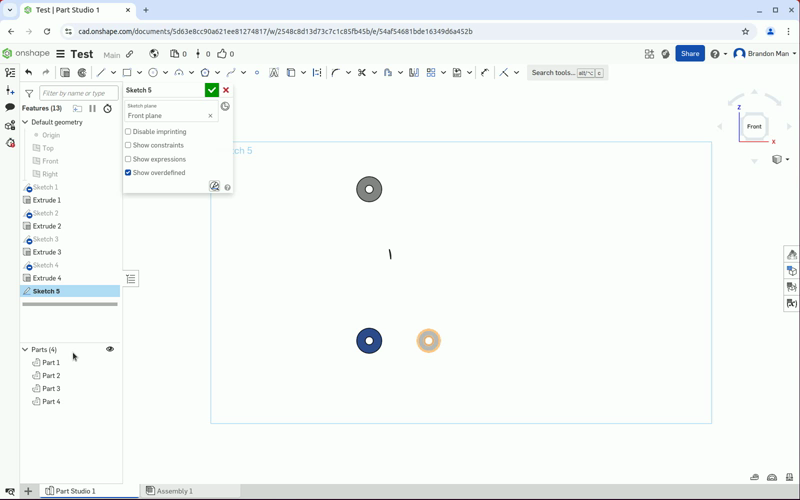
key(y)
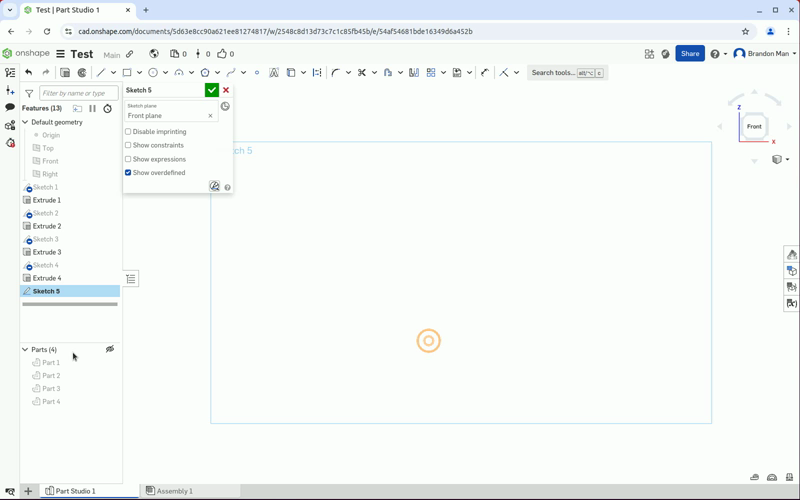
key(a)
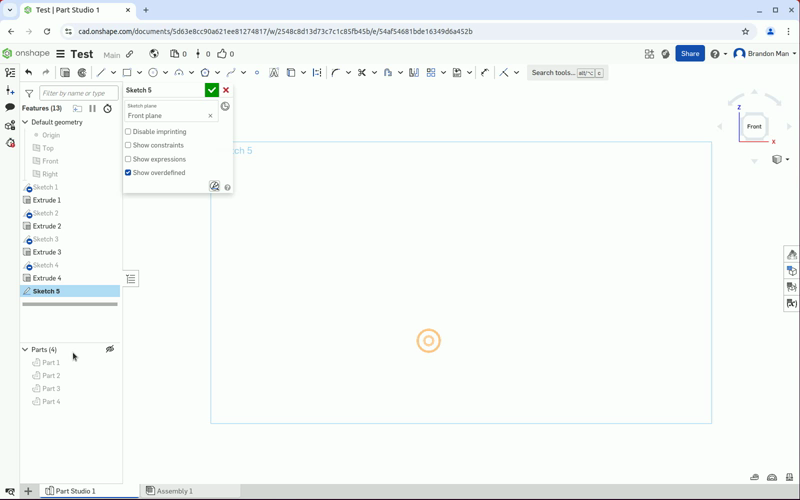
key_down(shift)
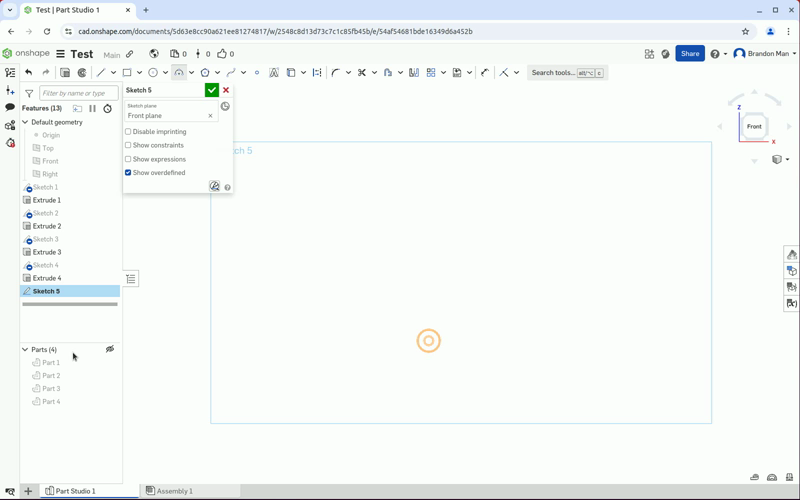
mouse_move(348, 253)
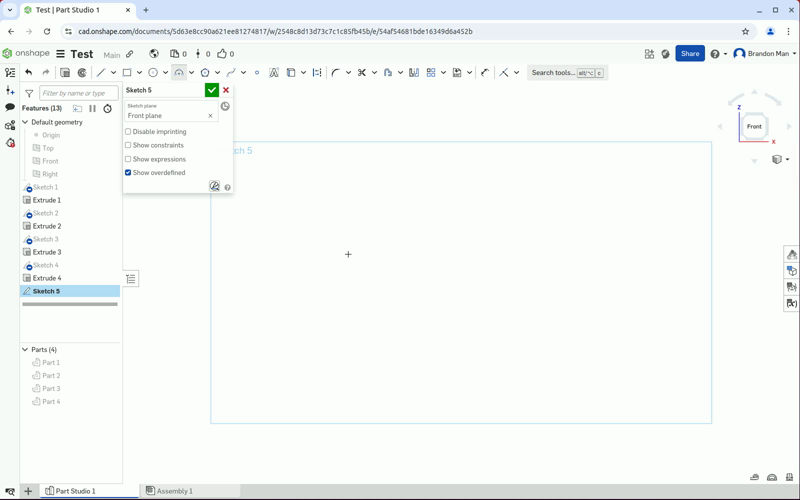
click(348, 253)
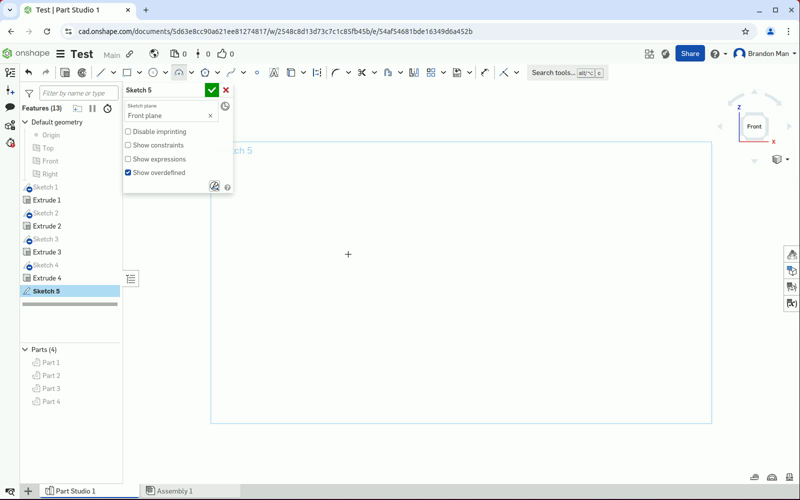
key_up(shift)
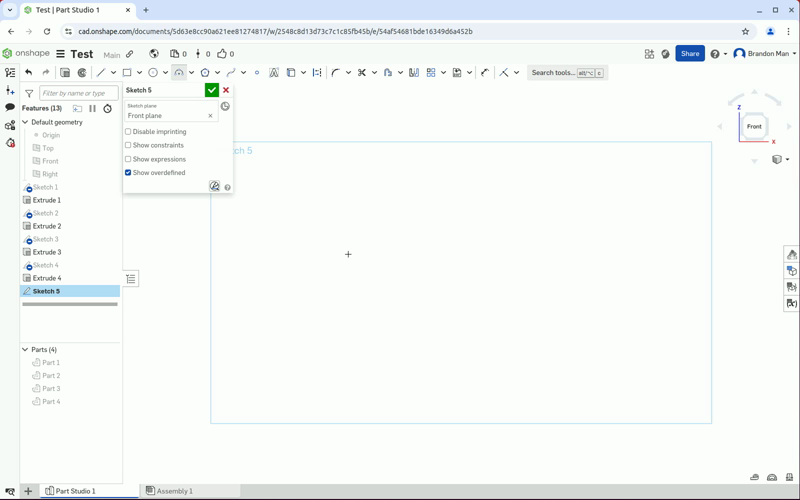
key_down(shift)
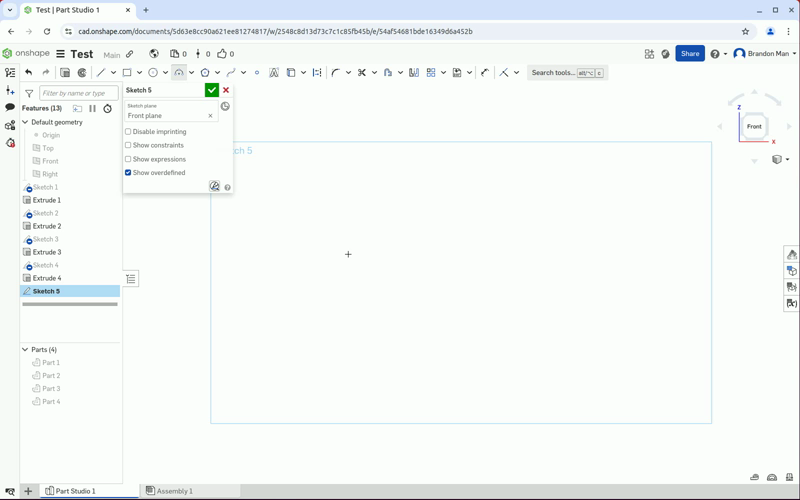
mouse_move(388, 249)
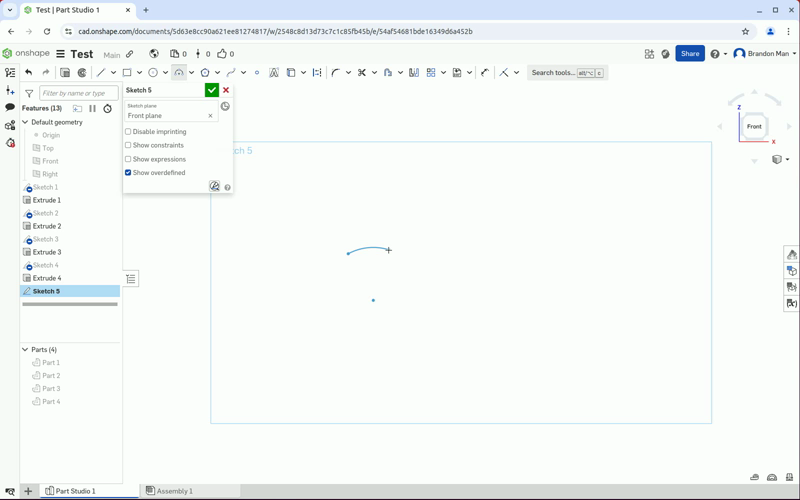
click(388, 249)
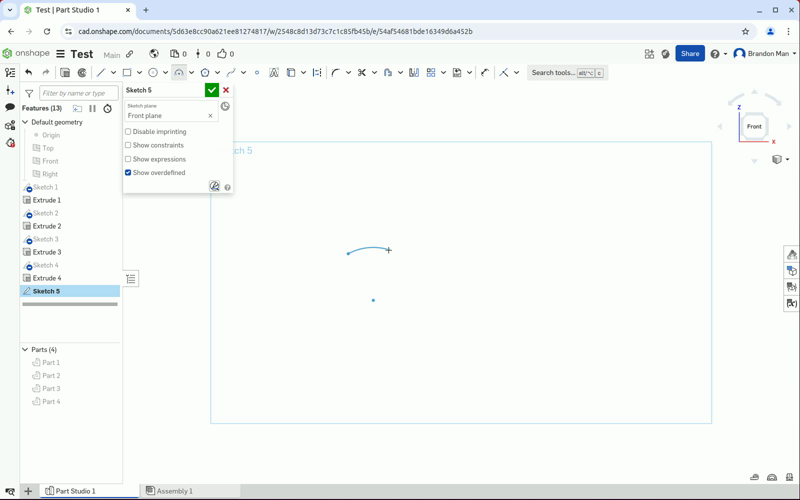
mouse_move(366, 235)
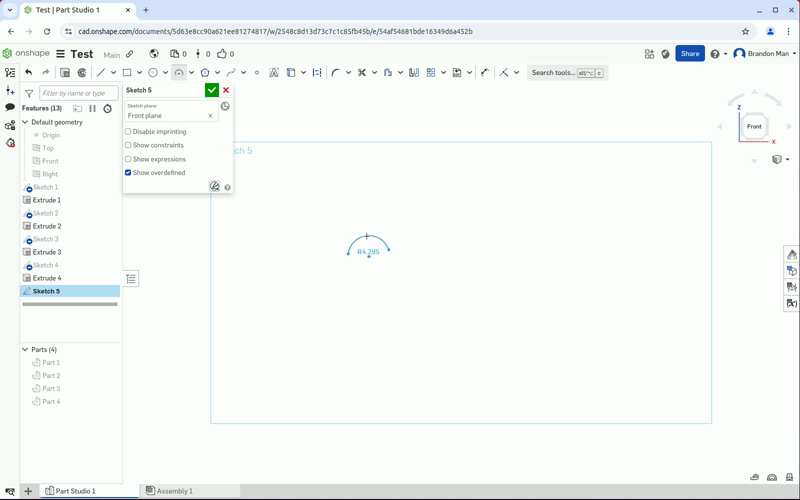
click(366, 235)
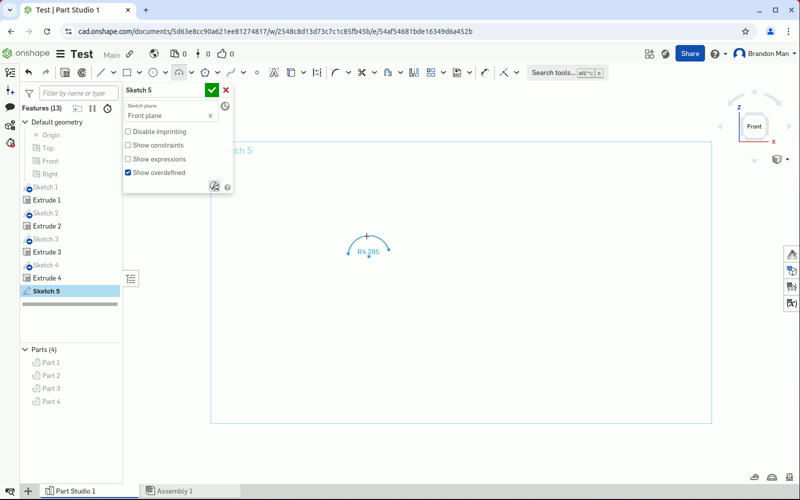
key_up(shift)
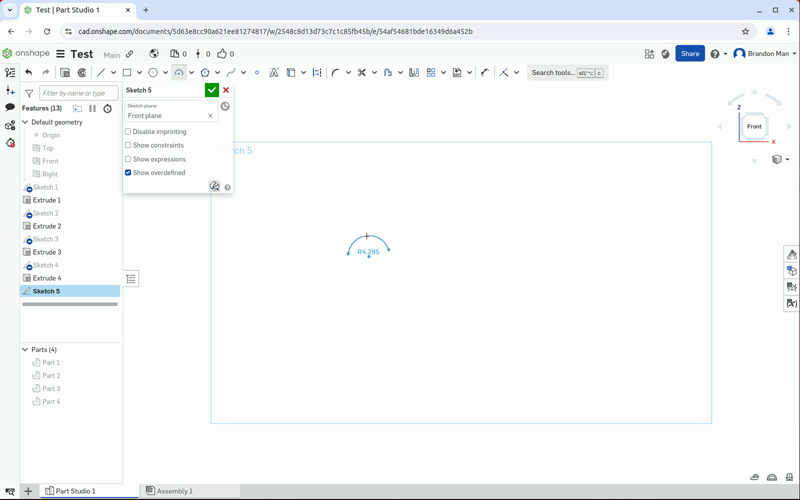
key(esc)
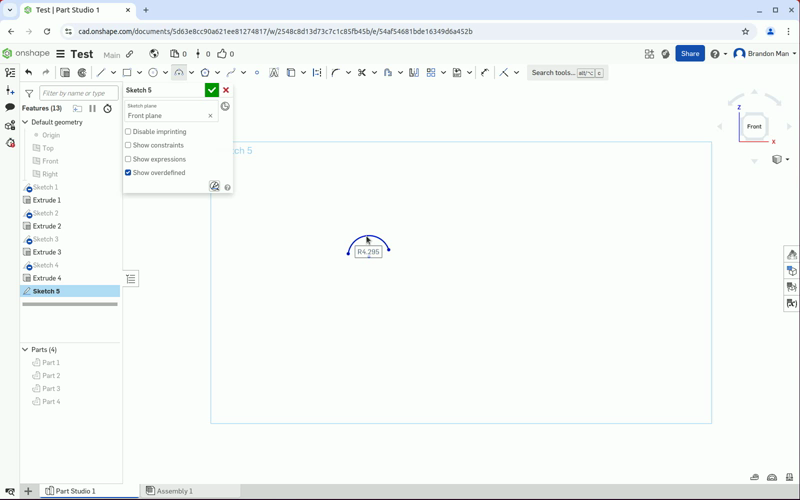
key(l)
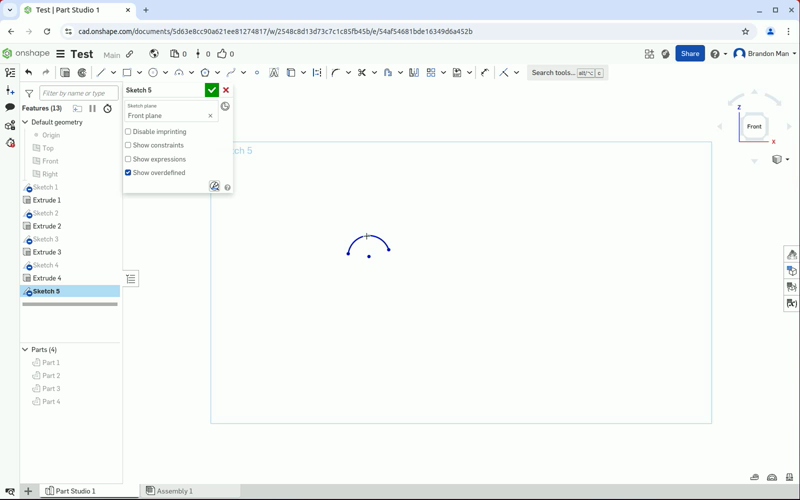
mouse_move(388, 249)
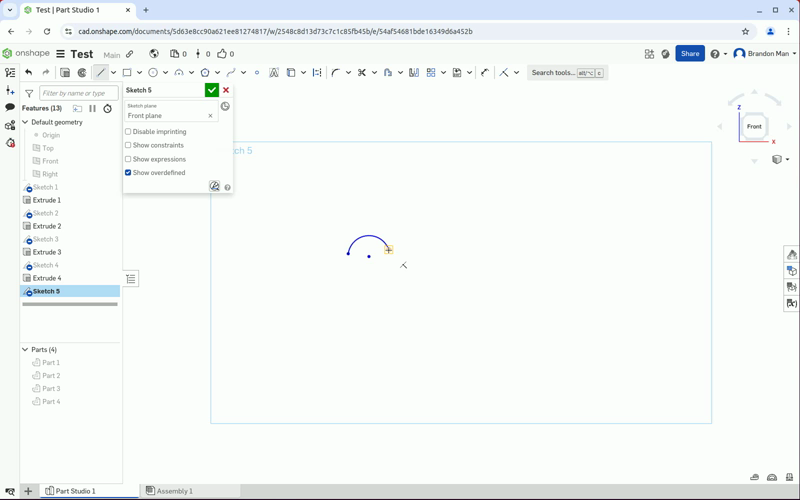
click(388, 249)
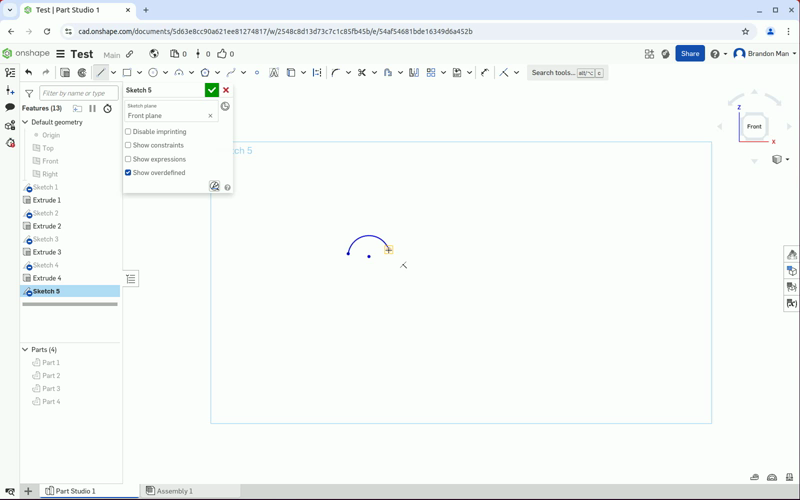
key_down(shift)
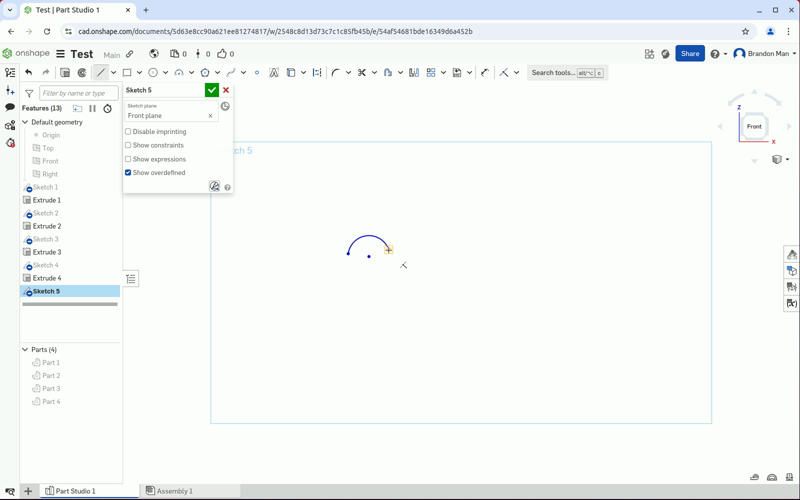
mouse_move(381, 187)
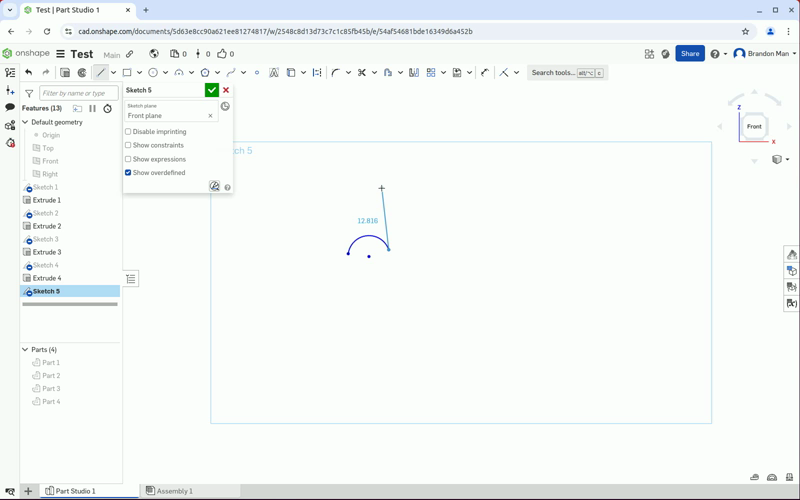
click(381, 187)
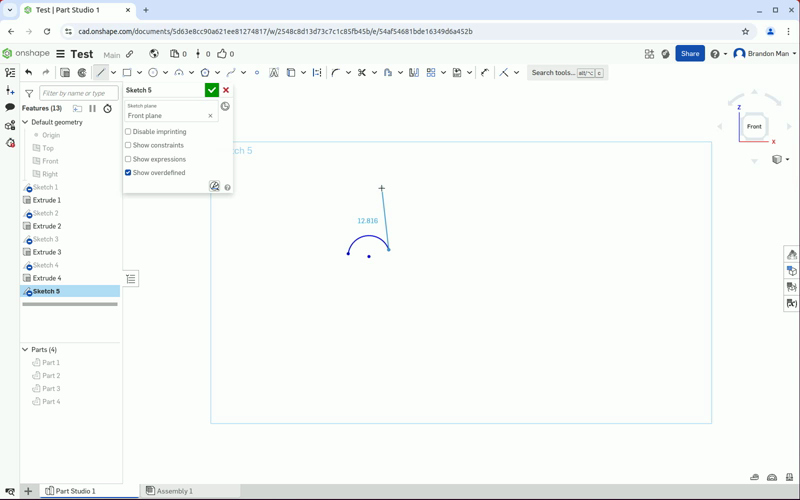
key_up(shift)
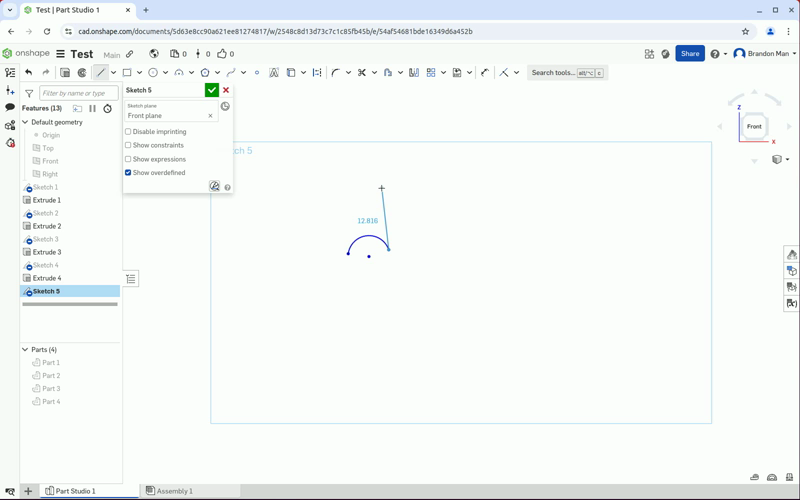
key(esc)
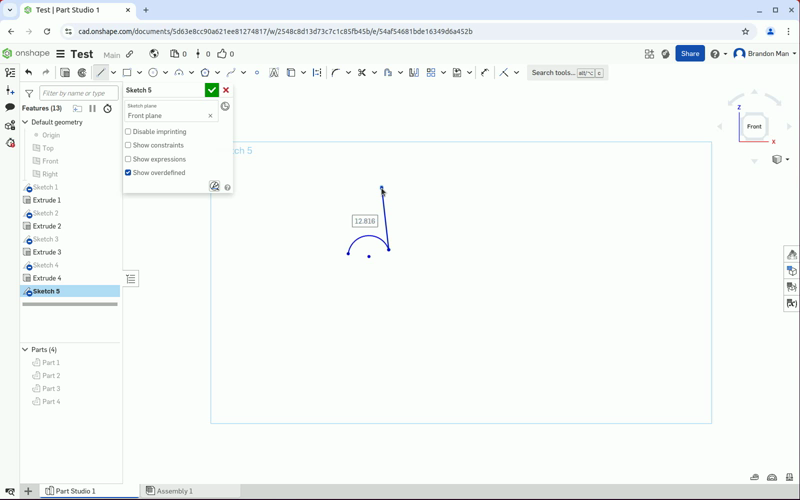
key(a)
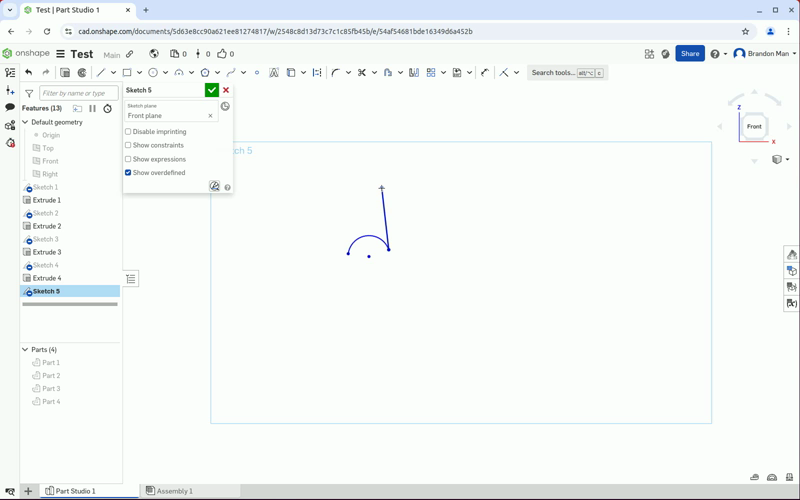
mouse_move(381, 187)
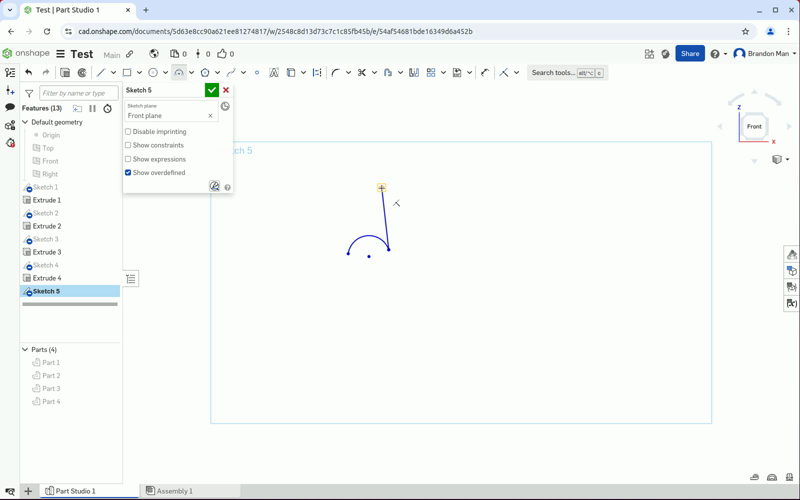
click(381, 187)
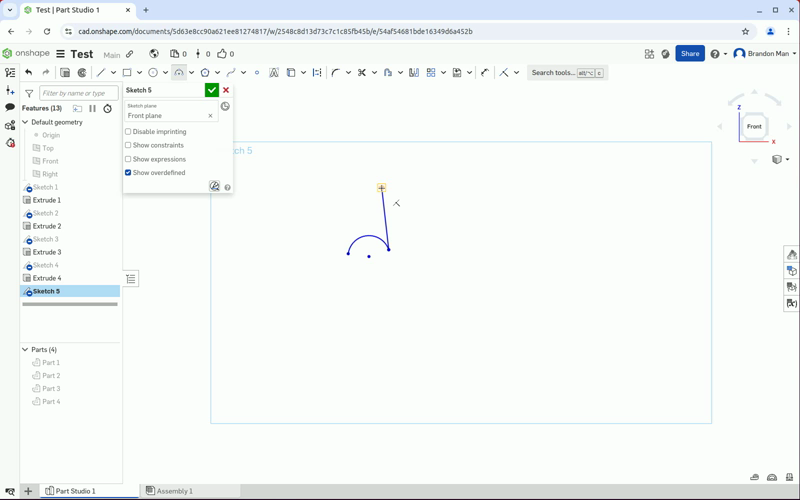
key_down(shift)
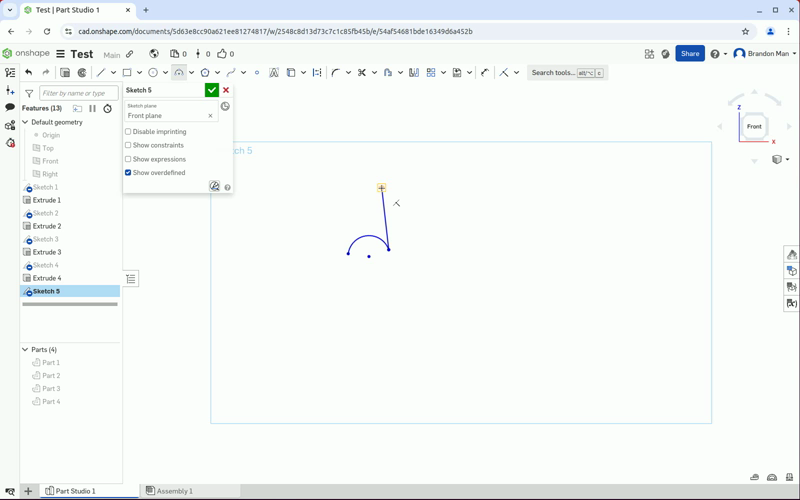
mouse_move(356, 187)
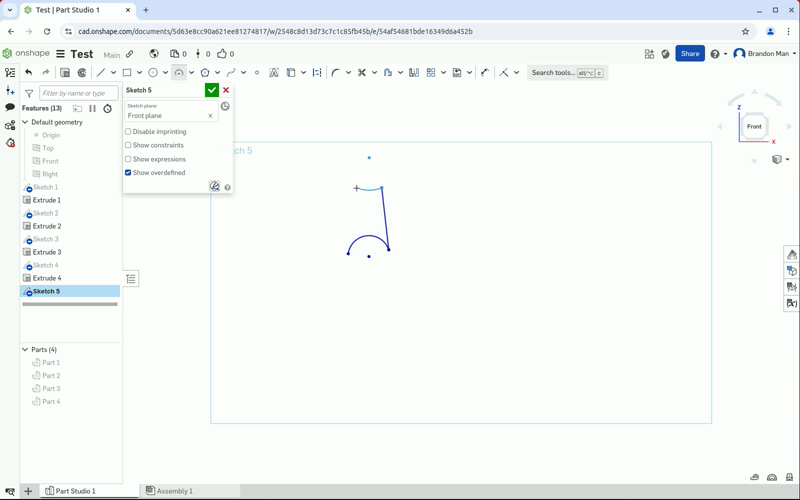
click(356, 187)
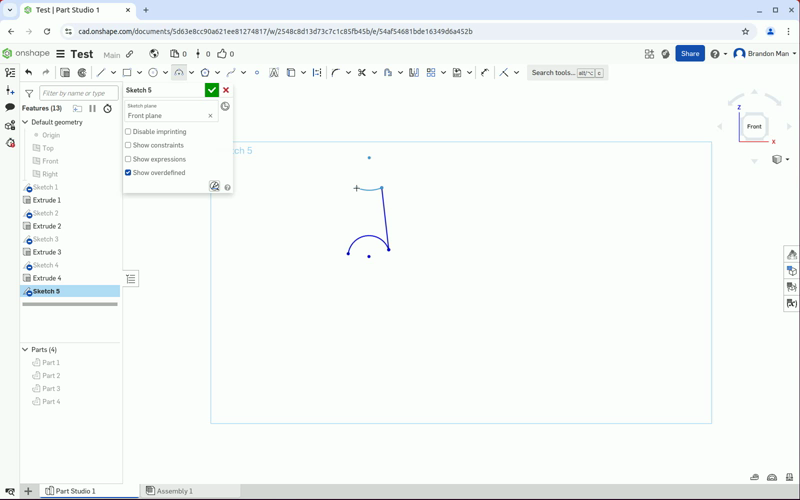
mouse_move(369, 201)
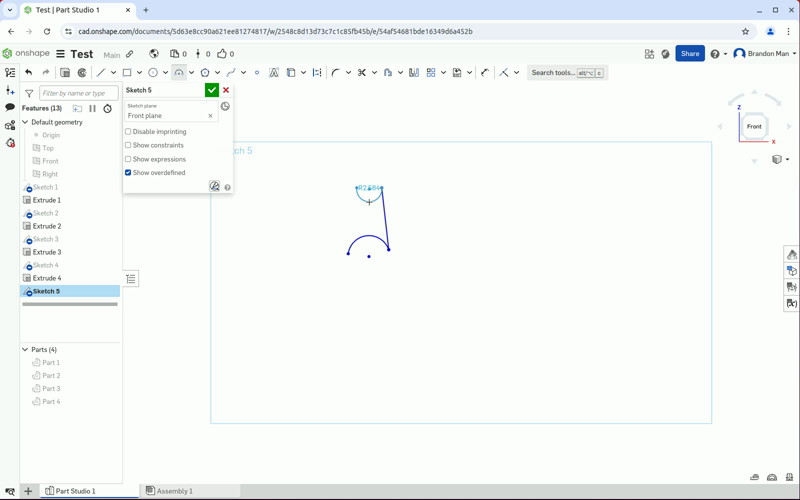
click(369, 201)
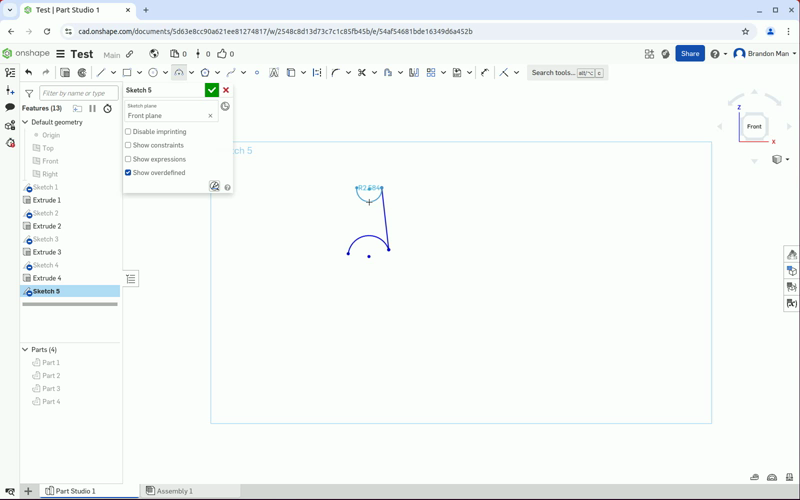
key_up(shift)
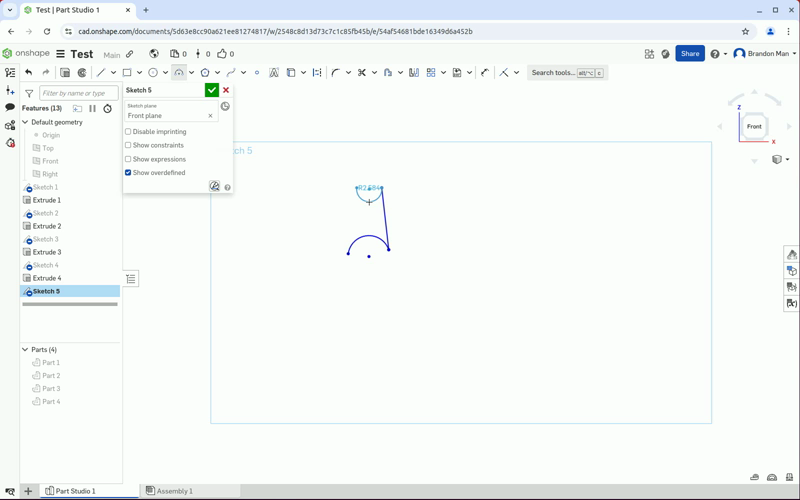
key(esc)
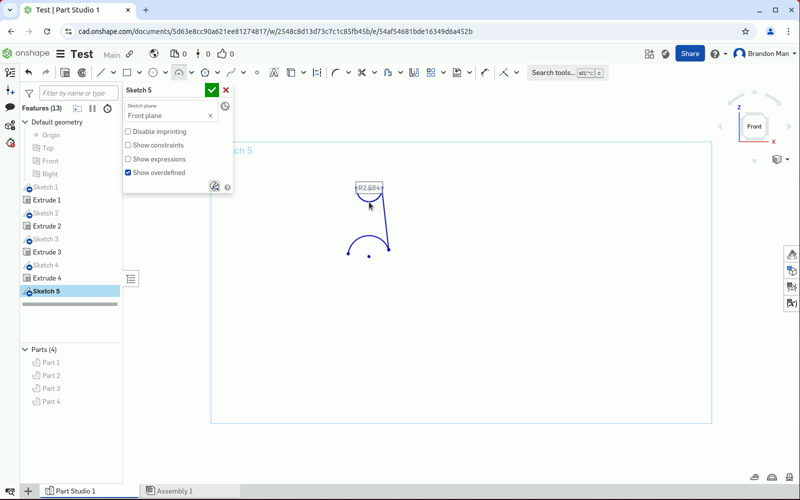
key(l)
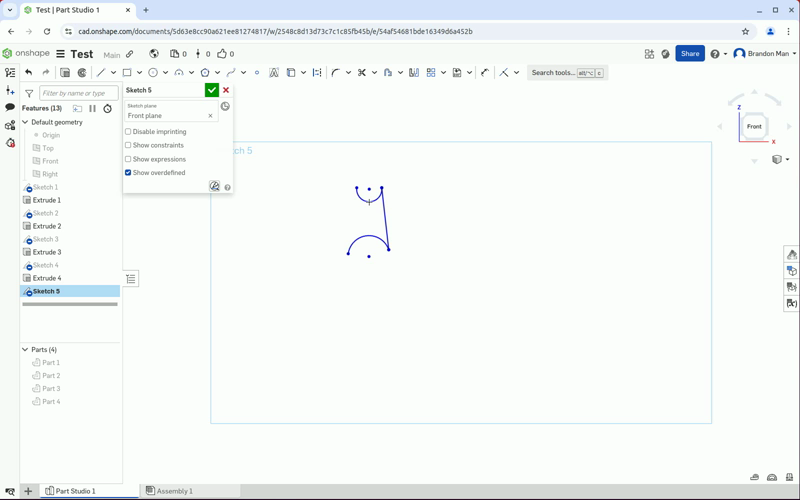
mouse_move(356, 187)
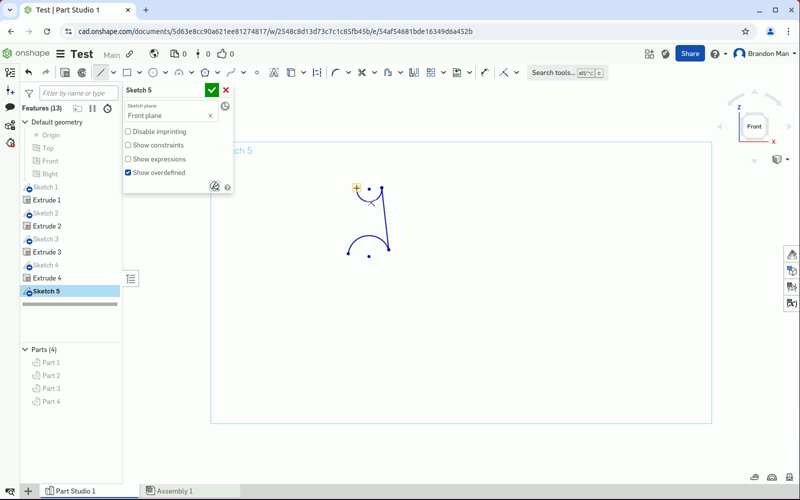
click(356, 187)
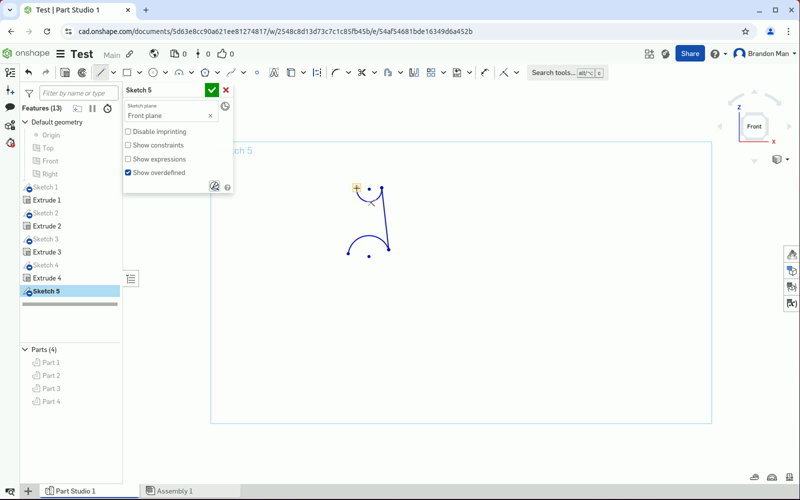
key_down(shift)
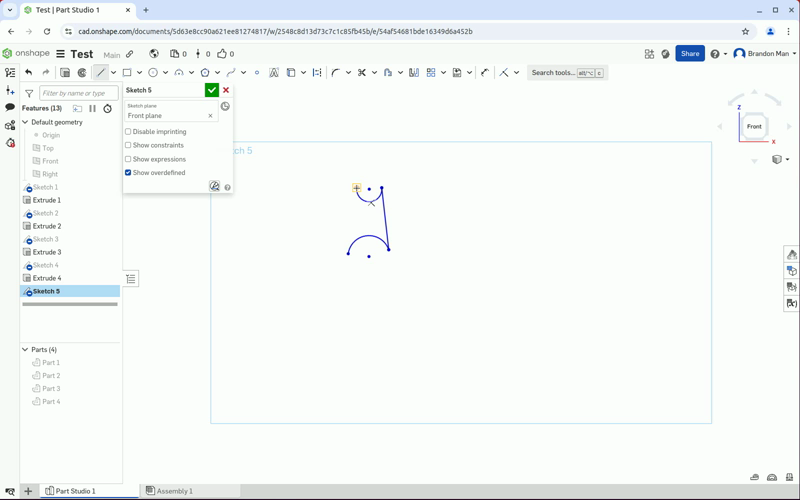
mouse_move(348, 253)
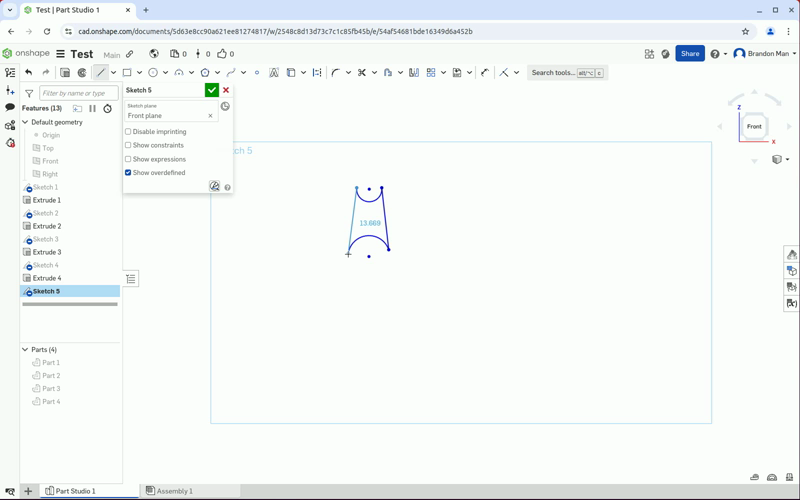
key_up(shift)
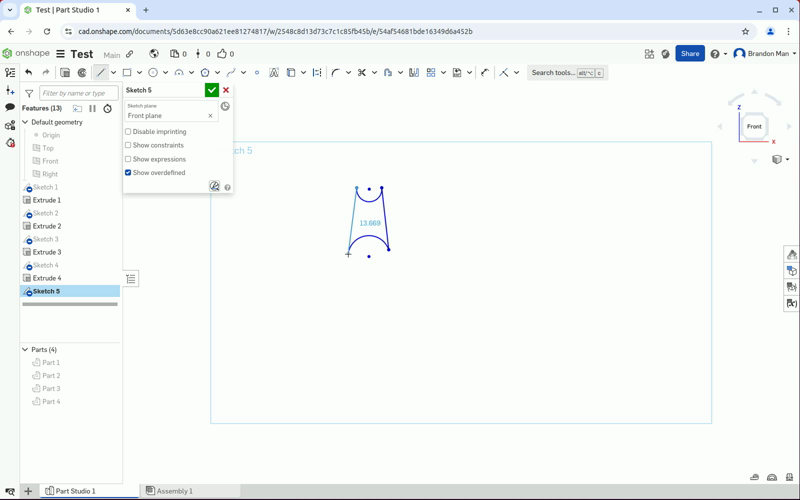
click(348, 253)
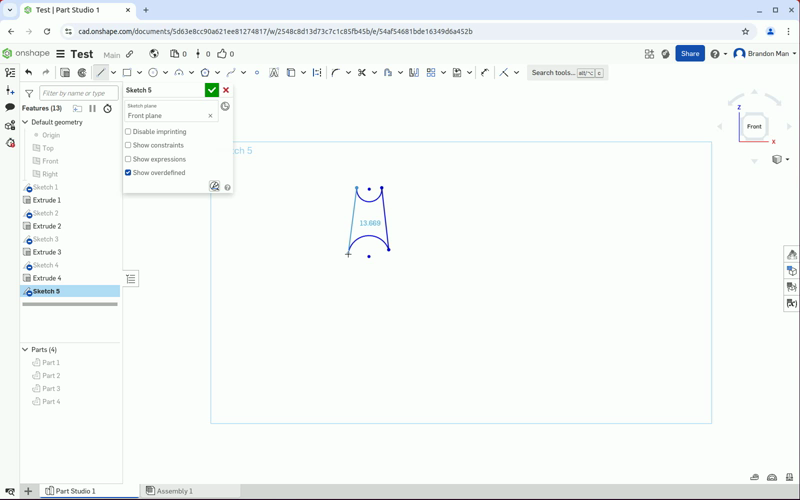
key(esc)
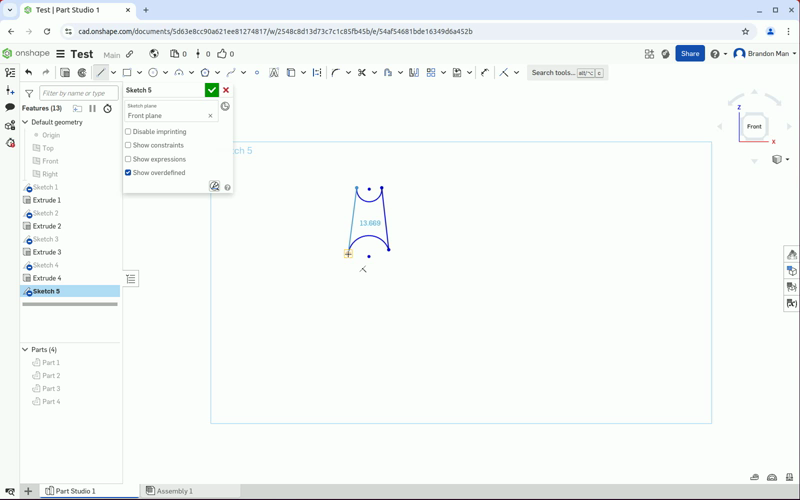
key(c)
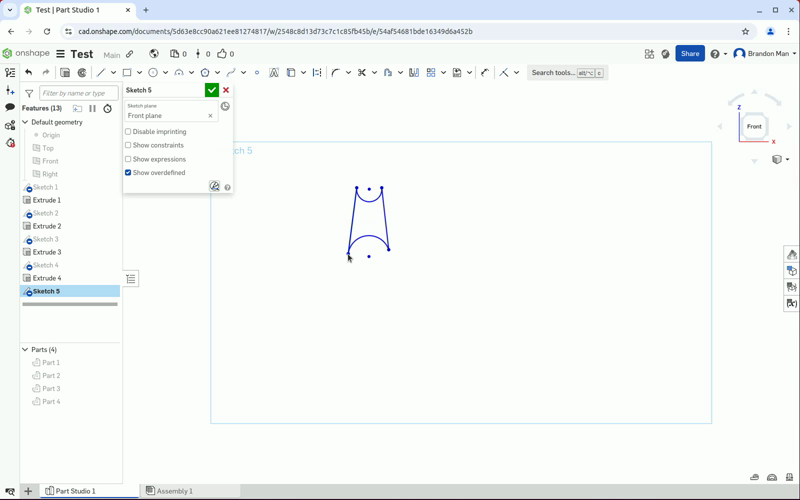
key_down(shift)
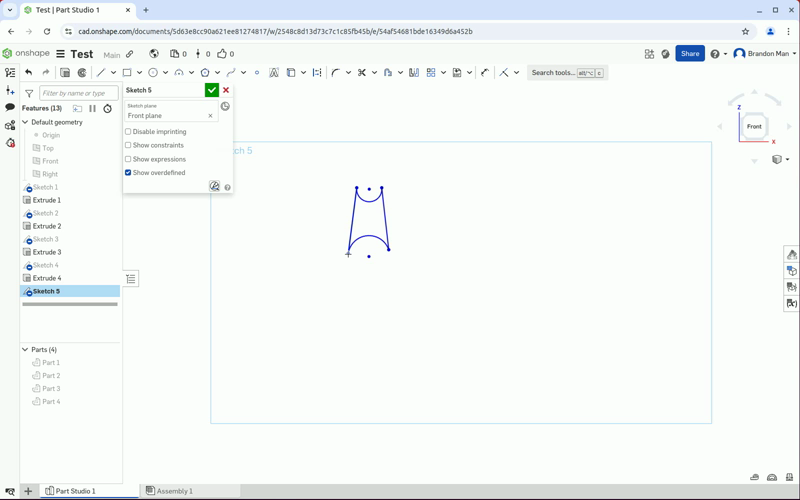
mouse_move(365, 207)
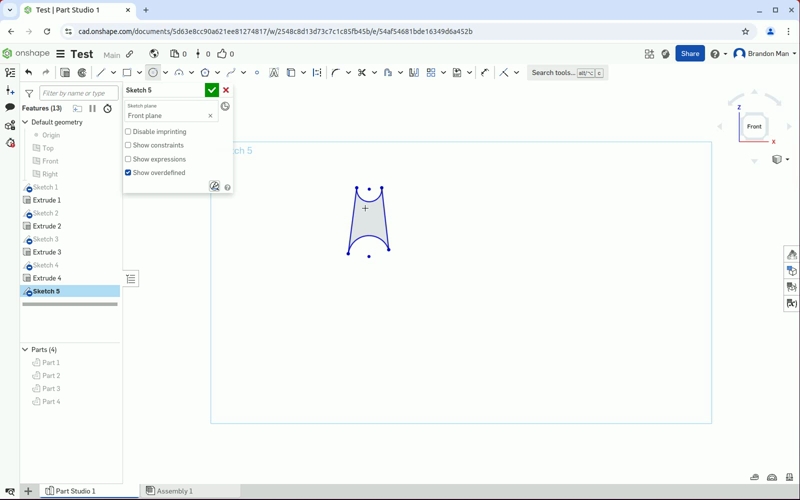
click(365, 207)
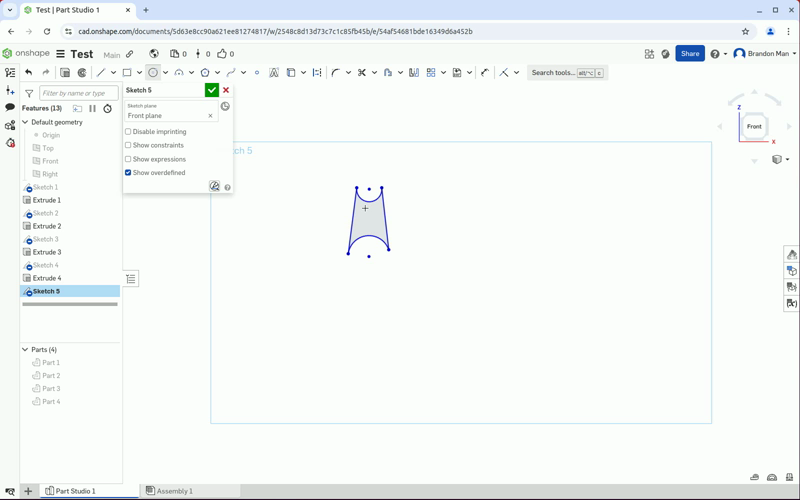
key_up(shift)
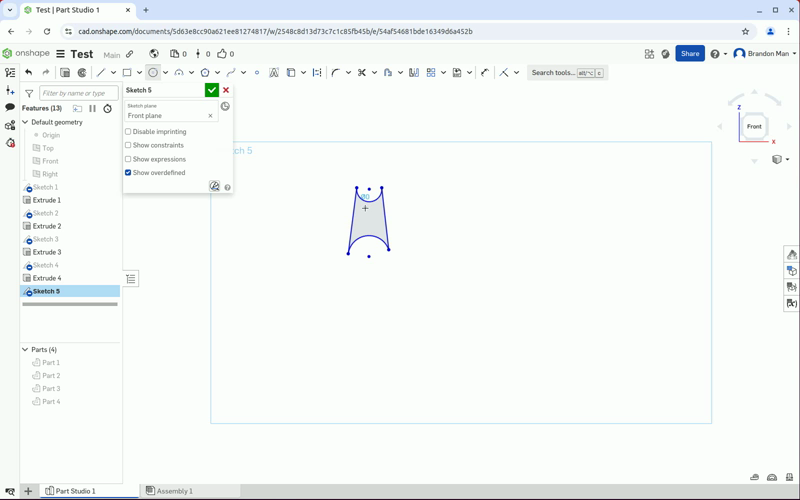
mouse_move(369, 207)
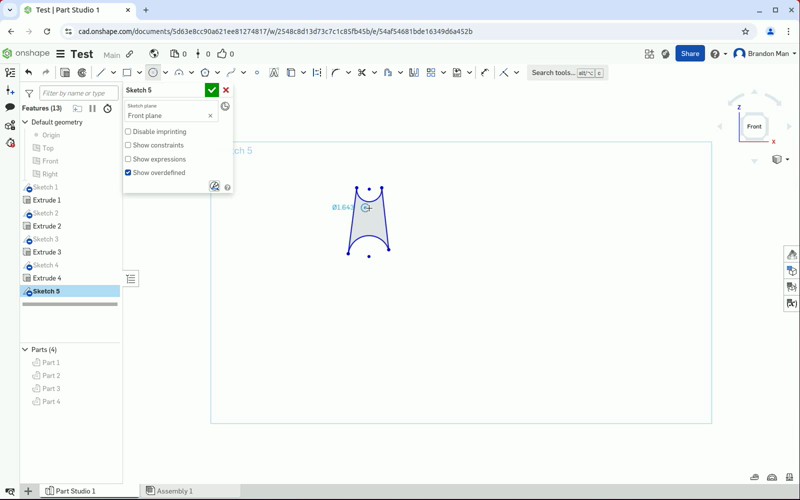
click(369, 207)
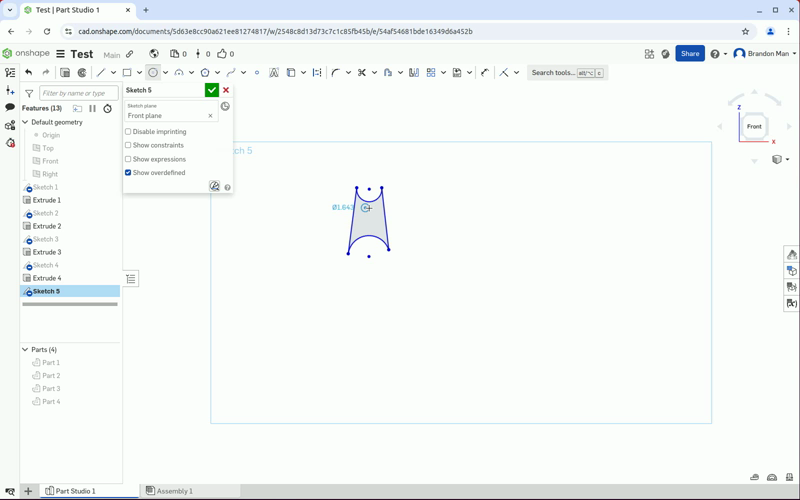
key(esc)
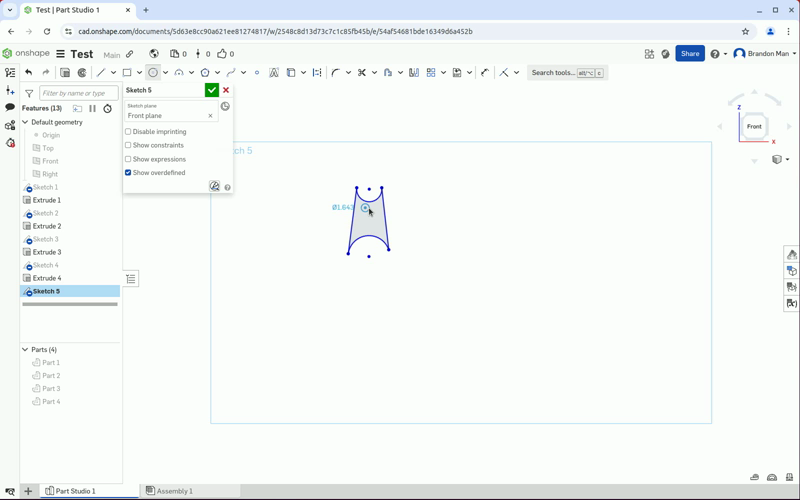
mouse_move(367, 226)
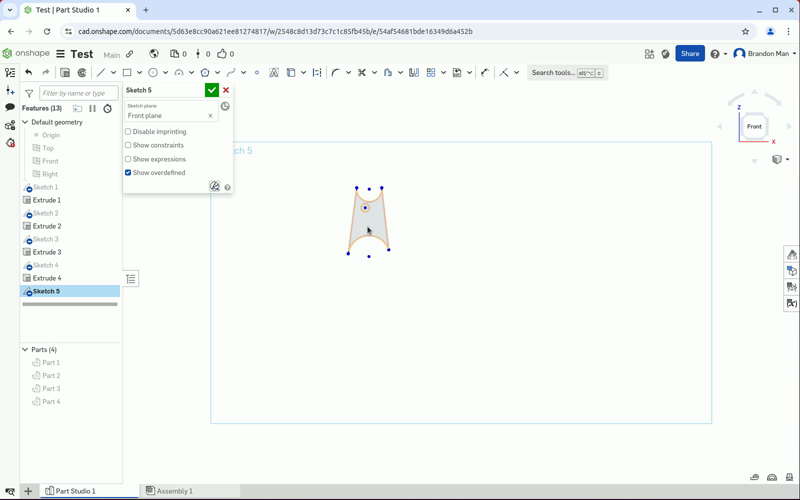
scroll(6)
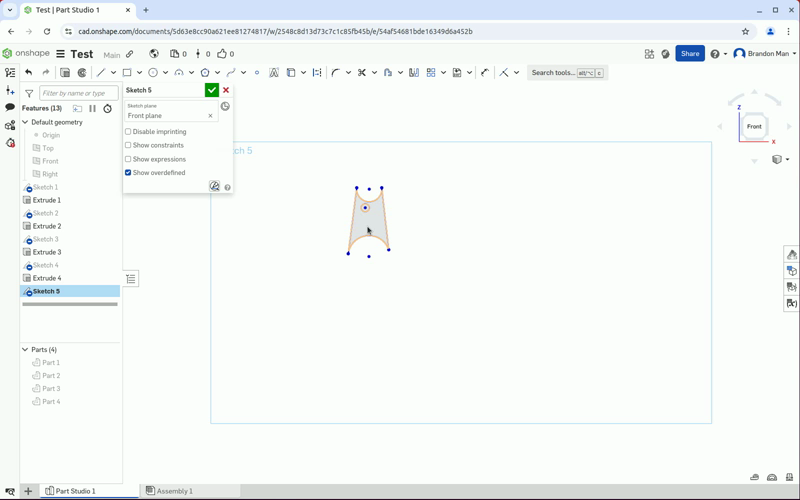
scroll(6)
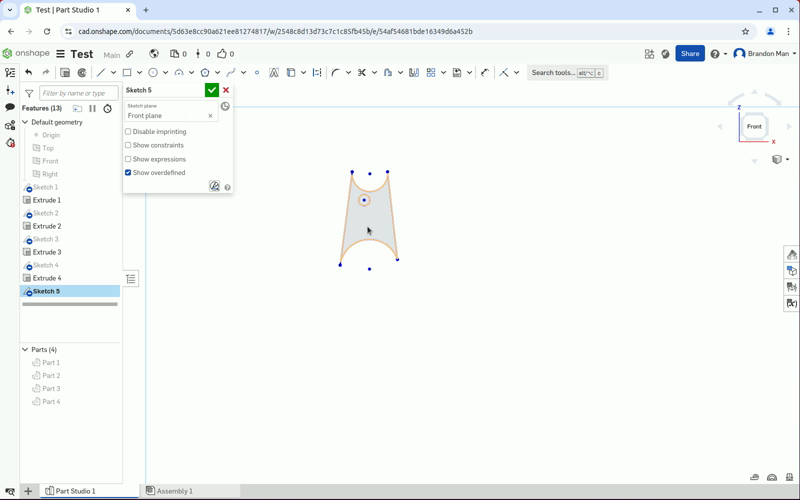
scroll(6)
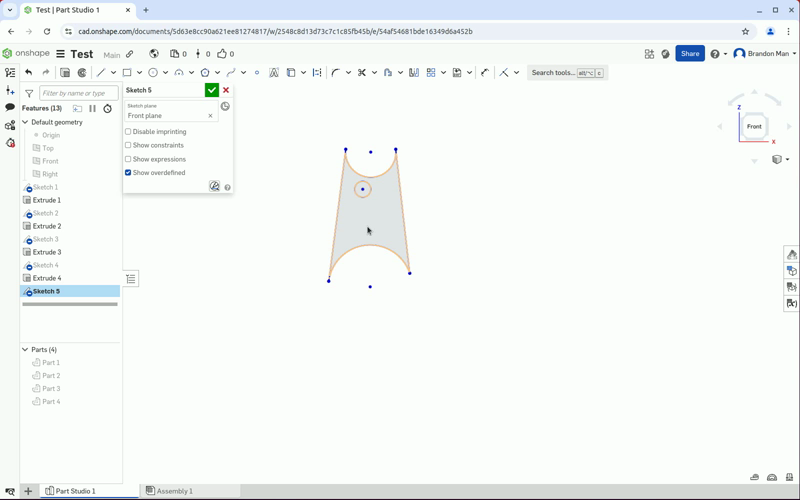
scroll(6)
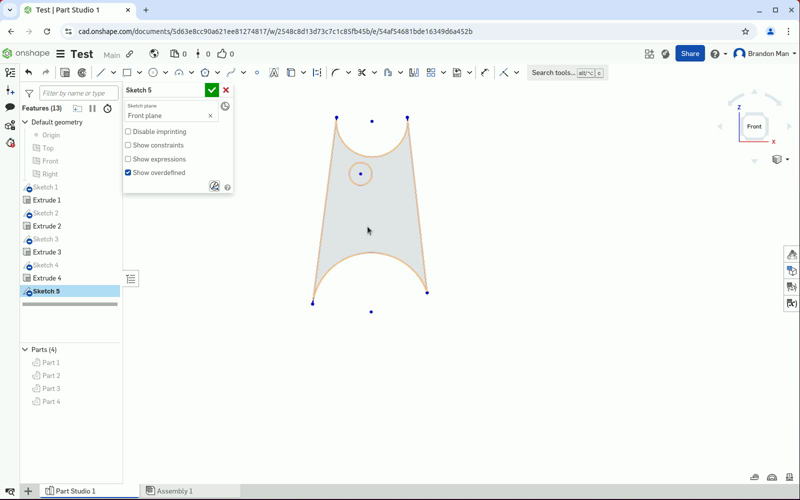
scroll(6)
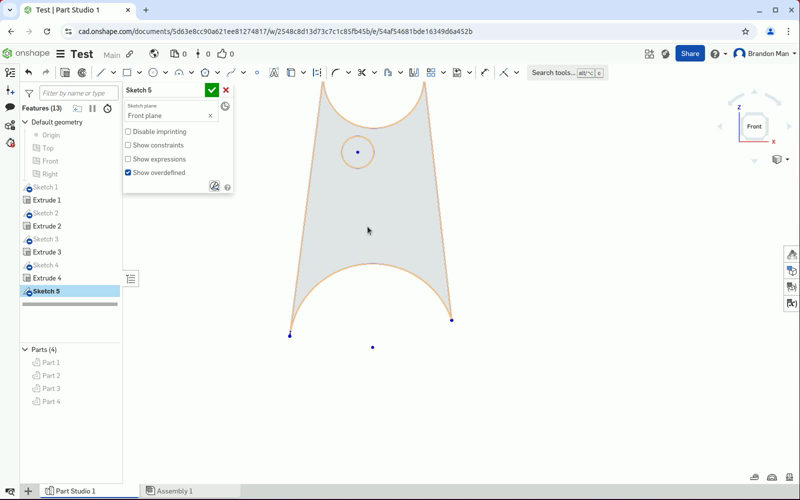
scroll(6)
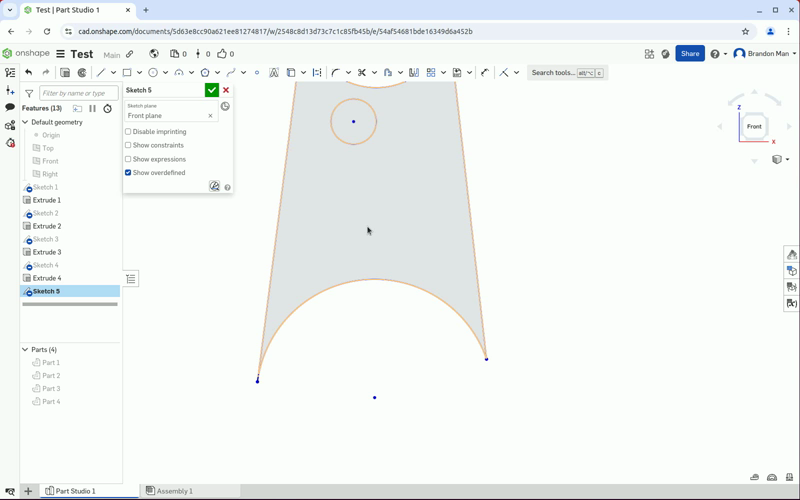
scroll(6)
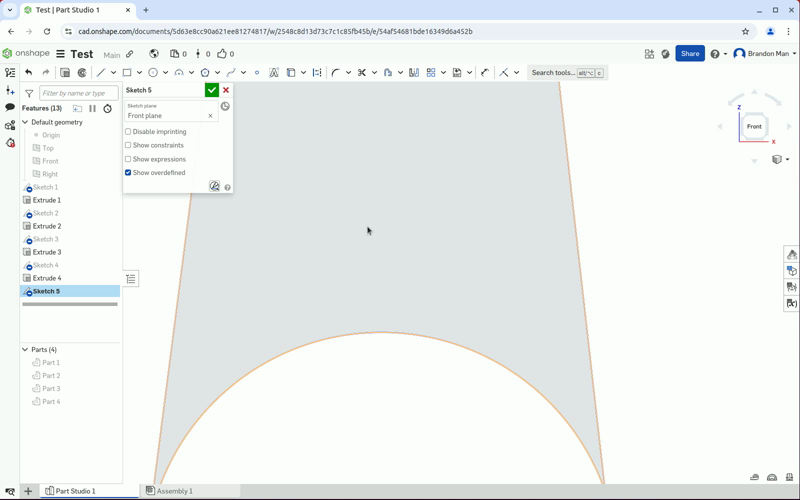
click(367, 226)
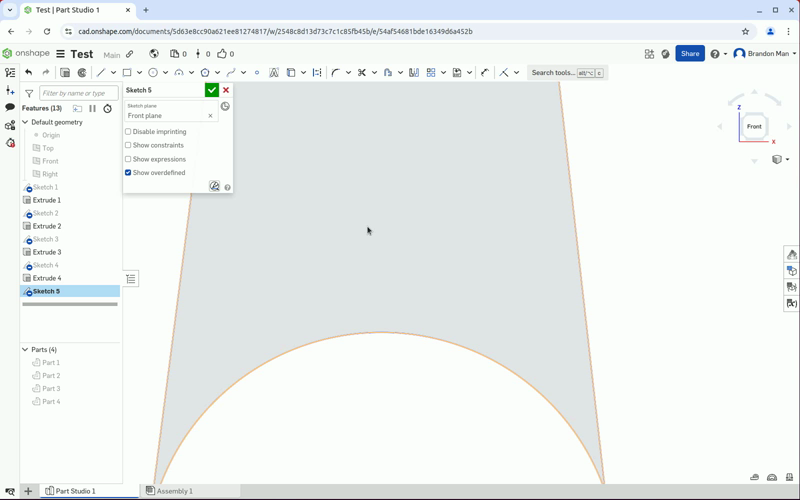
scroll(-6)
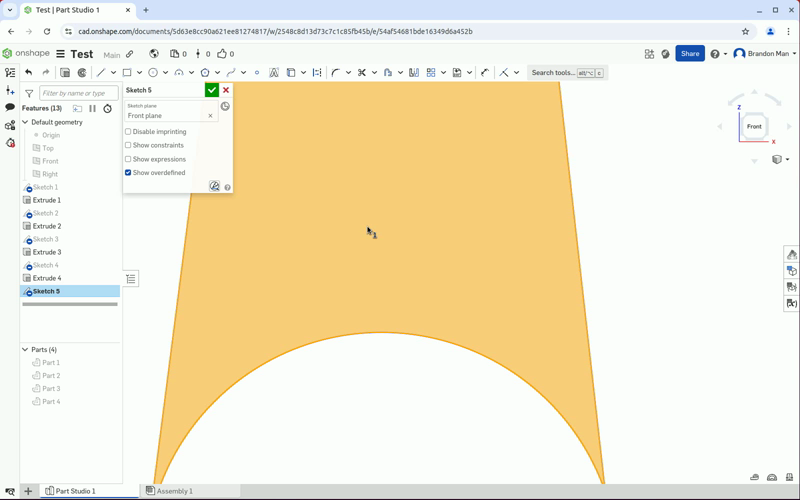
scroll(-6)
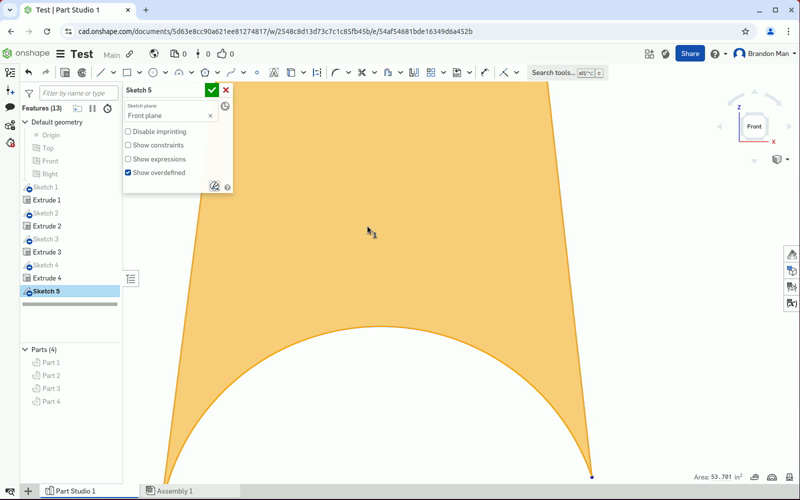
scroll(-6)
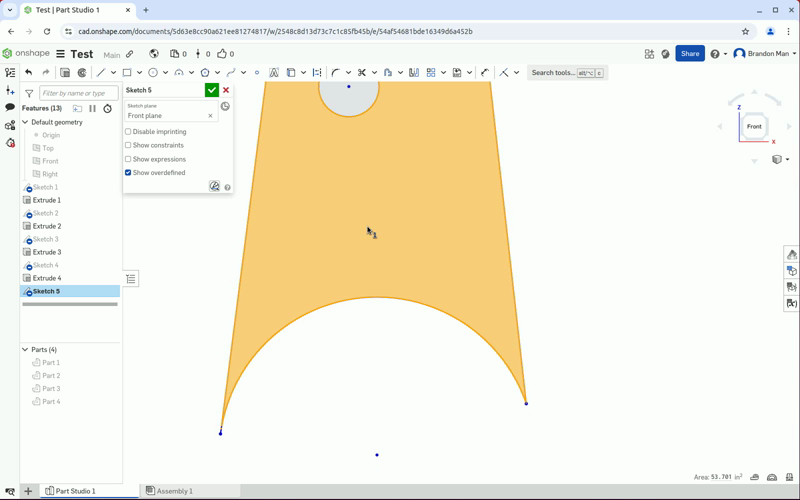
scroll(-6)
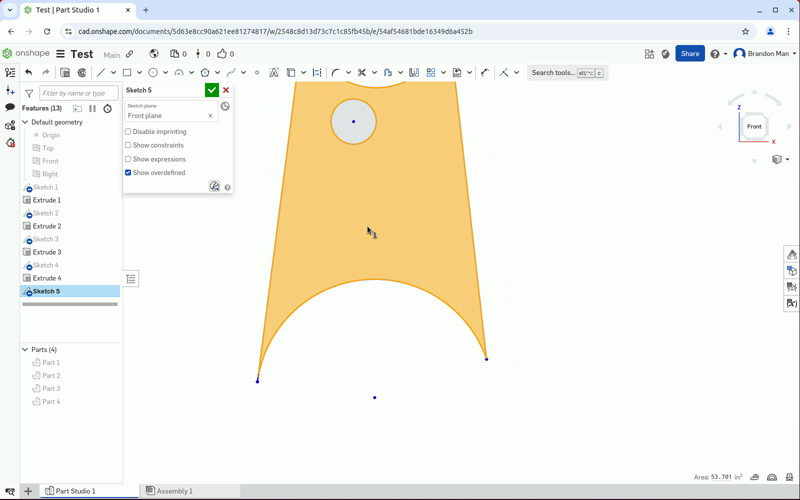
scroll(-6)
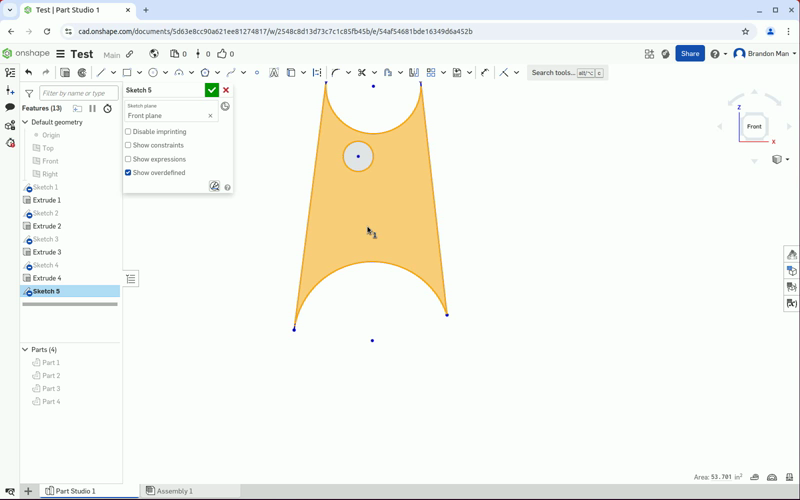
scroll(-6)
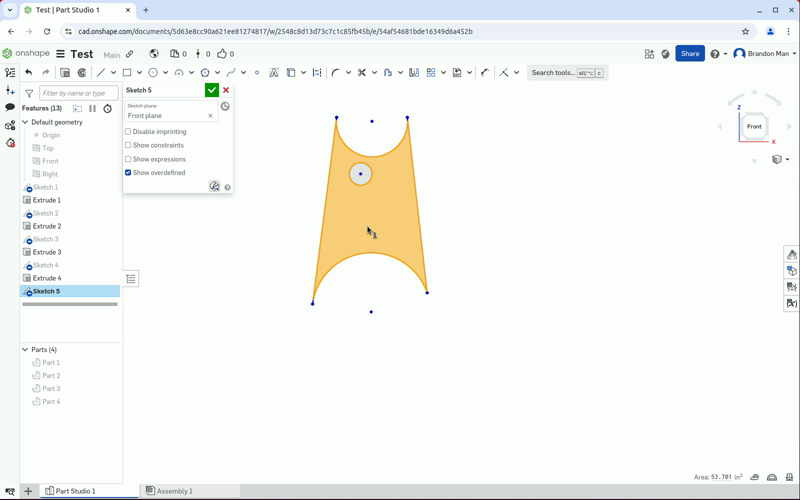
scroll(-6)
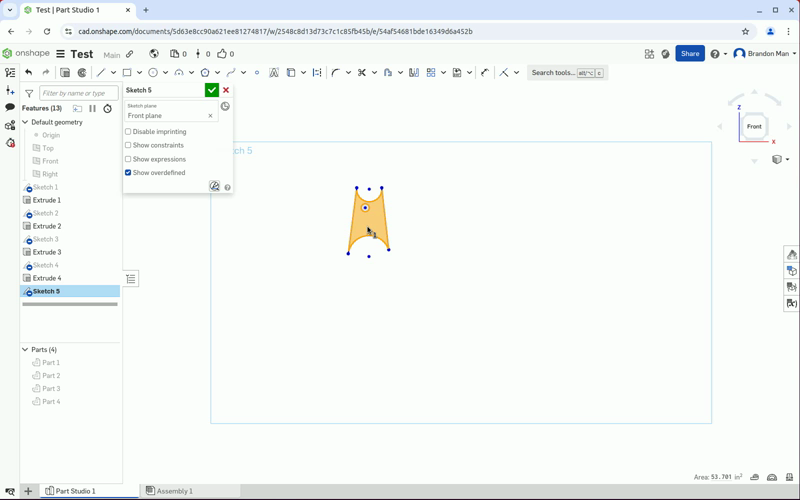
mouse_move(73, 352)
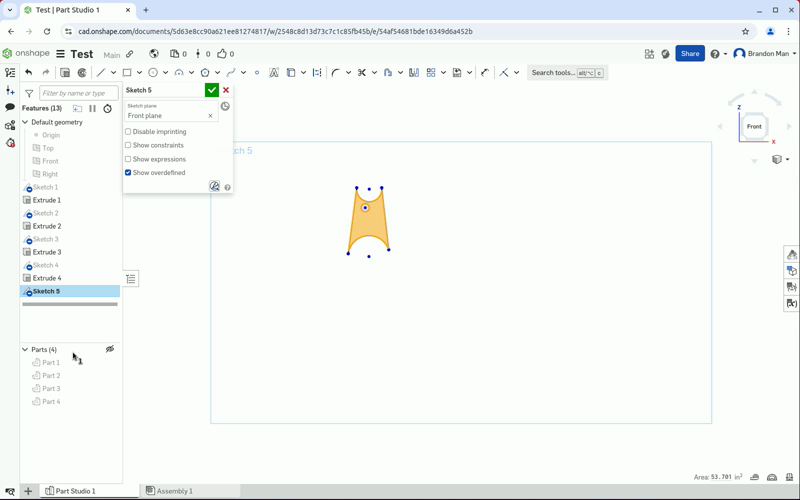
key(shift+y)
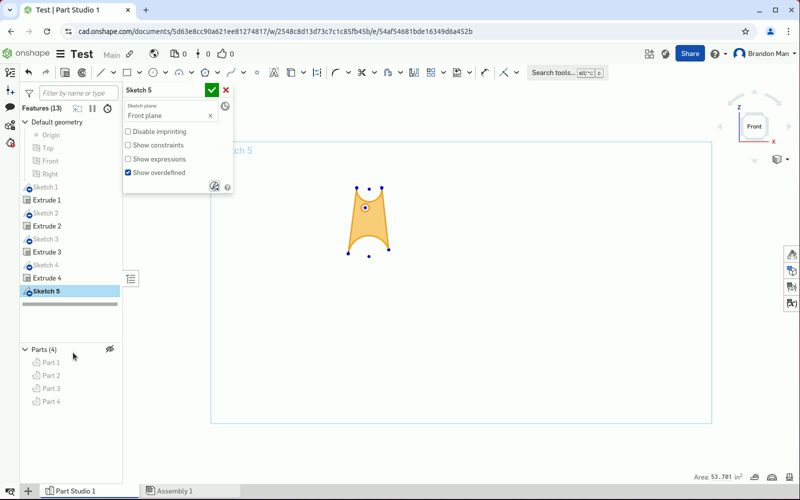
key(shift+e)
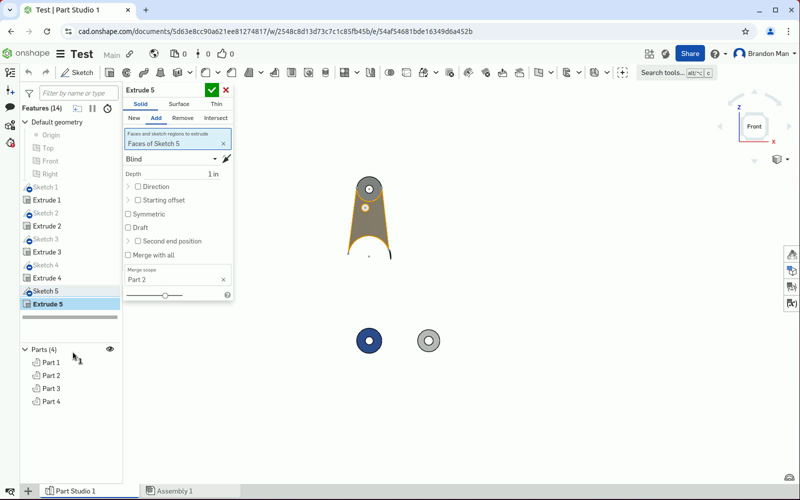
mouse_move(143, 106)
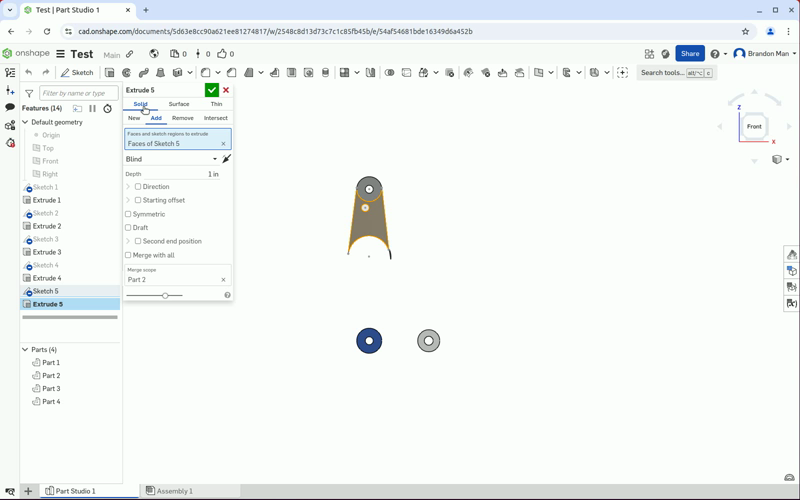
click(143, 106)
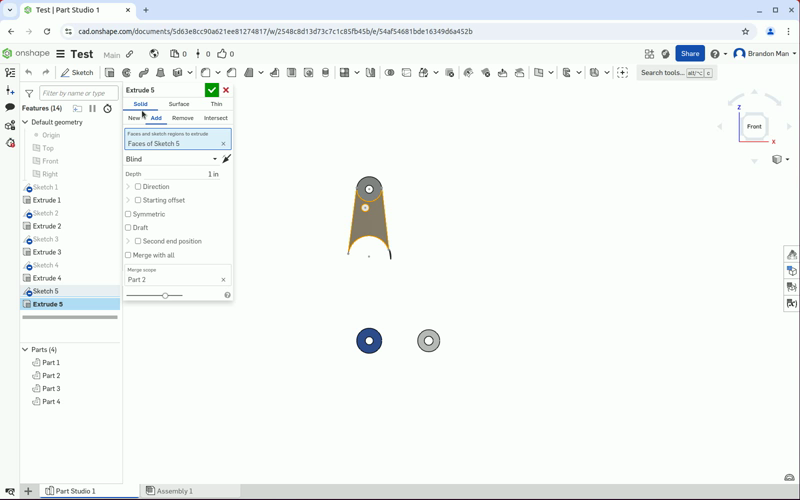
mouse_move(137, 120)
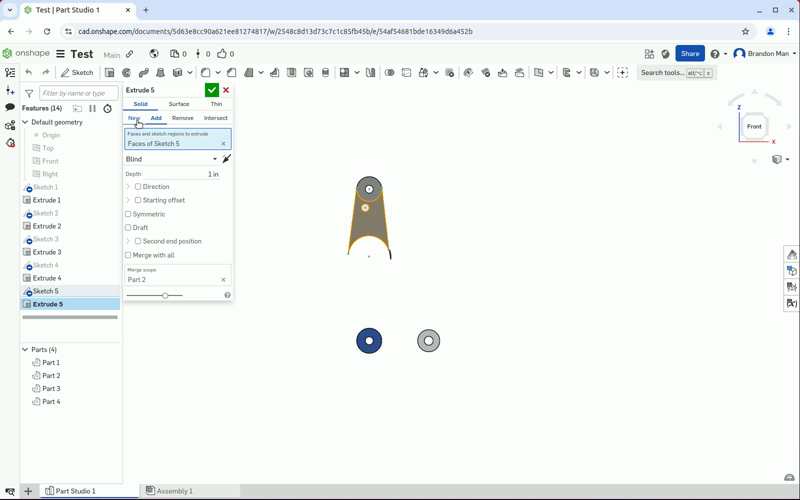
click(137, 120)
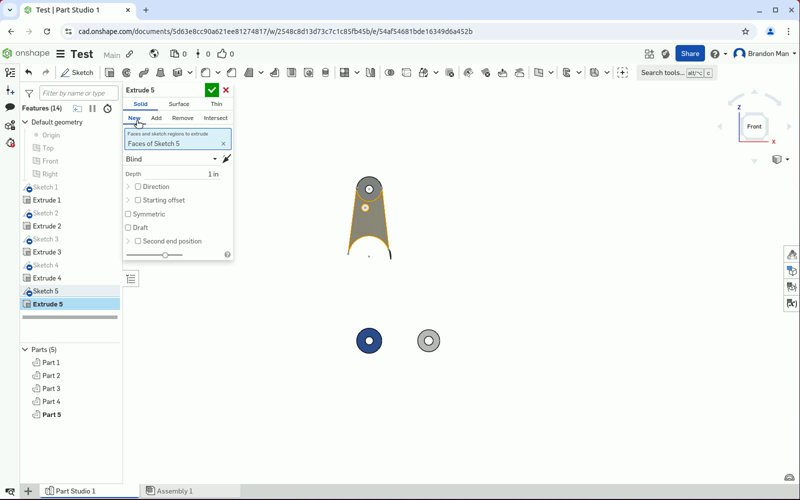
key(tab, 4)
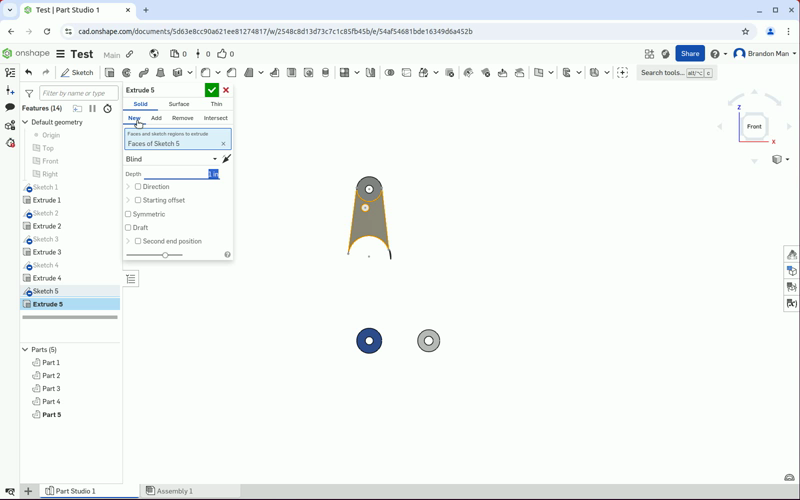
text(0.722)
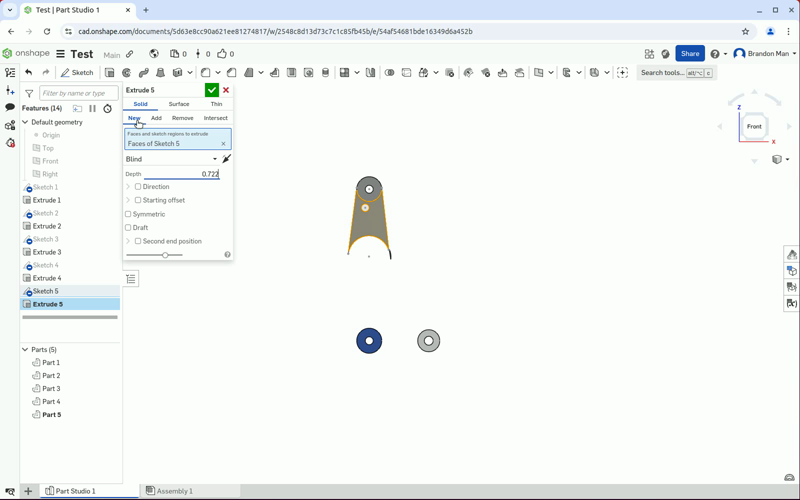
key(enter)
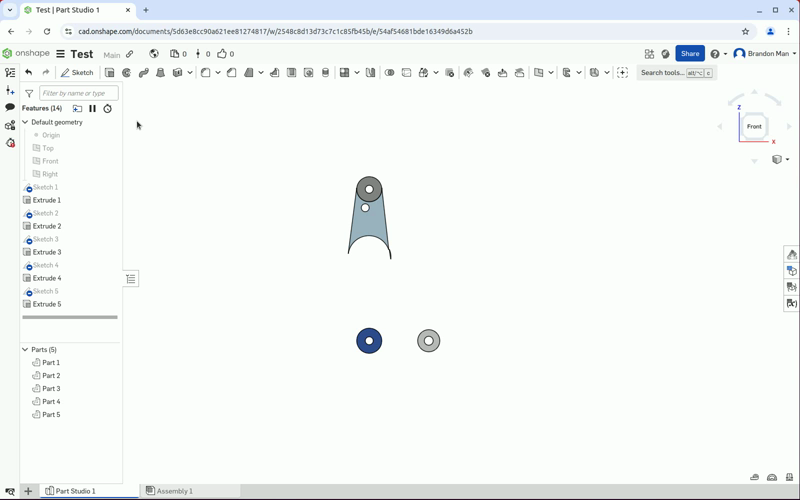
key(shift+h)
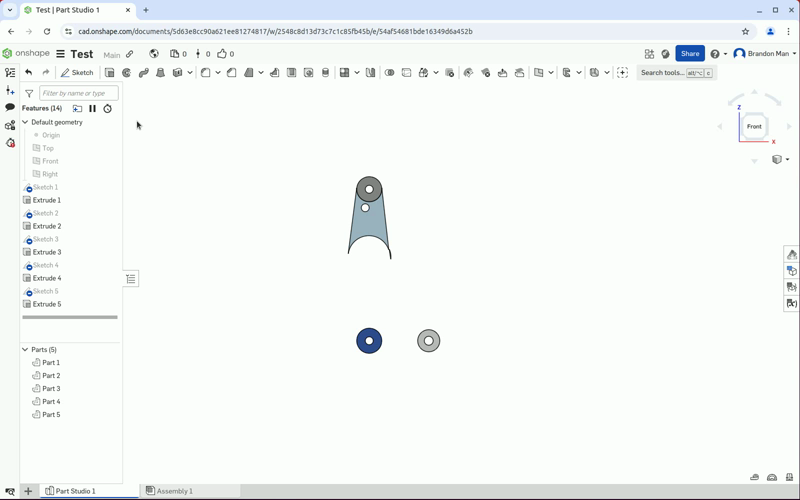
key(shift+h)
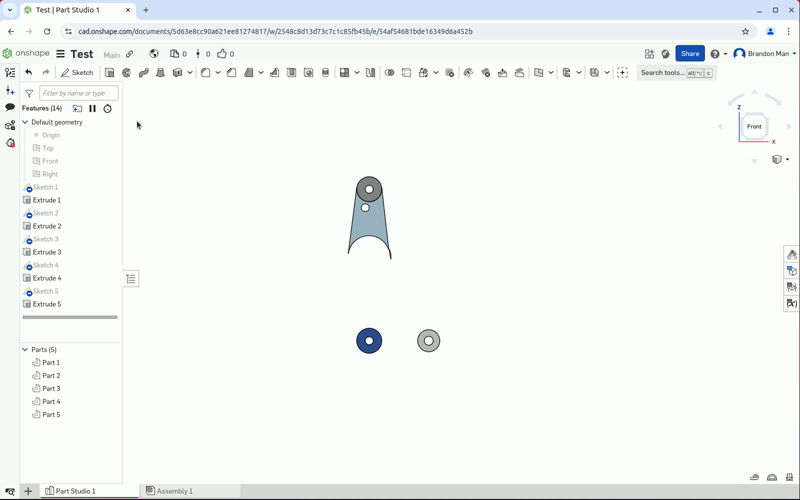
mouse_move(73, 189)
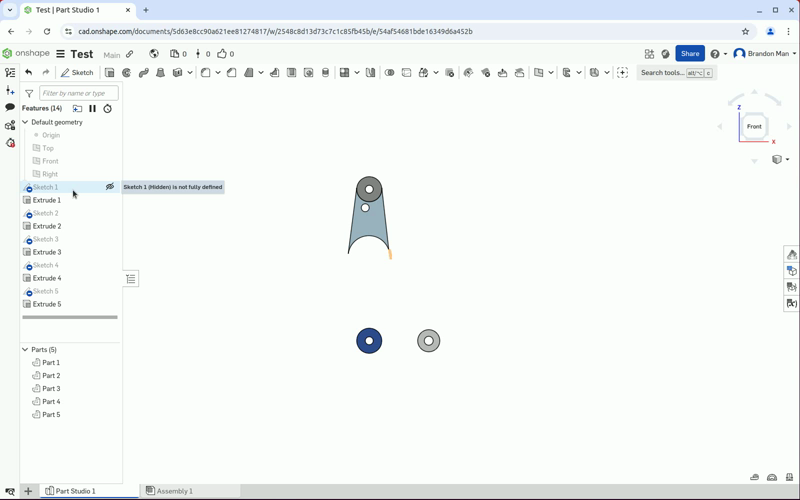
click(73, 189)
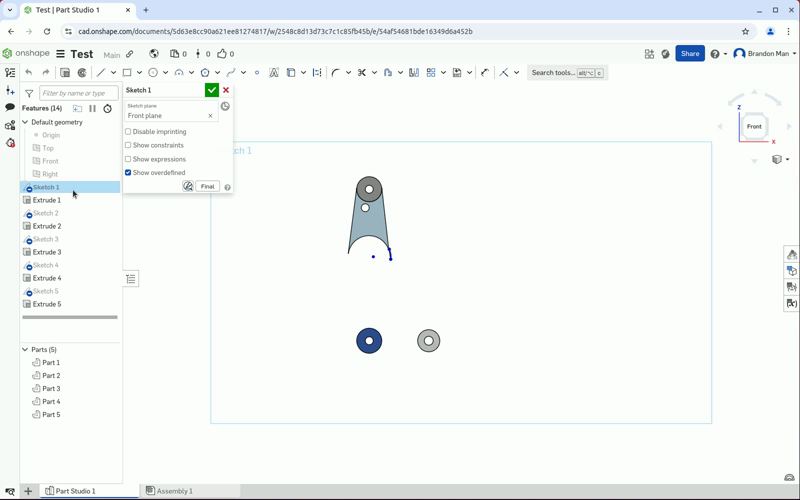
mouse_move(229, 92)
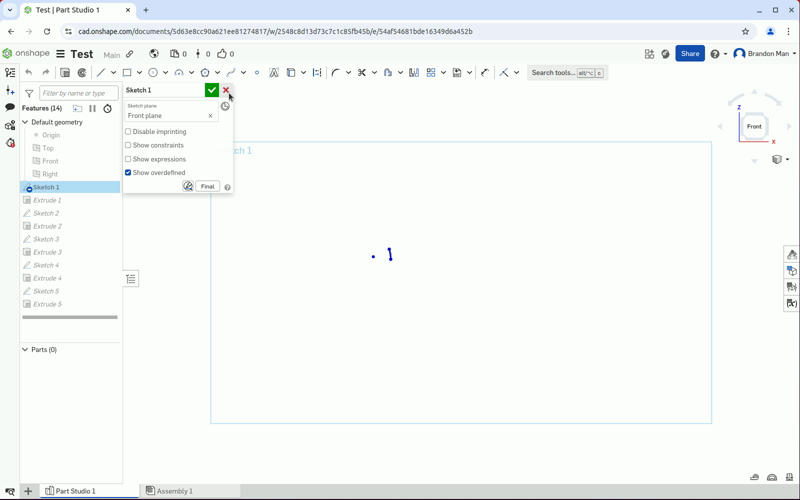
click(229, 92)
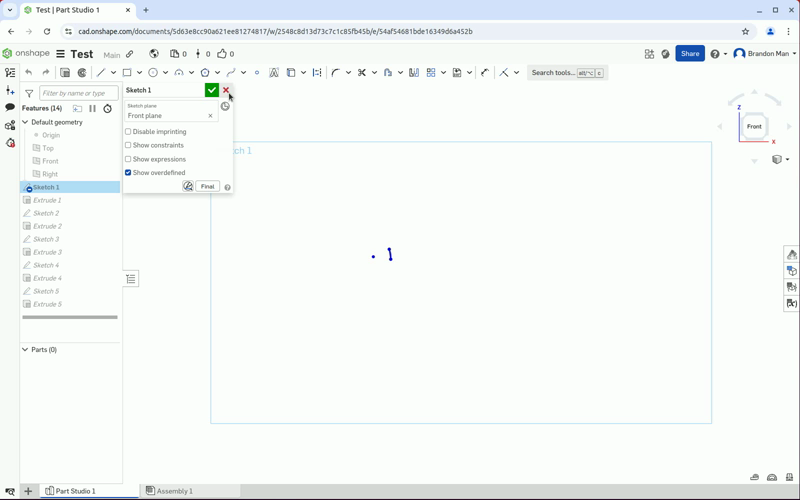
key(shift+s)
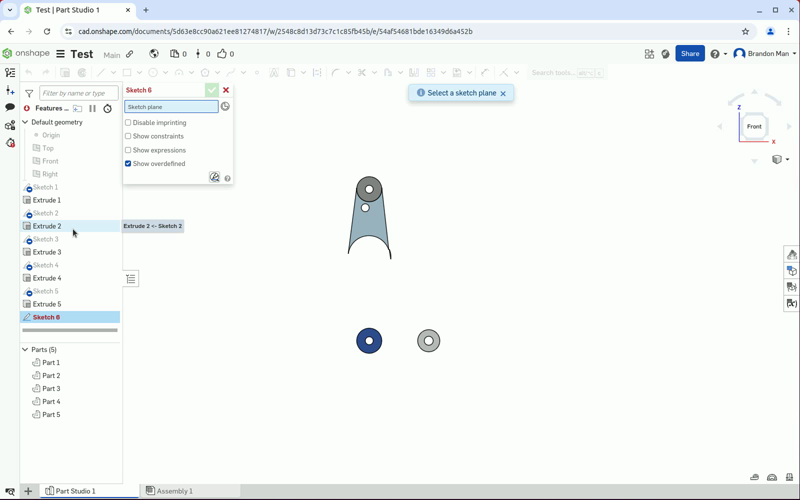
scroll(3)
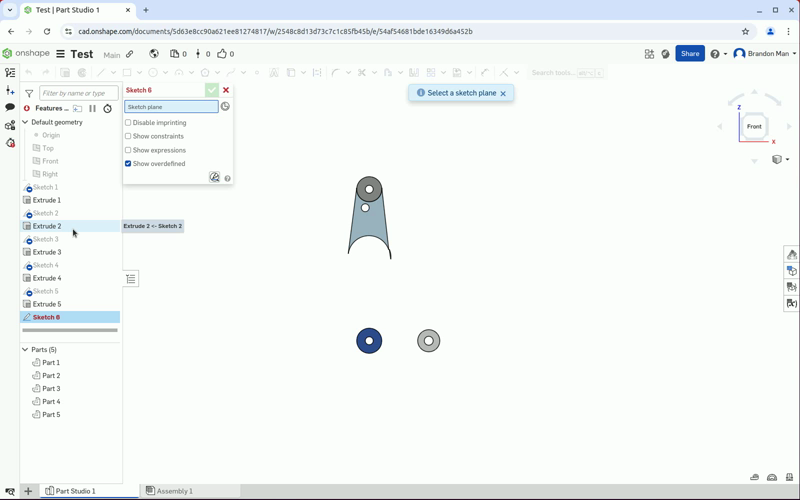
mouse_move(73, 163)
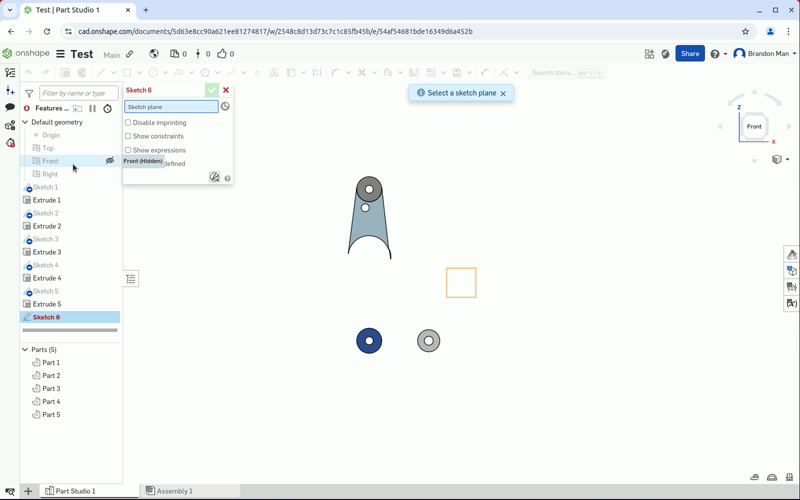
click(73, 163)
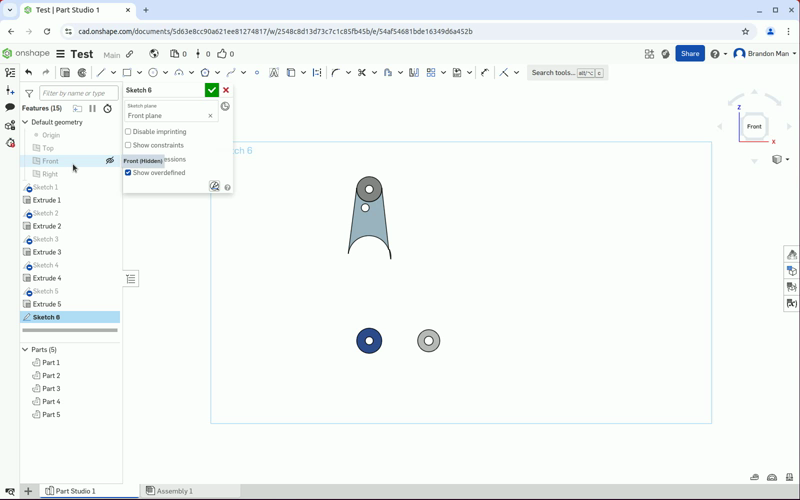
mouse_move(73, 352)
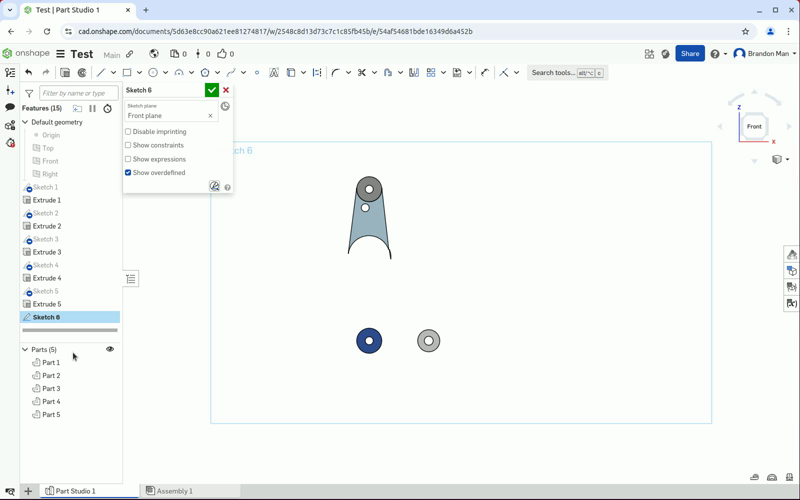
key(y)
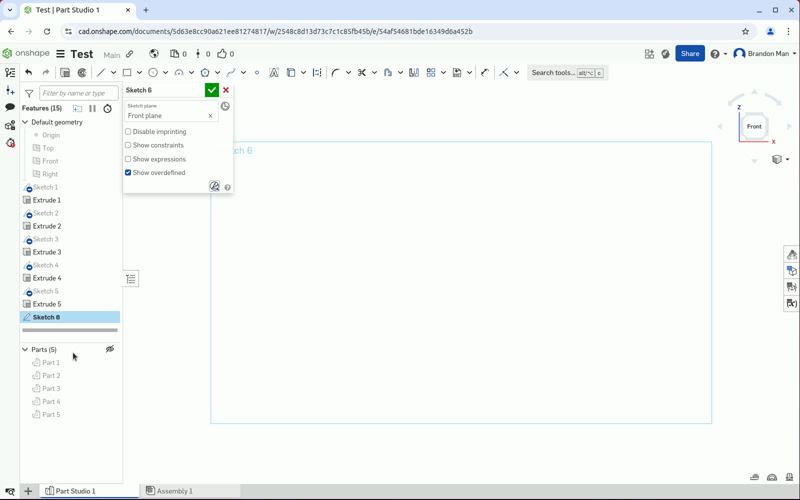
key(l)
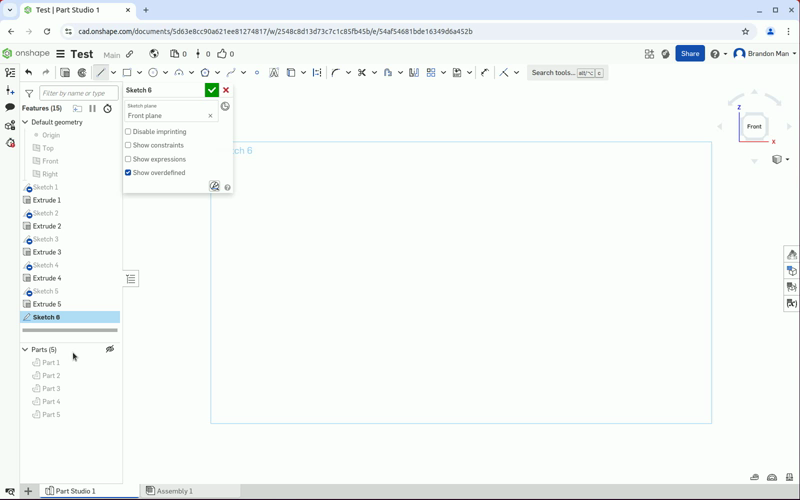
key_down(shift)
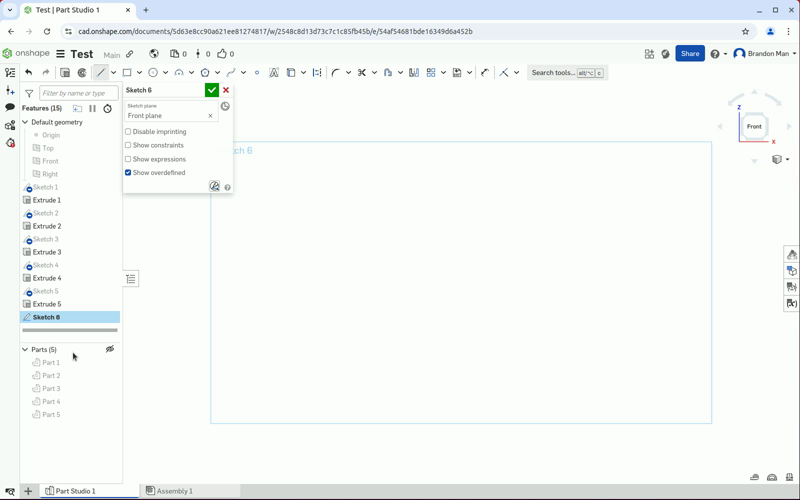
mouse_move(348, 258)
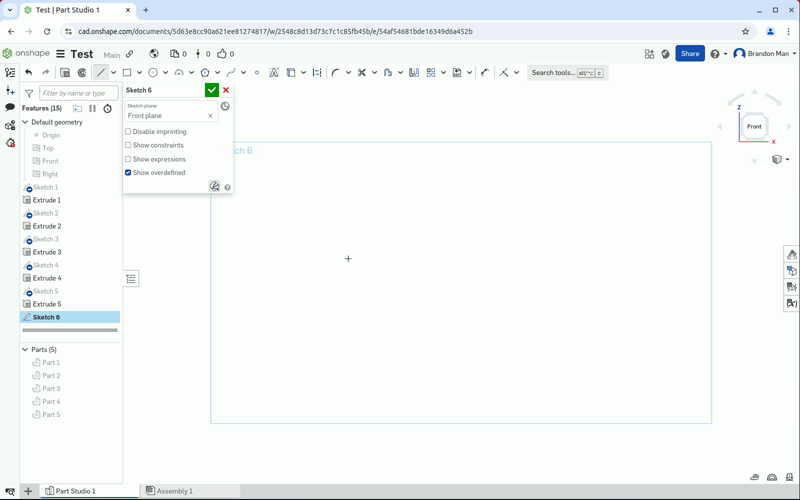
click(348, 258)
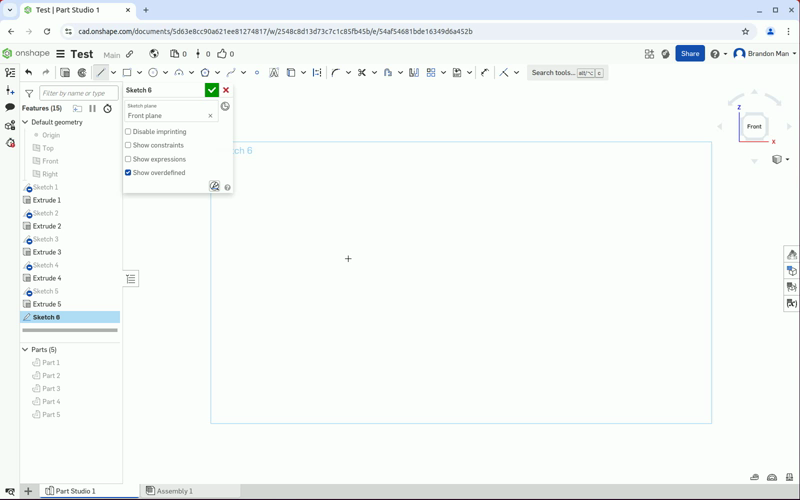
key_up(shift)
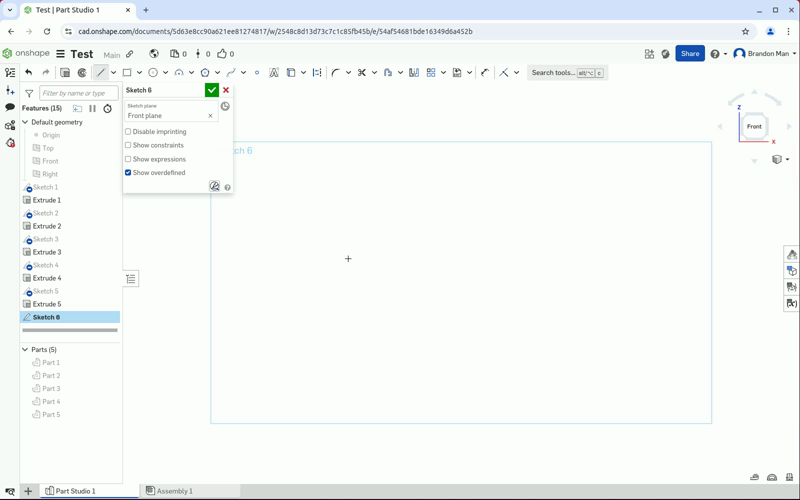
key_down(shift)
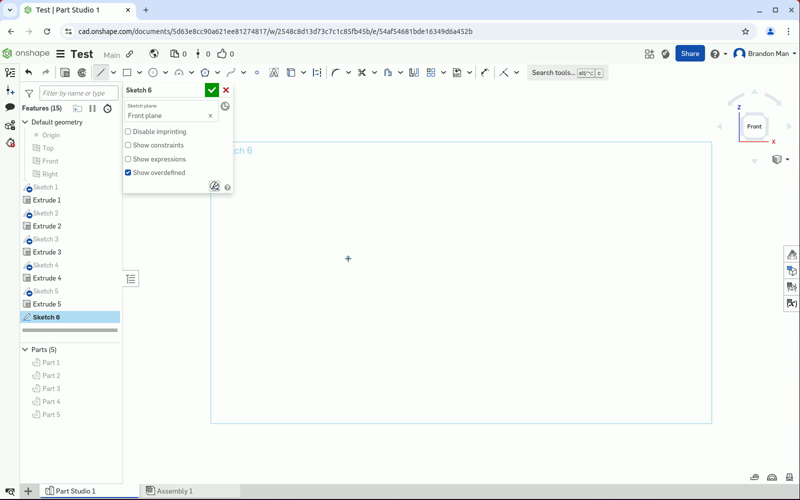
mouse_move(356, 341)
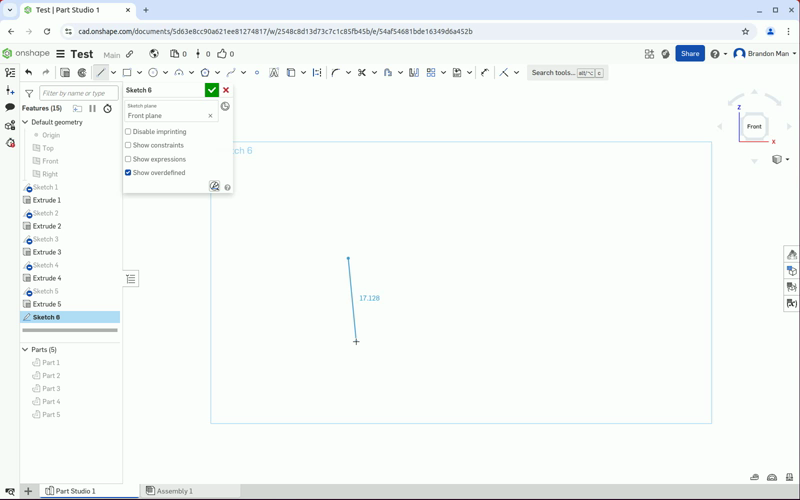
click(356, 341)
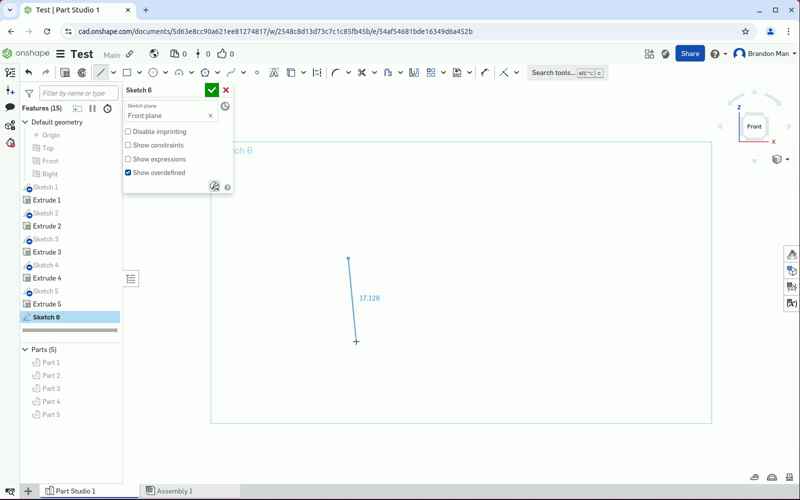
key_up(shift)
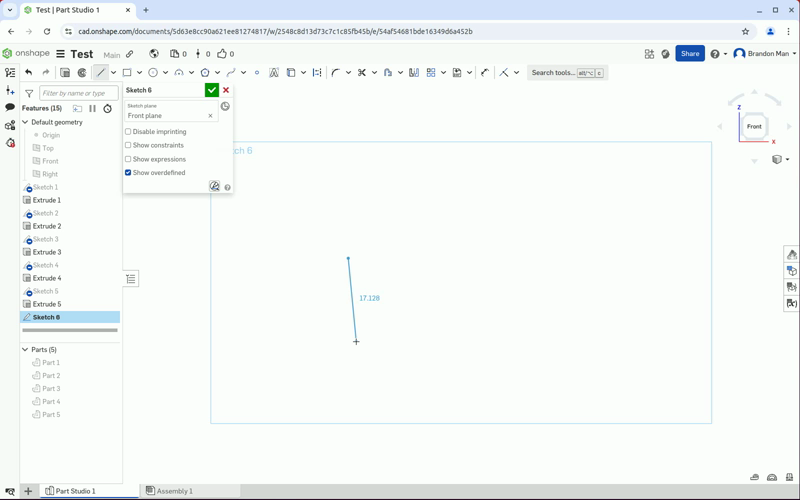
key(esc)
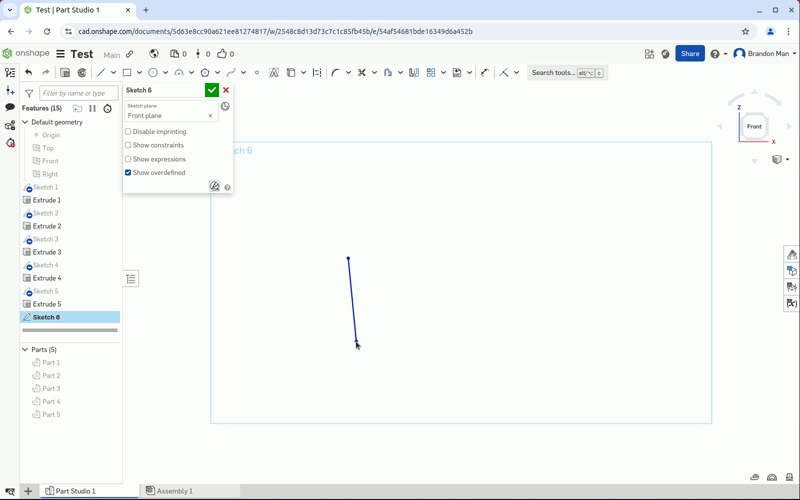
key(a)
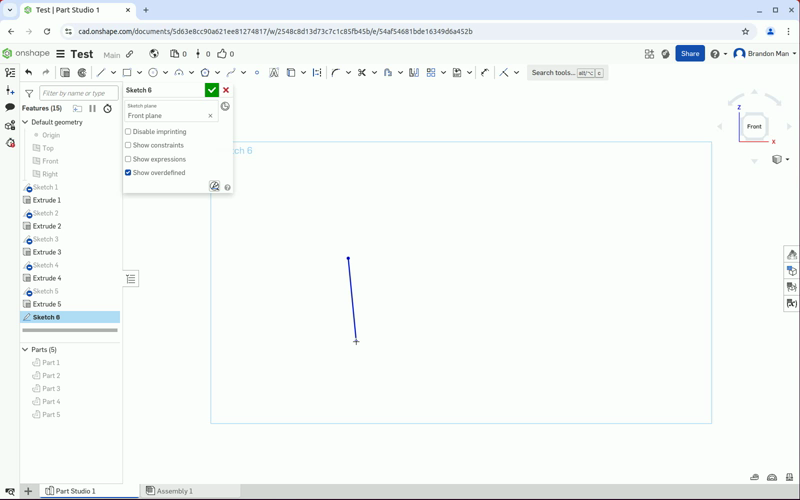
mouse_move(356, 341)
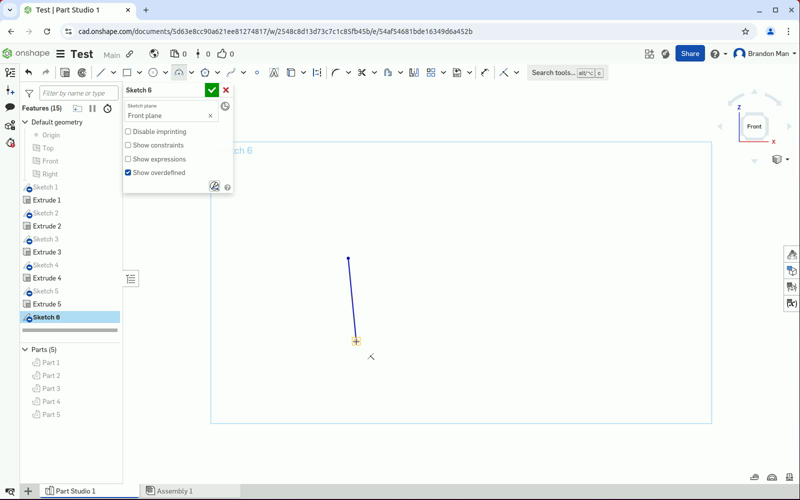
click(356, 341)
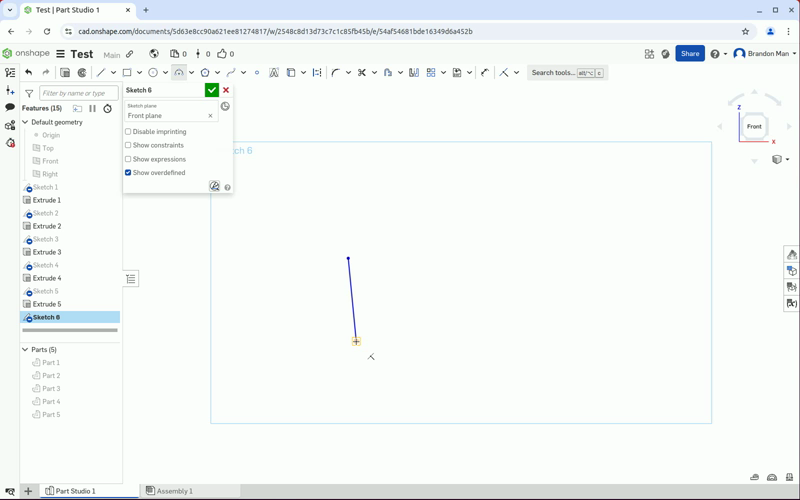
key_down(shift)
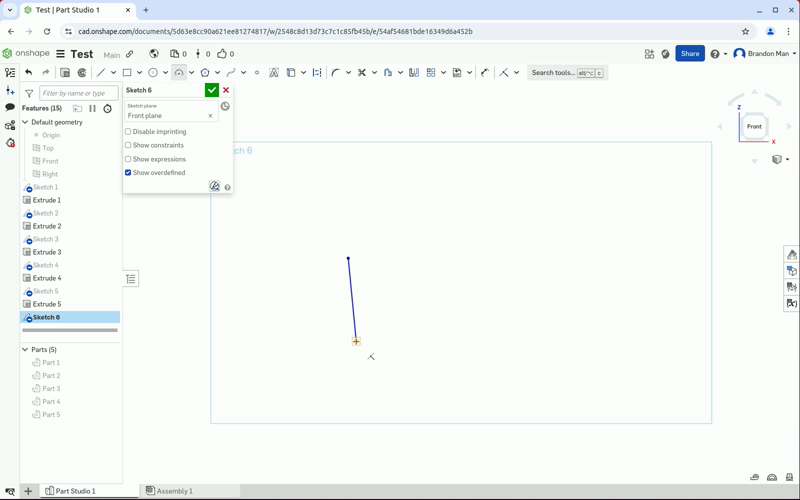
mouse_move(368, 352)
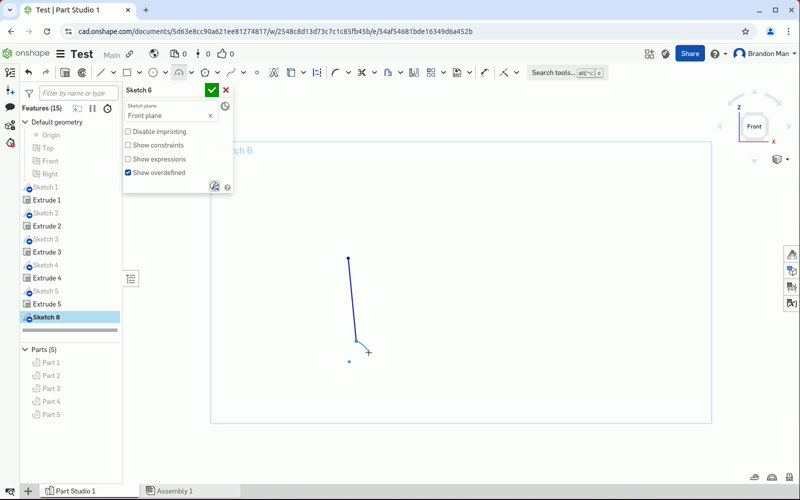
click(368, 352)
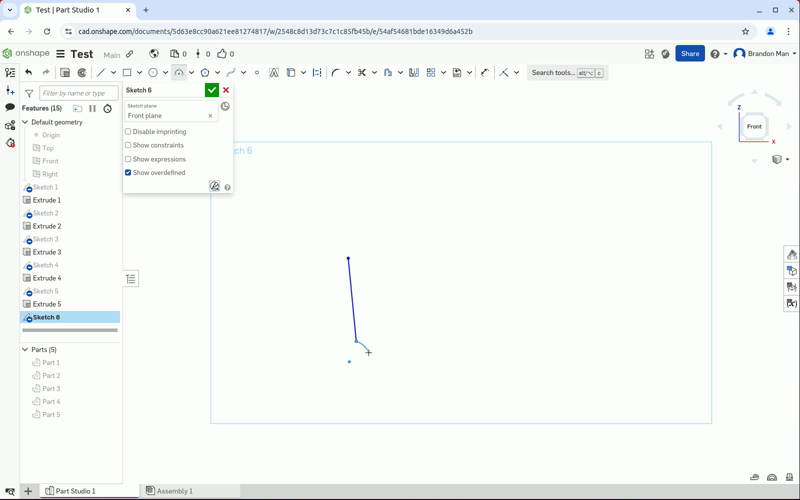
mouse_move(376, 330)
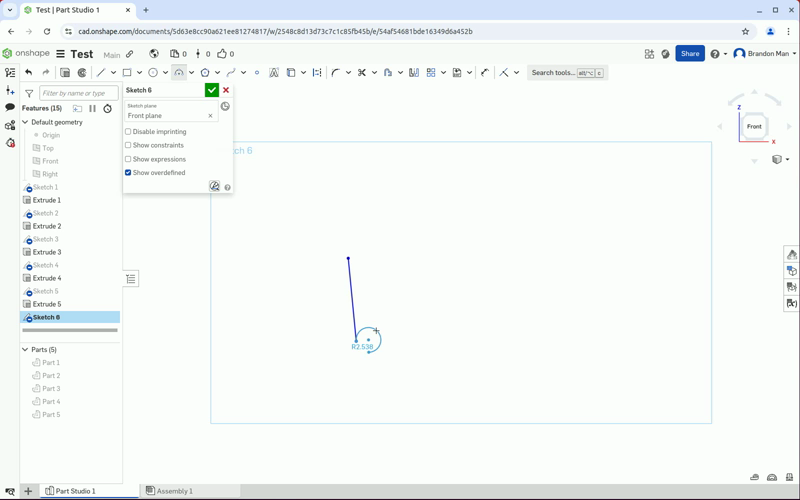
click(376, 330)
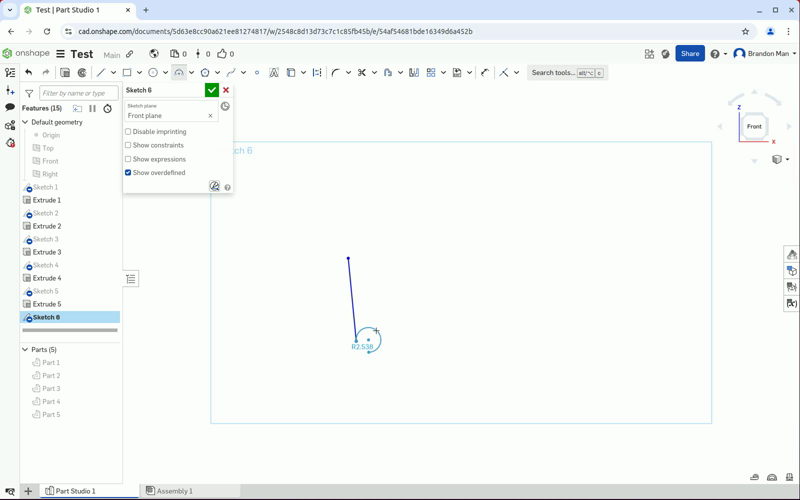
key_up(shift)
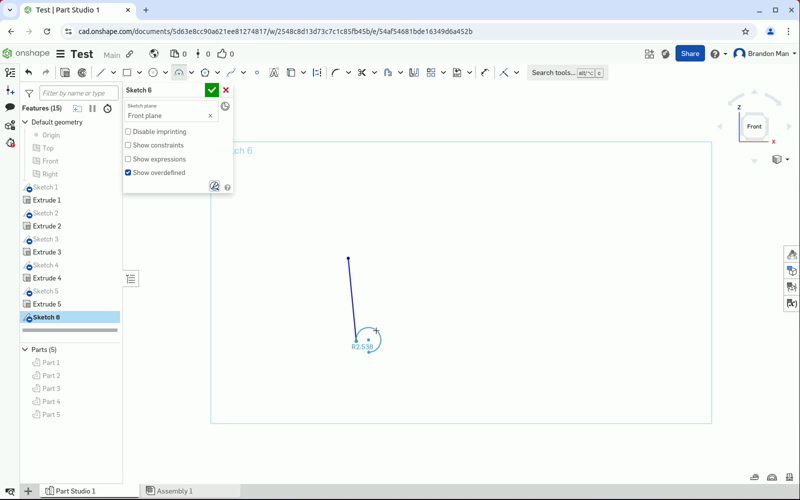
key(esc)
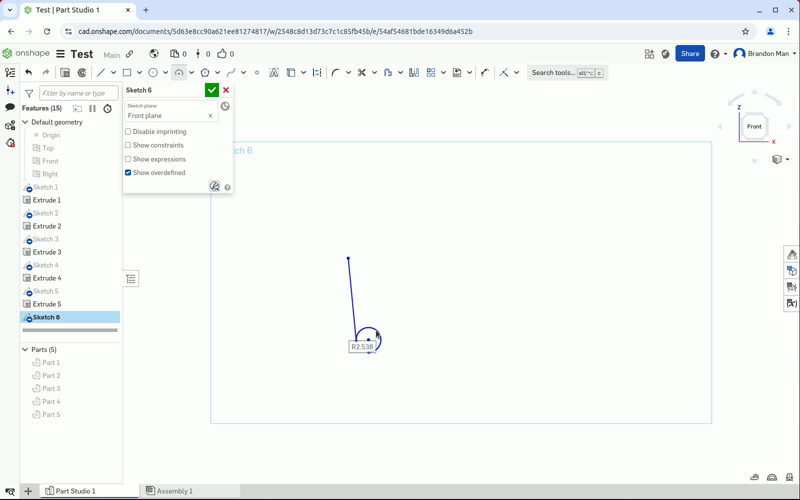
key(l)
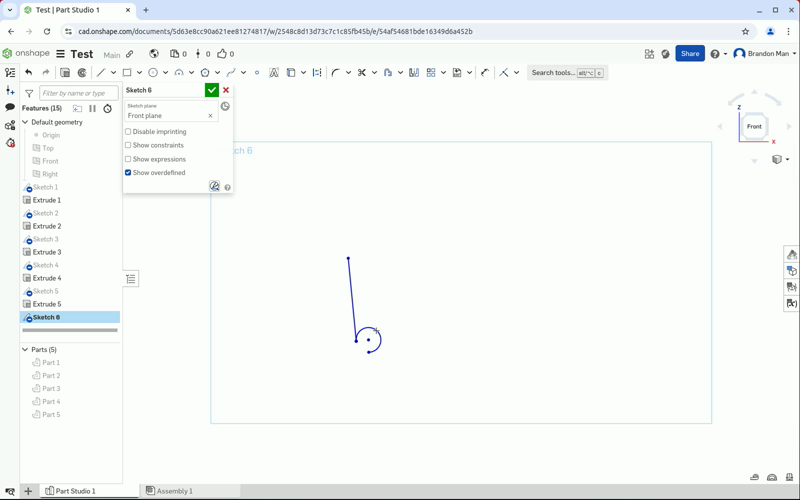
mouse_move(368, 352)
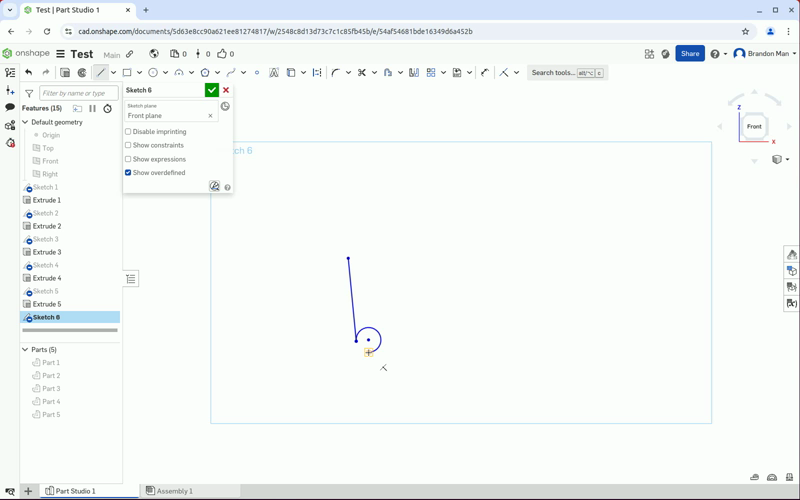
click(368, 352)
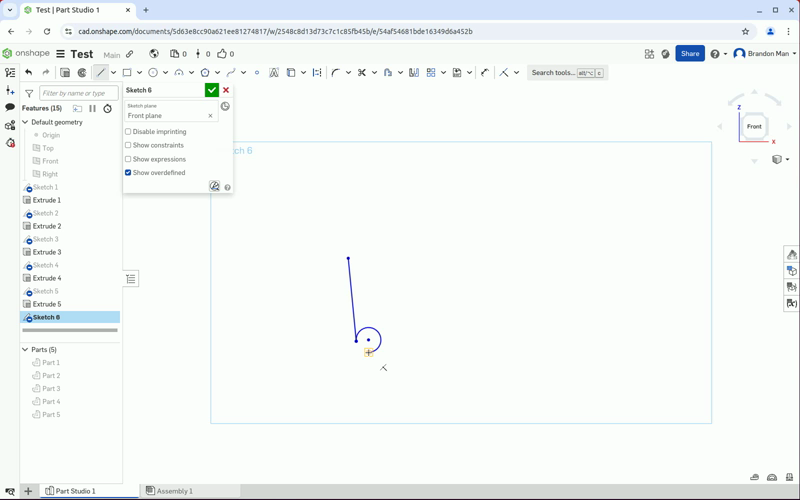
key_down(shift)
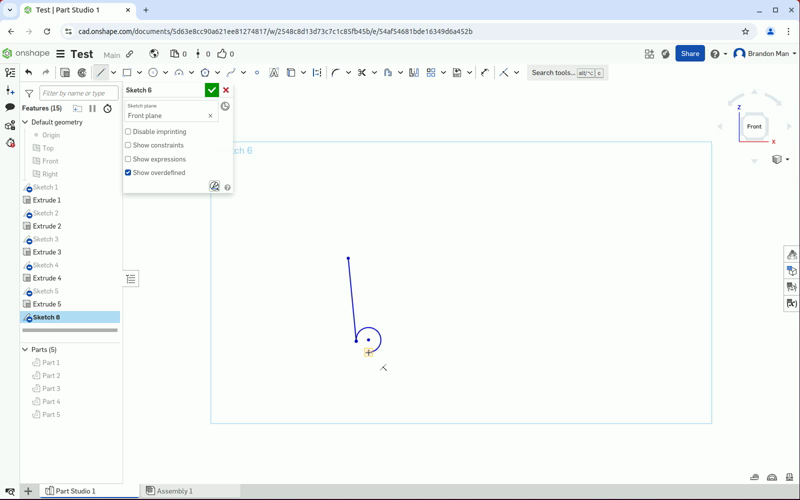
mouse_move(398, 352)
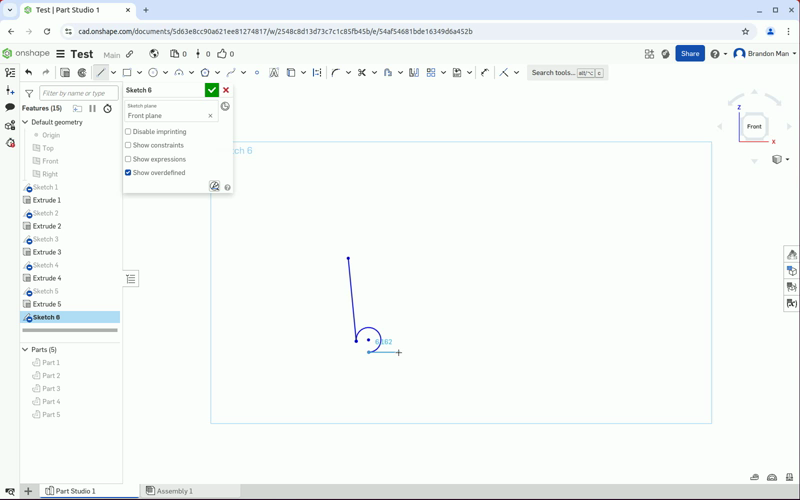
mouse_move(428, 350)
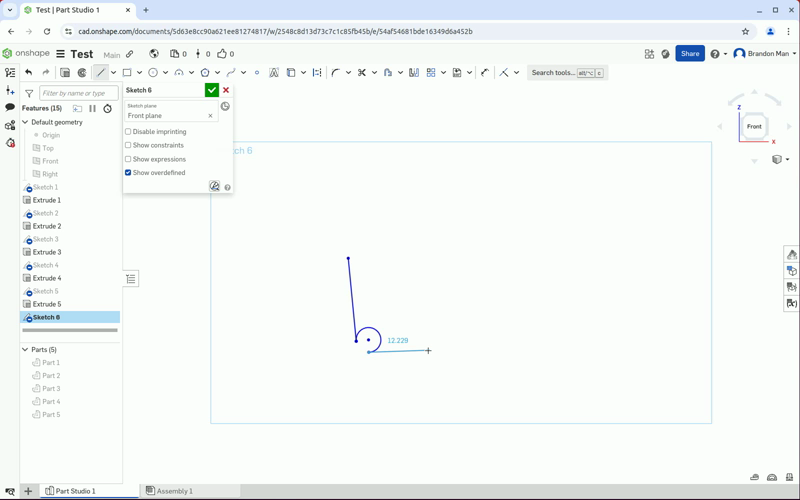
click(428, 350)
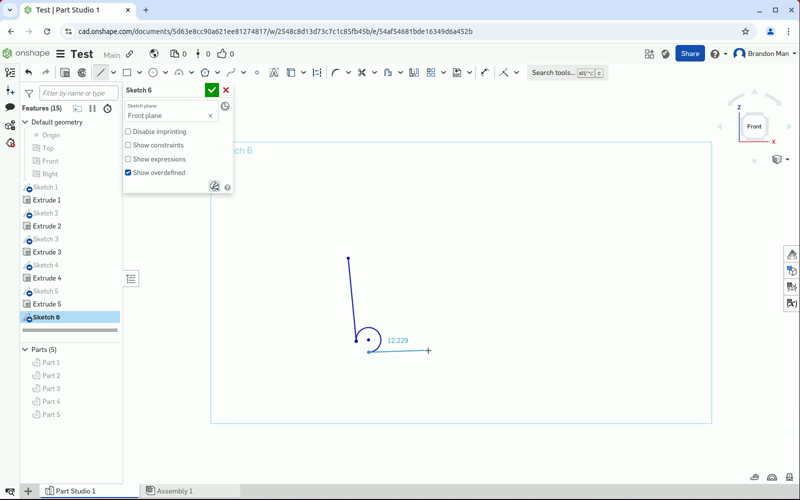
key_up(shift)
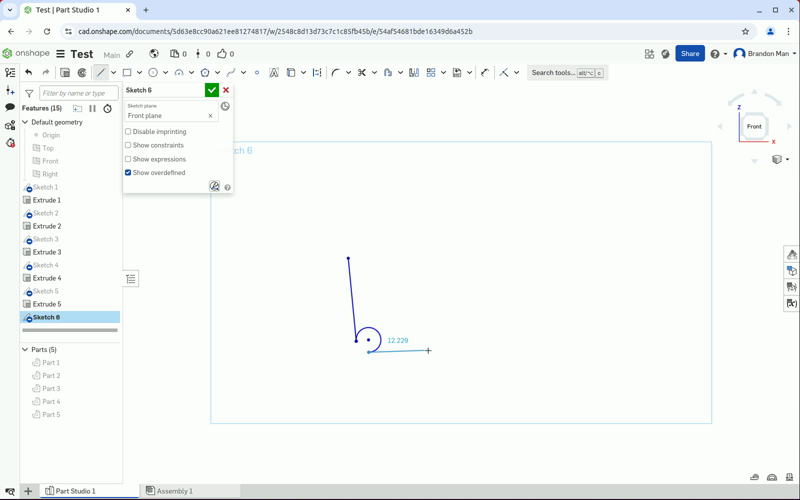
key(esc)
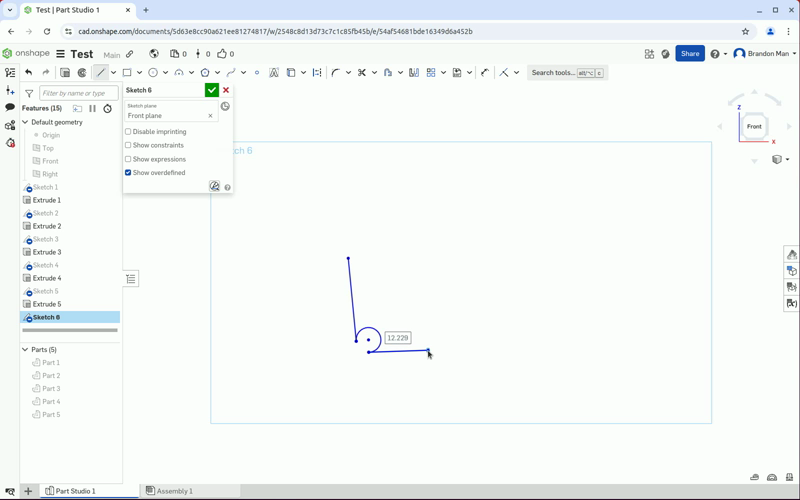
key(a)
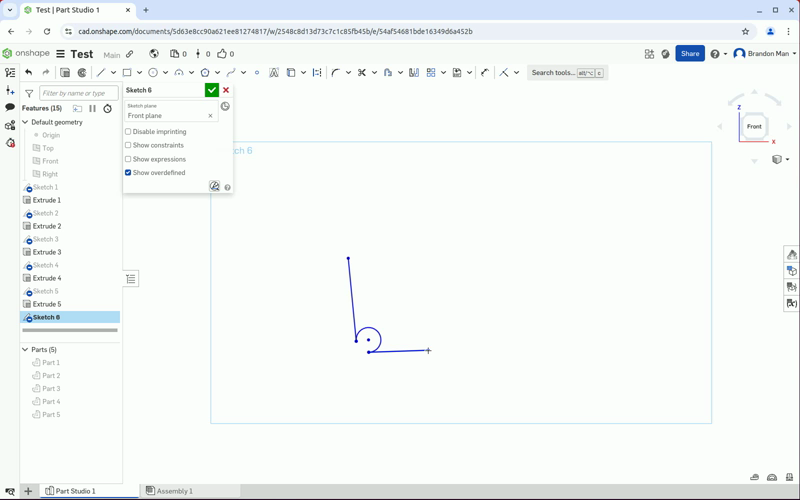
mouse_move(428, 350)
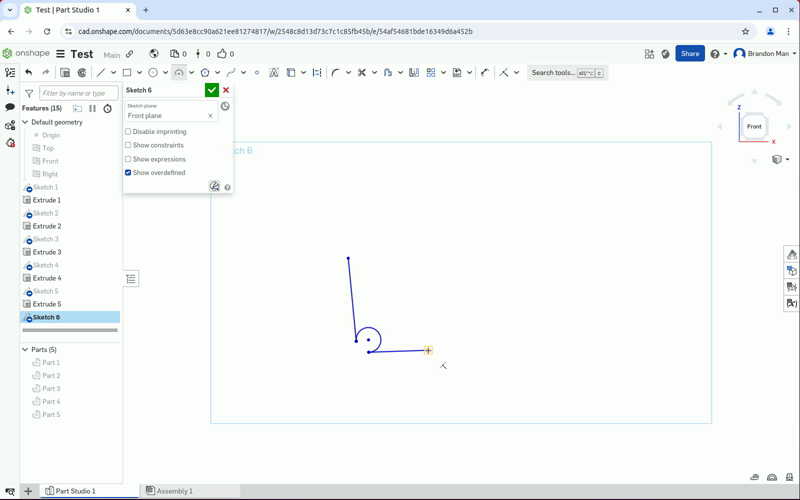
click(428, 350)
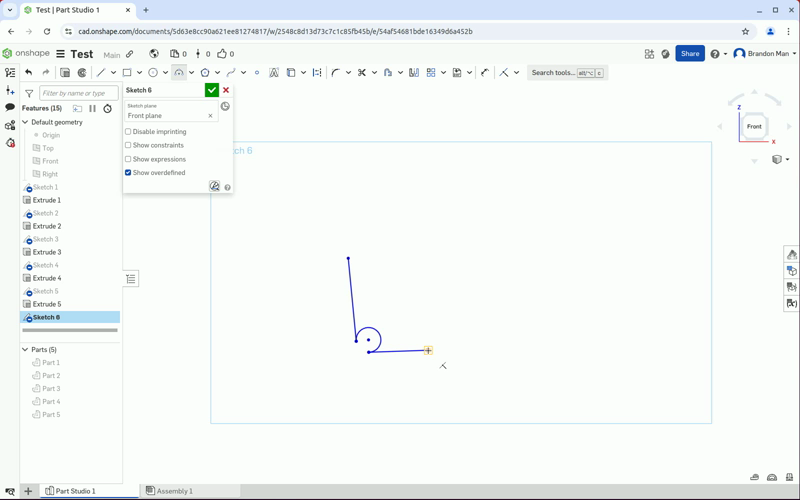
key_down(shift)
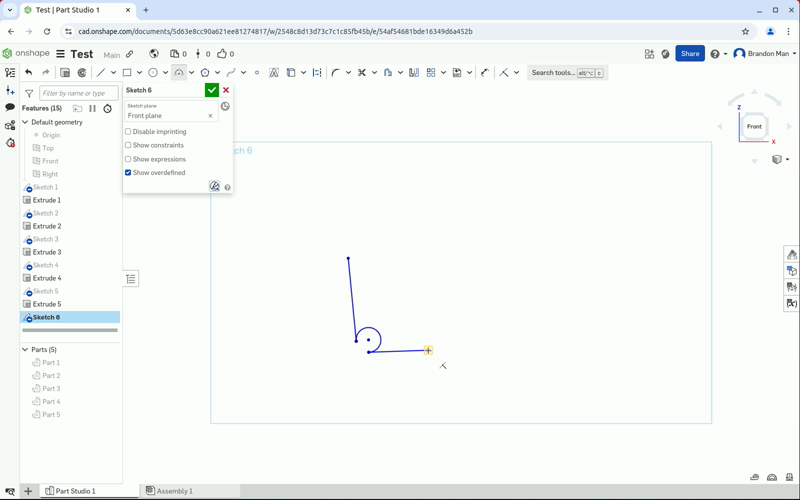
mouse_move(427, 329)
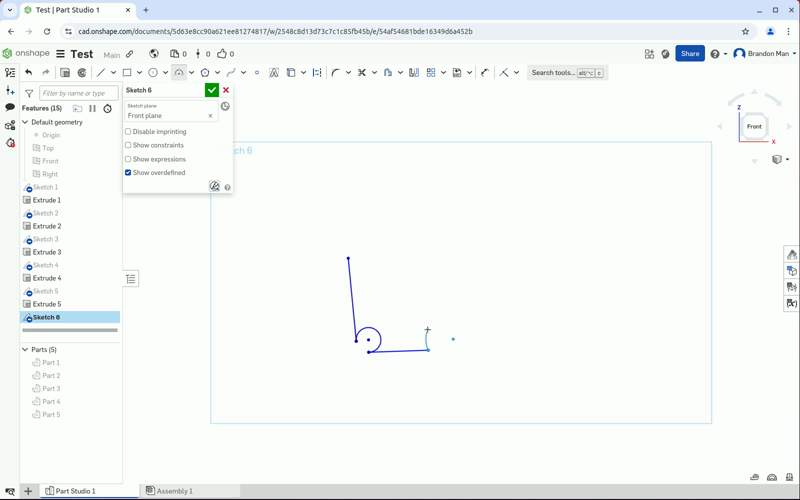
click(427, 329)
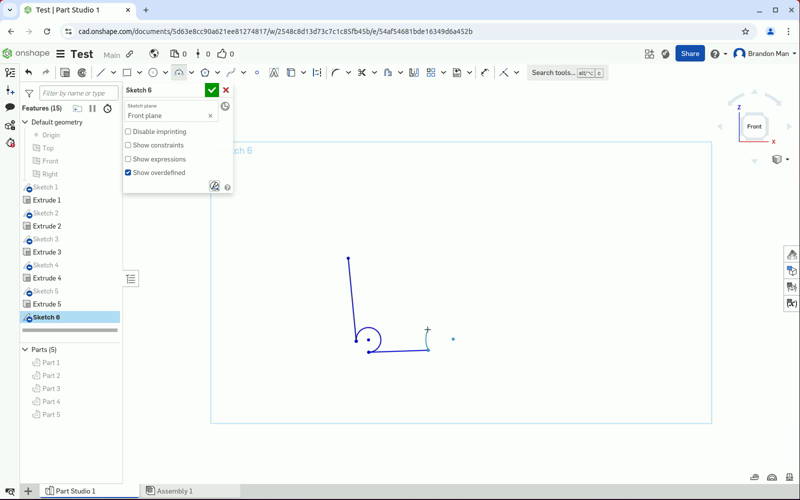
mouse_move(416, 340)
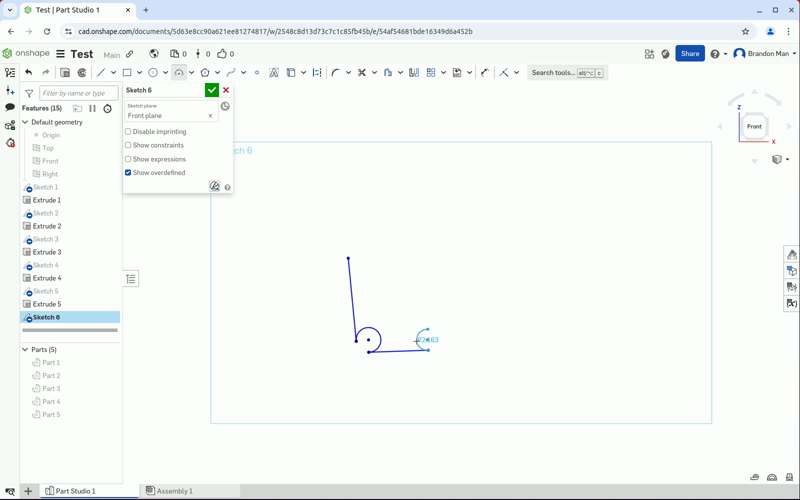
click(416, 340)
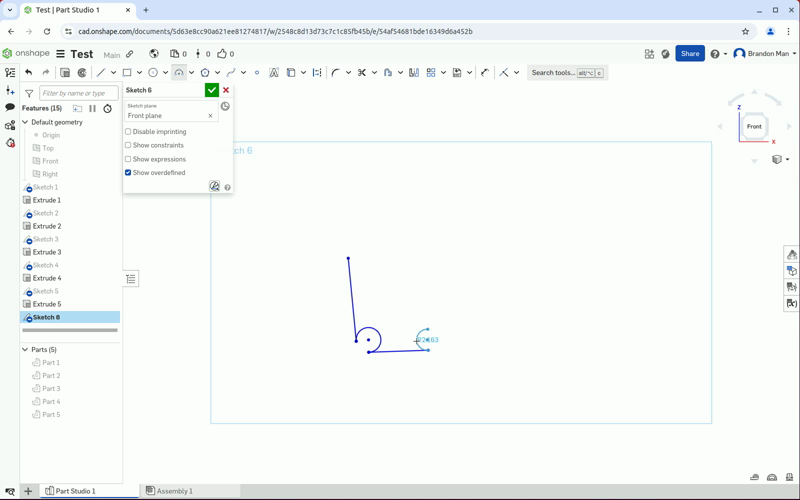
key_up(shift)
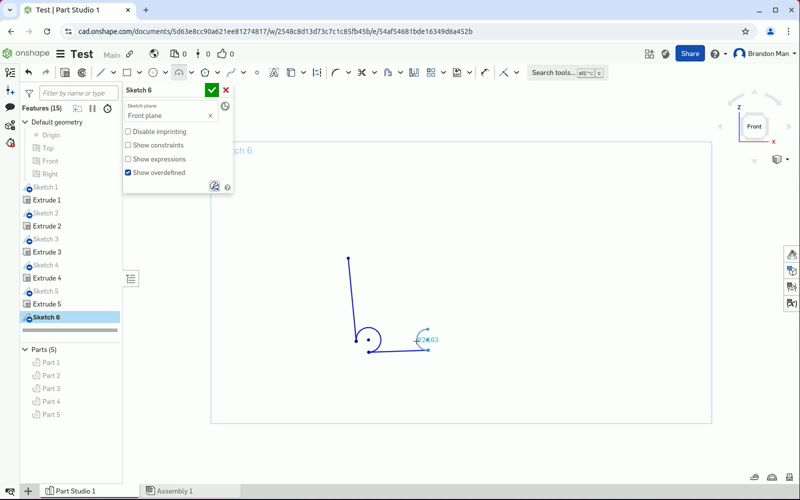
key(esc)
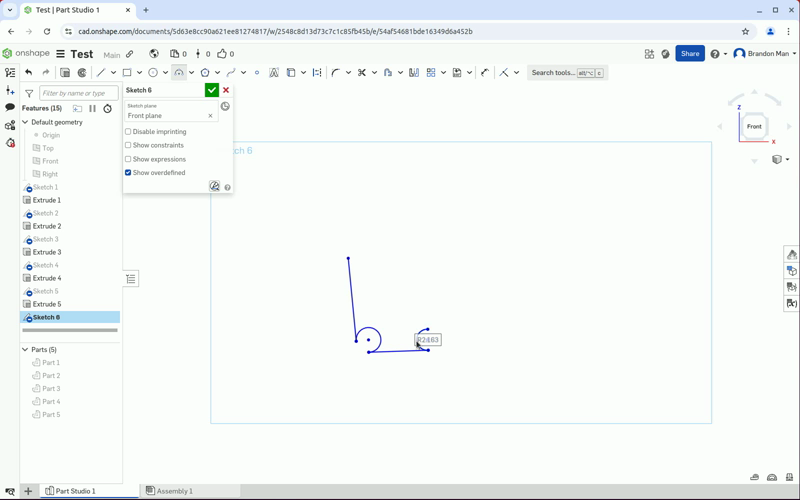
key(l)
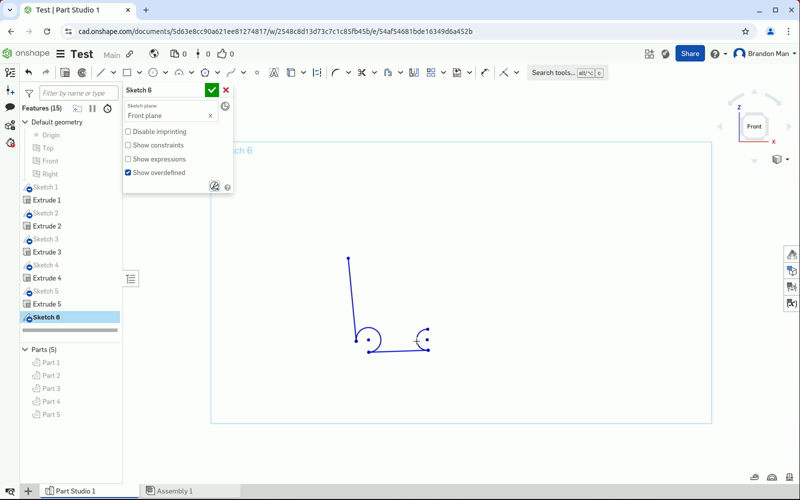
mouse_move(427, 329)
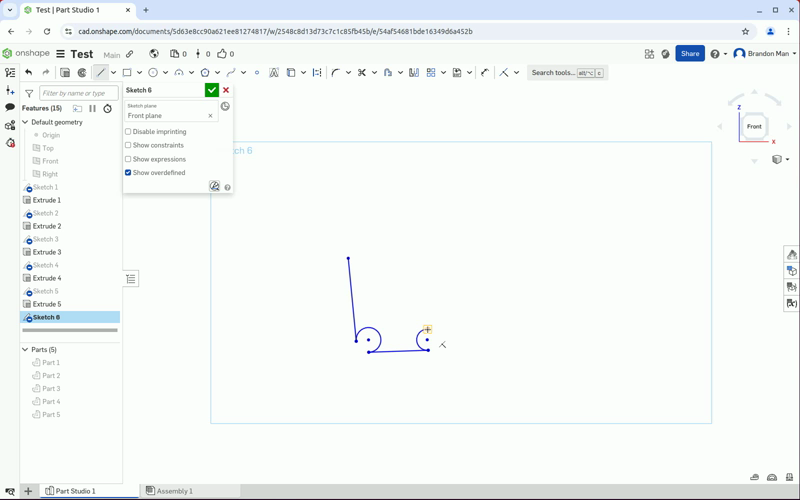
click(427, 329)
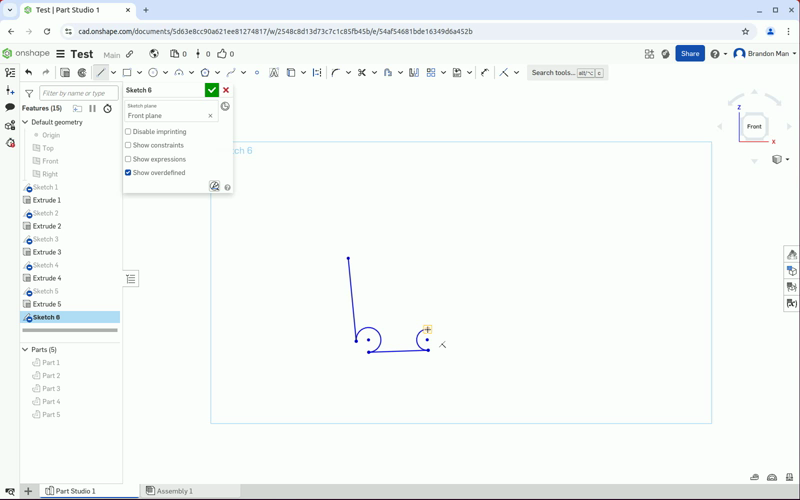
key_down(shift)
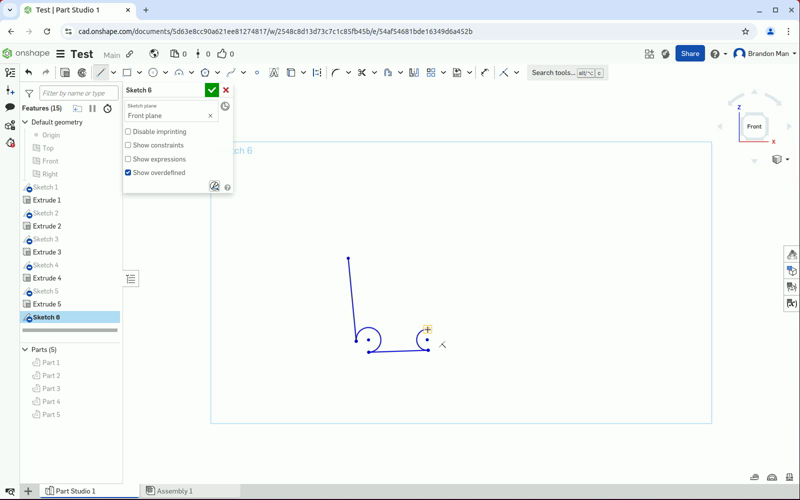
mouse_move(457, 329)
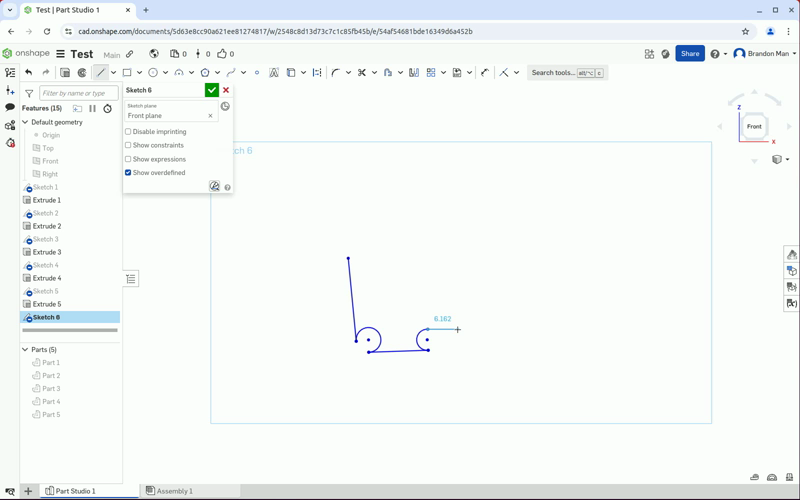
mouse_move(393, 328)
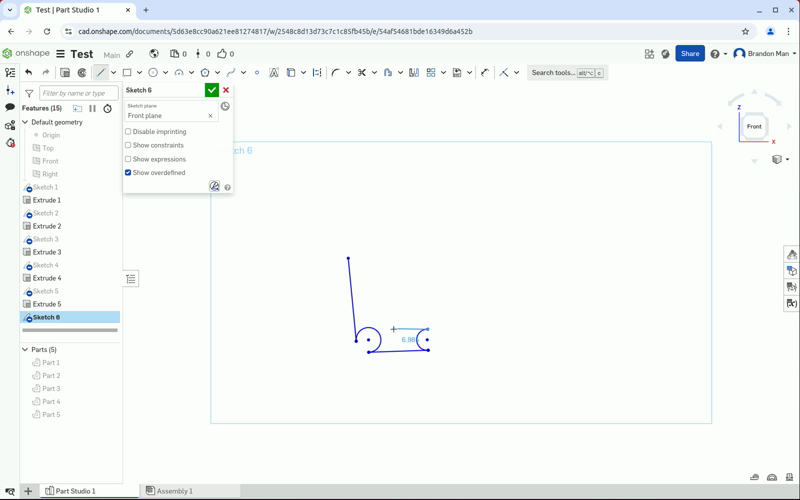
click(393, 328)
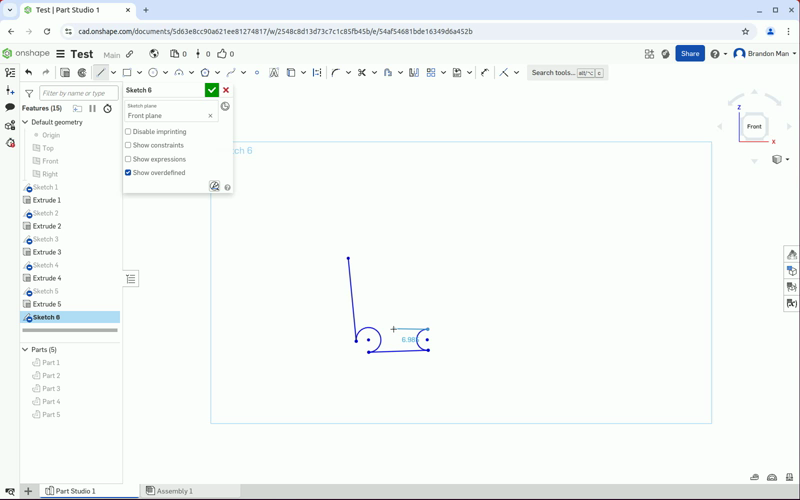
key_up(shift)
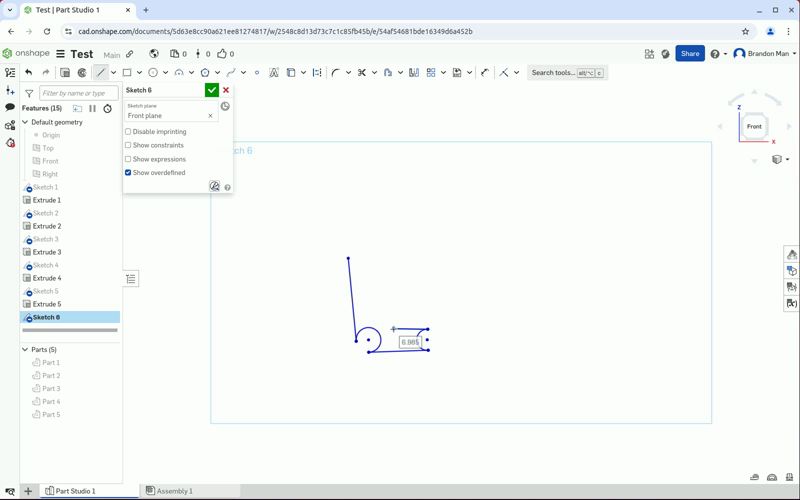
key(esc)
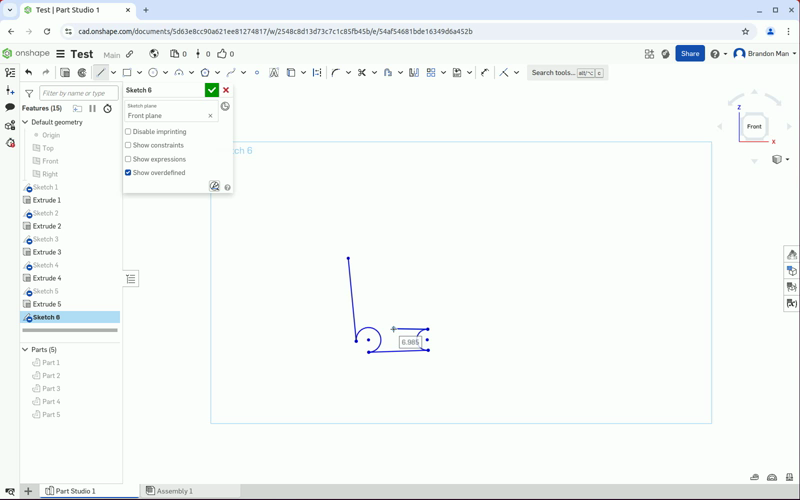
key(a)
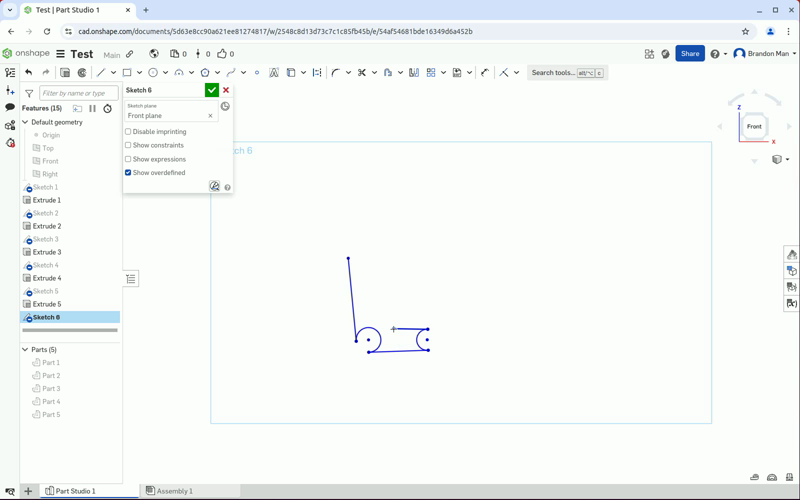
mouse_move(393, 328)
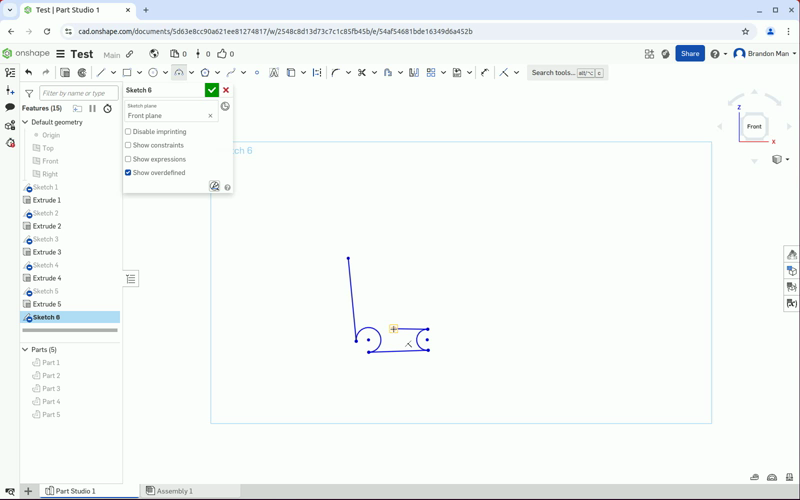
click(393, 328)
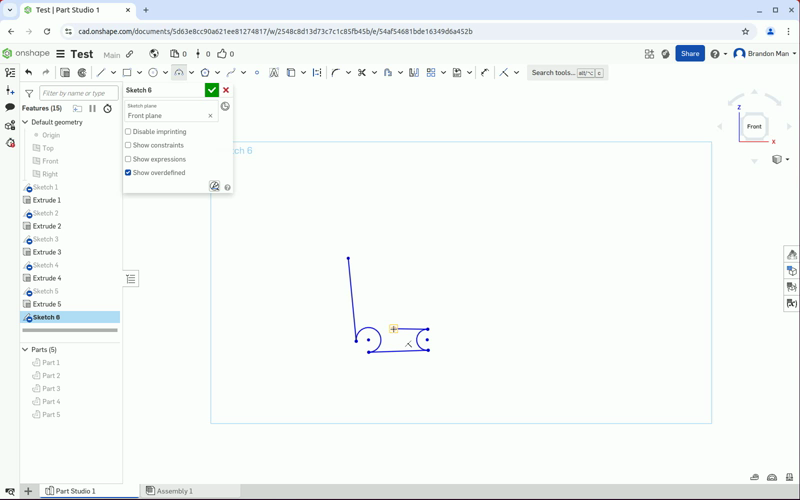
key_down(shift)
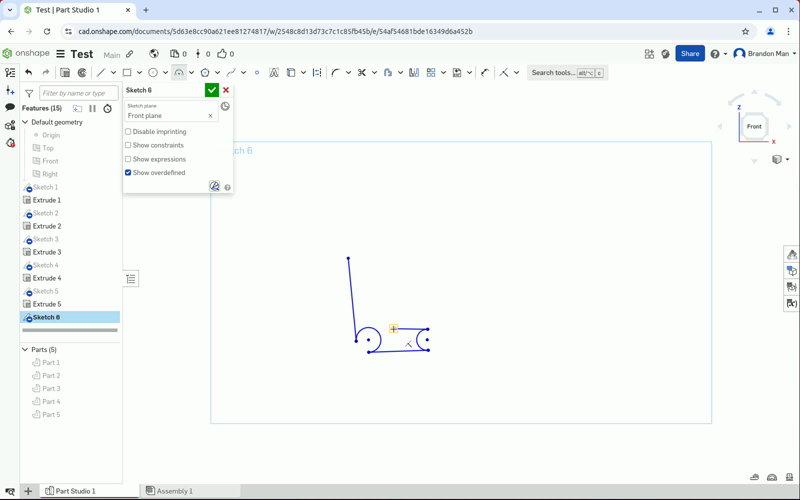
mouse_move(383, 316)
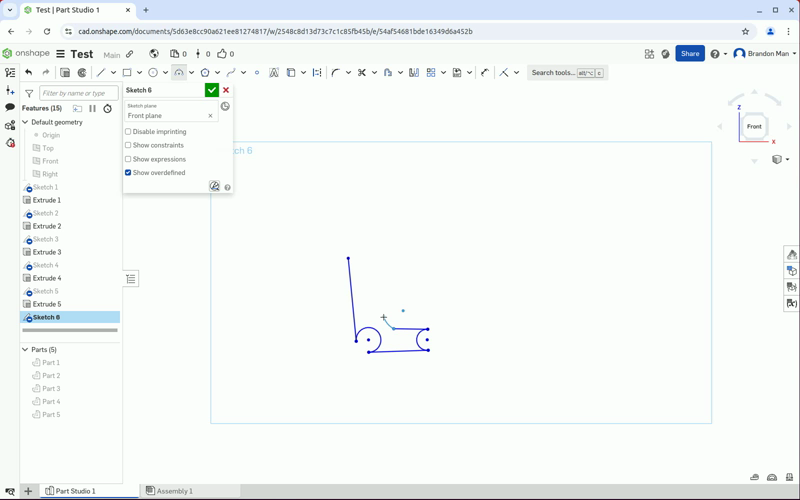
click(383, 316)
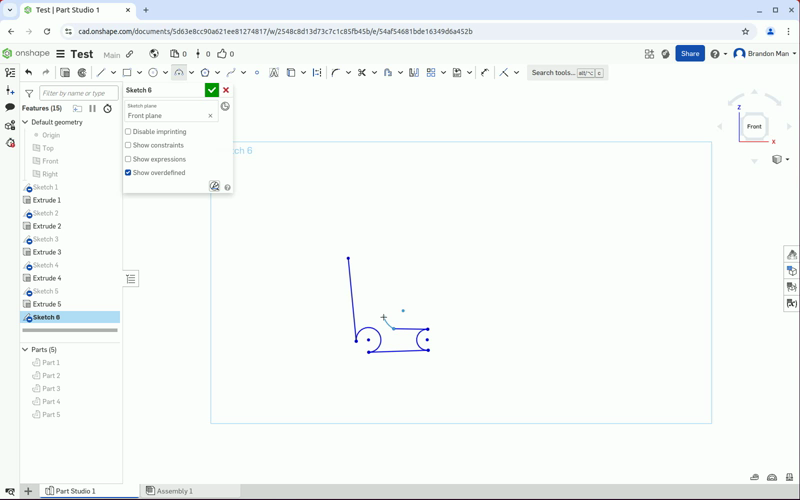
mouse_move(386, 324)
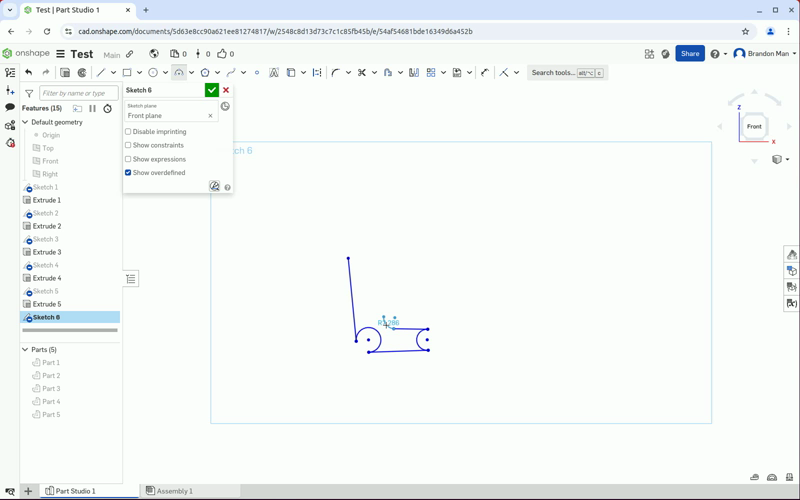
click(386, 324)
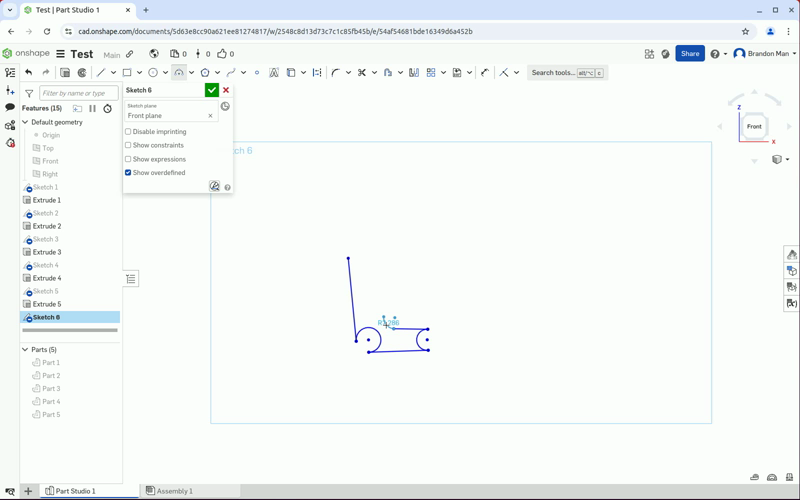
key_up(shift)
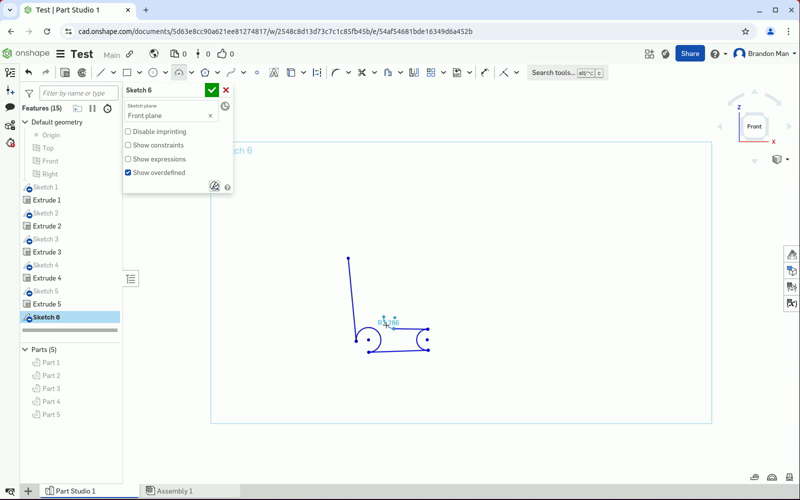
key(esc)
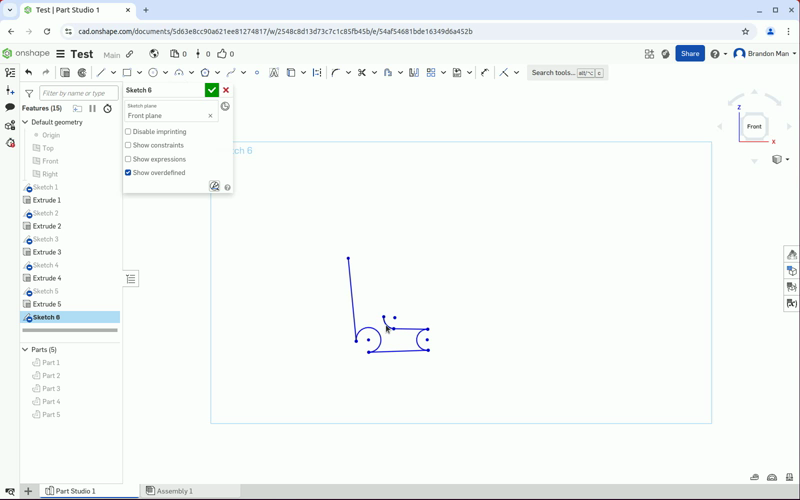
key(l)
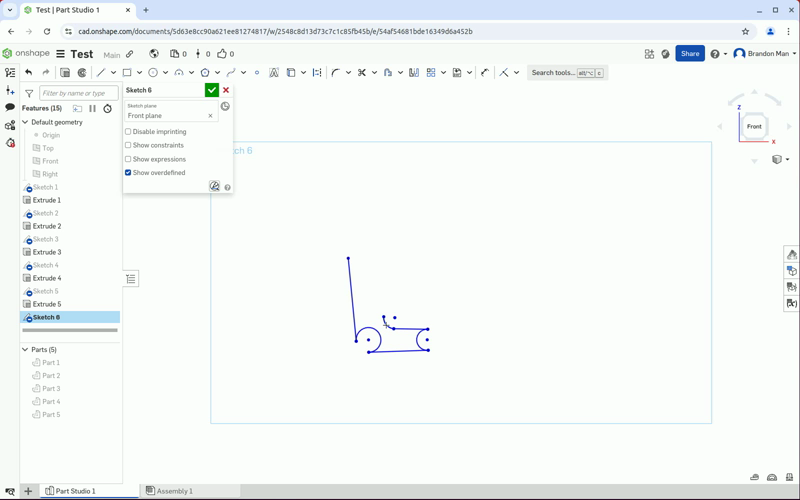
mouse_move(383, 316)
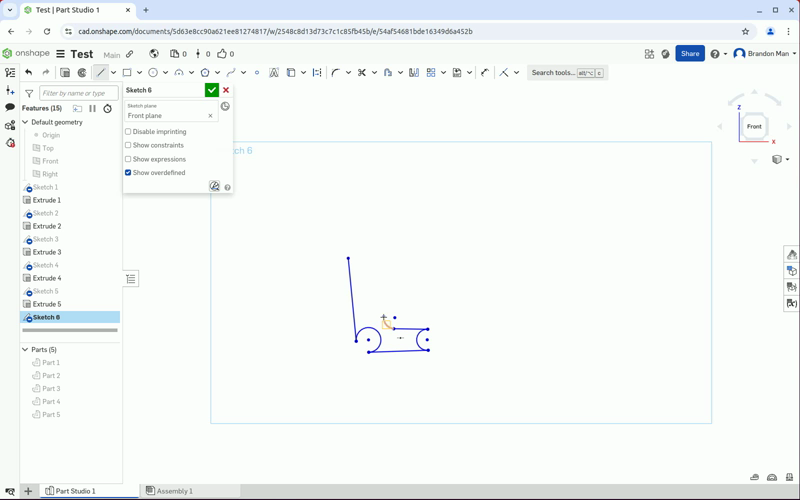
click(383, 316)
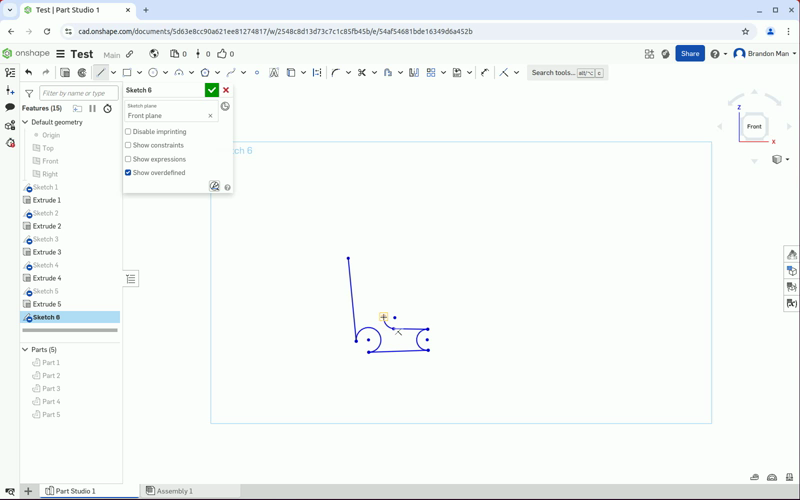
key_down(shift)
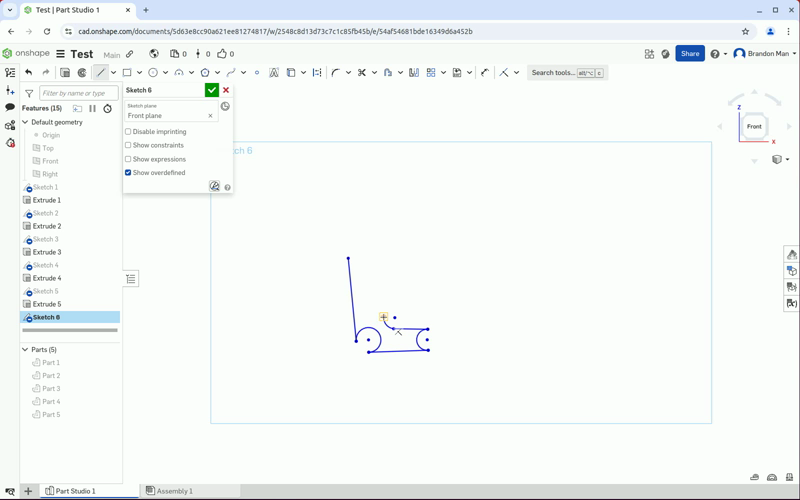
mouse_move(414, 316)
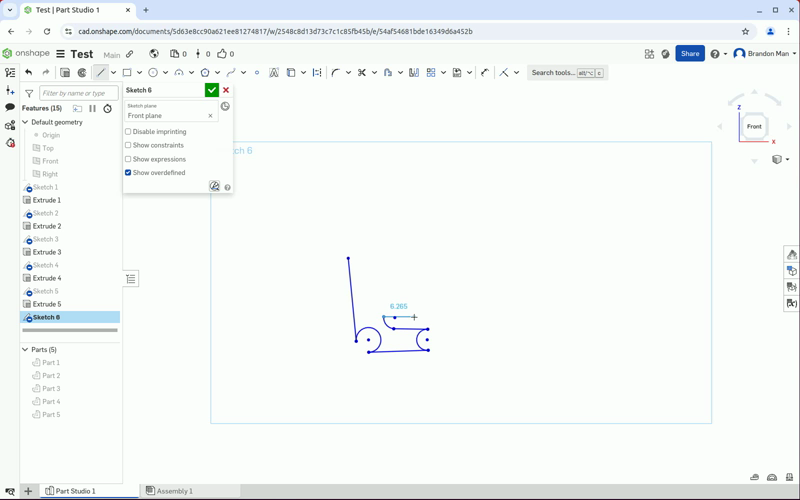
mouse_move(389, 258)
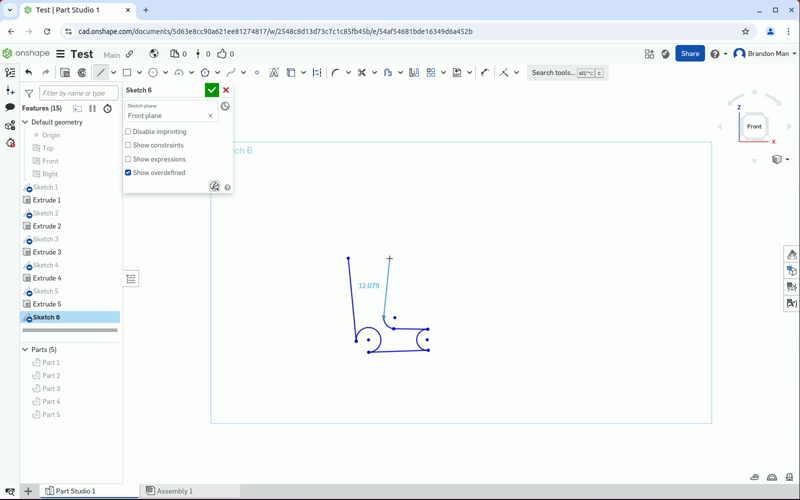
click(389, 258)
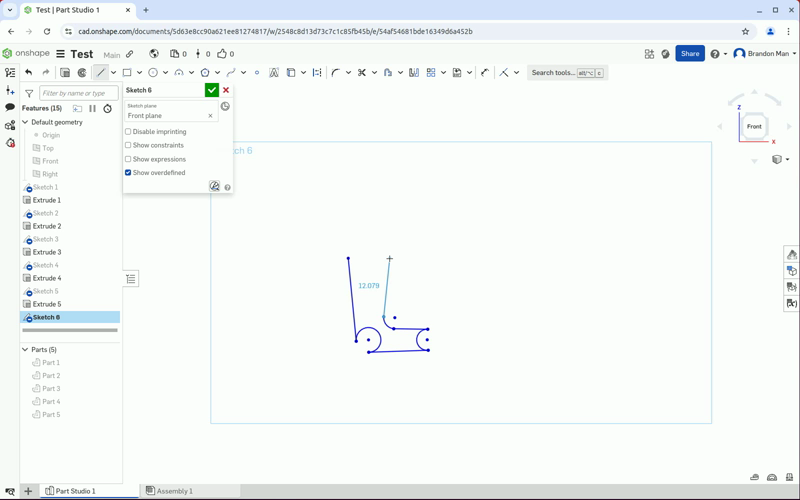
key_up(shift)
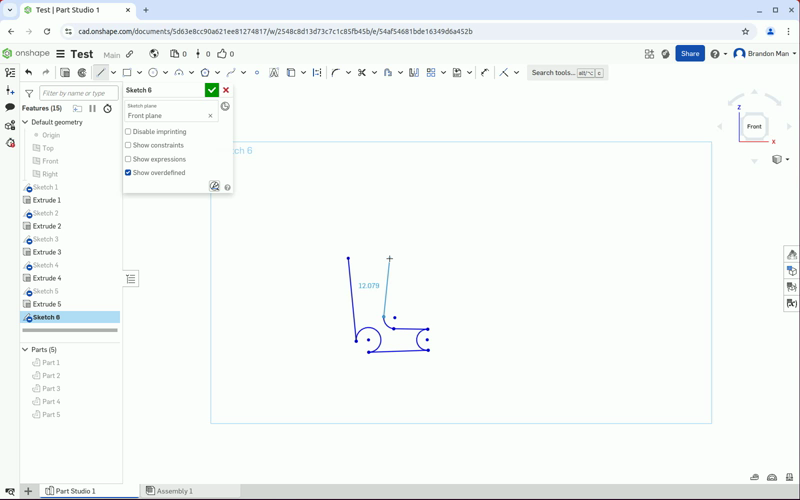
key(esc)
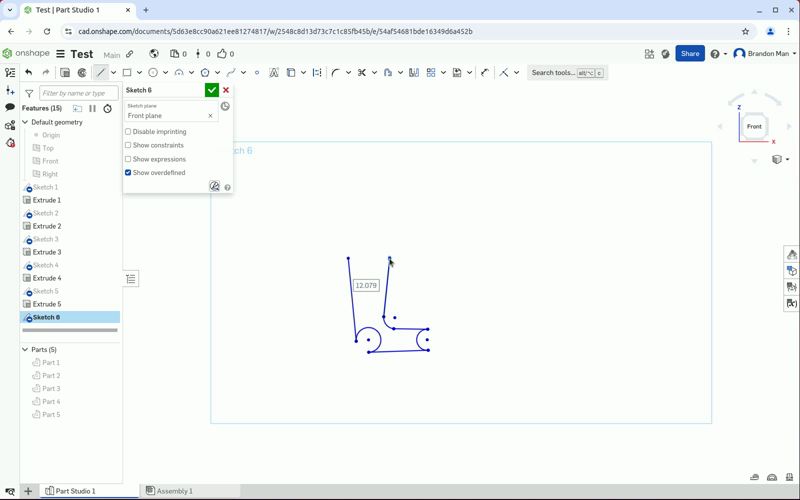
key(a)
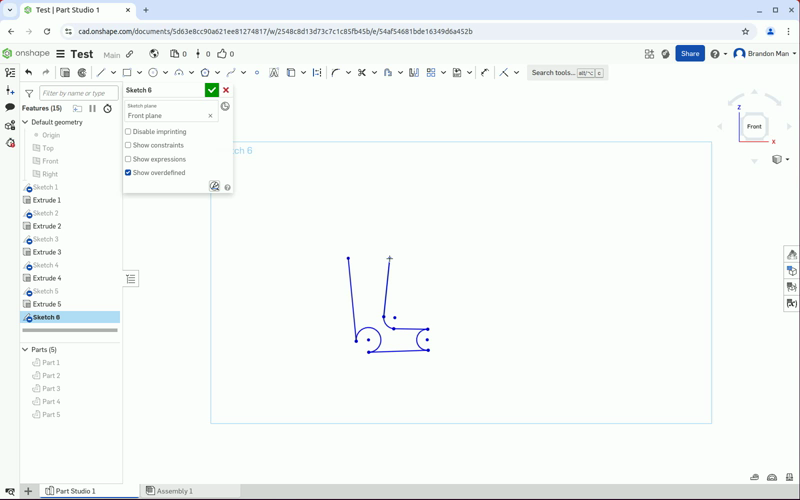
mouse_move(389, 258)
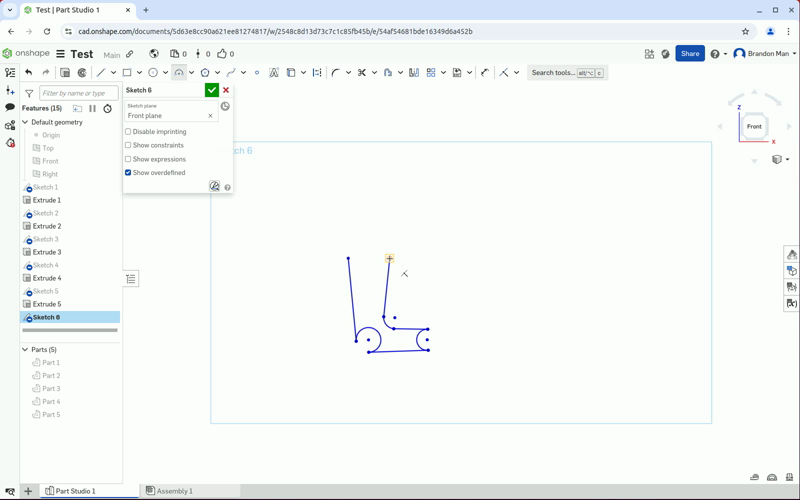
click(389, 258)
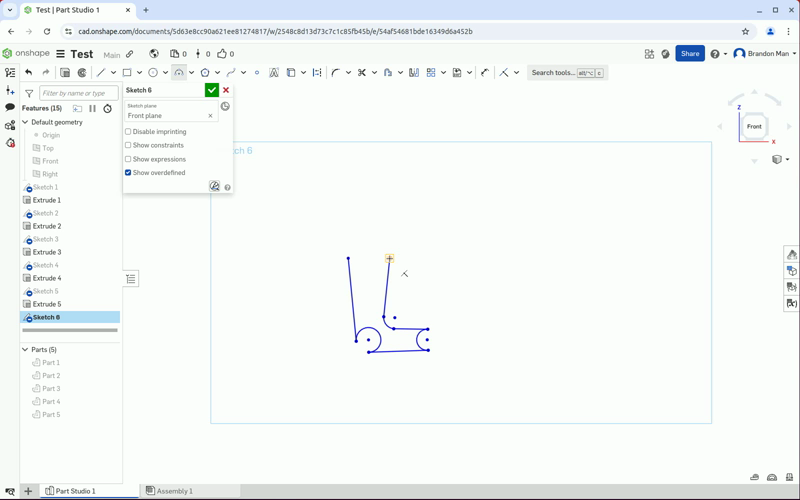
mouse_move(348, 258)
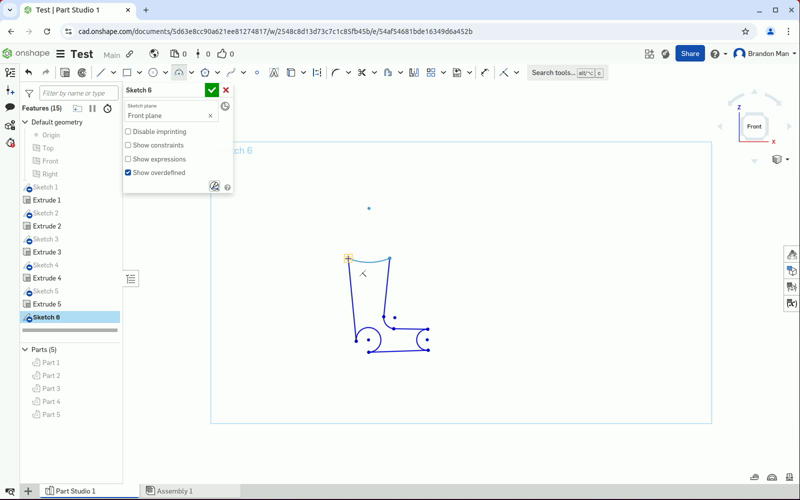
click(348, 258)
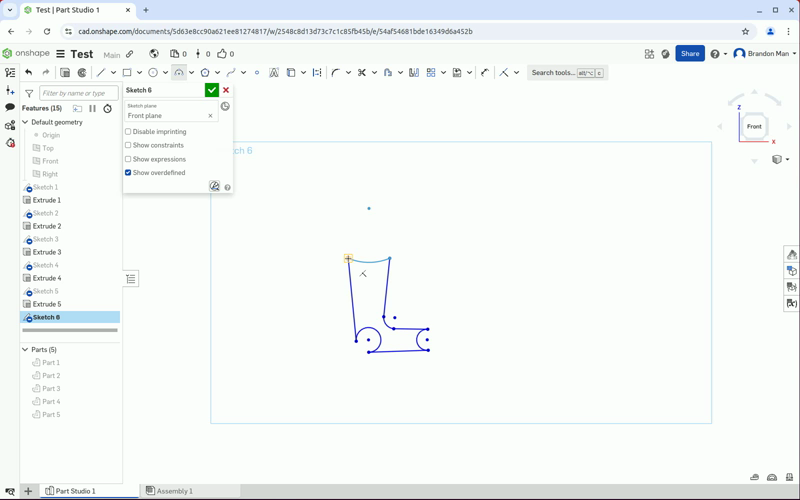
key_down(shift)
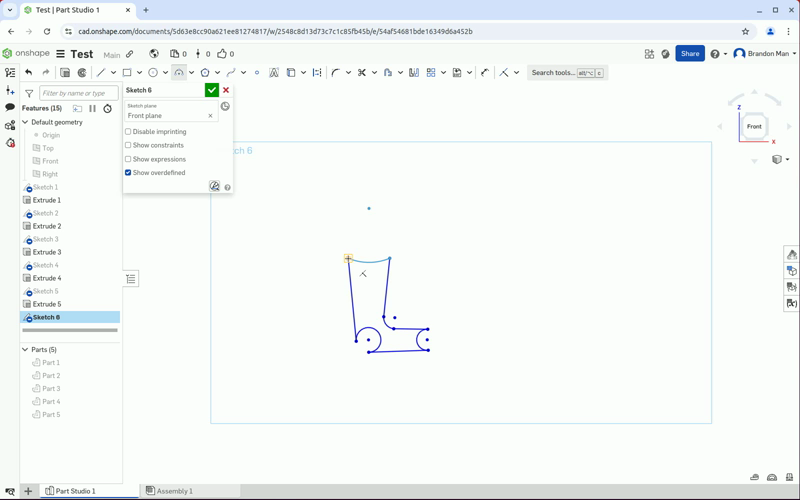
mouse_move(368, 277)
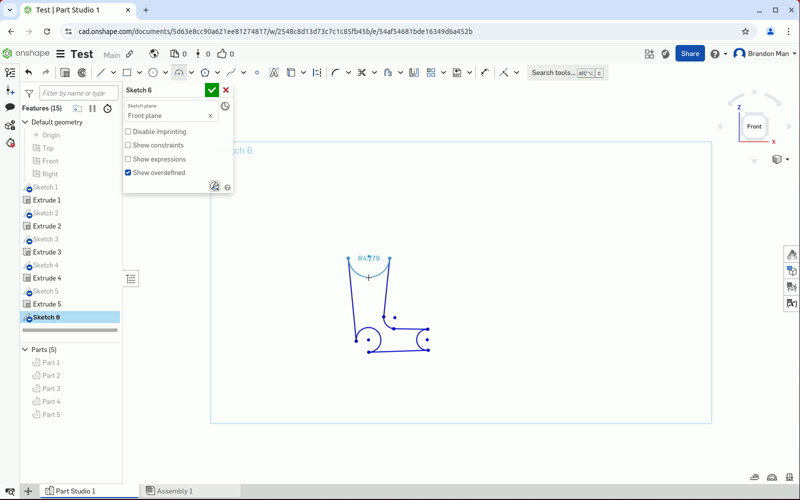
click(368, 277)
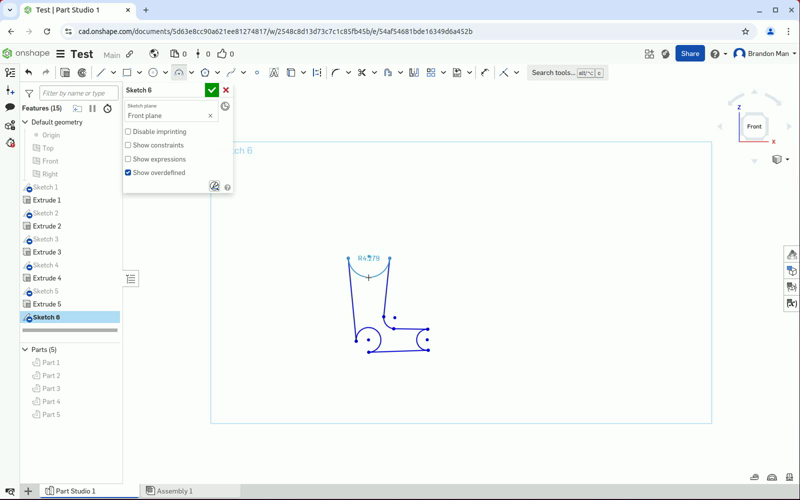
key_up(shift)
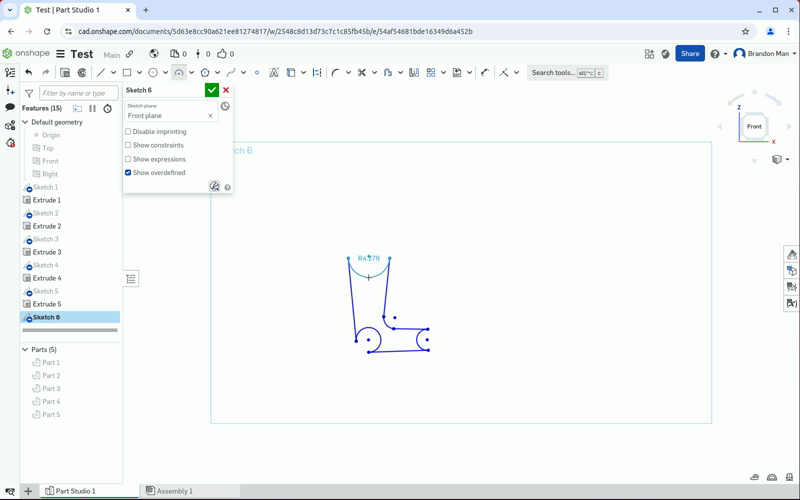
key(esc)
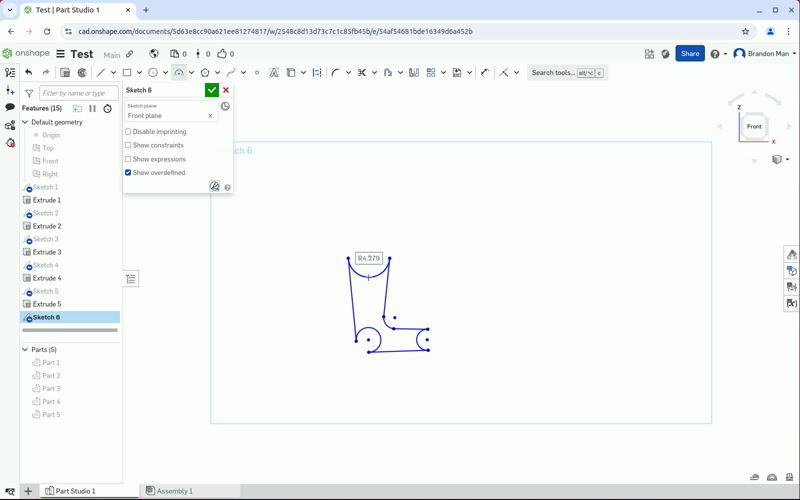
mouse_move(354, 293)
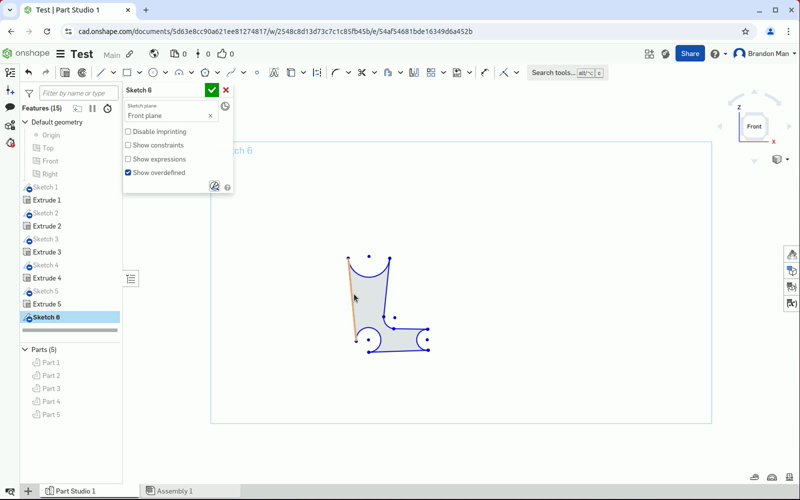
click(354, 293)
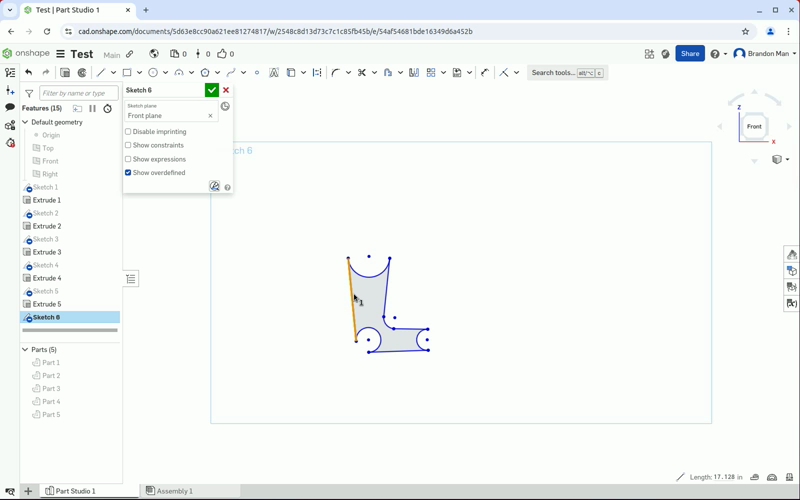
mouse_move(73, 352)
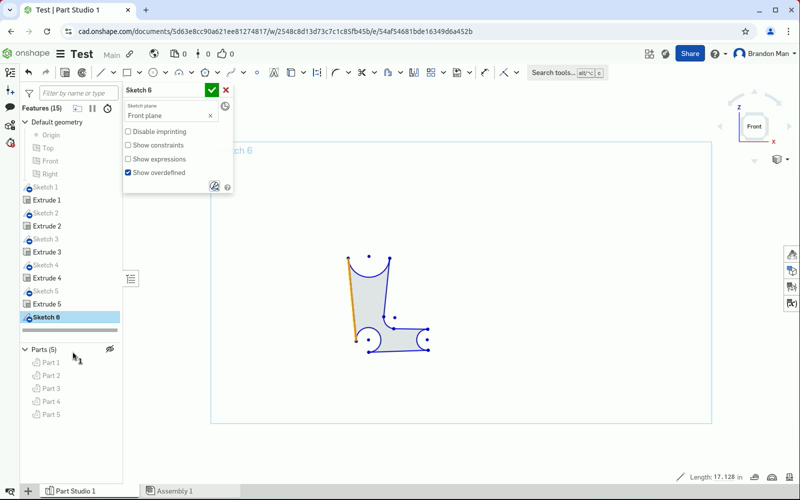
key(shift+y)
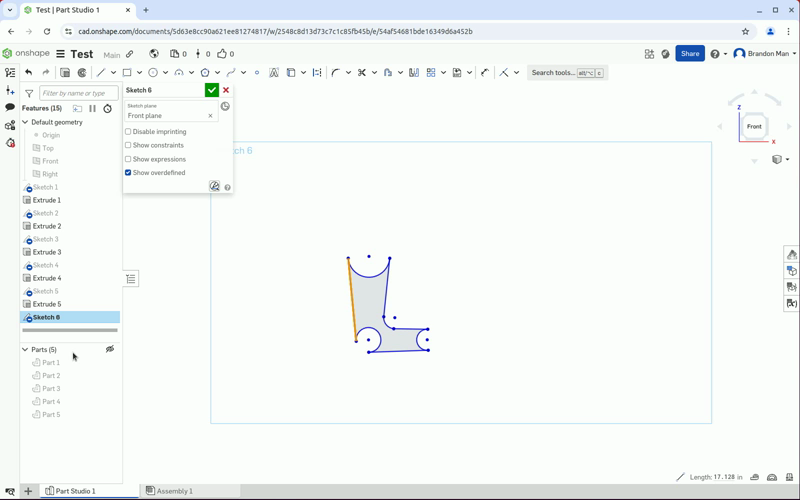
key(shift+e)
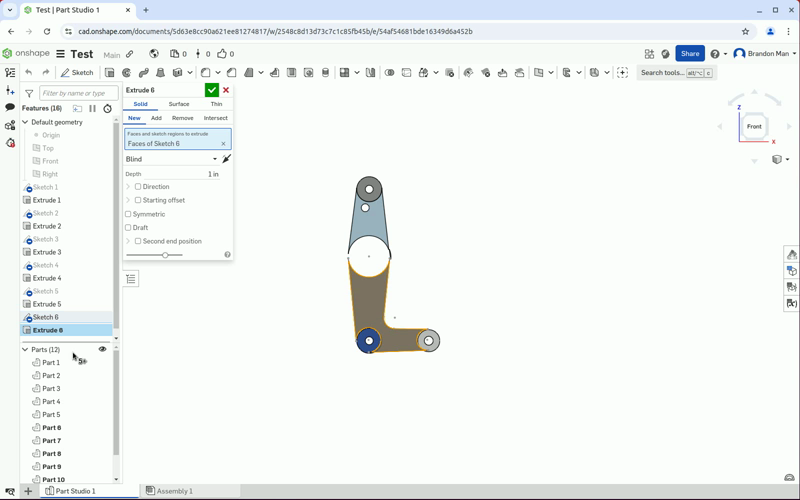
mouse_move(143, 106)
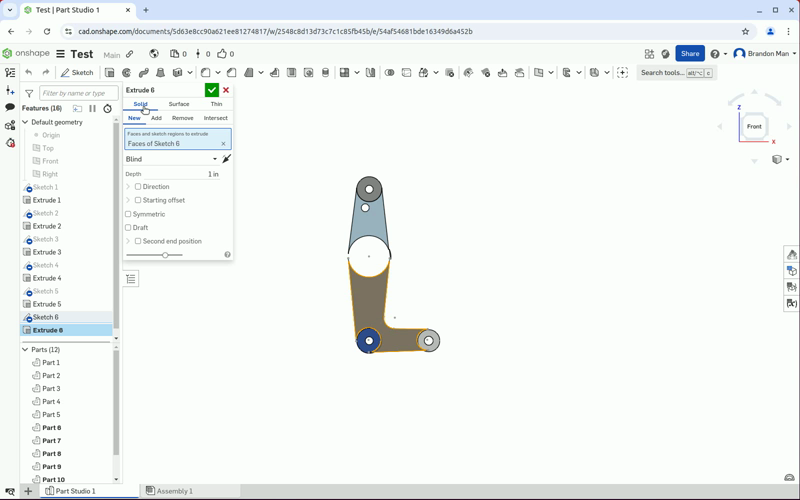
click(143, 106)
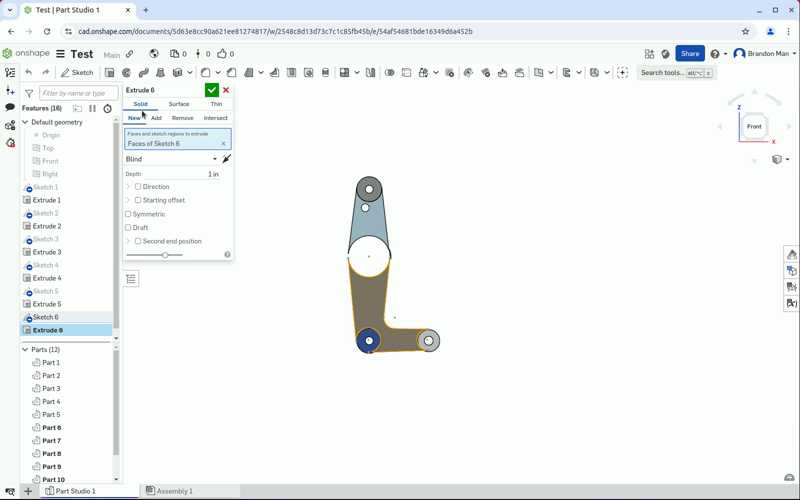
mouse_move(137, 120)
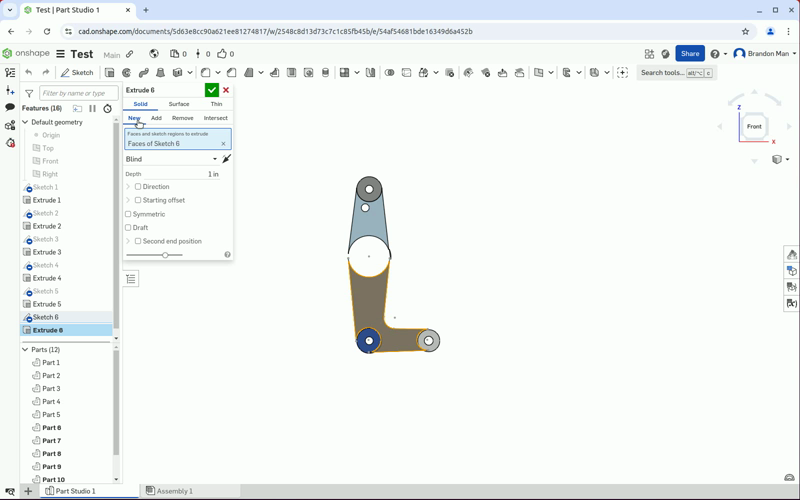
click(137, 120)
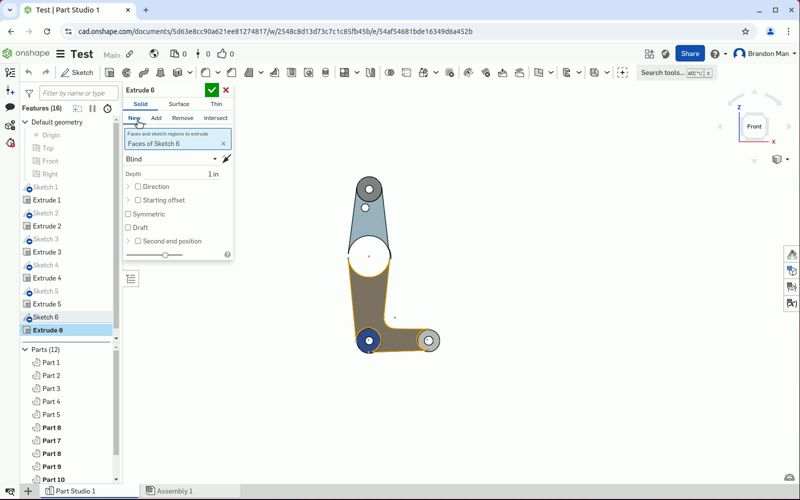
key(tab, 4)
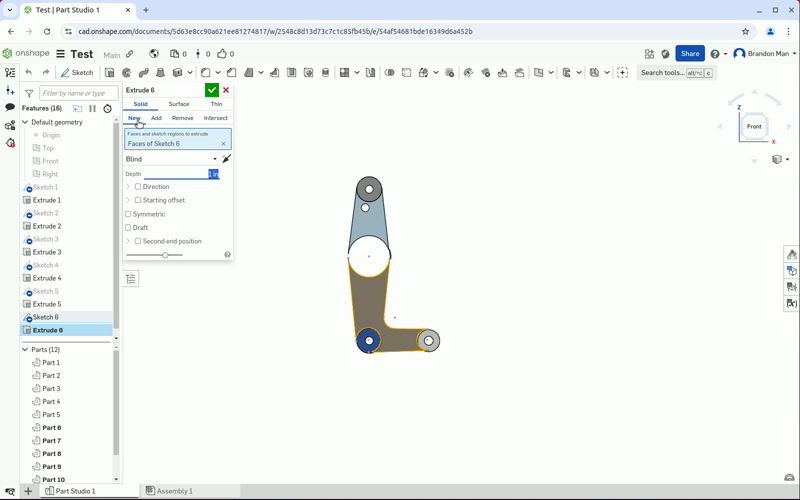
text(0.722)
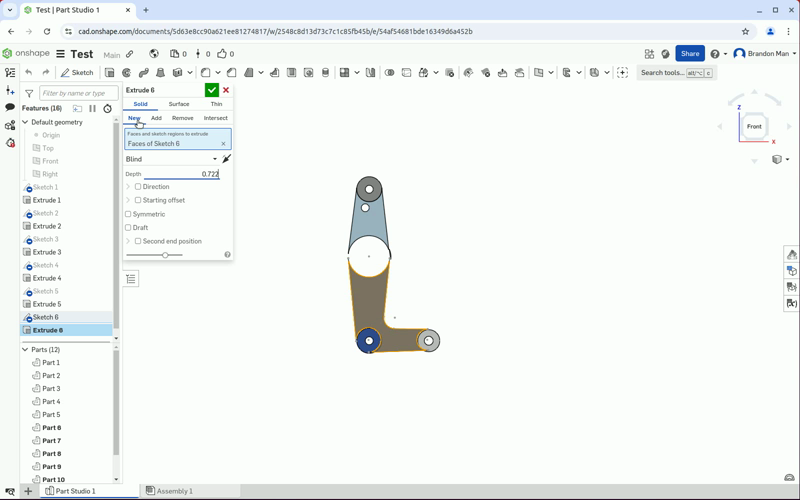
key(enter)
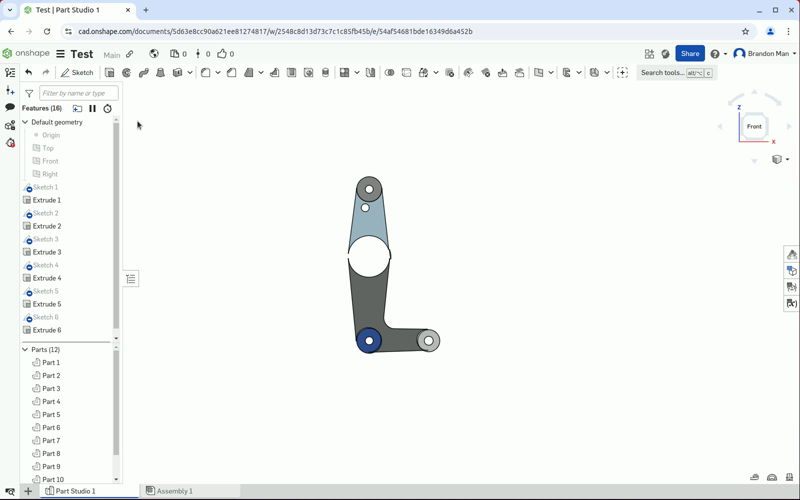
key(shift+h)
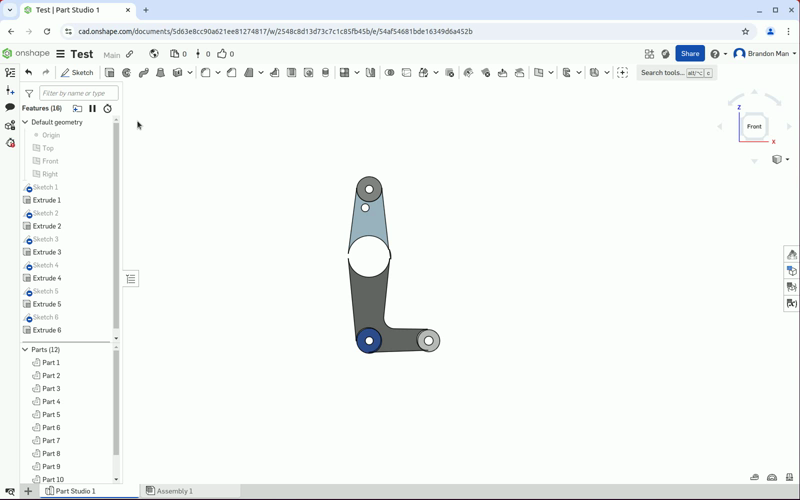
key(shift+h)
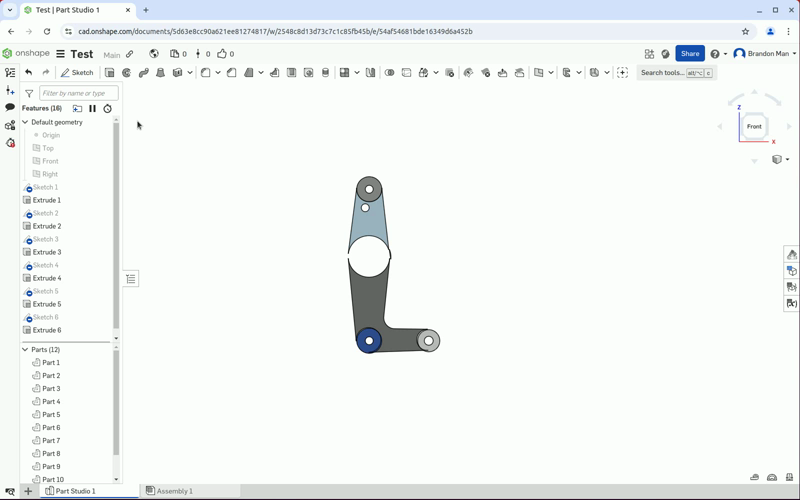
mouse_move(69, 189)
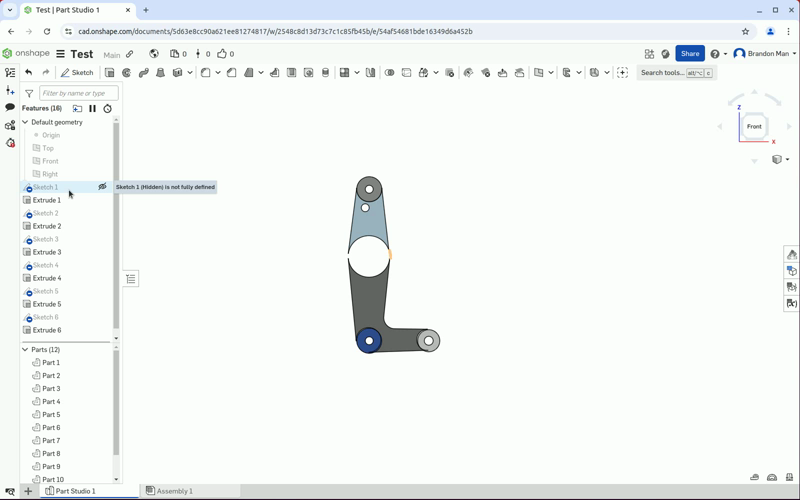
click(69, 189)
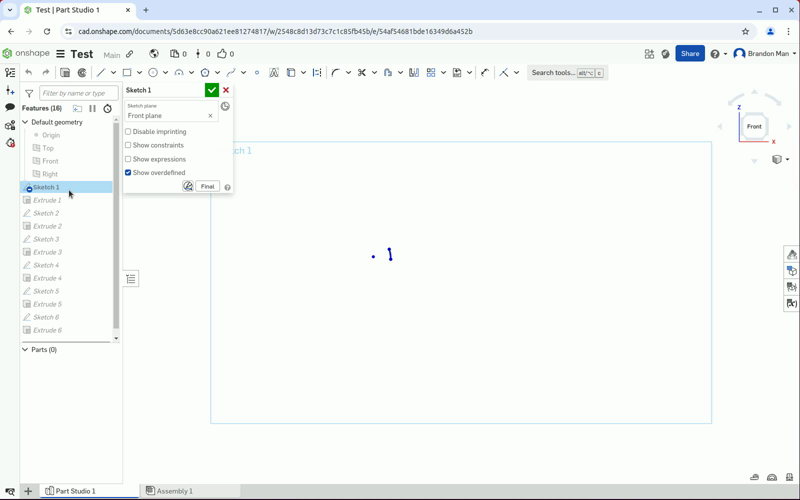
mouse_move(229, 92)
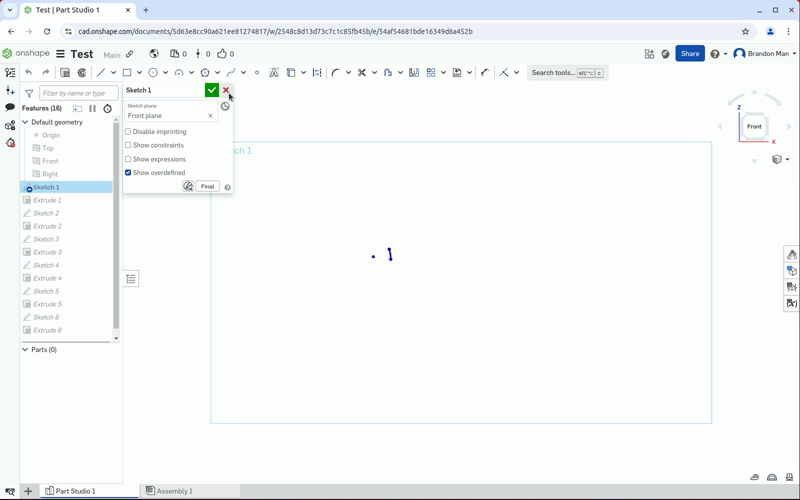
click(229, 92)
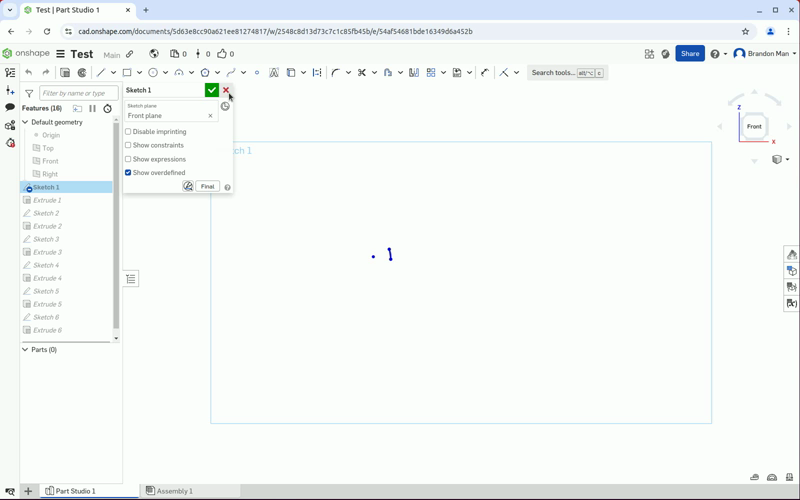
key(shift+s)
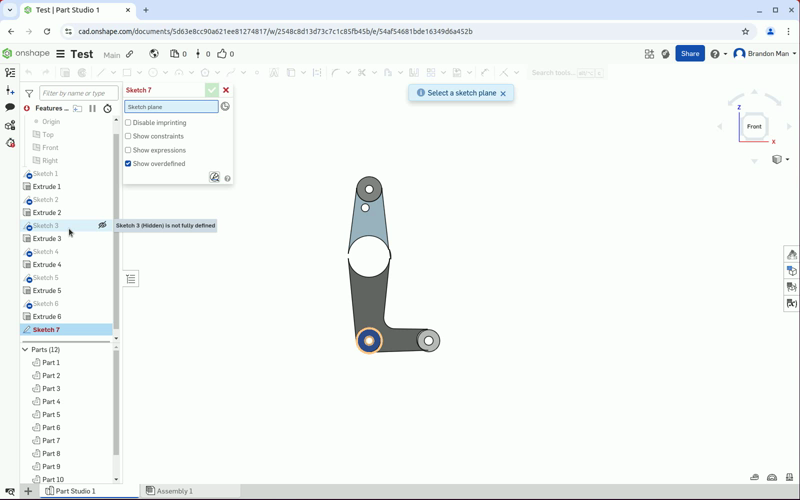
scroll(3)
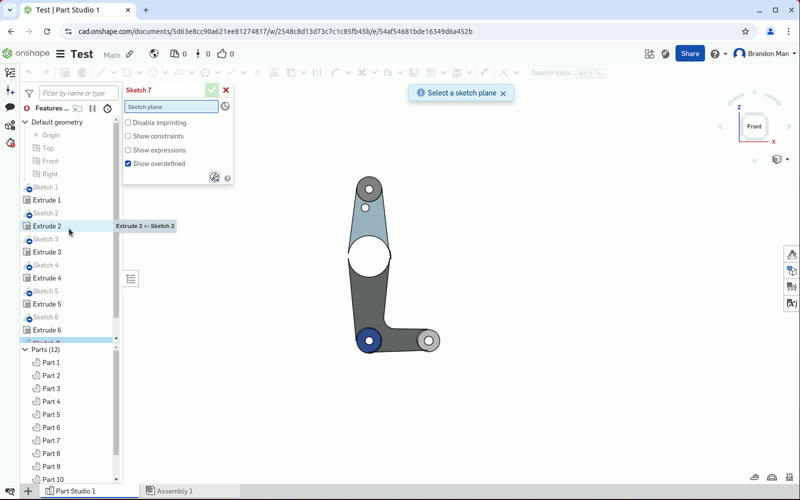
mouse_move(69, 163)
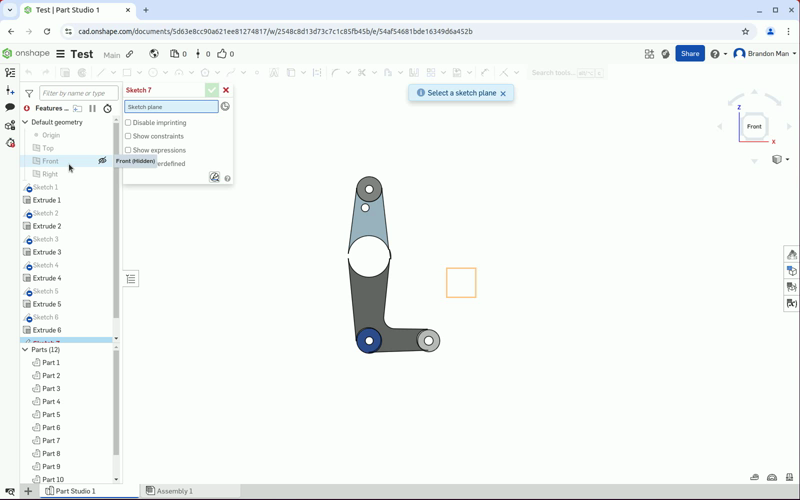
click(69, 163)
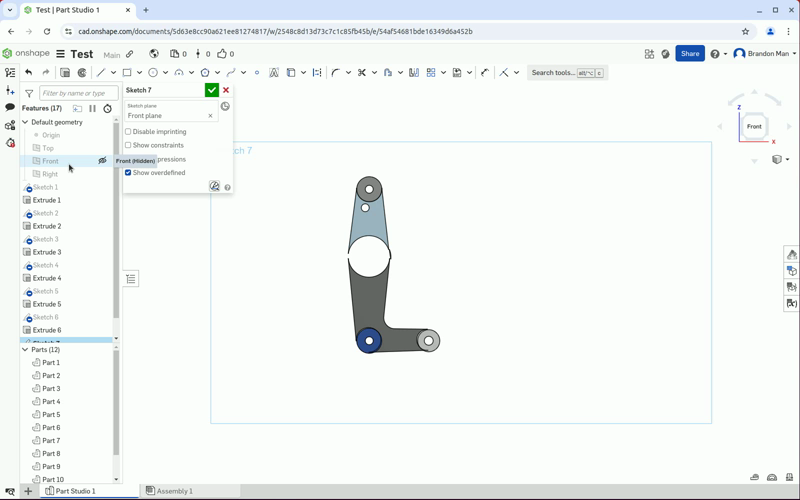
mouse_move(69, 352)
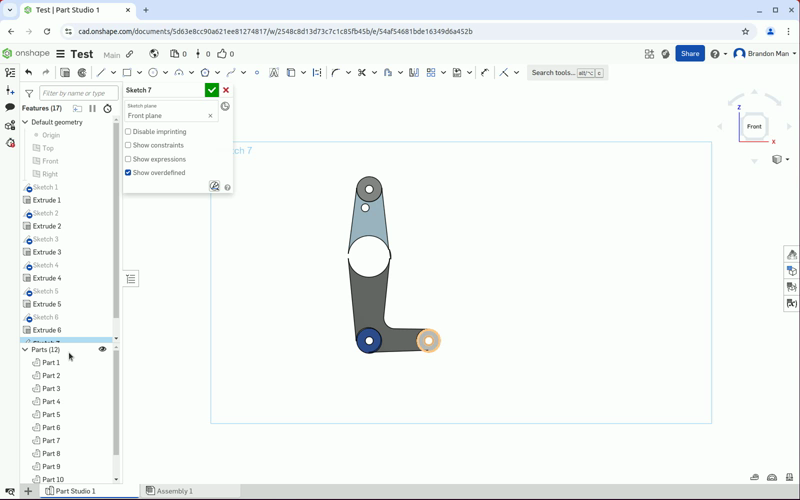
key(y)
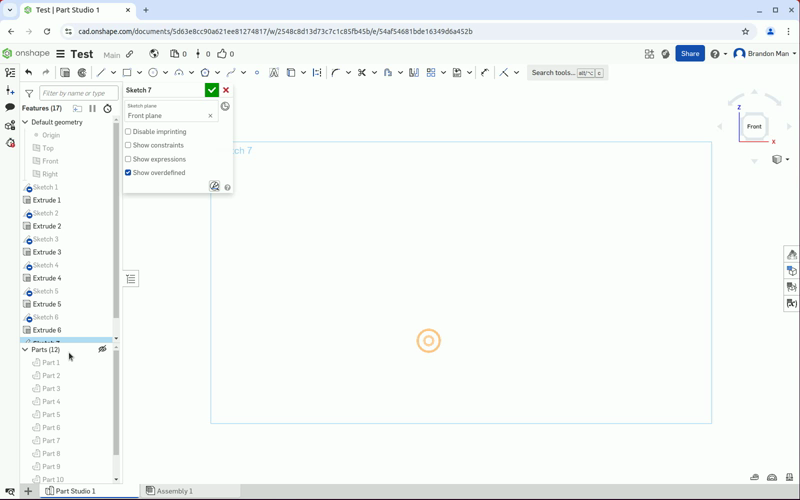
key(a)
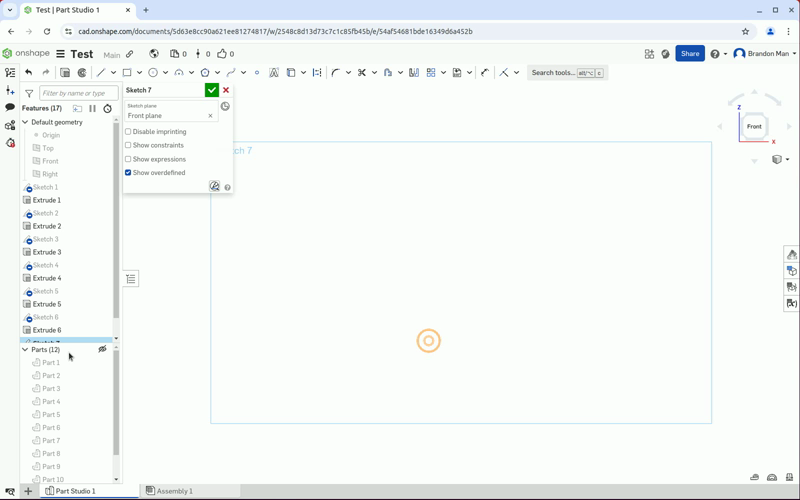
key_down(shift)
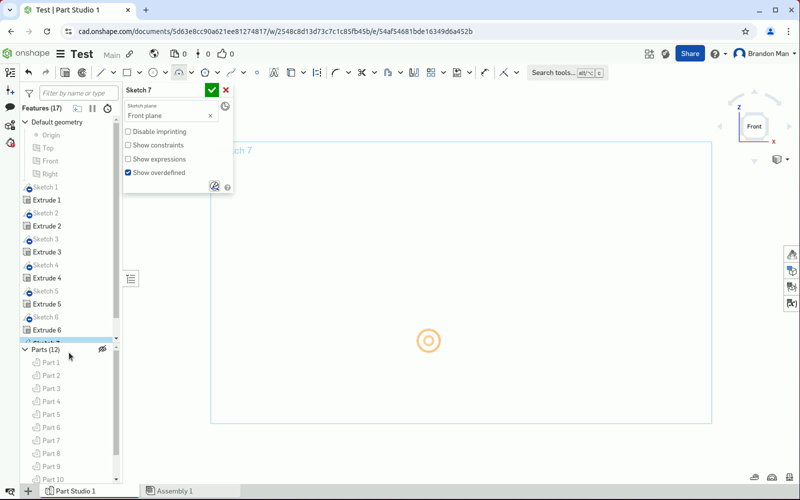
mouse_move(389, 249)
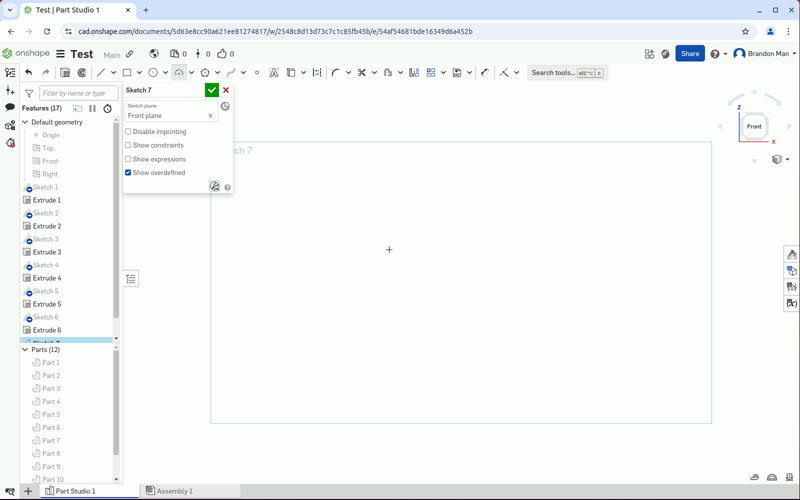
click(389, 249)
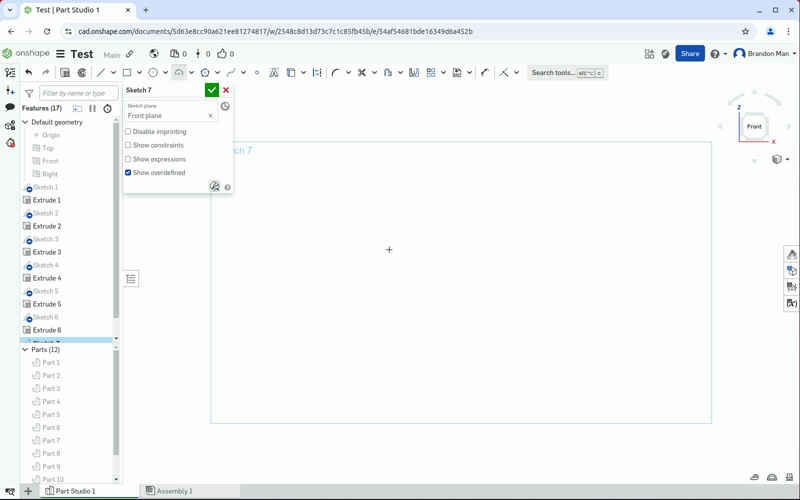
key_up(shift)
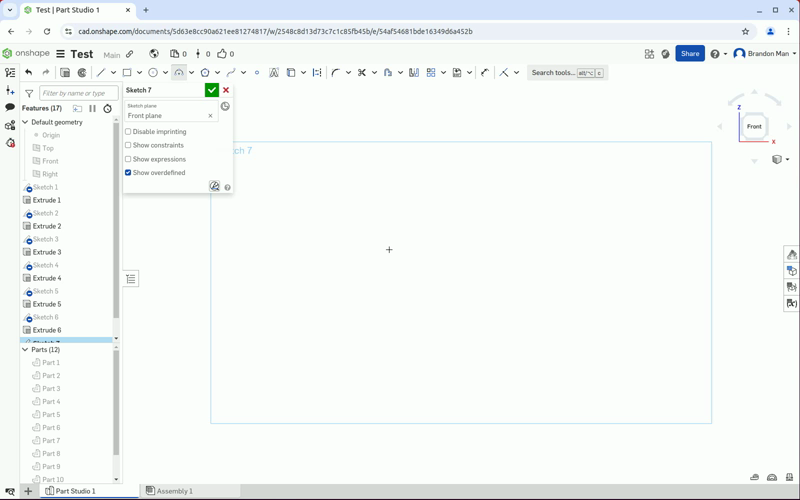
key_down(shift)
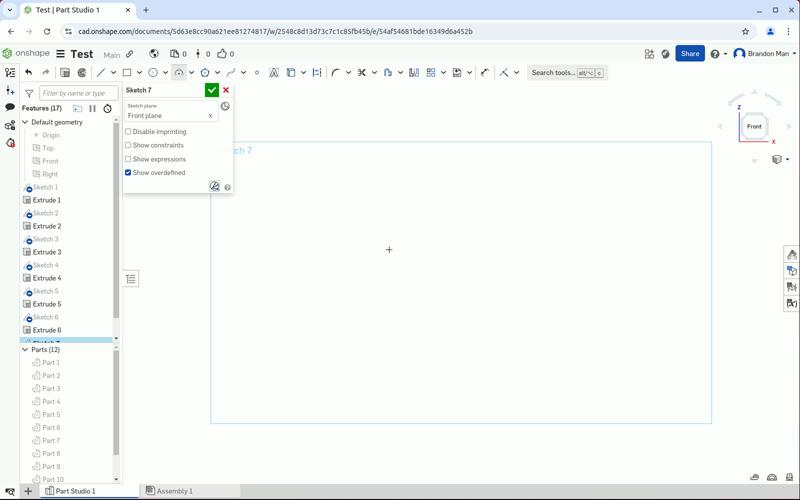
mouse_move(389, 258)
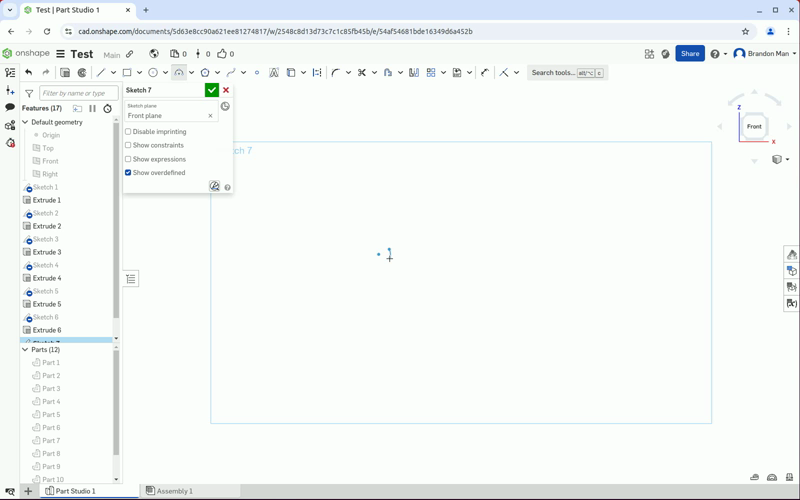
click(389, 258)
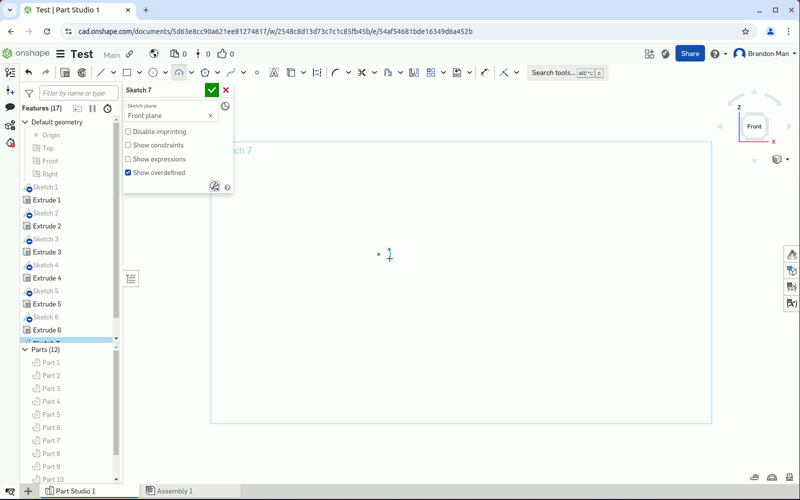
mouse_move(347, 257)
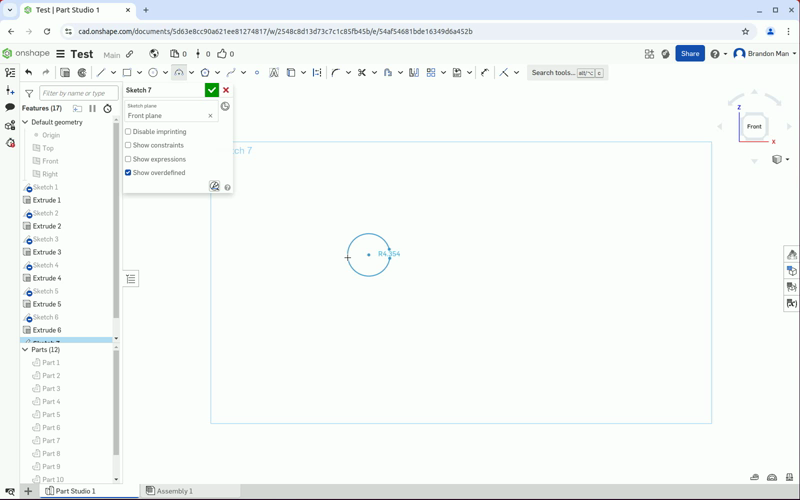
click(347, 257)
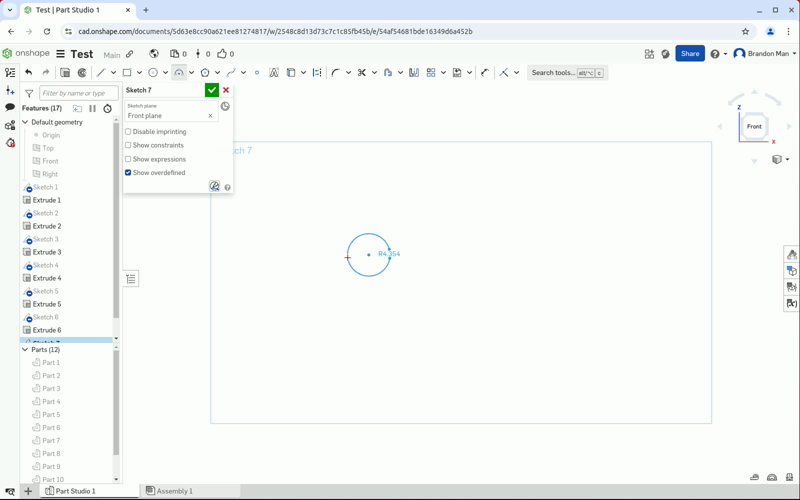
key_up(shift)
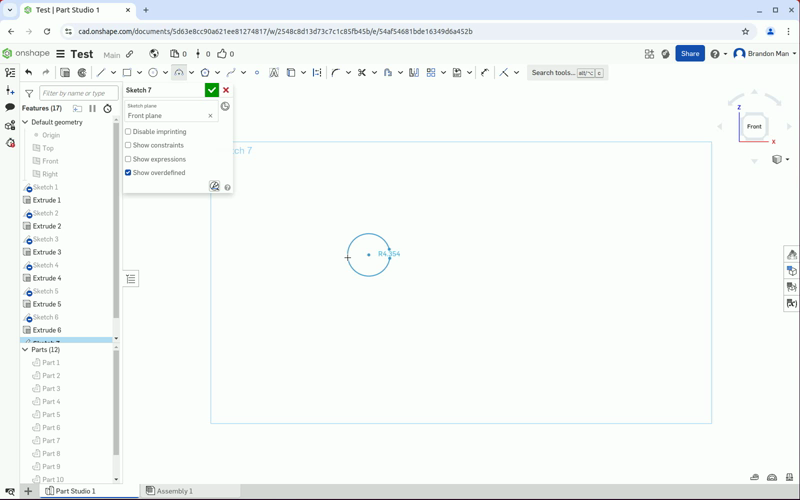
key(esc)
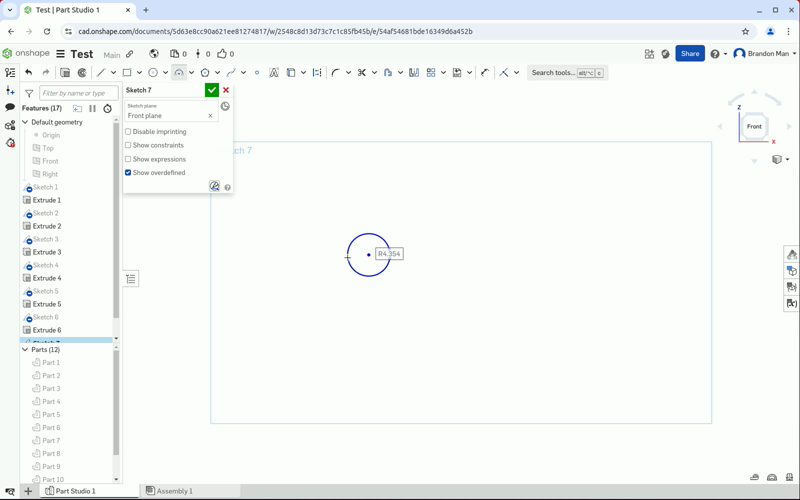
key(l)
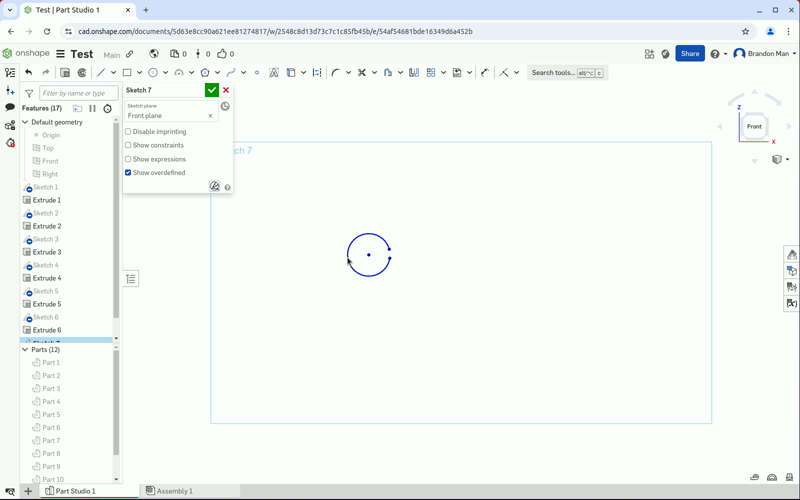
mouse_move(389, 258)
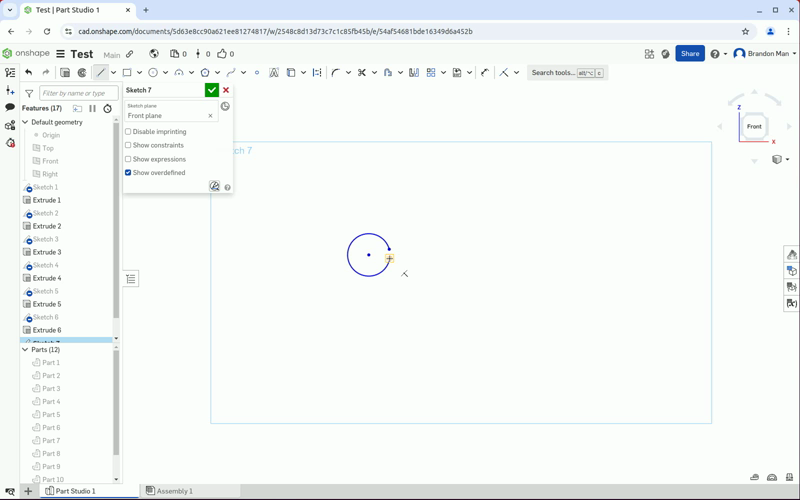
click(389, 258)
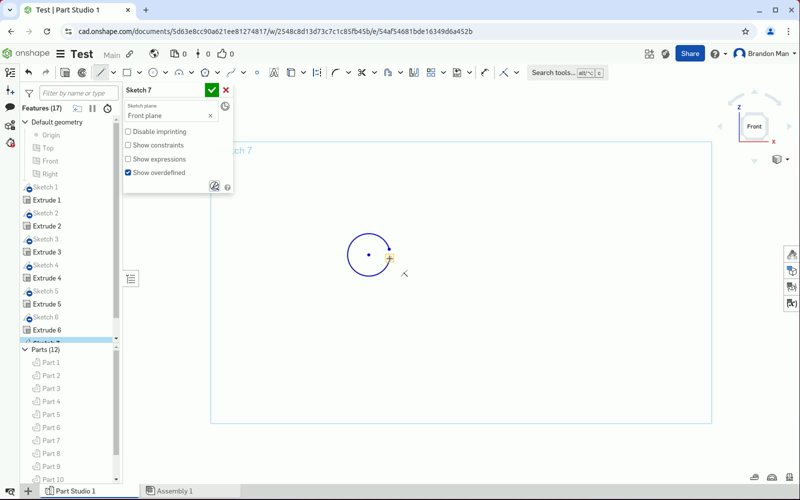
mouse_move(420, 258)
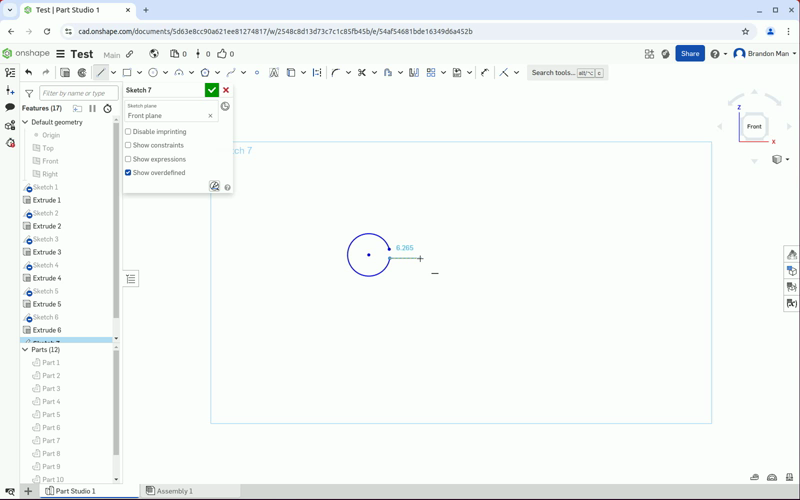
key_down(shift)
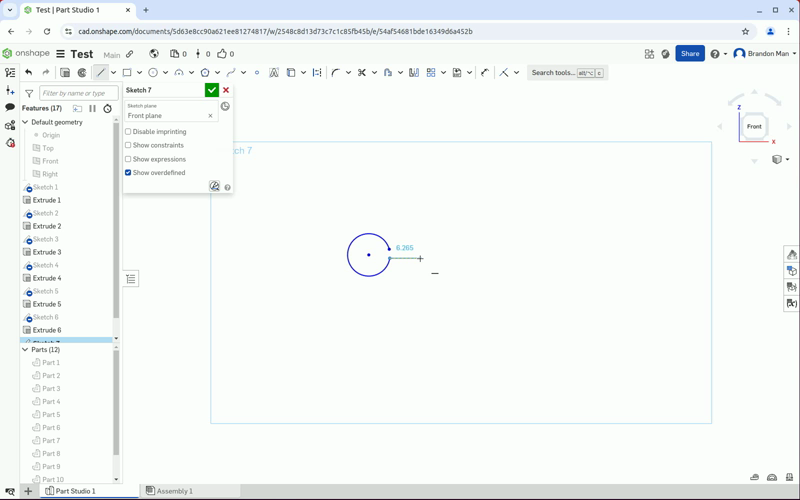
mouse_move(389, 249)
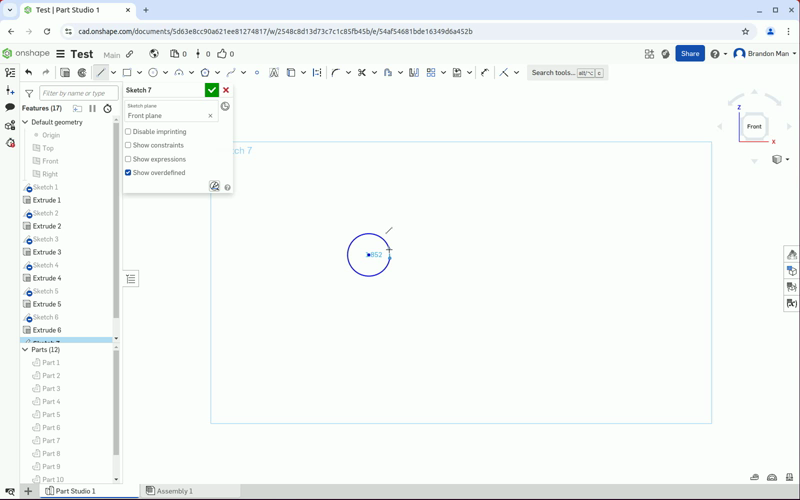
key_up(shift)
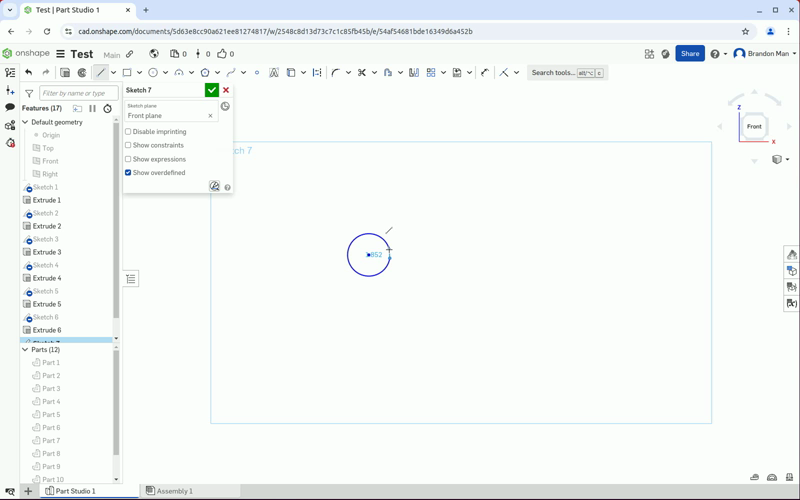
click(389, 249)
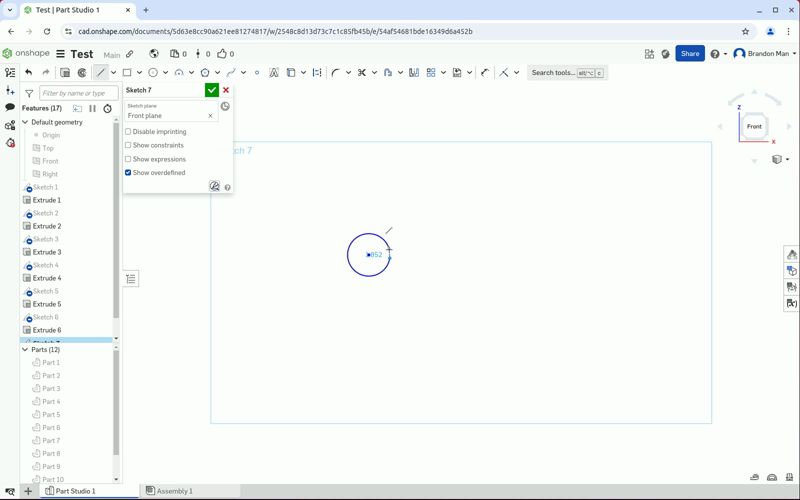
key(esc)
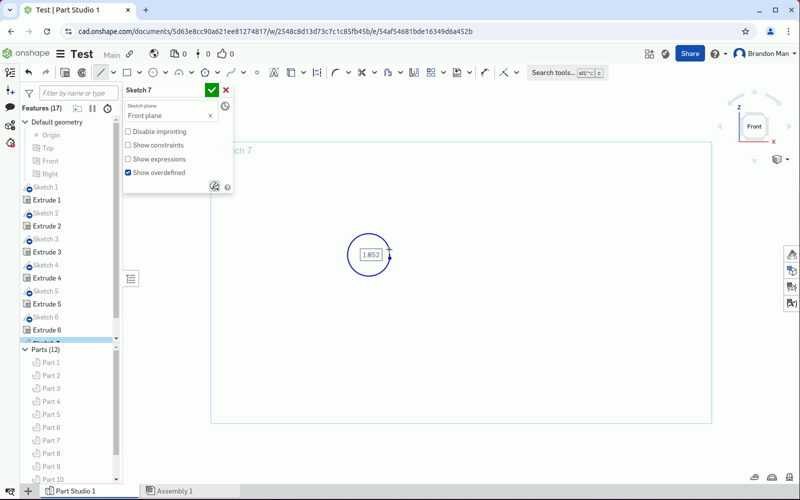
key(c)
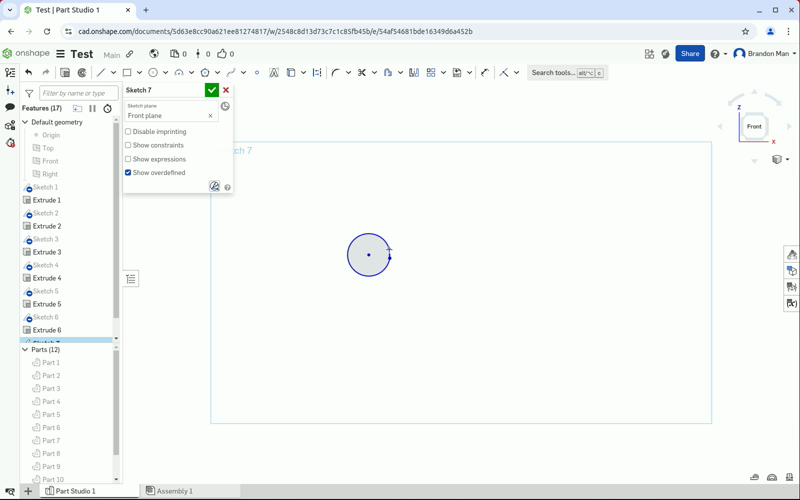
key_down(shift)
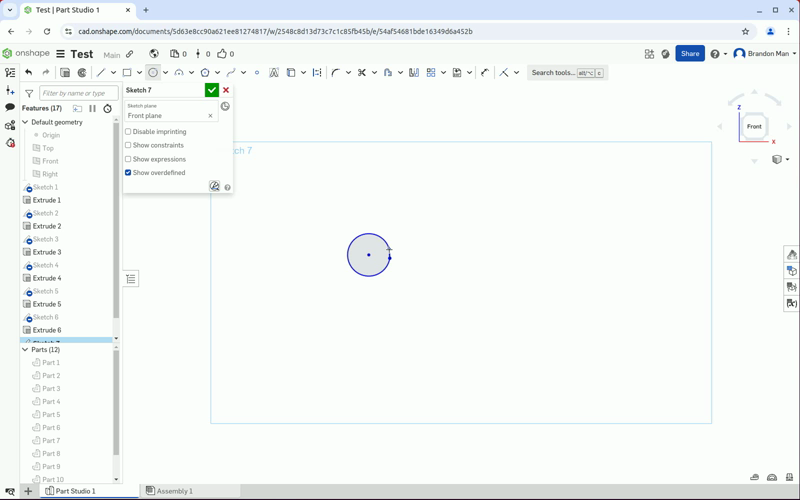
mouse_move(368, 255)
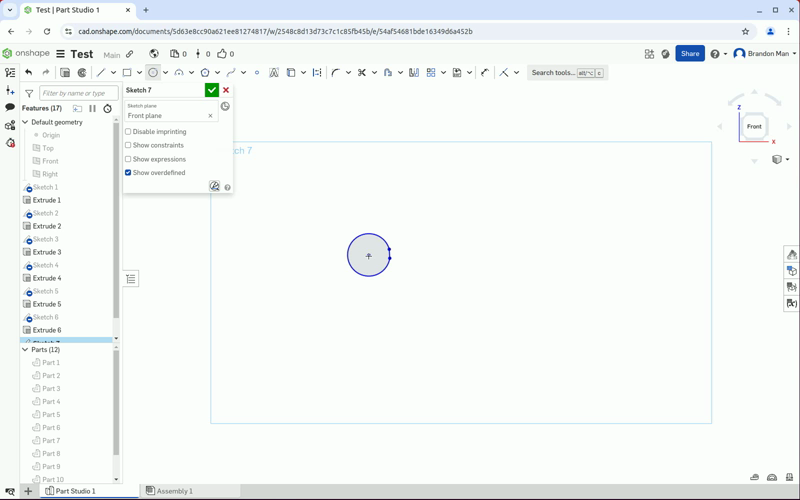
scroll(6)
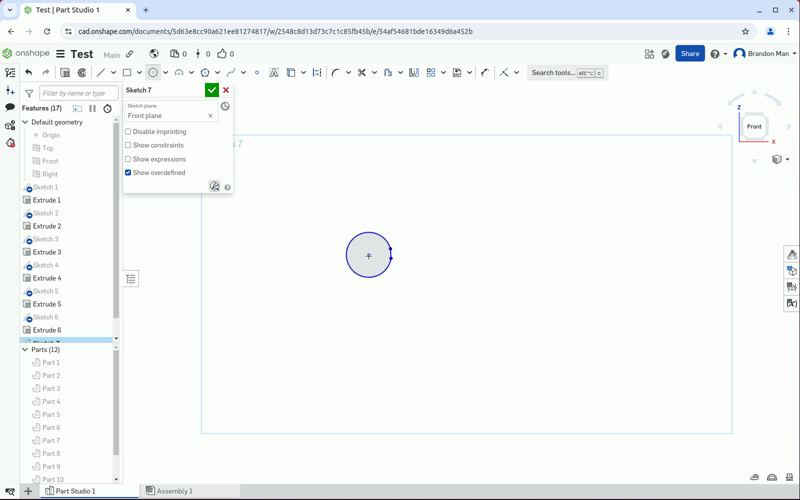
scroll(6)
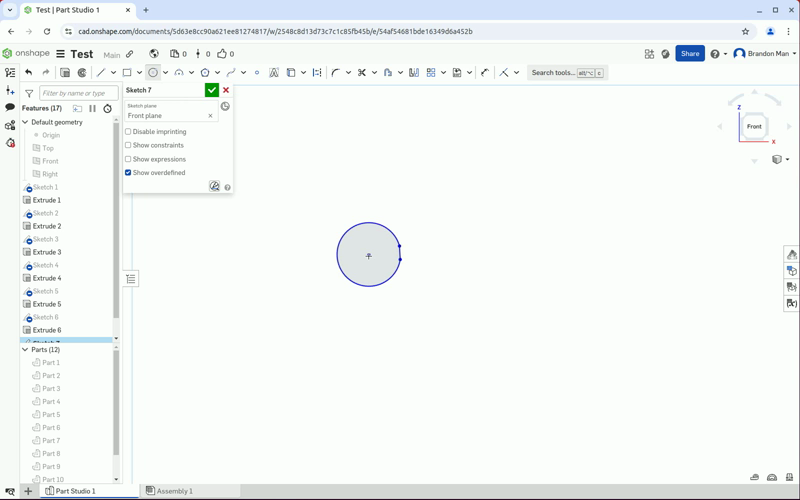
scroll(6)
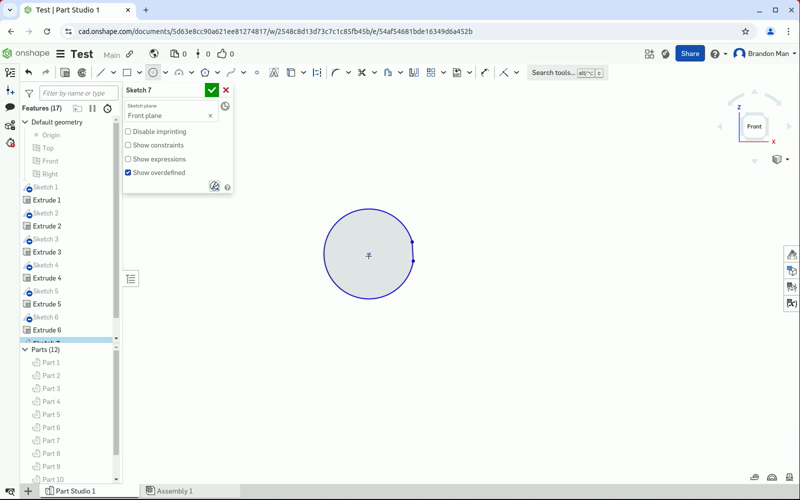
scroll(6)
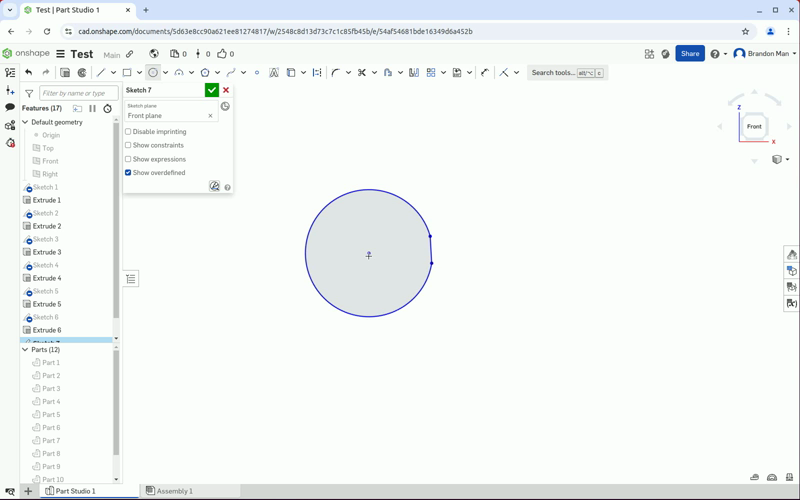
scroll(6)
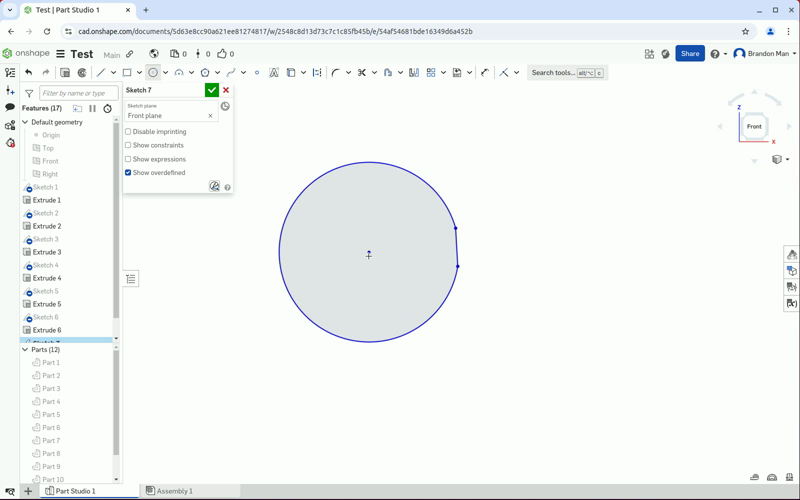
scroll(6)
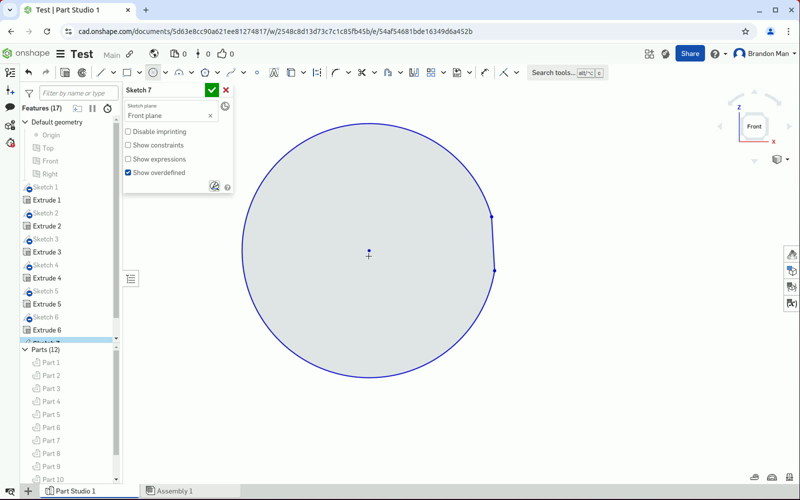
scroll(6)
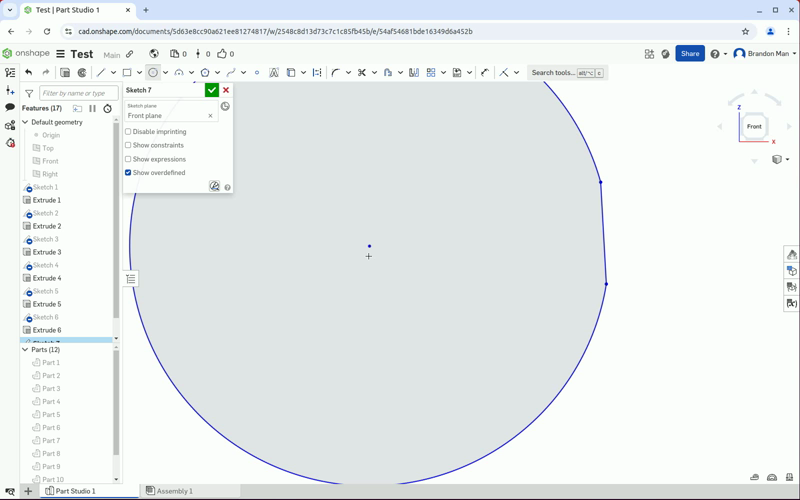
click(368, 255)
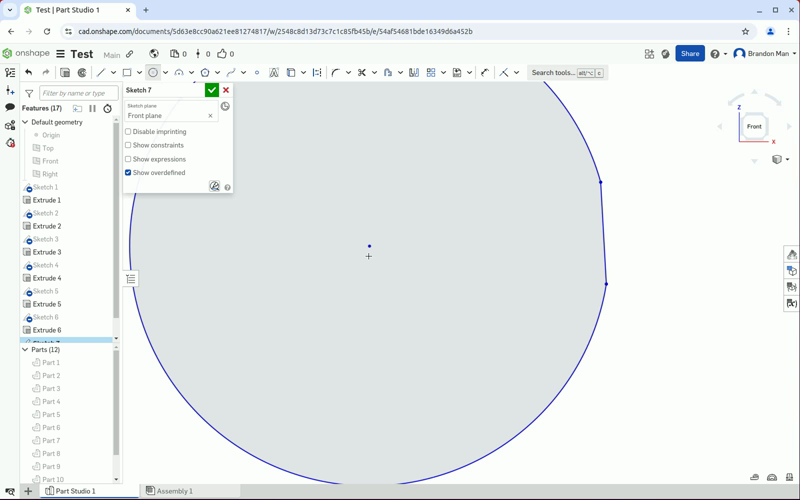
scroll(-6)
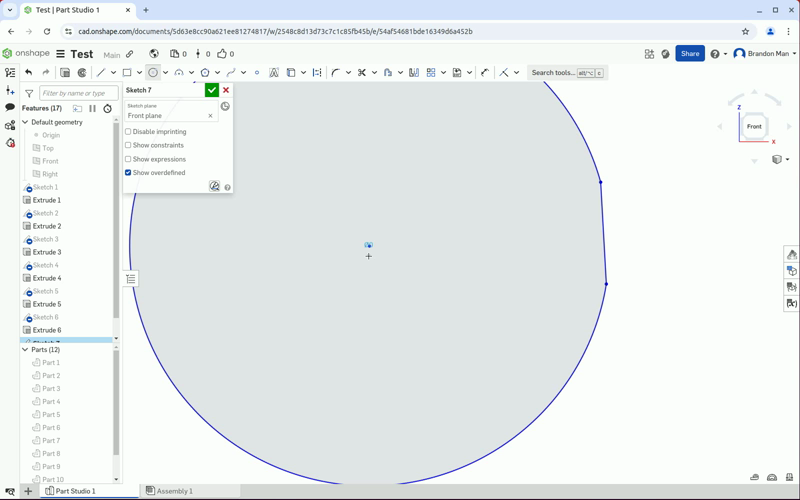
scroll(-6)
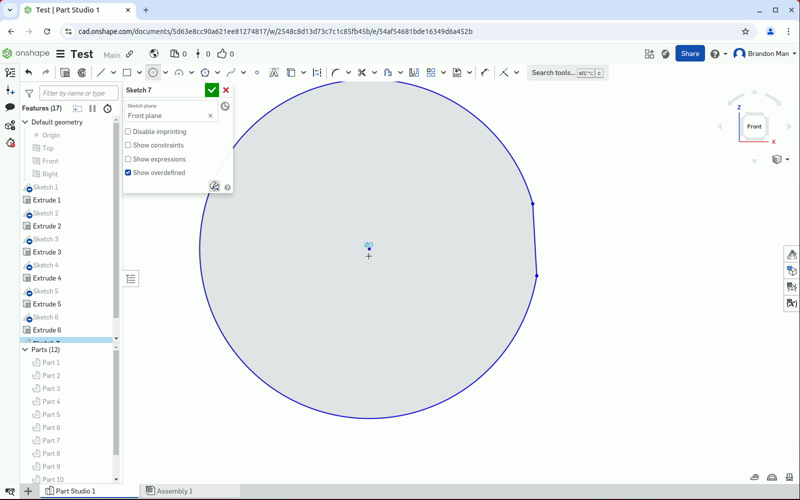
scroll(-6)
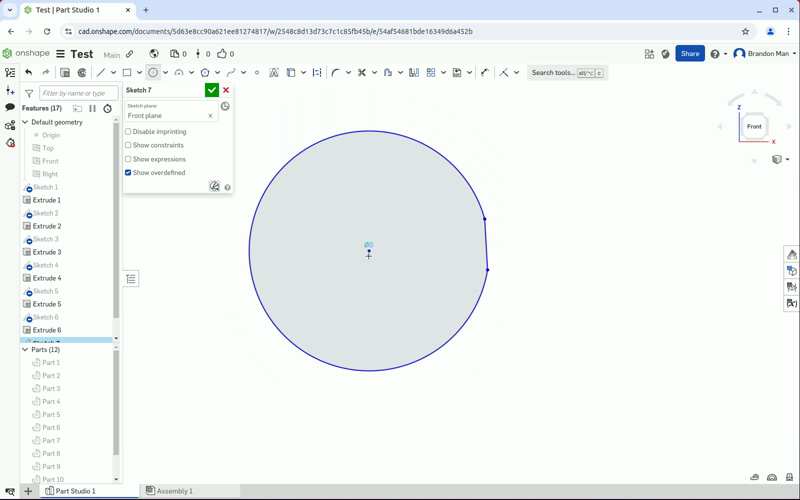
scroll(-6)
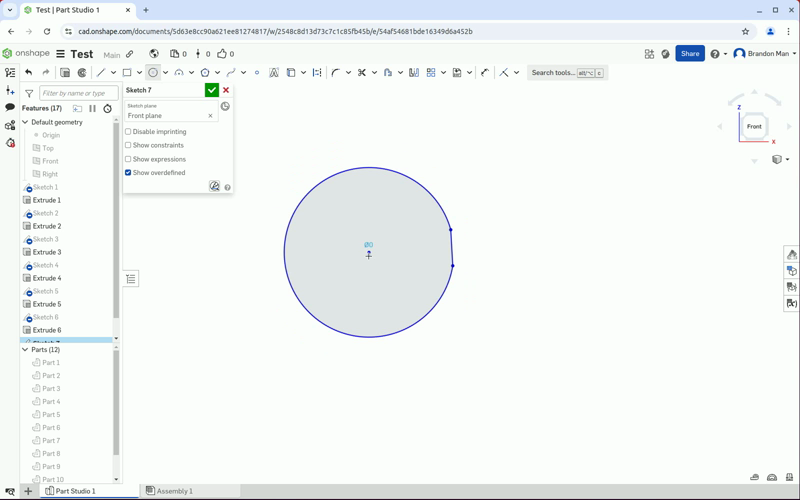
scroll(-6)
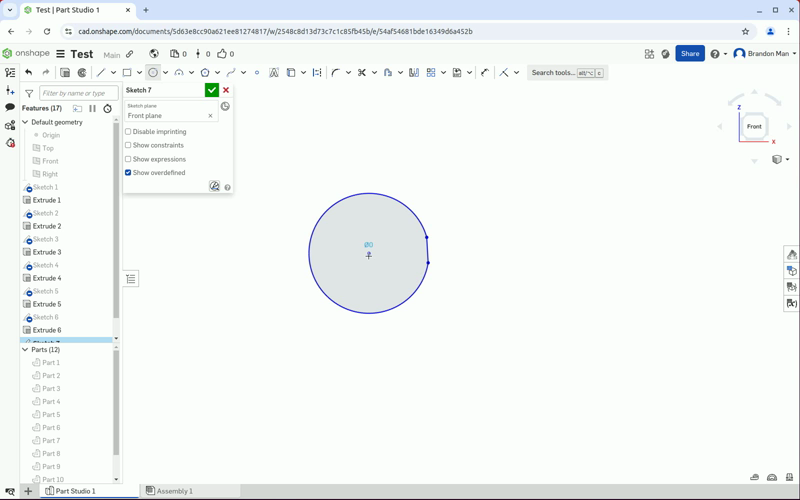
scroll(-6)
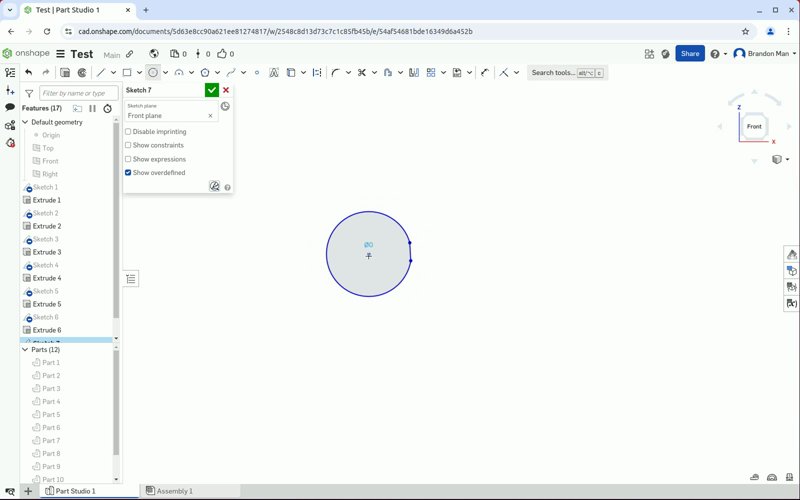
scroll(-6)
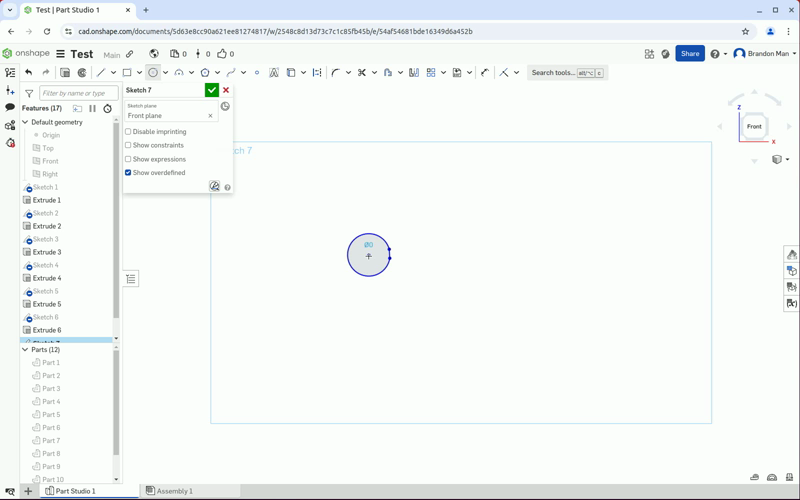
key_up(shift)
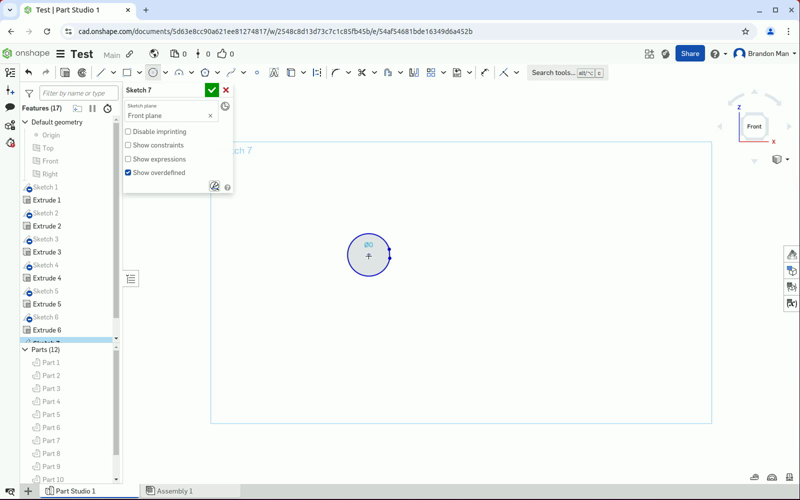
mouse_move(373, 255)
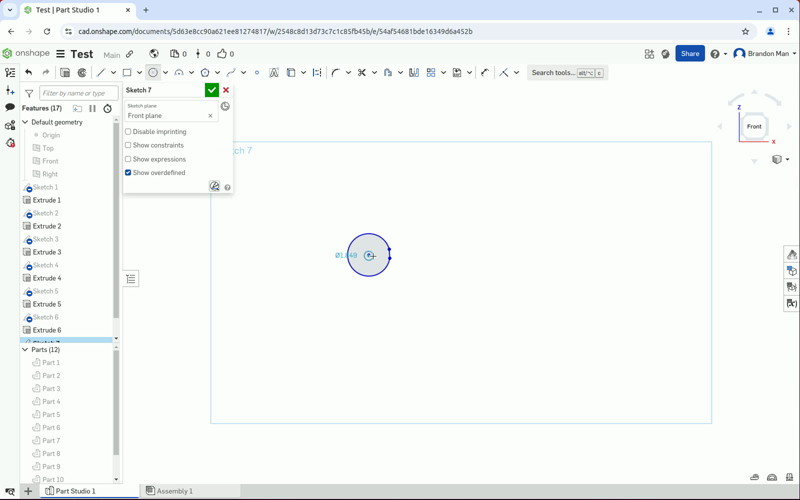
click(373, 255)
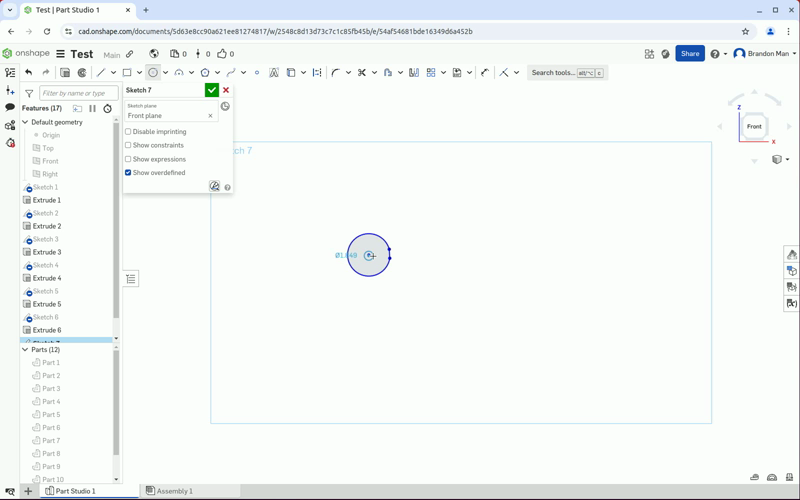
key(esc)
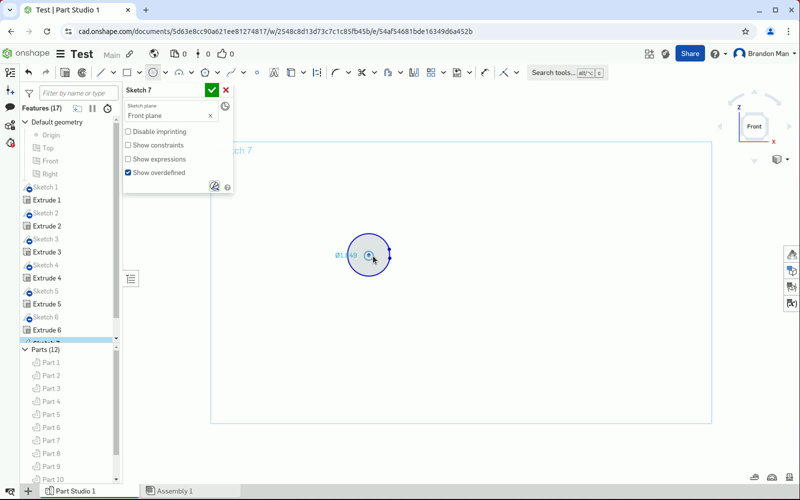
mouse_move(363, 236)
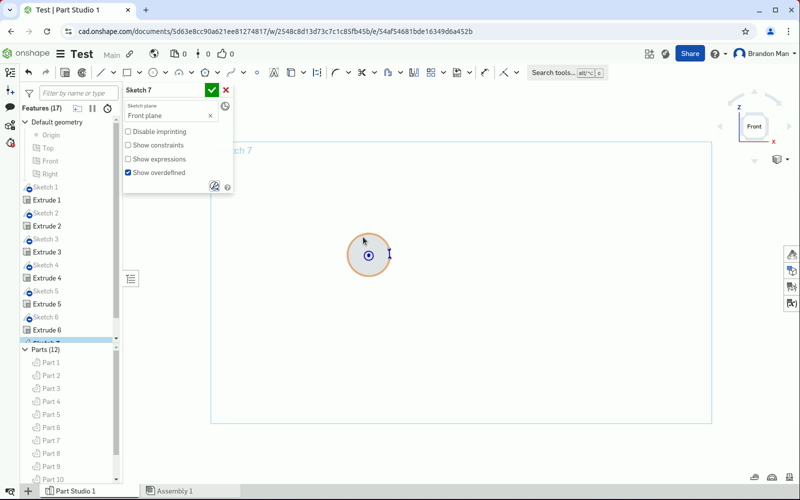
scroll(6)
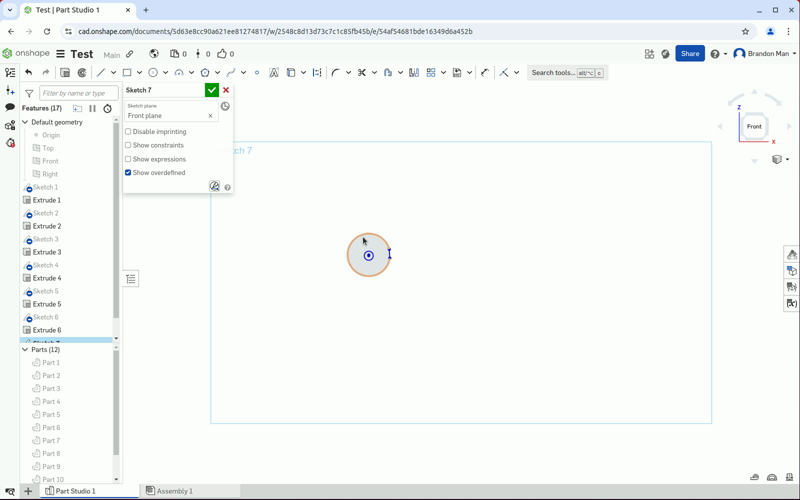
scroll(6)
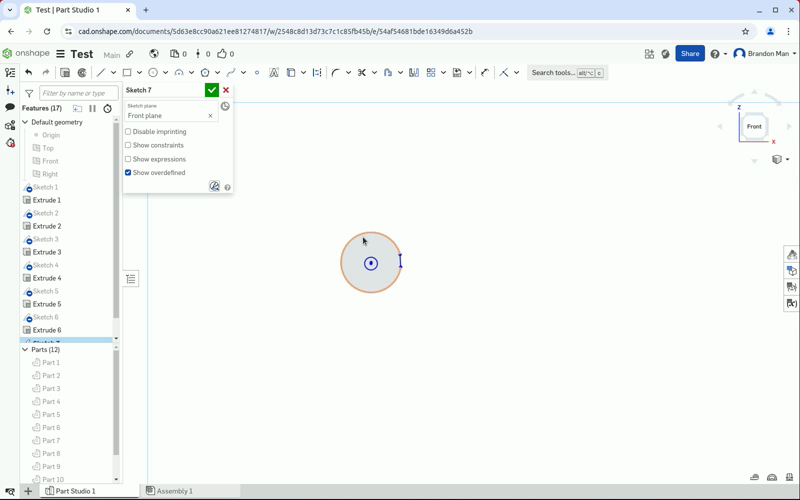
scroll(6)
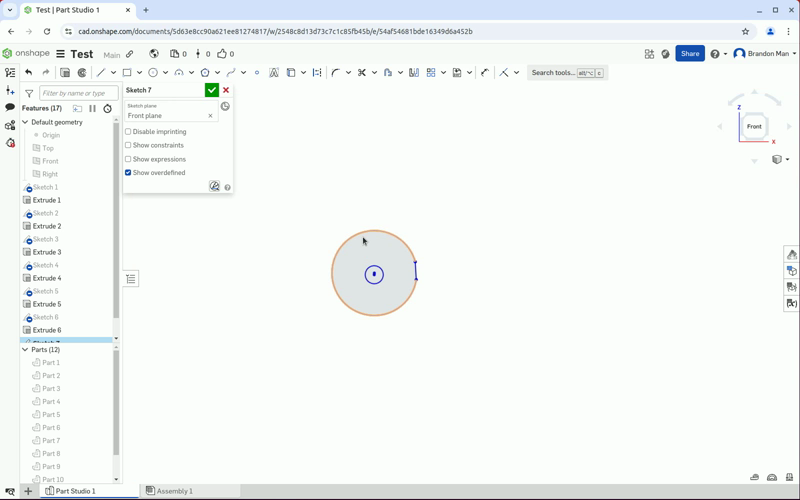
scroll(6)
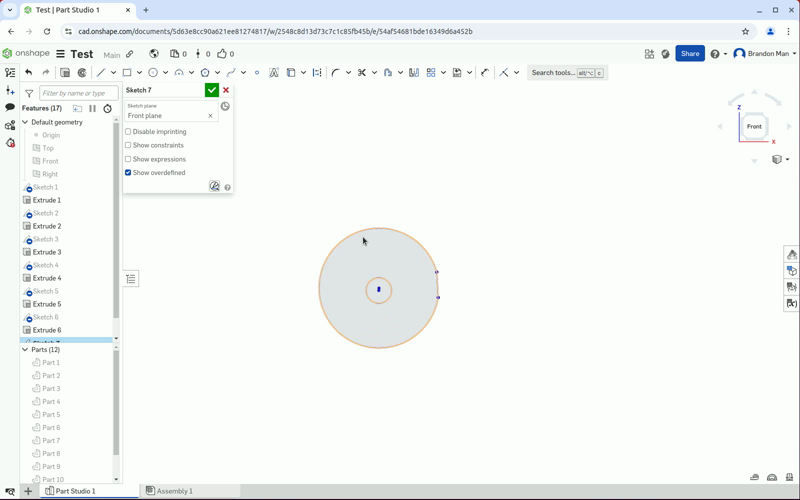
scroll(6)
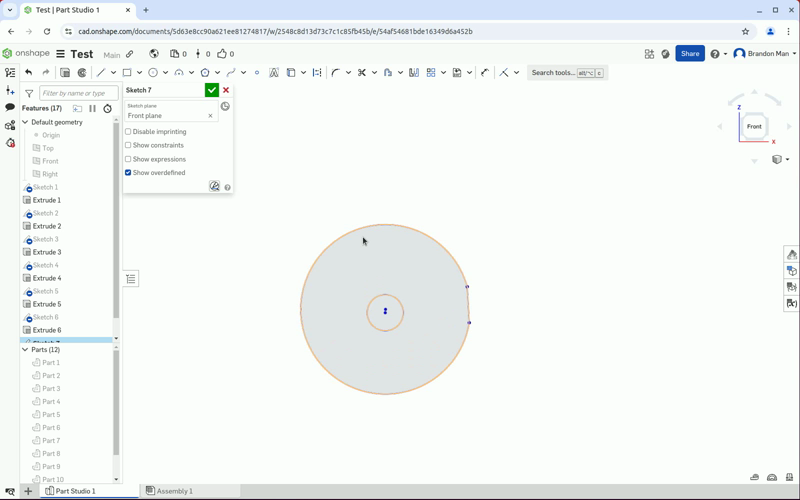
scroll(6)
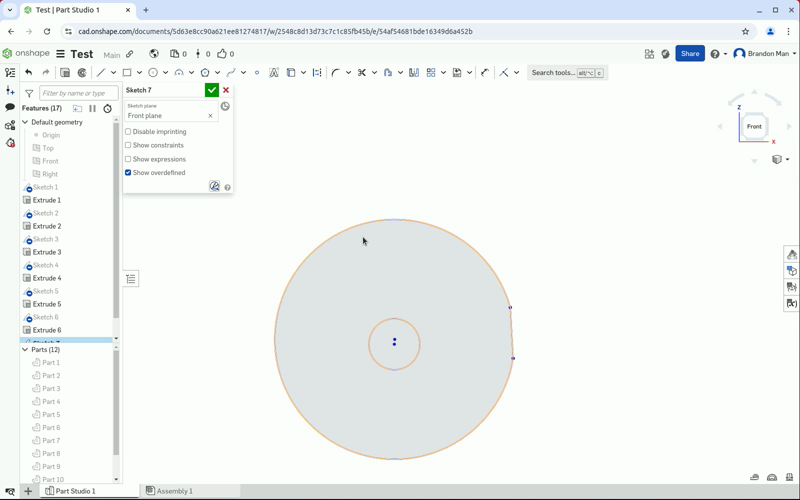
scroll(6)
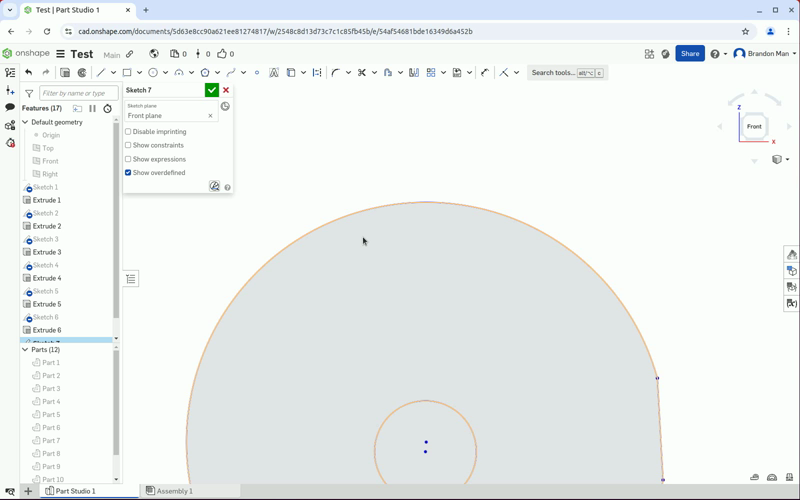
click(363, 236)
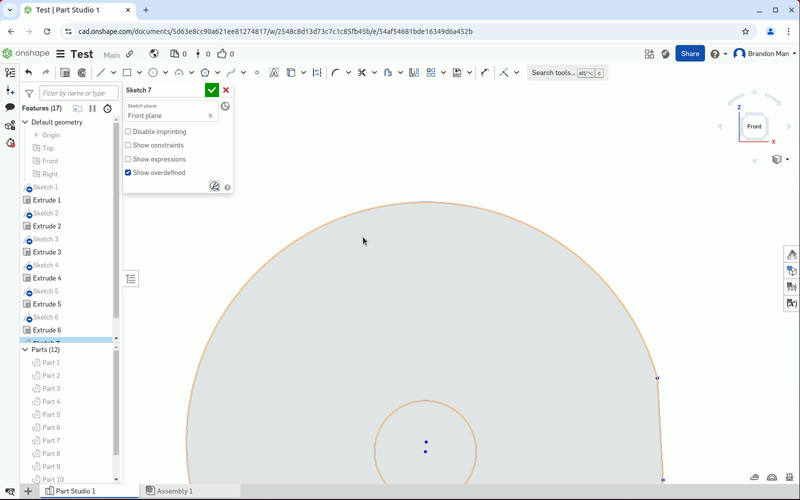
scroll(-6)
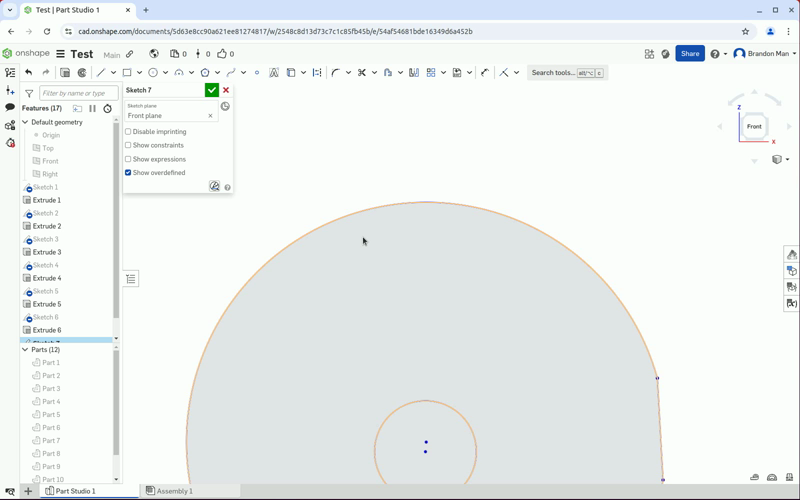
scroll(-6)
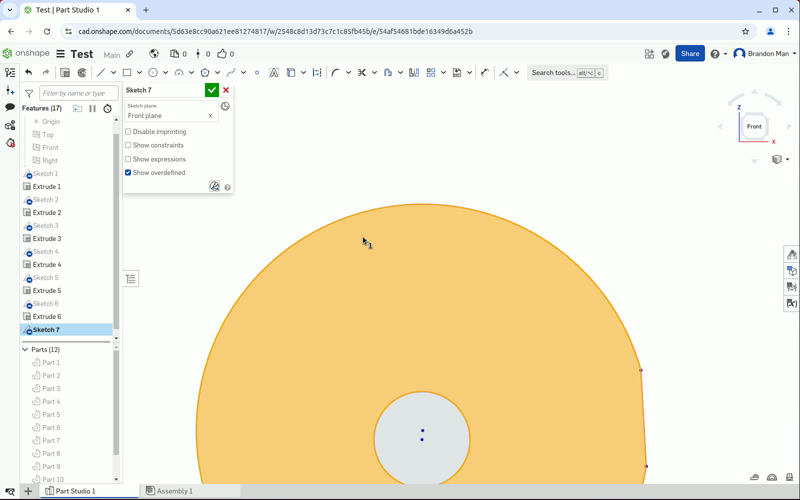
scroll(-6)
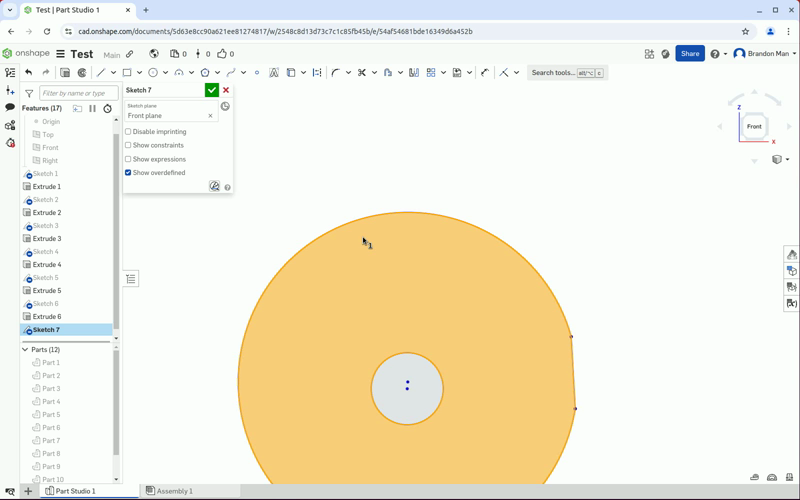
scroll(-6)
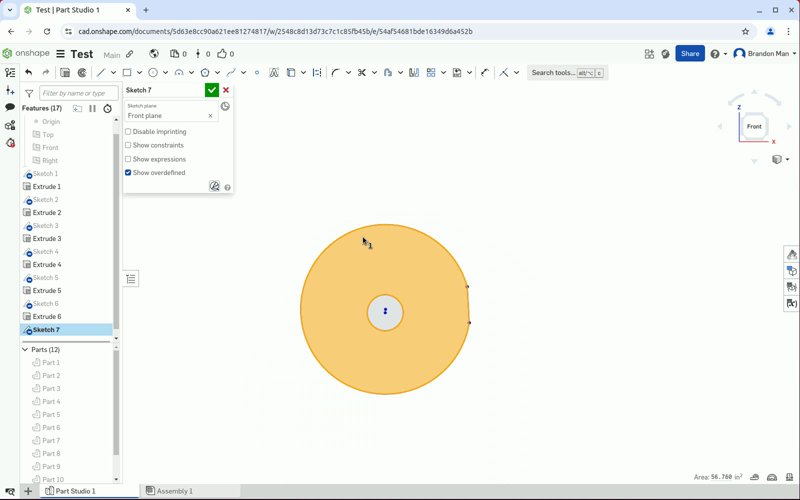
scroll(-6)
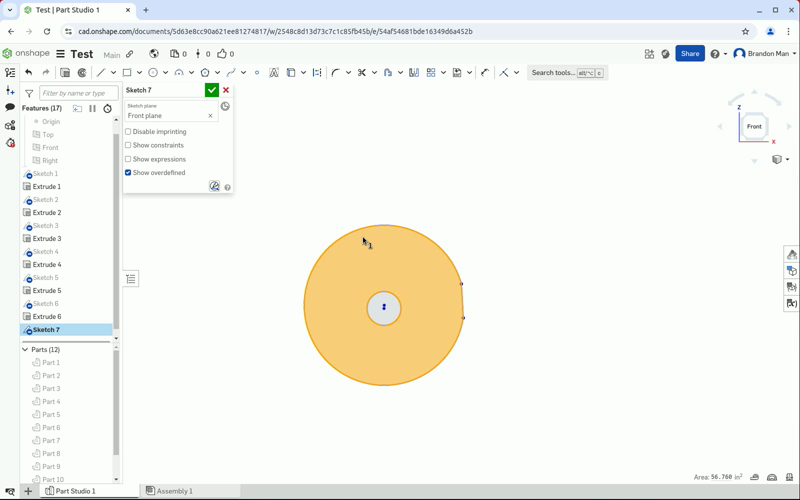
scroll(-6)
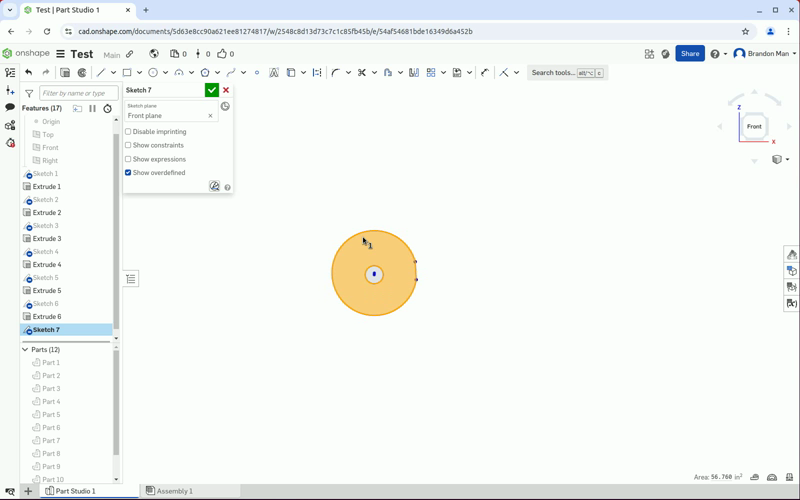
scroll(-6)
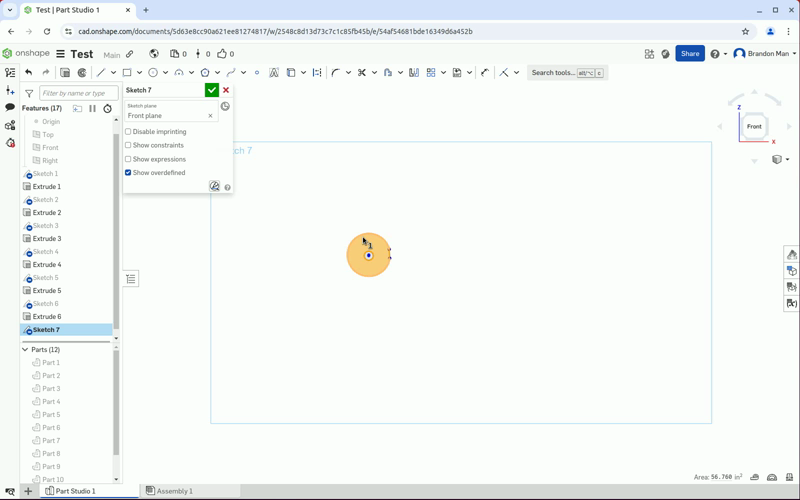
mouse_move(69, 352)
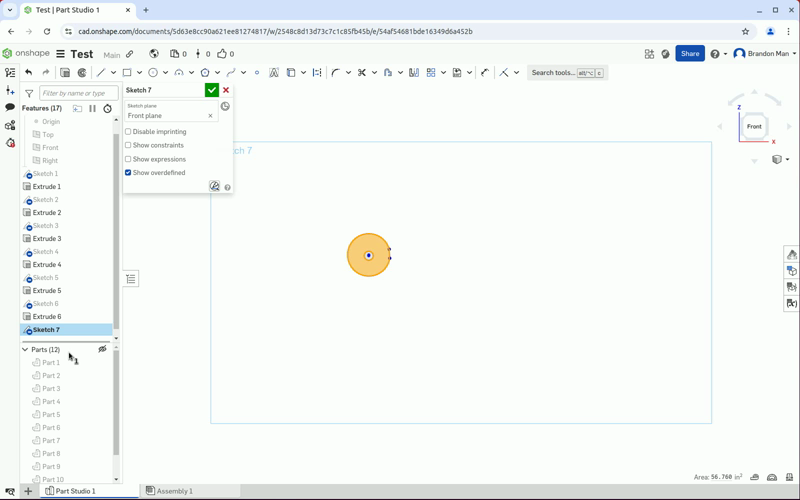
key(shift+y)
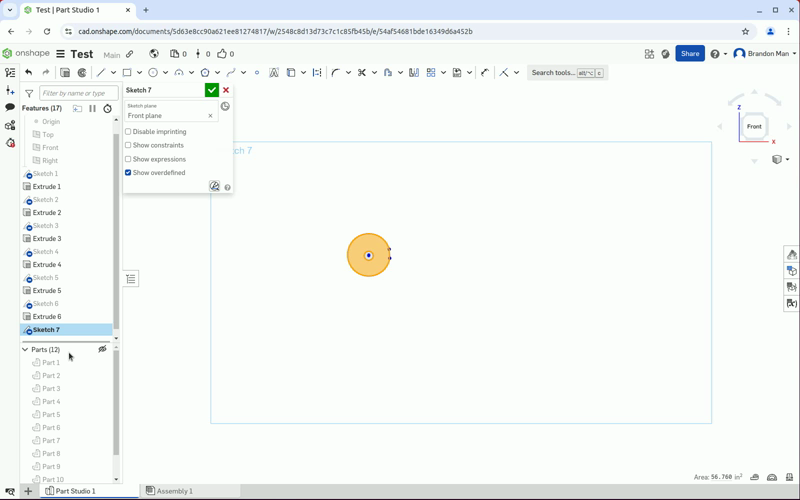
key(shift+e)
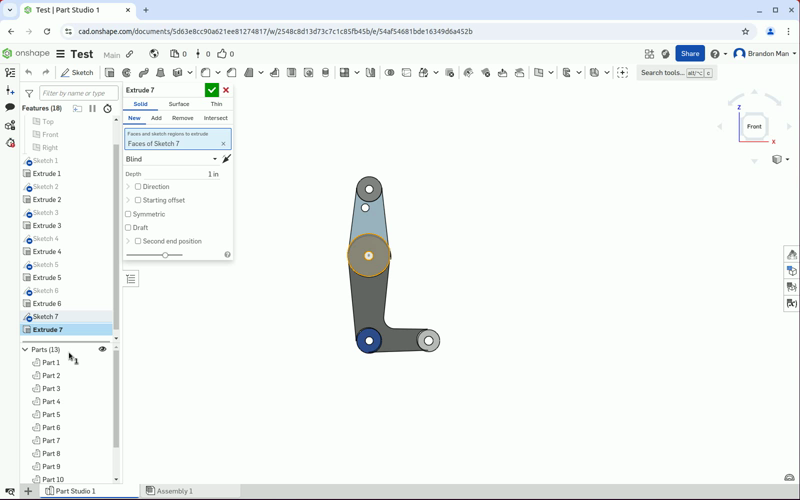
mouse_move(143, 106)
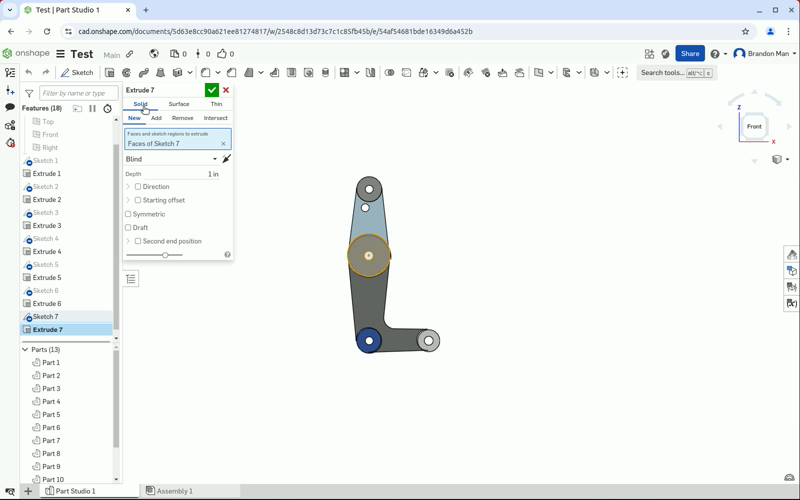
click(143, 106)
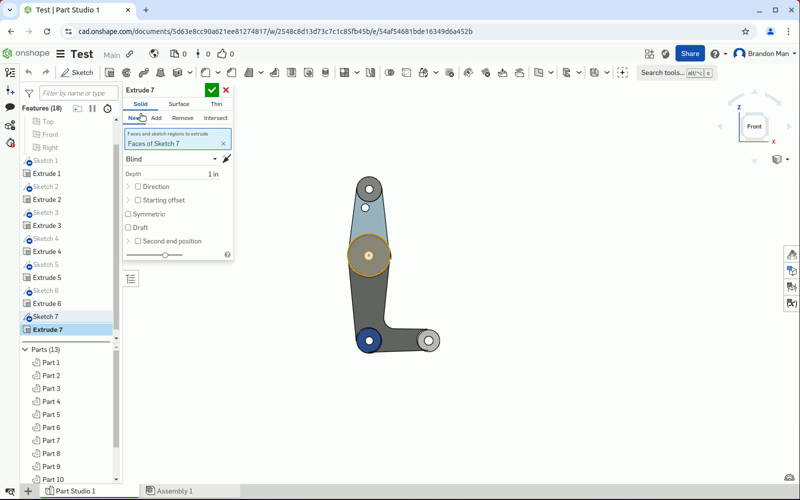
mouse_move(137, 120)
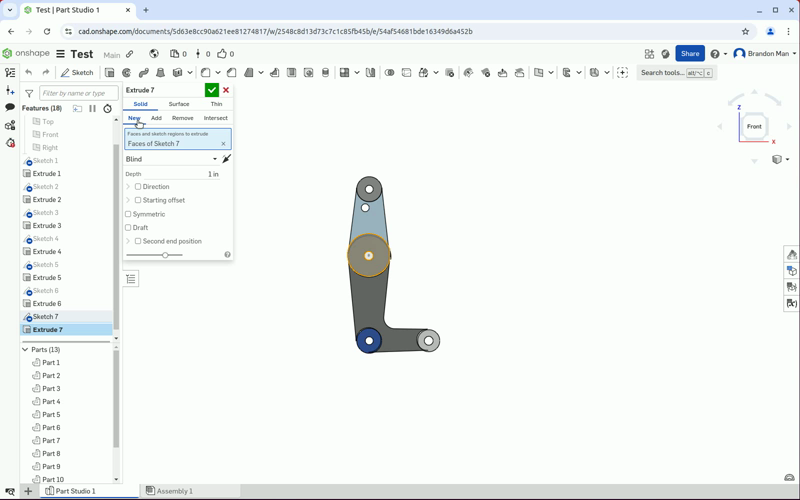
click(137, 120)
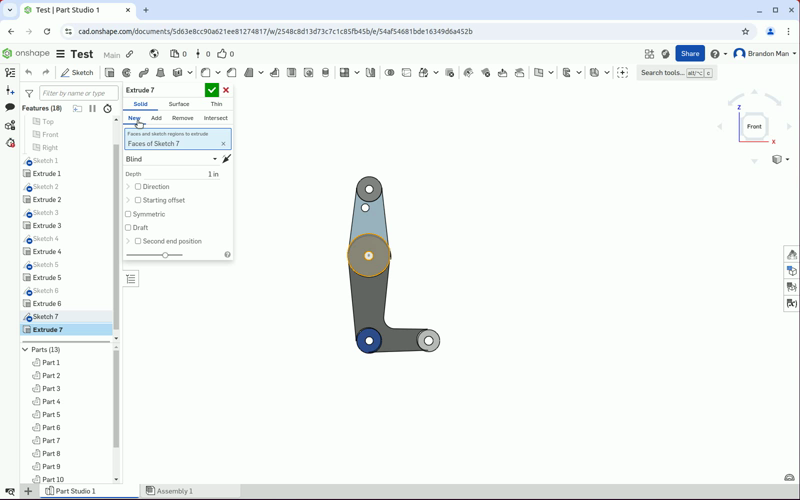
key(tab, 4)
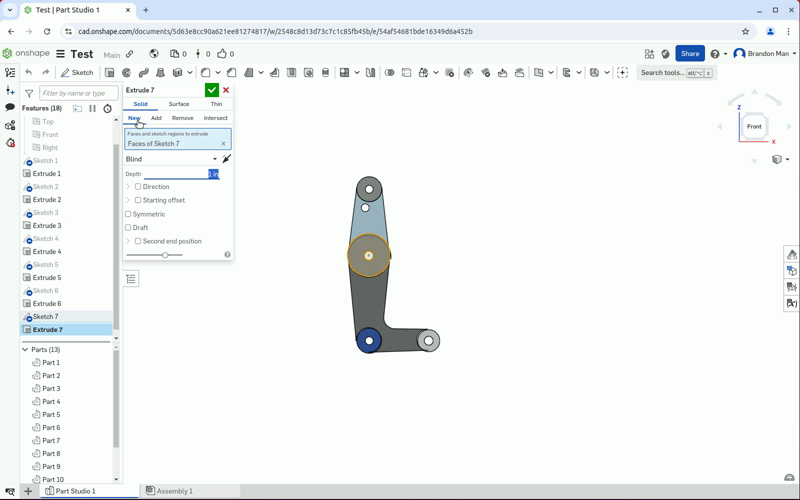
text(0.722)
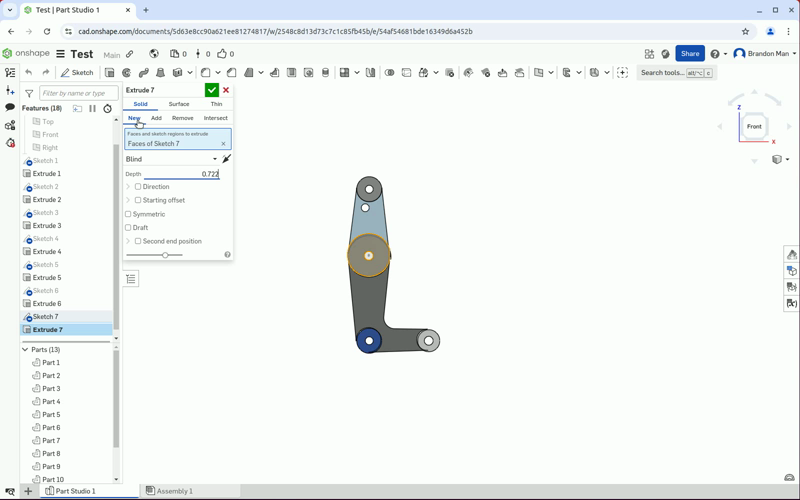
key(enter)
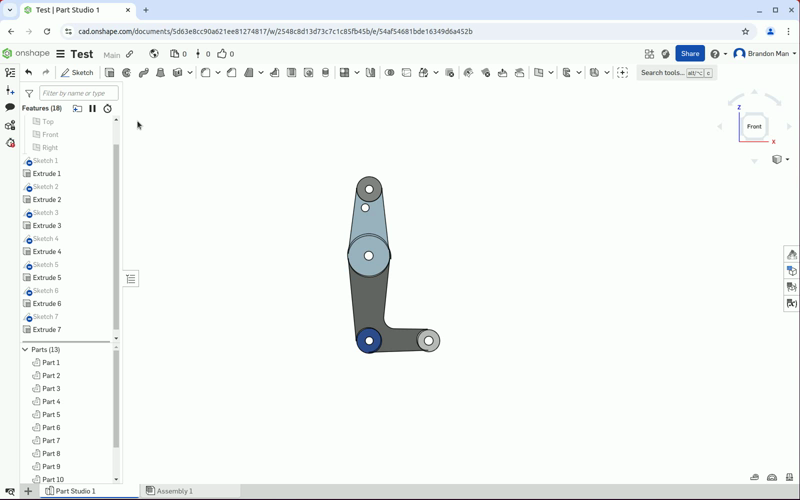
key(shift+h)
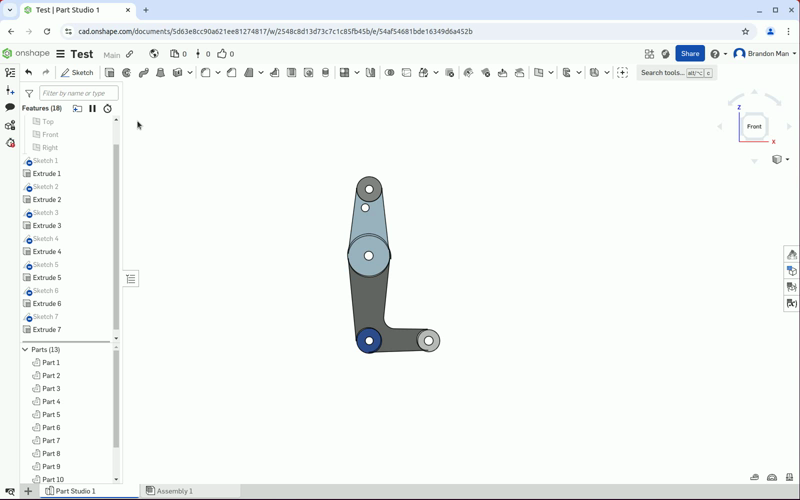
key(shift+h)
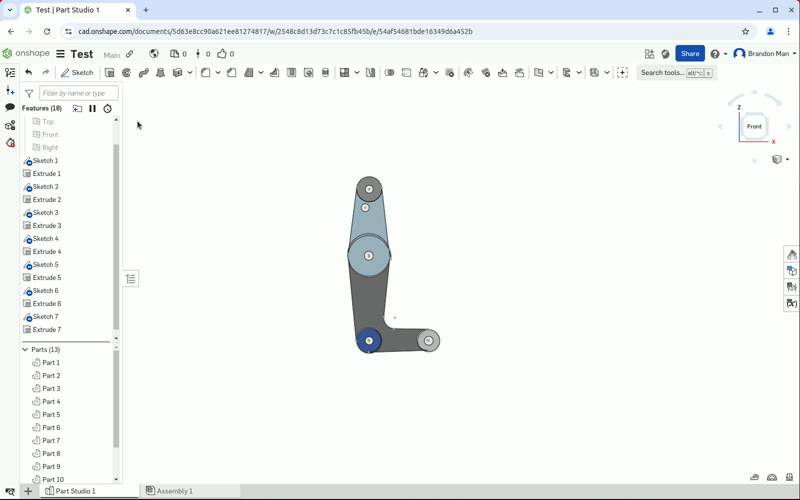
key(shift+7)
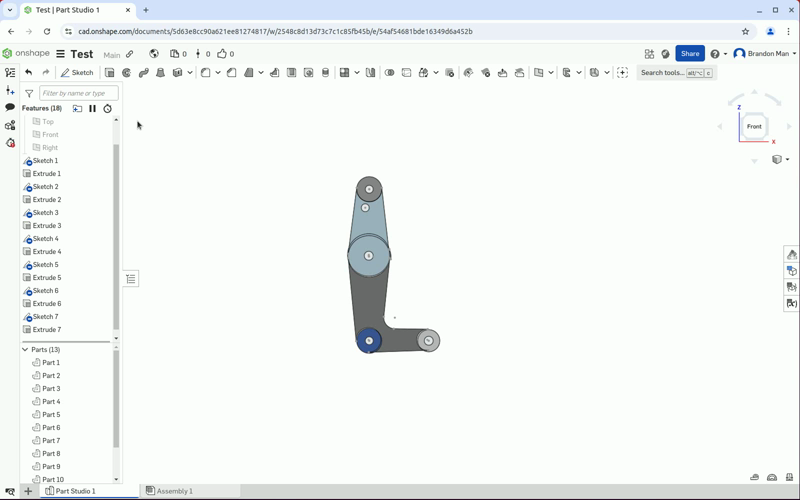
key(left, 2)
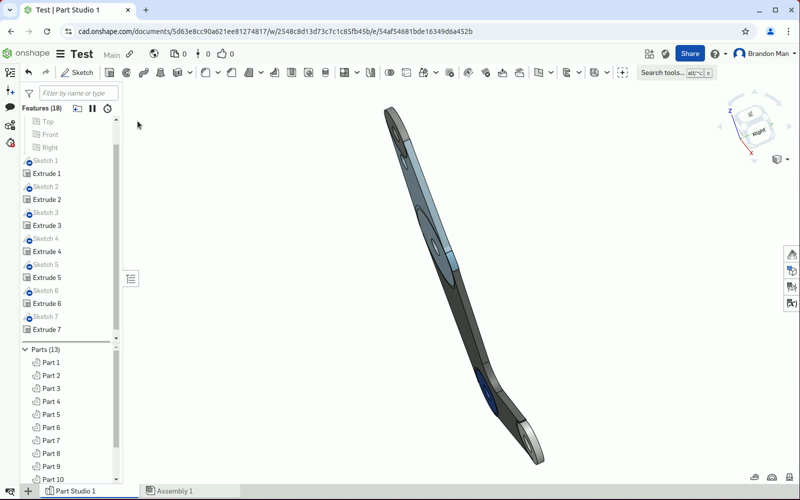
key(down, 2)
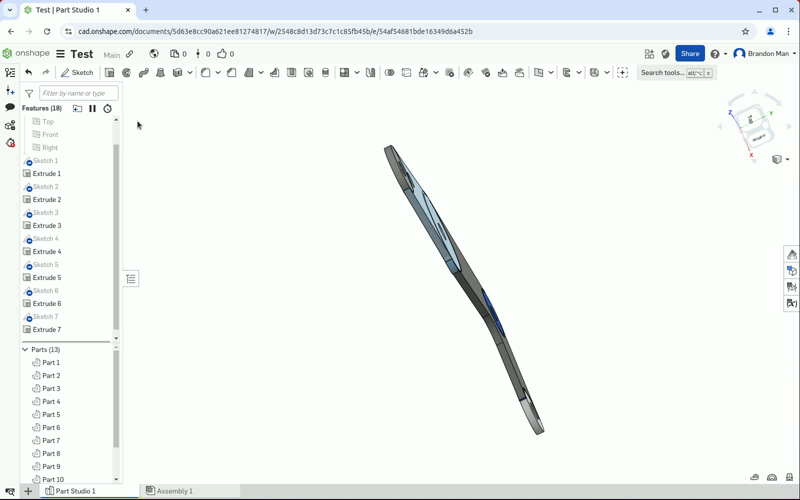
key(up, 2)
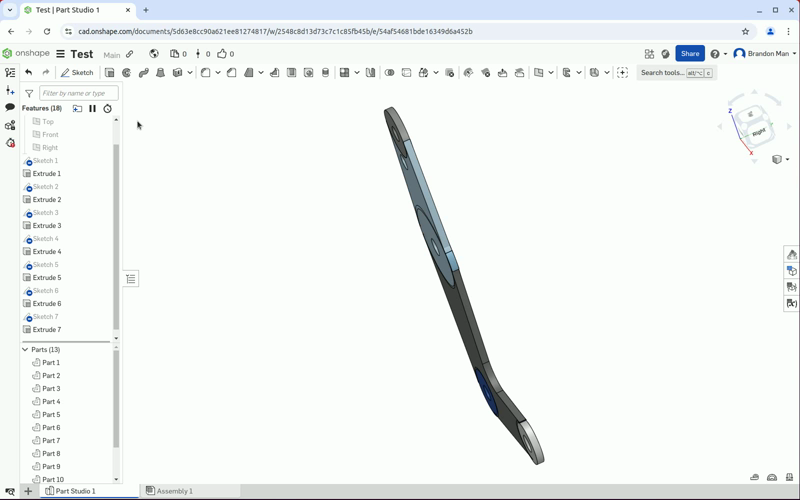
key(right, 2)
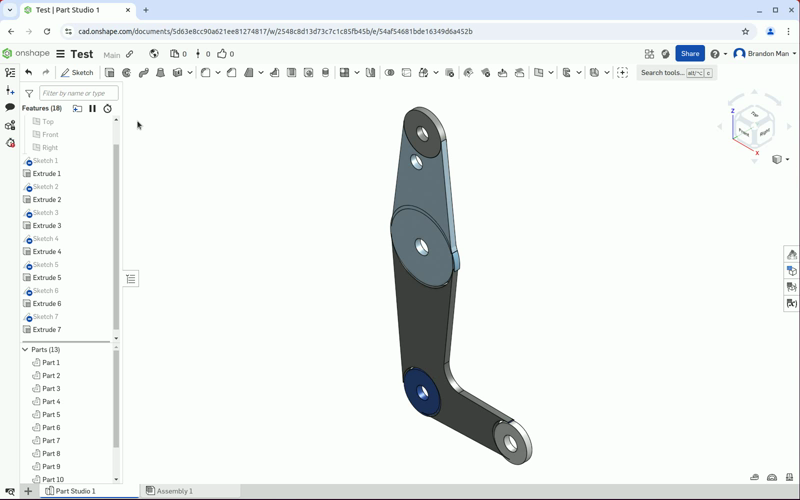
mouse_move(69, 163)
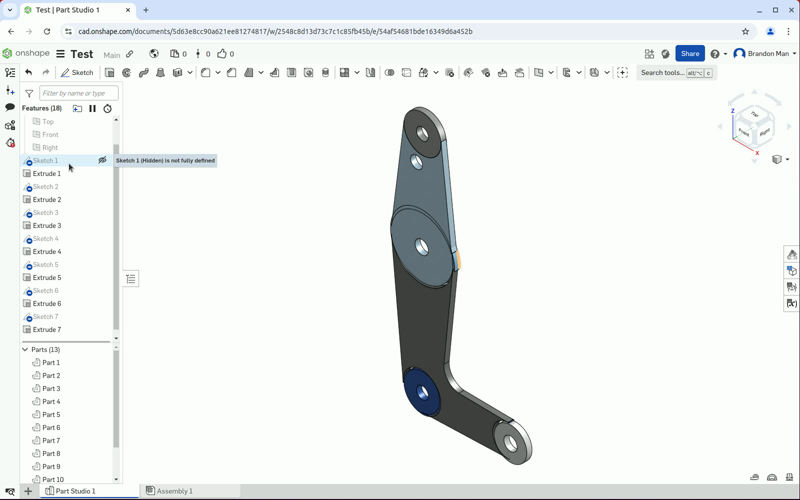
click(69, 163)